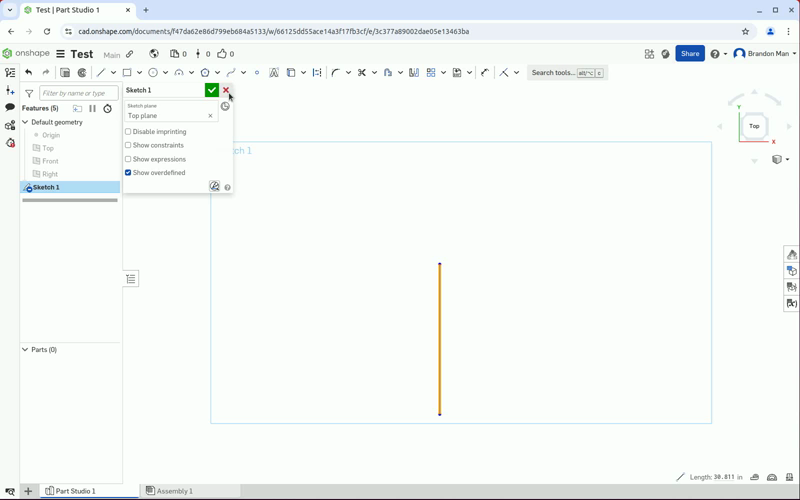
key(shift+h)
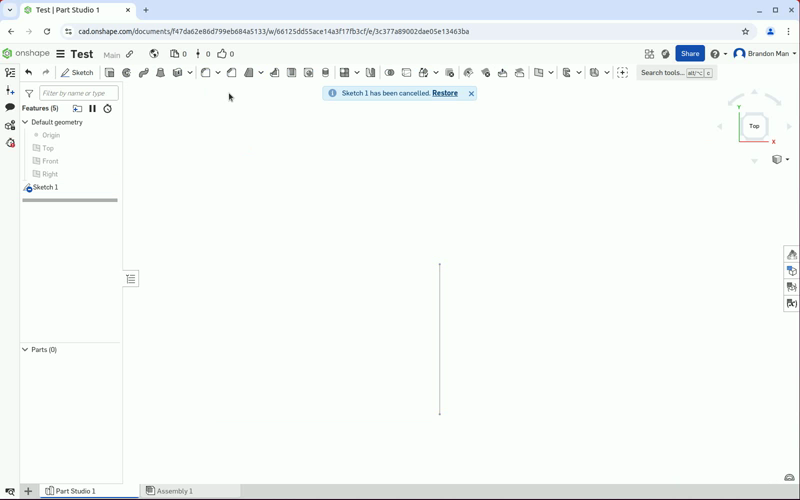
key(shift+s)
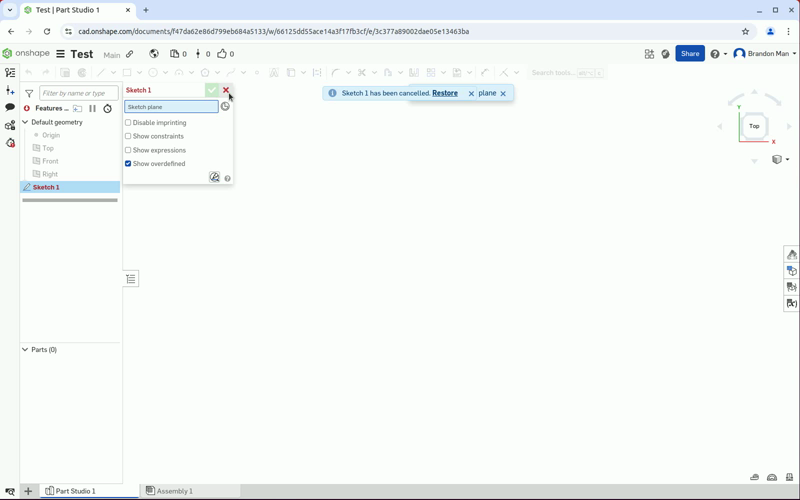
mouse_move(73, 150)
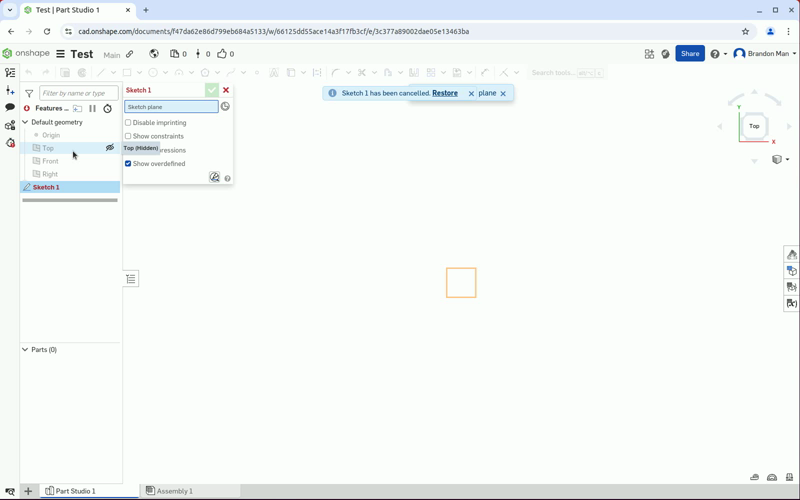
click(73, 150)
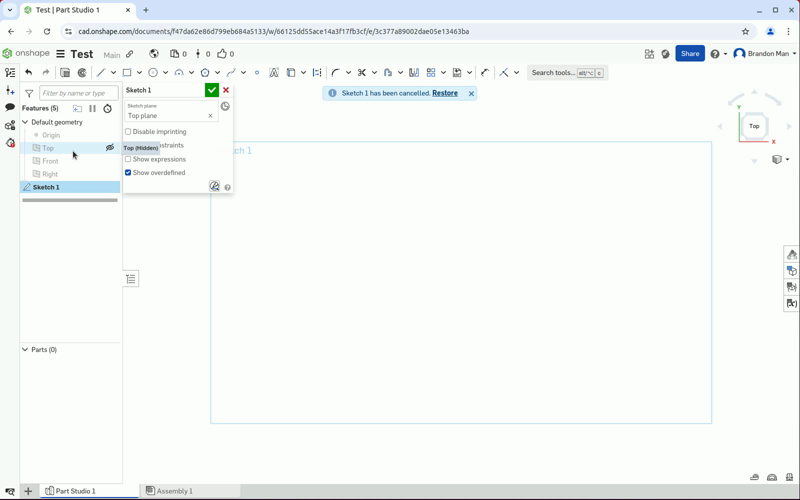
mouse_move(73, 352)
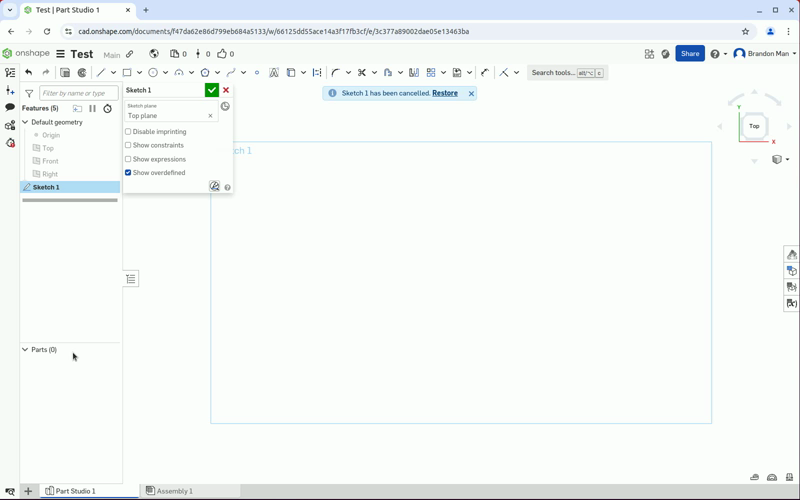
key(y)
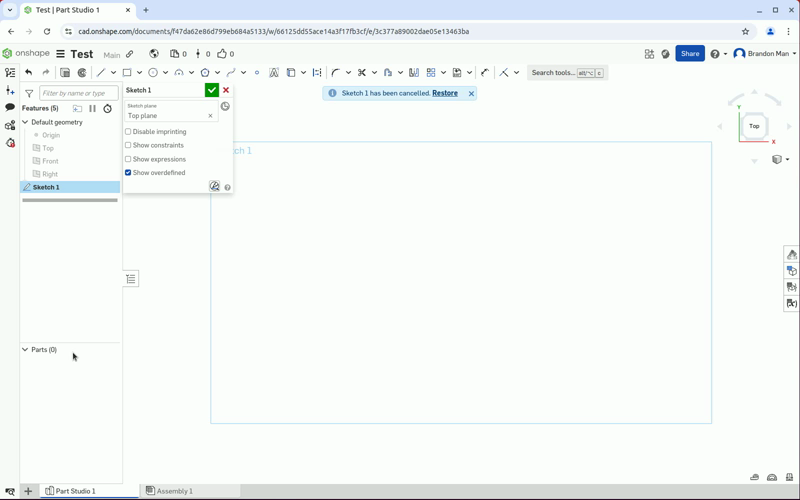
key(l)
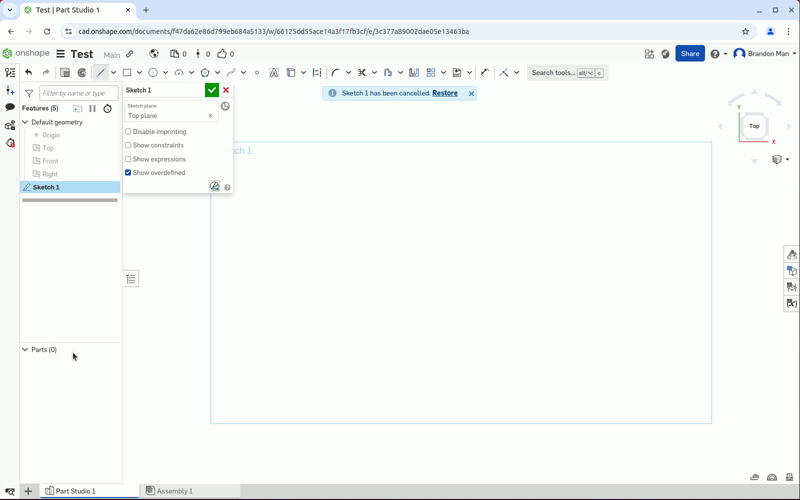
key_down(shift)
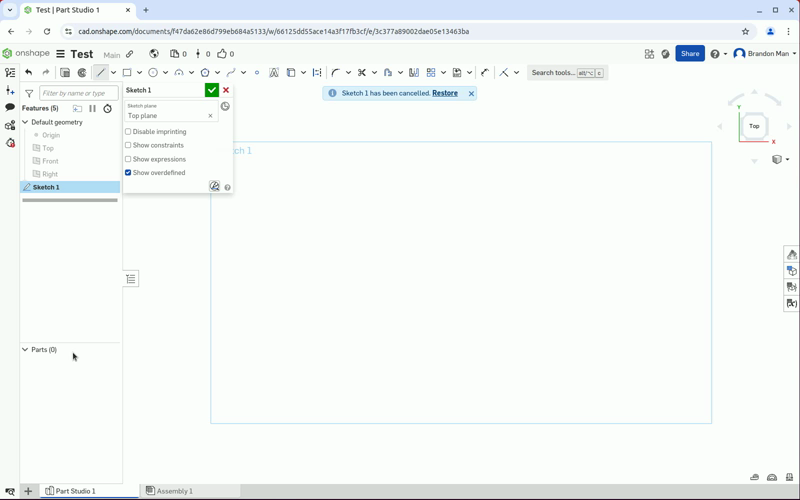
mouse_move(348, 339)
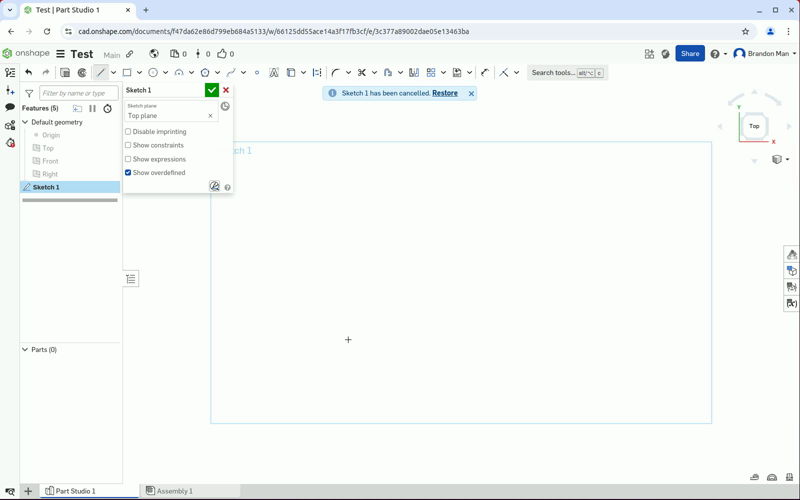
click(348, 339)
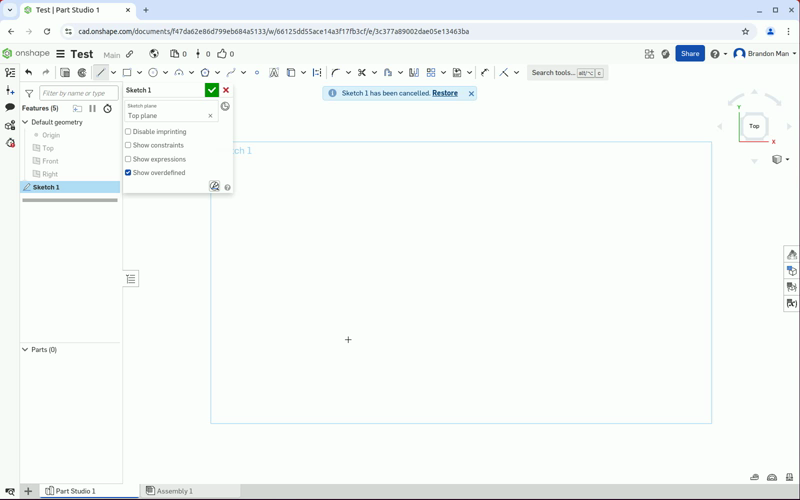
key_up(shift)
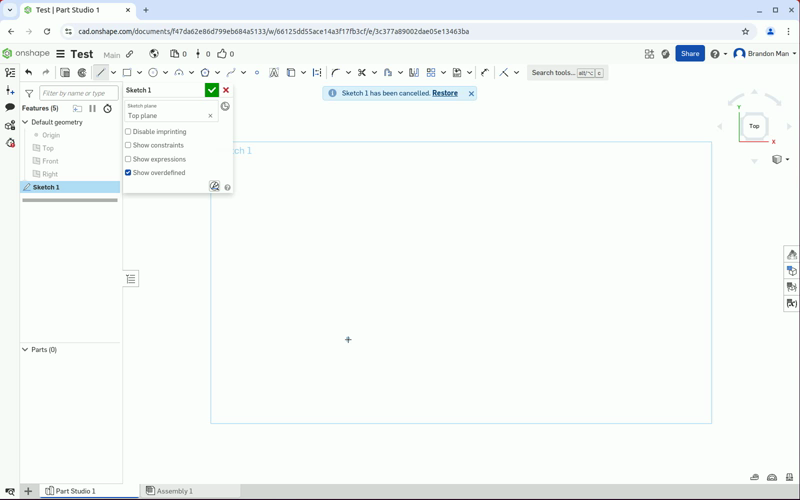
key_down(shift)
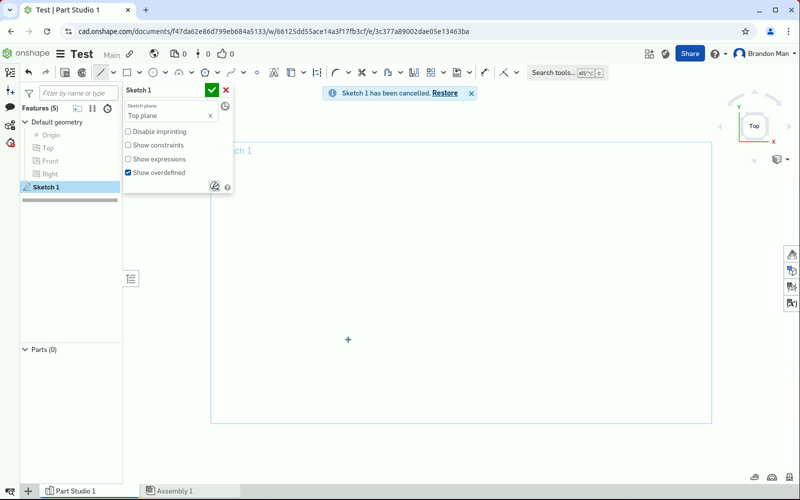
mouse_move(572, 339)
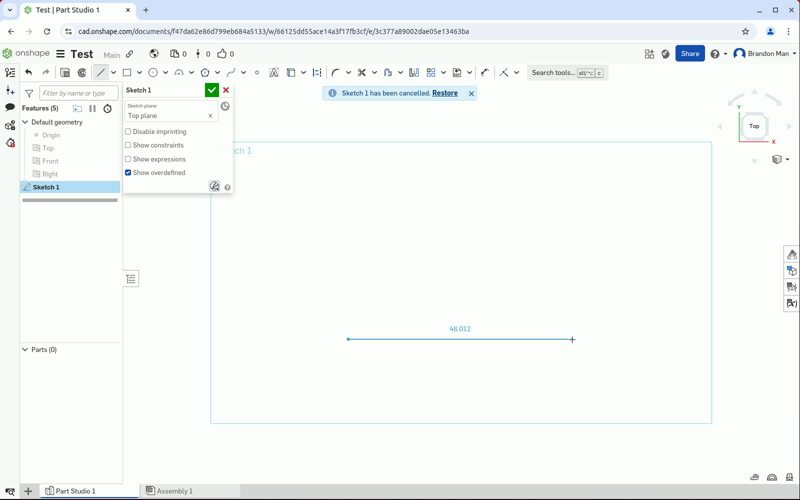
click(572, 339)
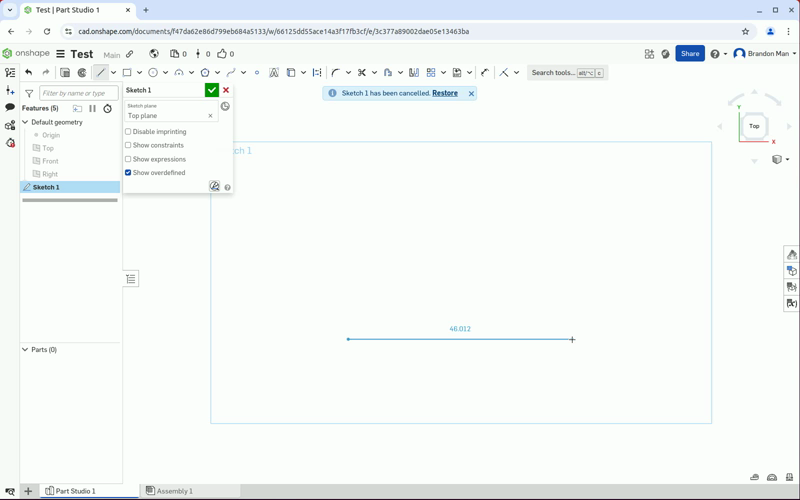
key_up(shift)
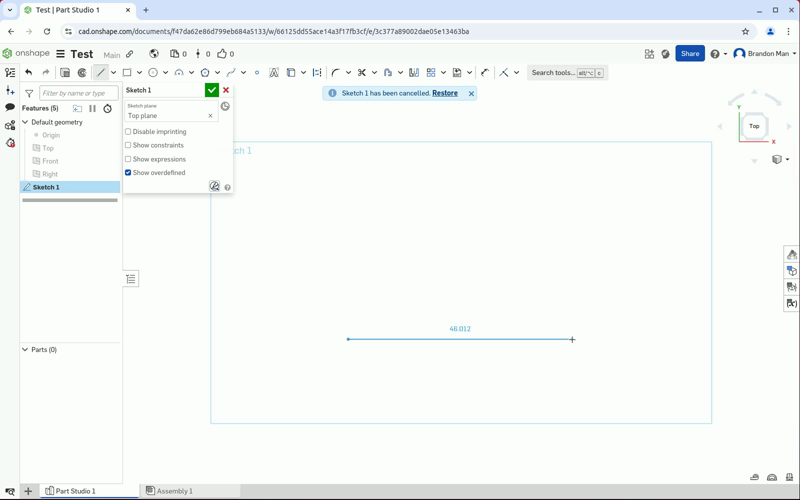
key_down(shift)
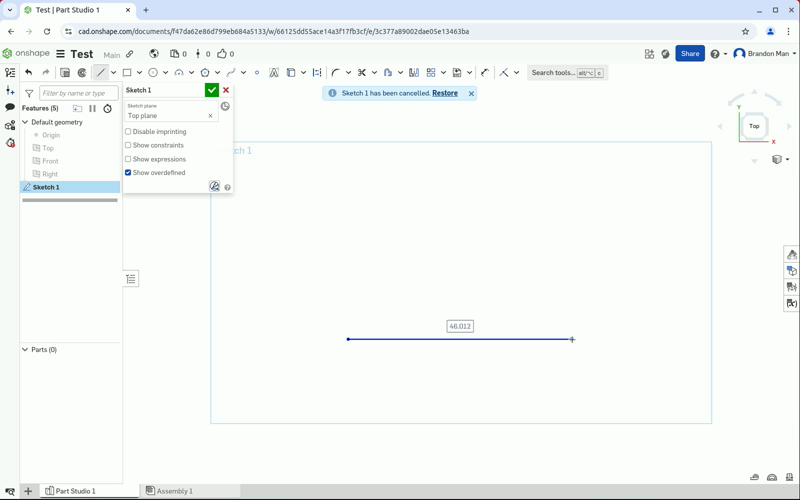
mouse_move(572, 226)
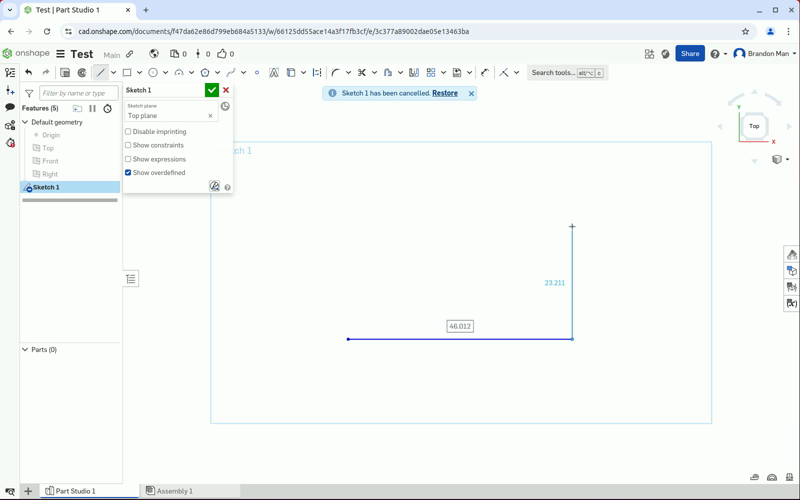
click(572, 226)
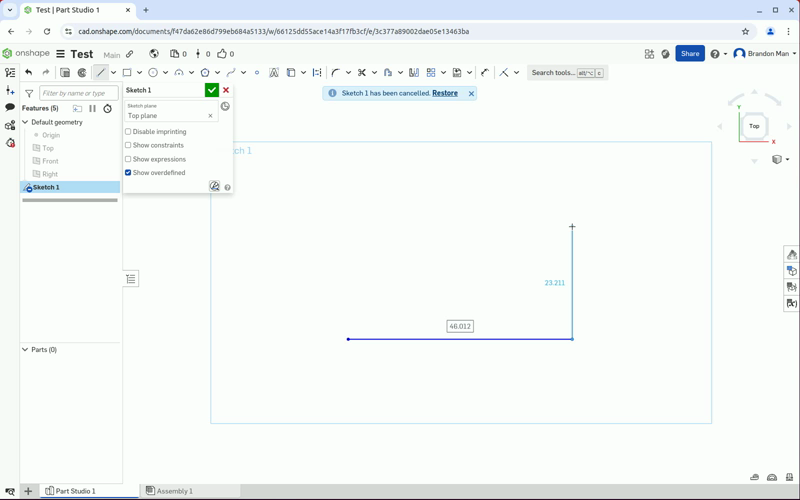
key_up(shift)
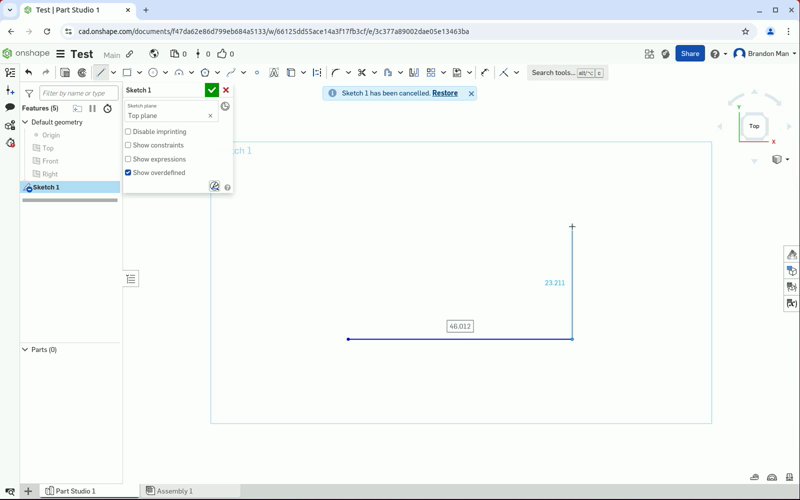
key_down(shift)
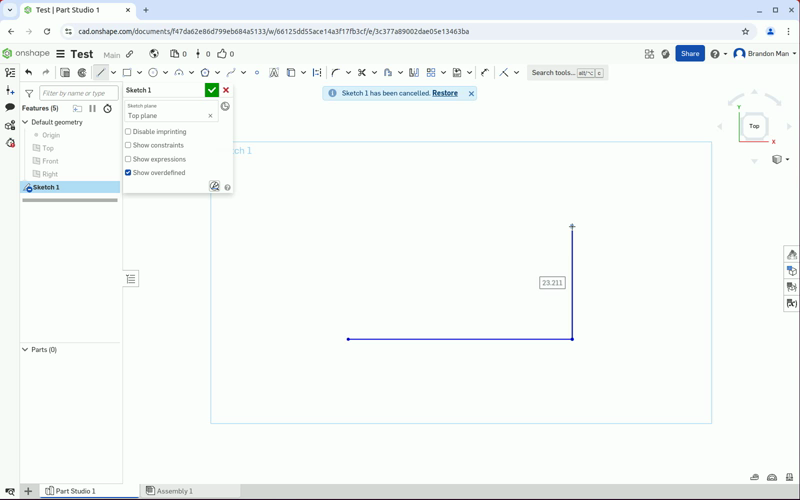
mouse_move(348, 226)
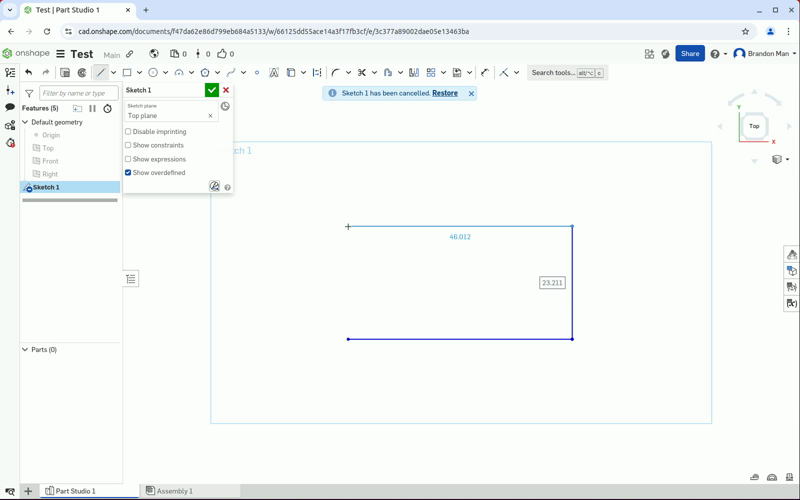
click(348, 226)
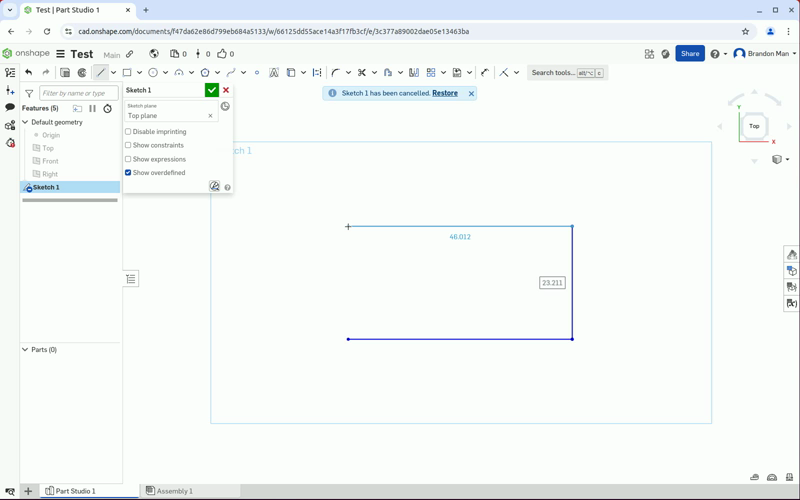
key_up(shift)
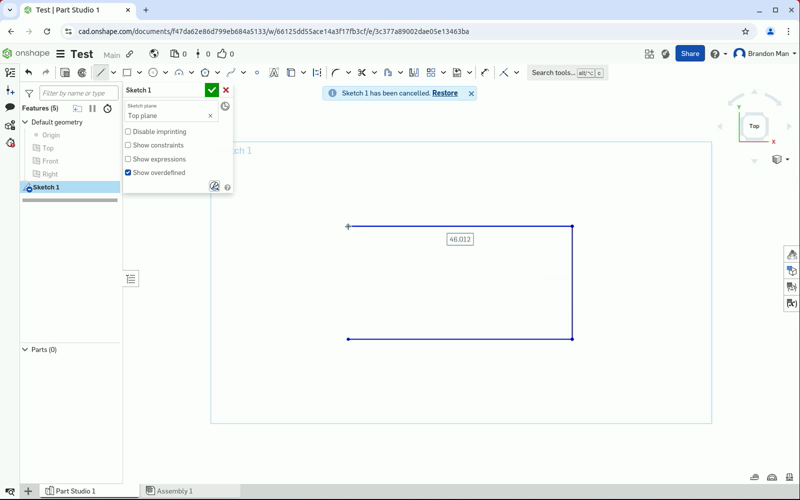
key_down(shift)
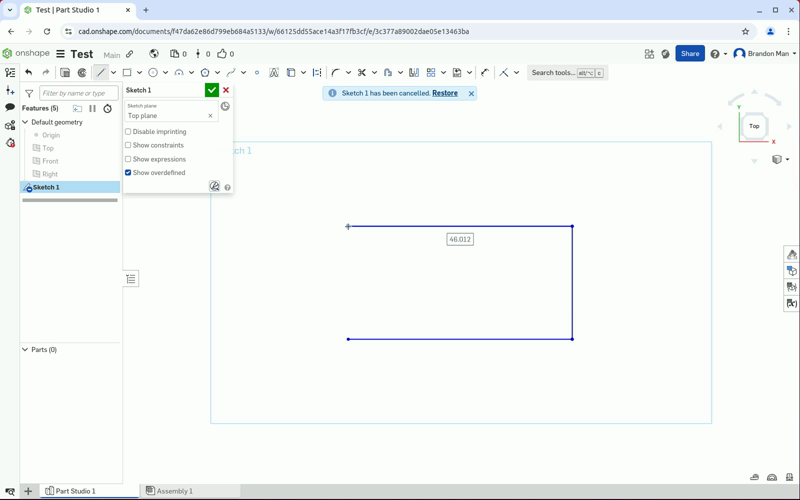
mouse_move(348, 339)
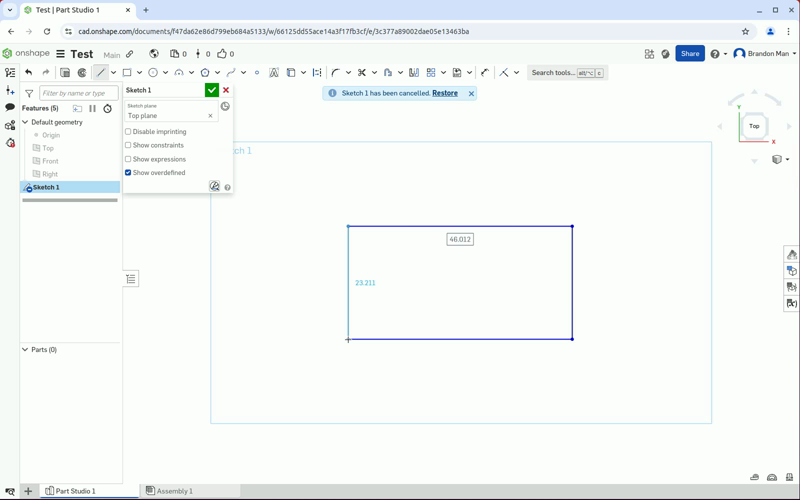
key_up(shift)
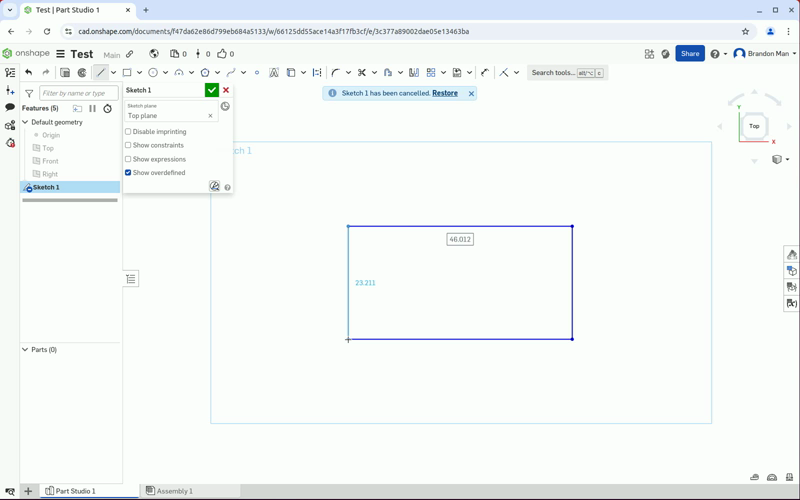
click(348, 339)
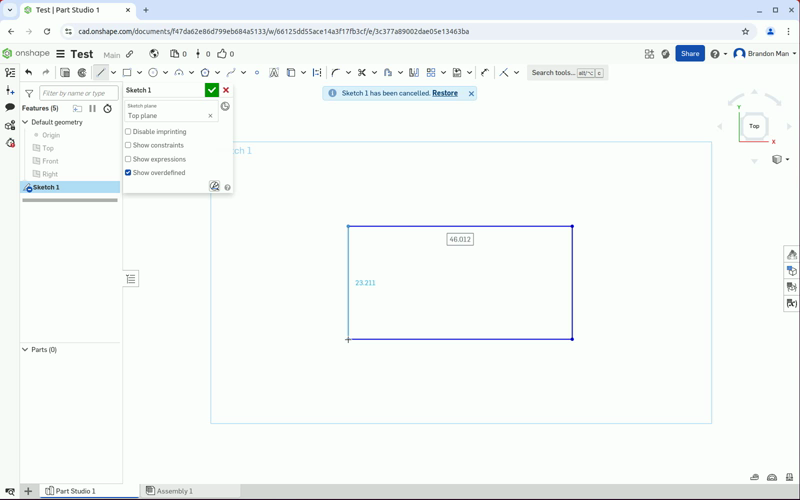
key(esc)
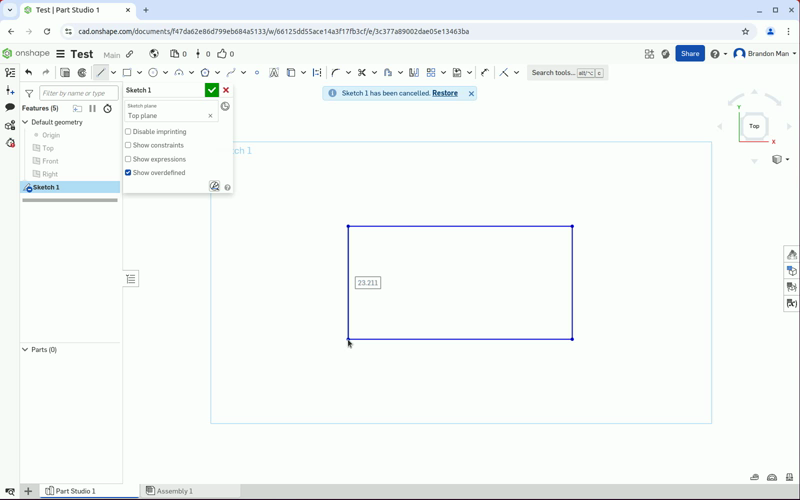
mouse_move(506, 307)
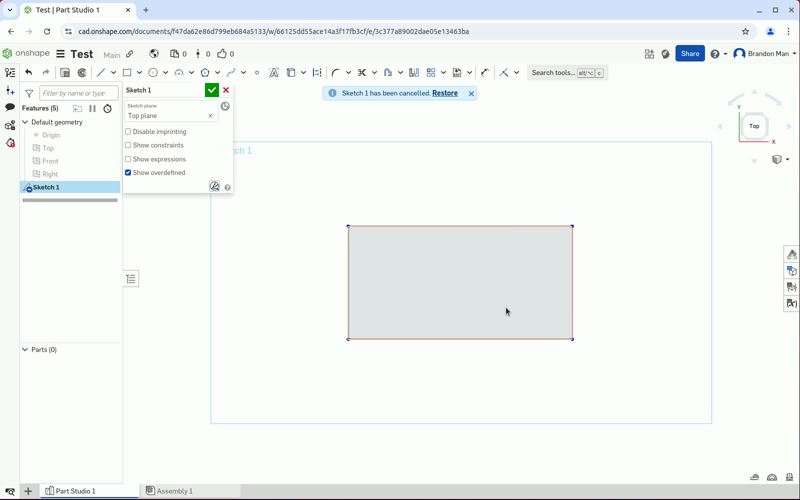
click(506, 307)
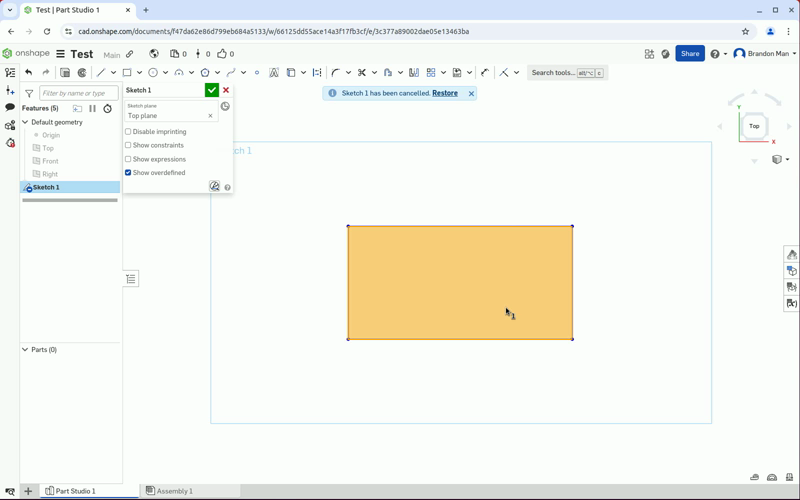
mouse_move(73, 352)
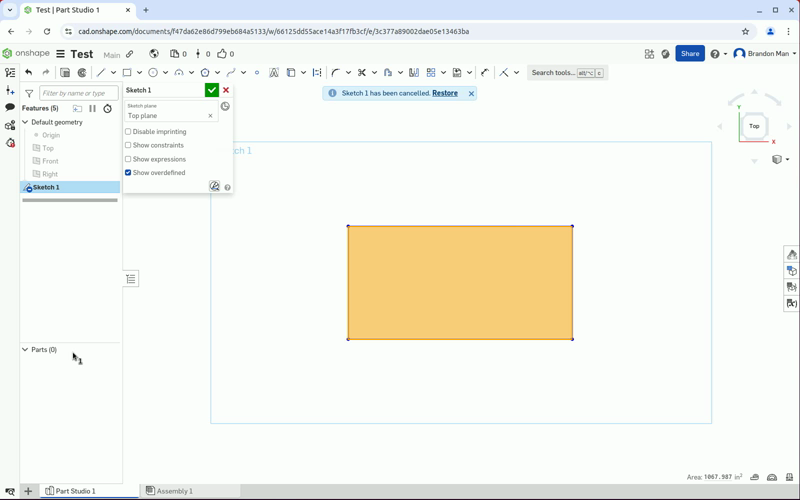
key(shift+y)
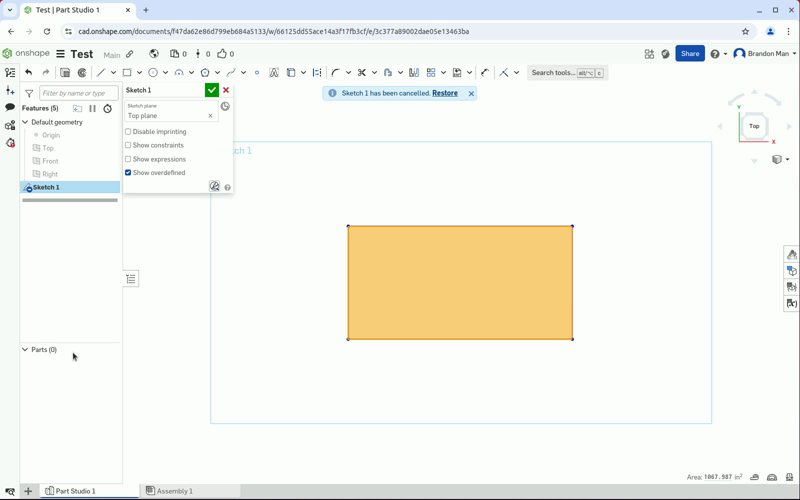
key(shift+e)
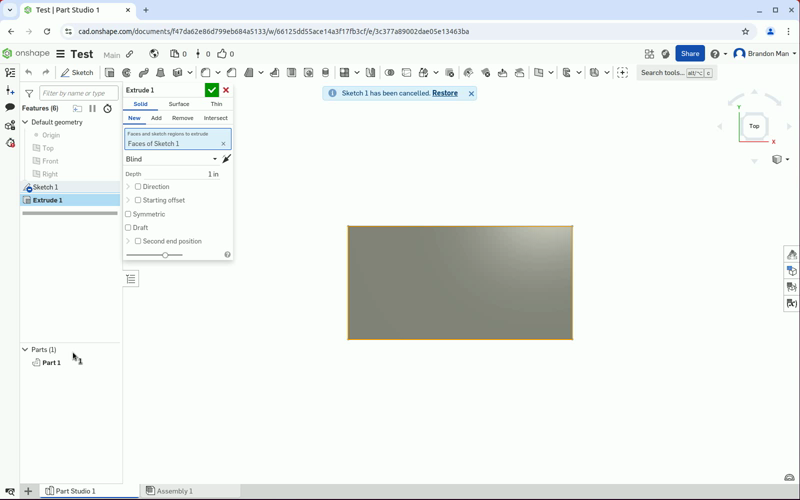
mouse_move(143, 106)
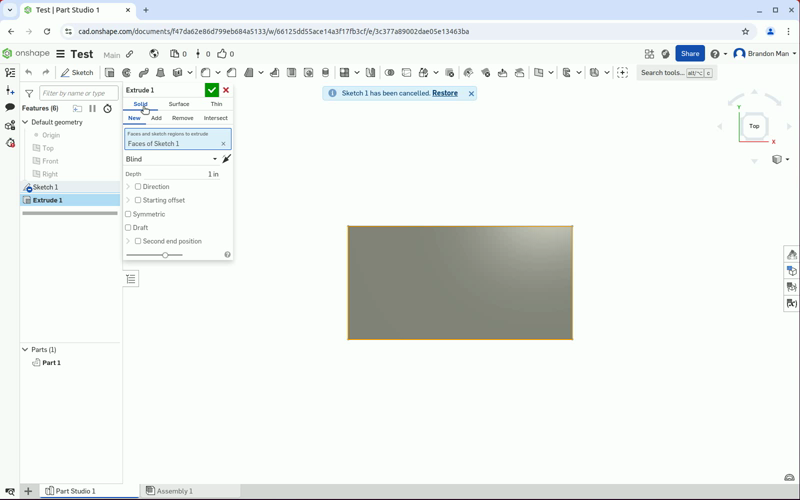
click(143, 106)
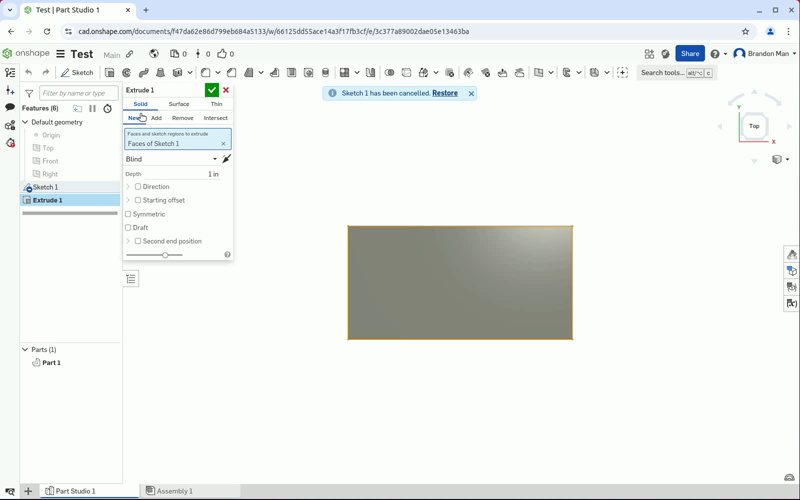
mouse_move(137, 120)
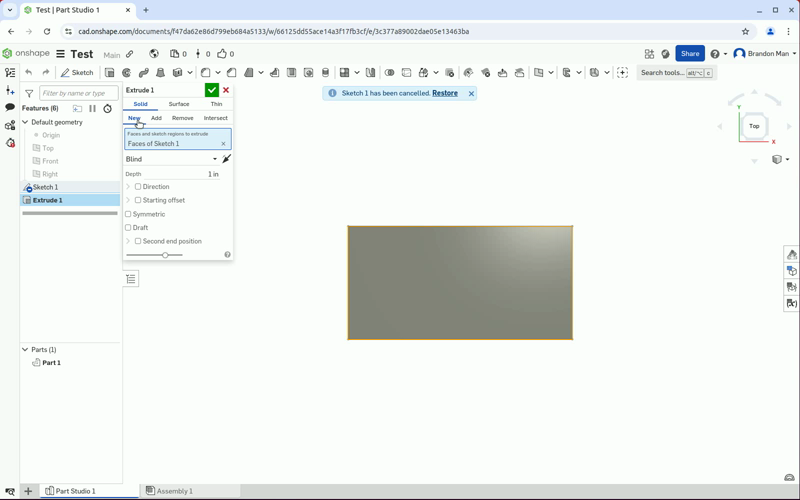
click(137, 120)
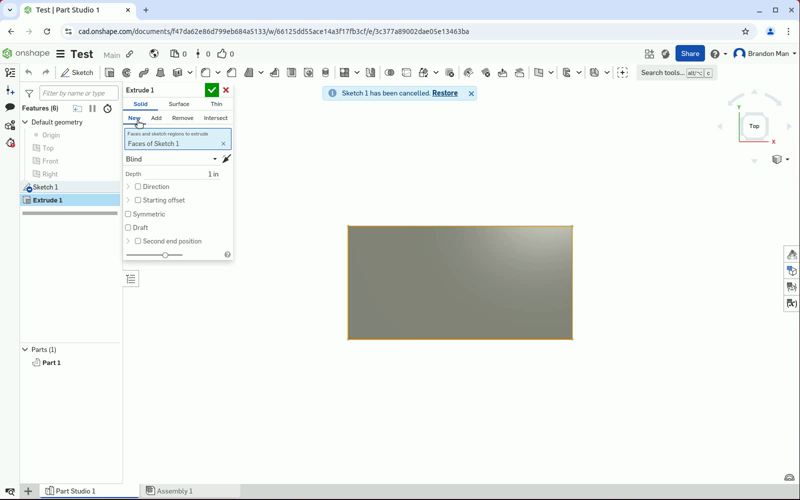
key(tab, 4)
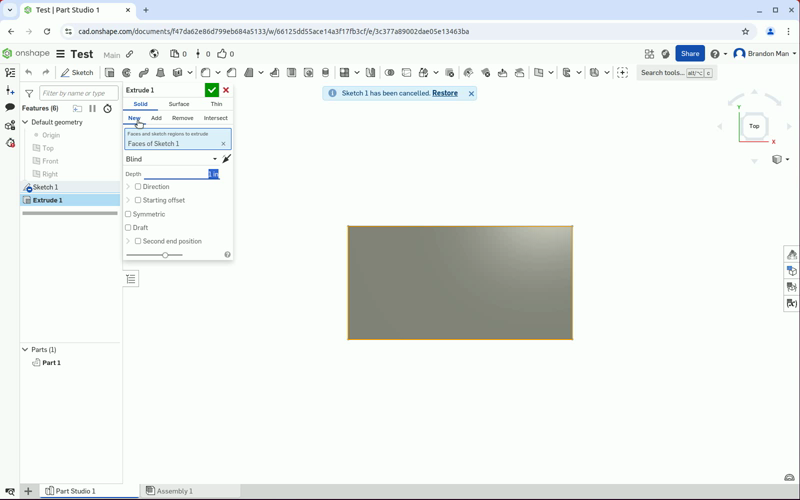
text(0.722)
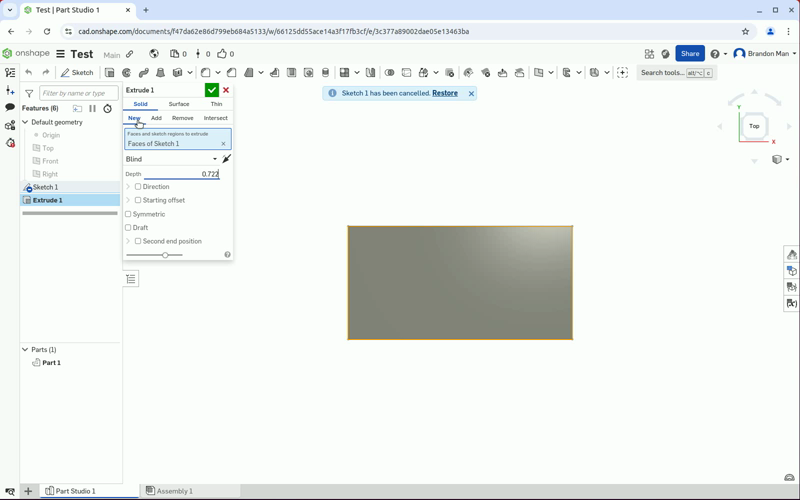
key(enter)
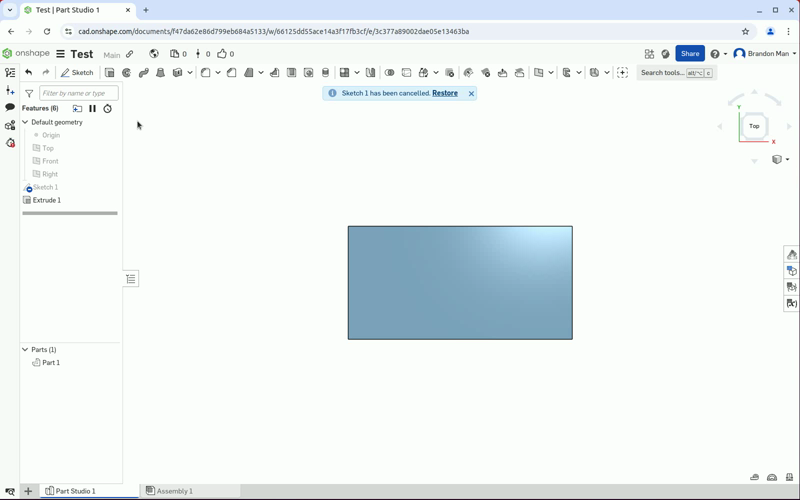
key(shift+h)
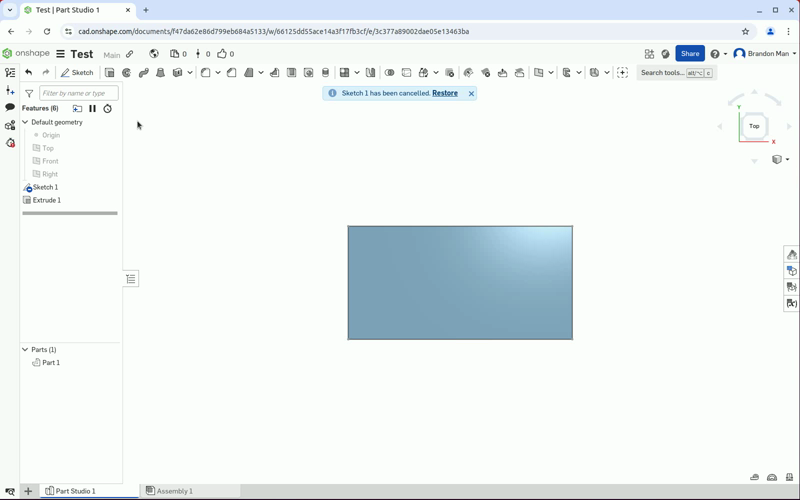
key(shift+h)
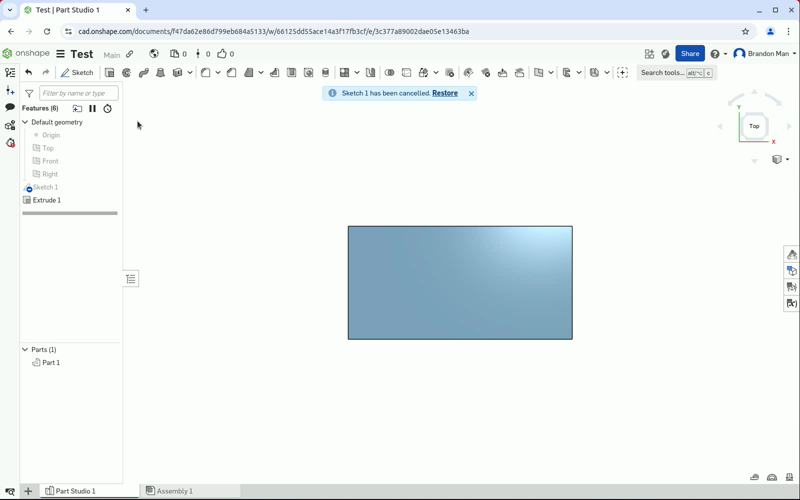
mouse_move(73, 189)
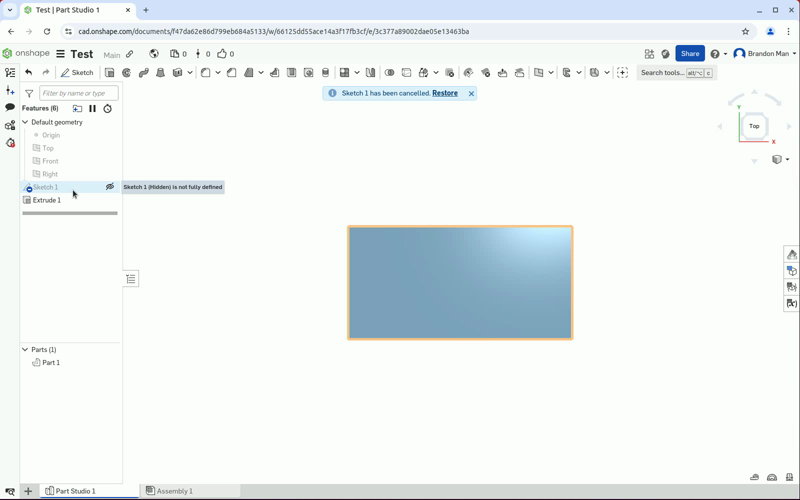
click(73, 189)
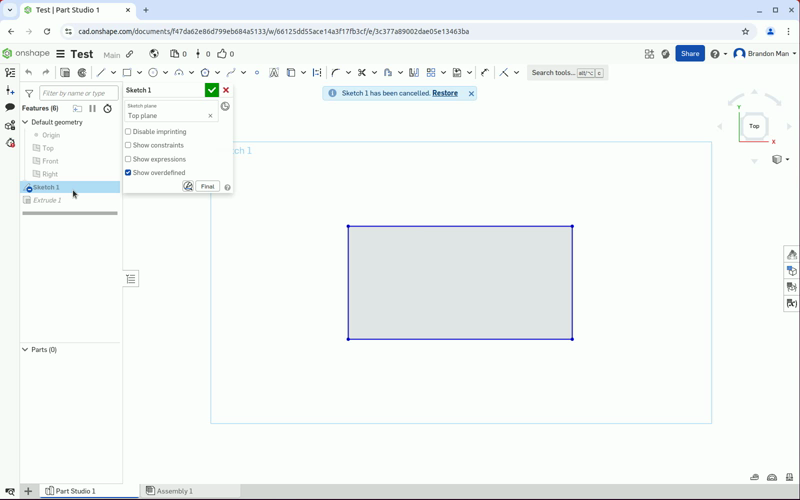
mouse_move(229, 92)
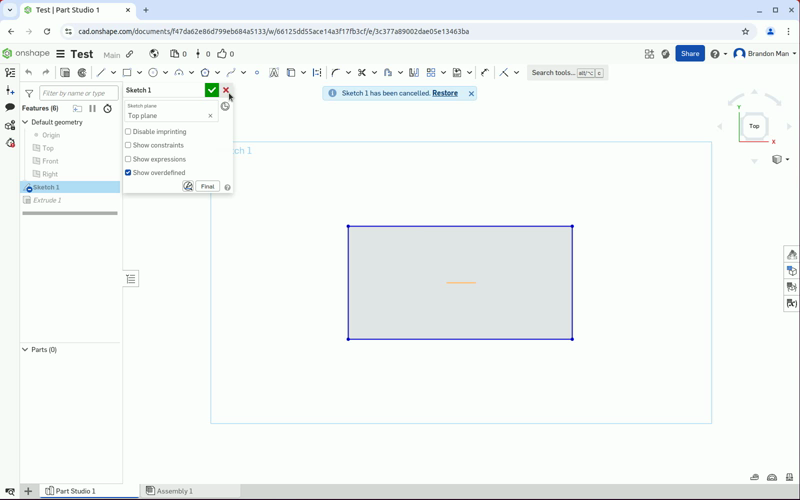
click(229, 92)
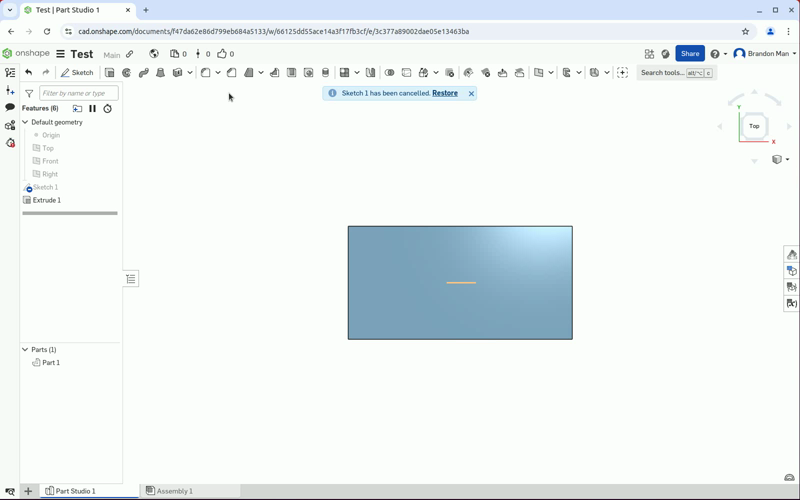
mouse_move(541, 75)
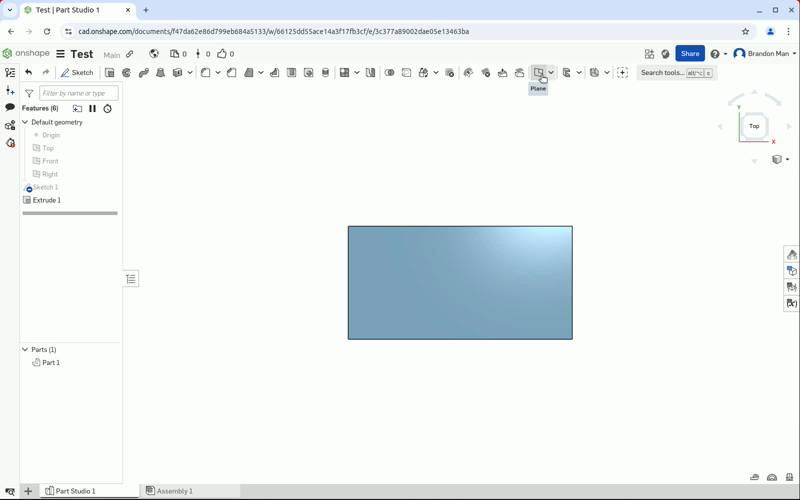
click(541, 75)
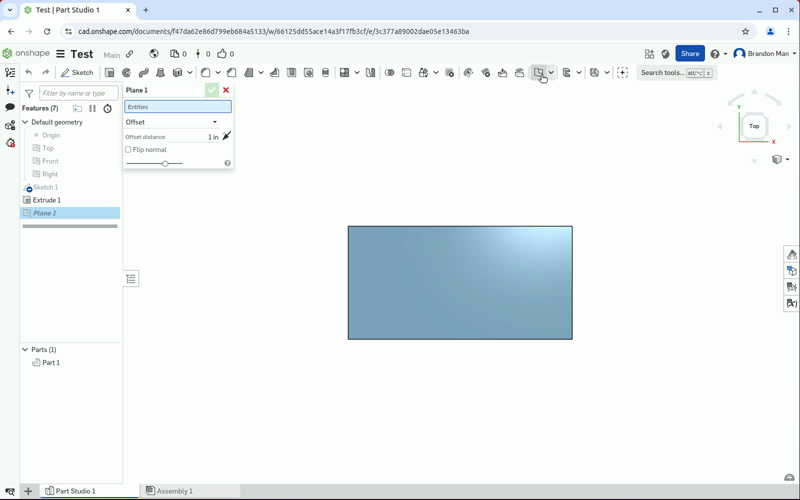
mouse_move(73, 150)
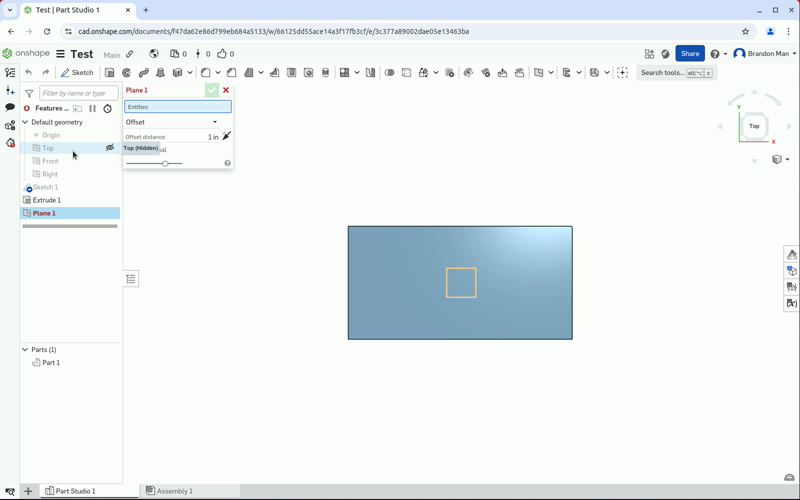
click(73, 150)
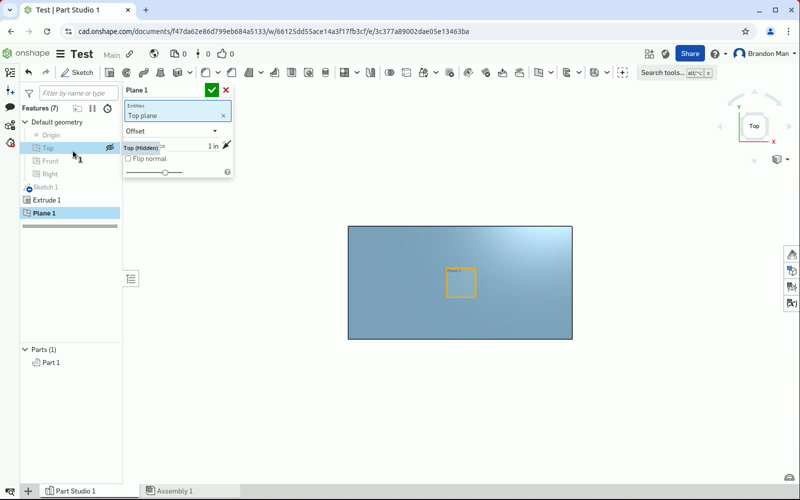
key(tab, 2)
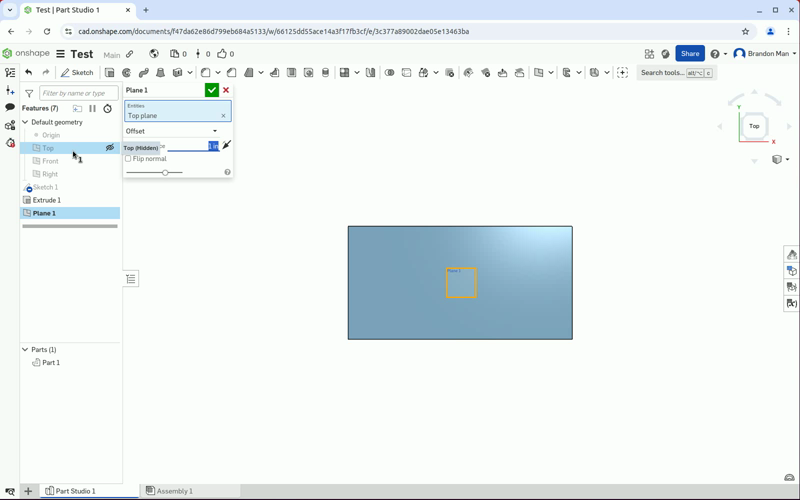
text(0.709)
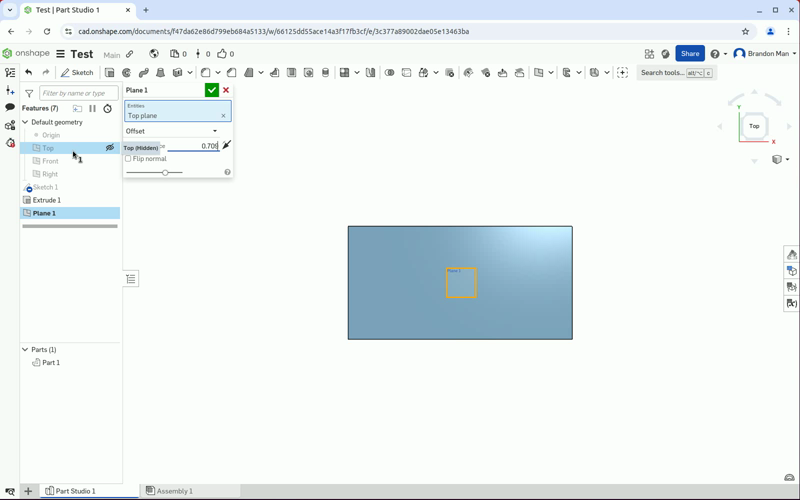
key(enter, 2)
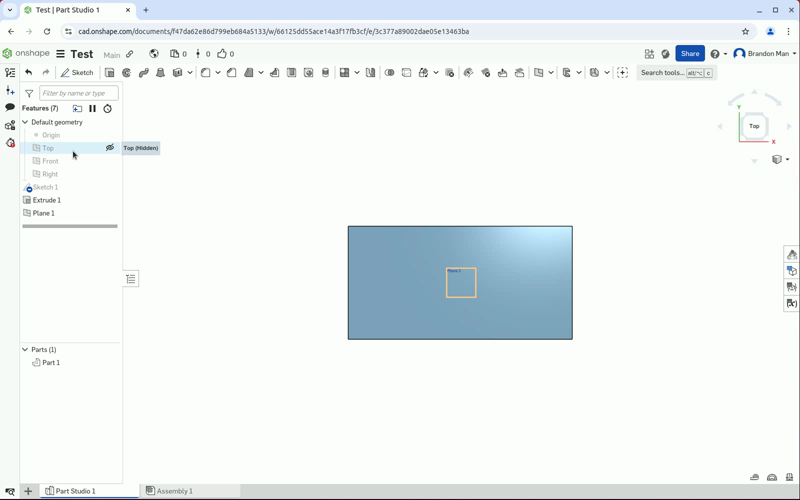
key(shift+s)
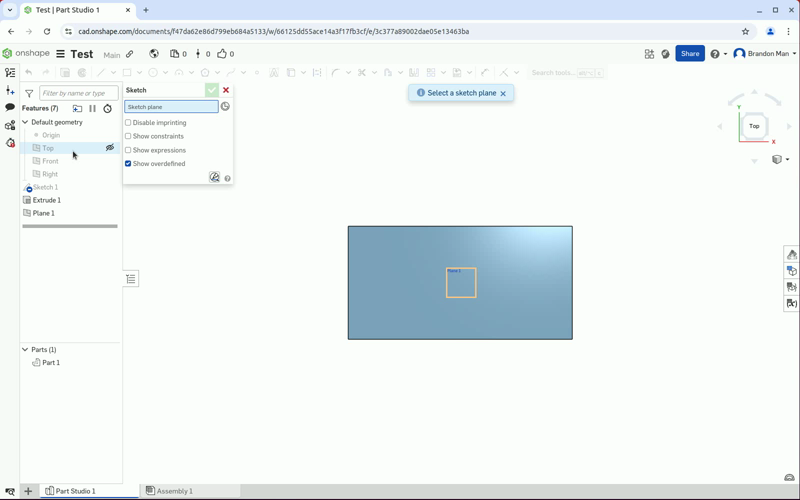
mouse_move(73, 215)
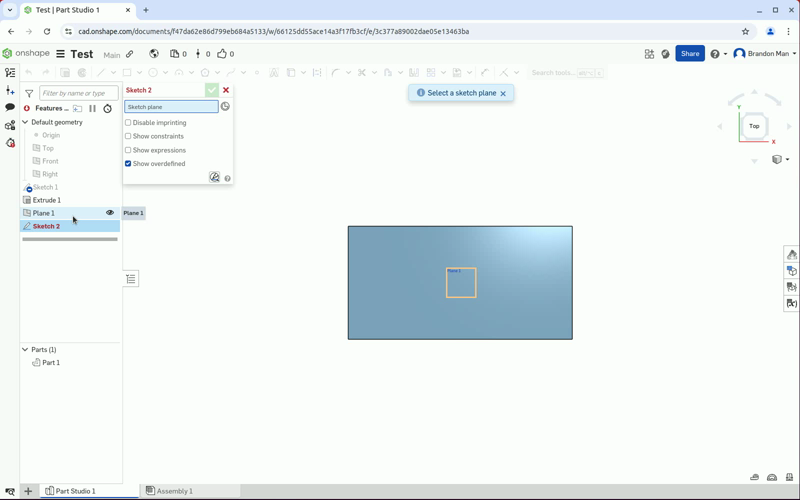
click(73, 215)
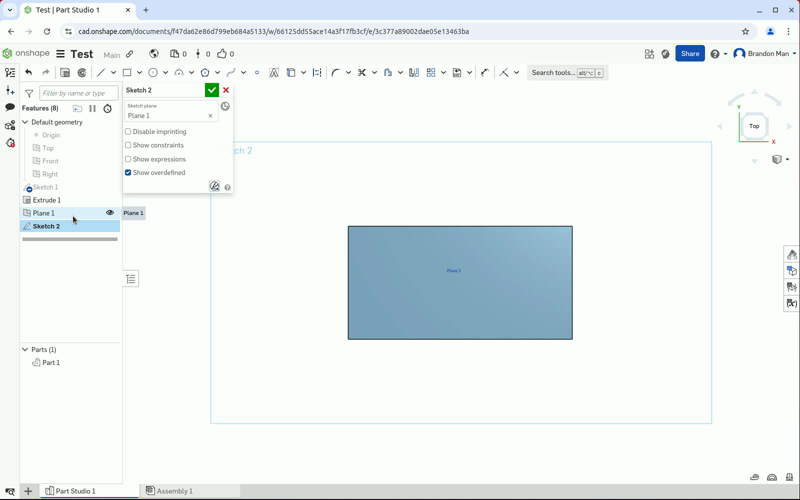
mouse_move(73, 352)
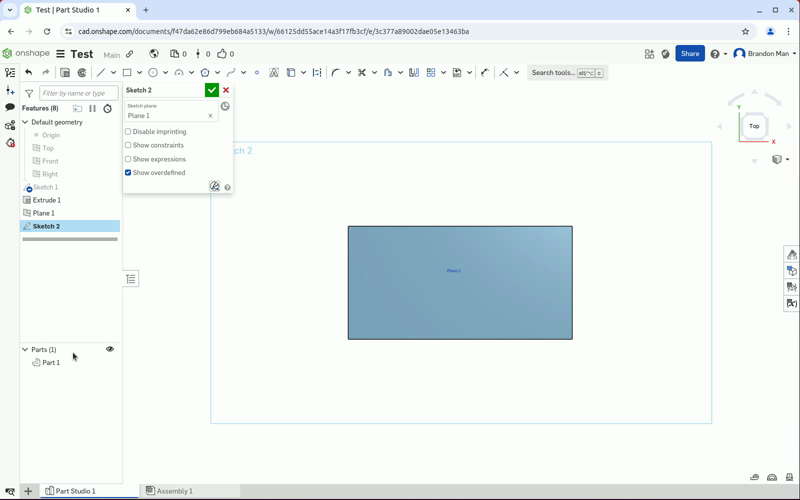
key(y)
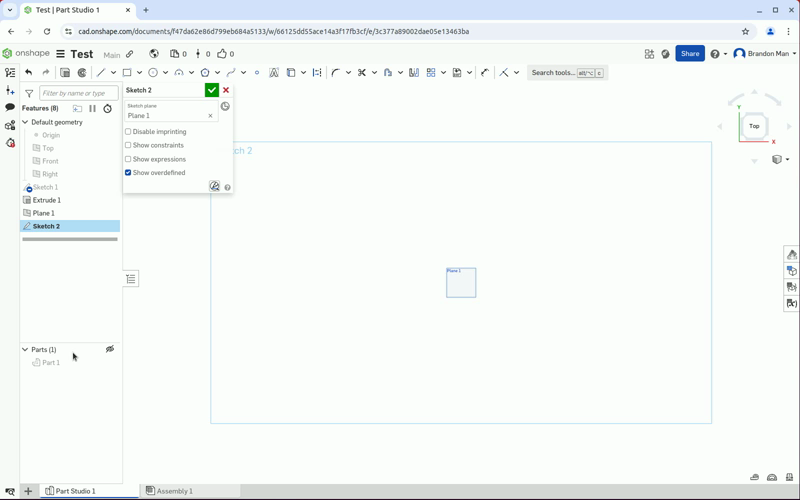
key(l)
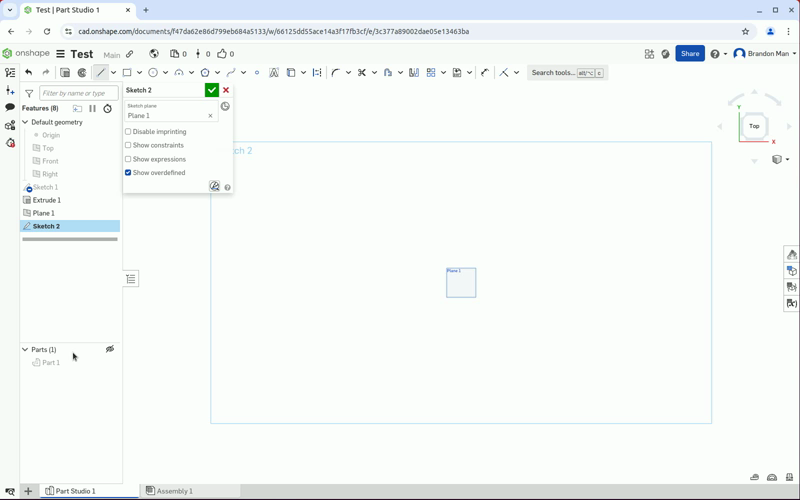
key_down(shift)
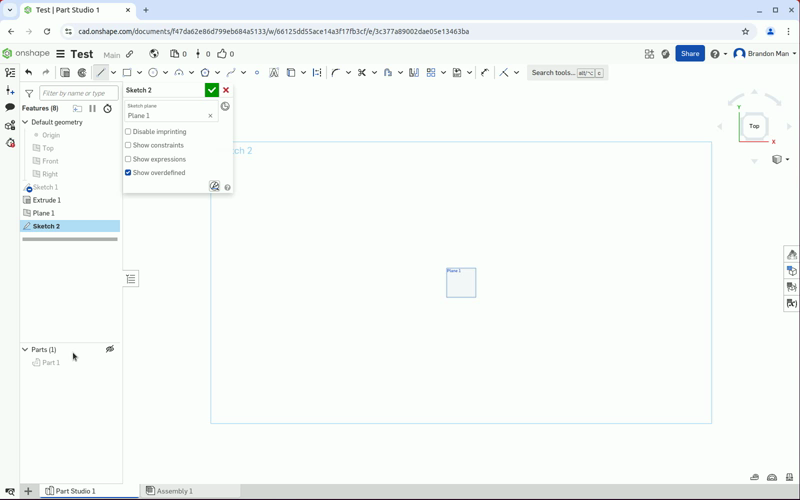
mouse_move(363, 306)
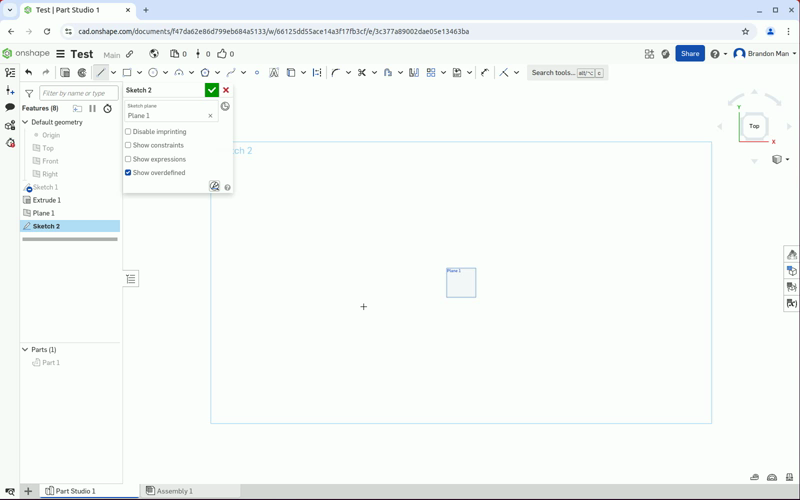
click(363, 306)
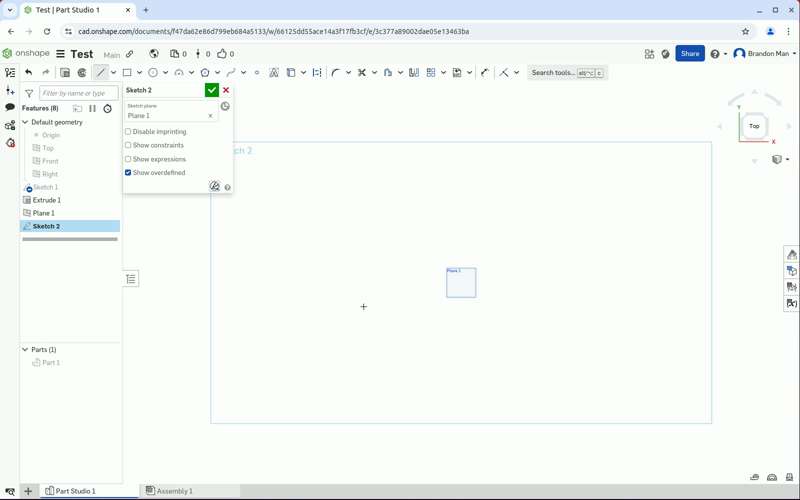
key_up(shift)
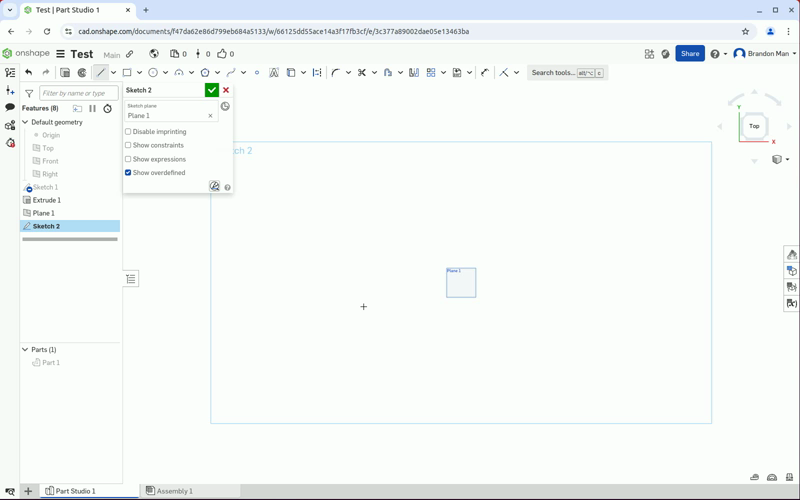
key_down(shift)
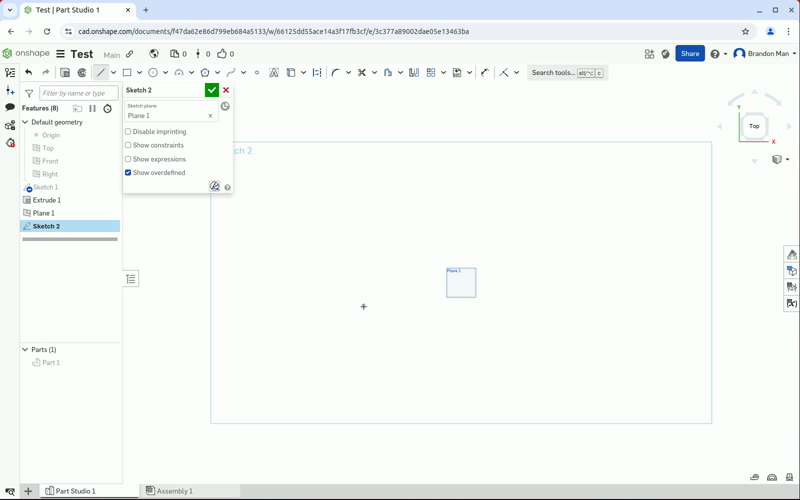
mouse_move(393, 306)
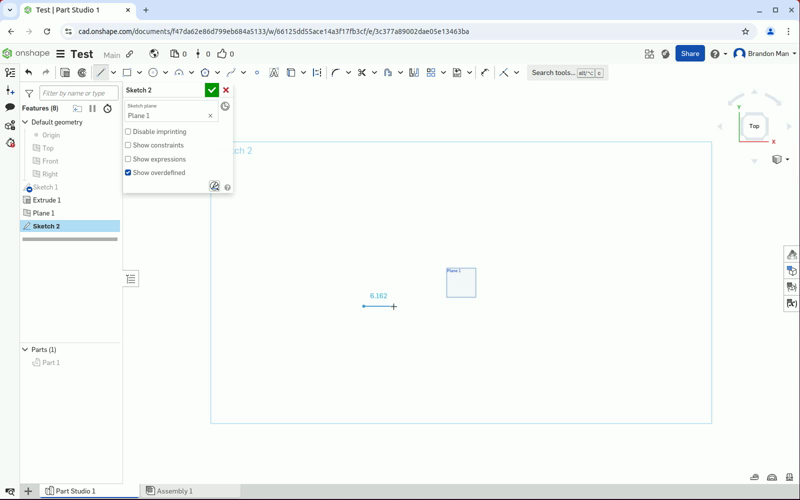
mouse_move(380, 306)
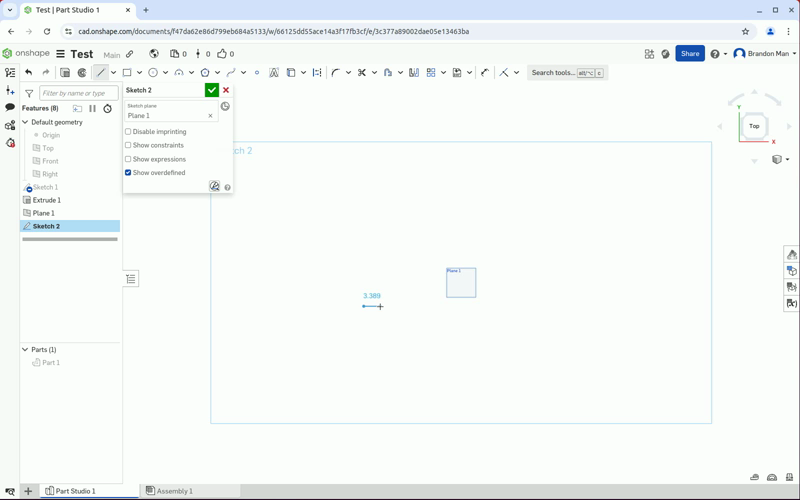
click(380, 306)
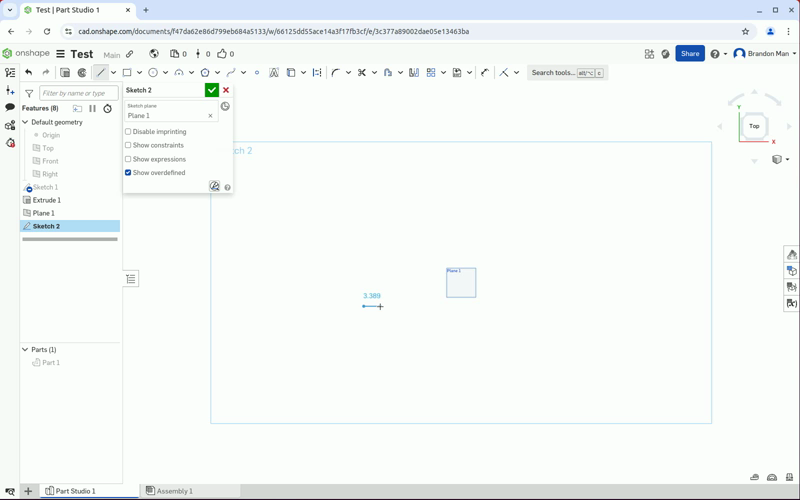
key_up(shift)
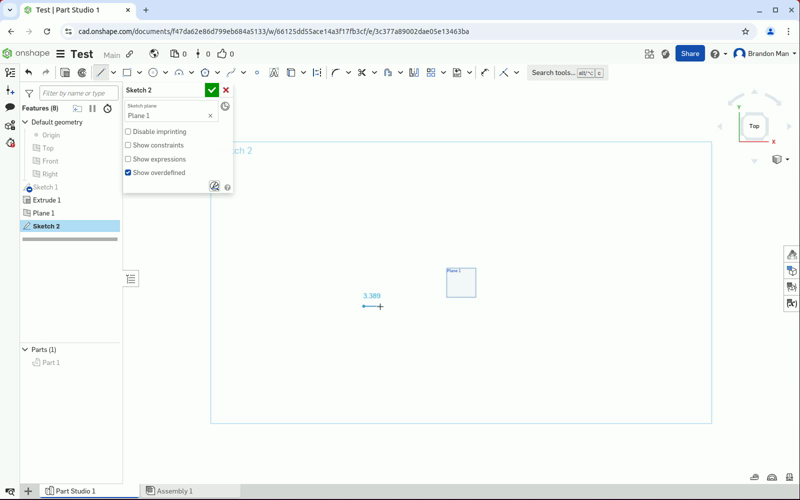
key_down(shift)
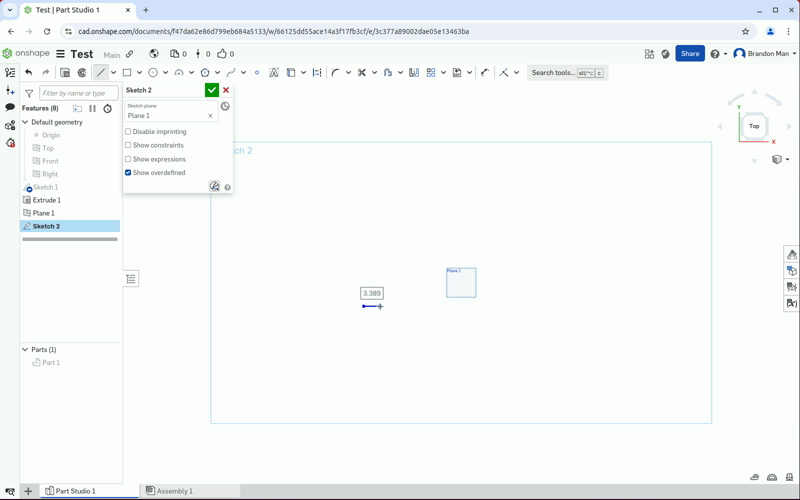
mouse_move(410, 306)
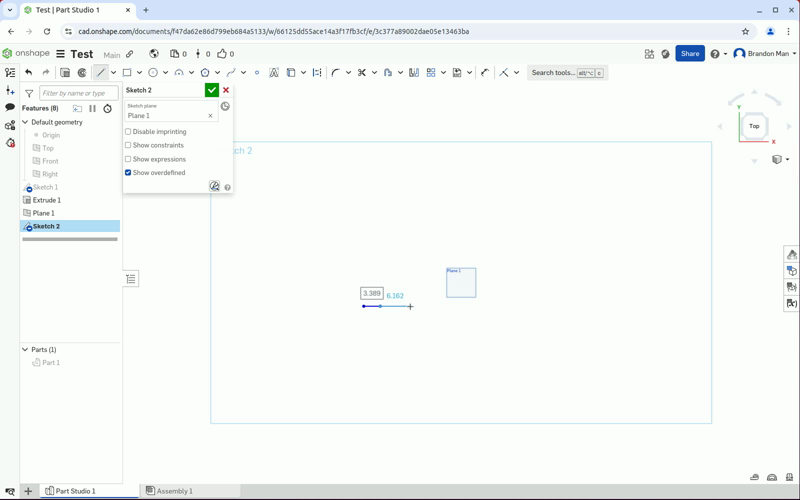
mouse_move(380, 262)
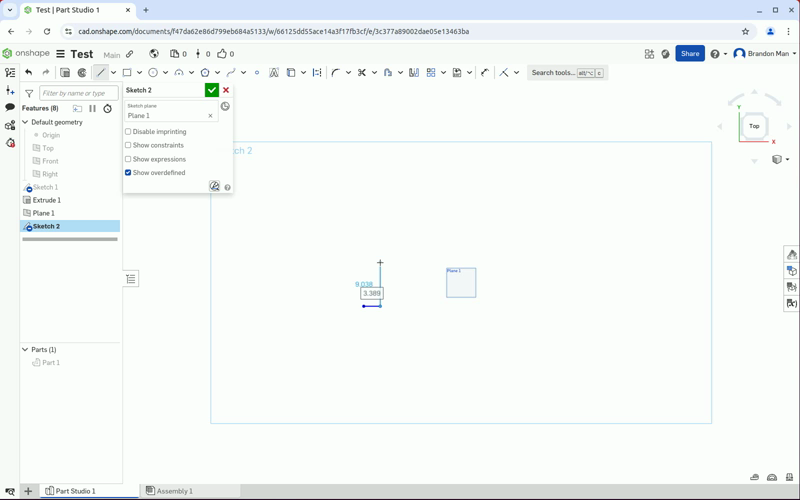
click(380, 262)
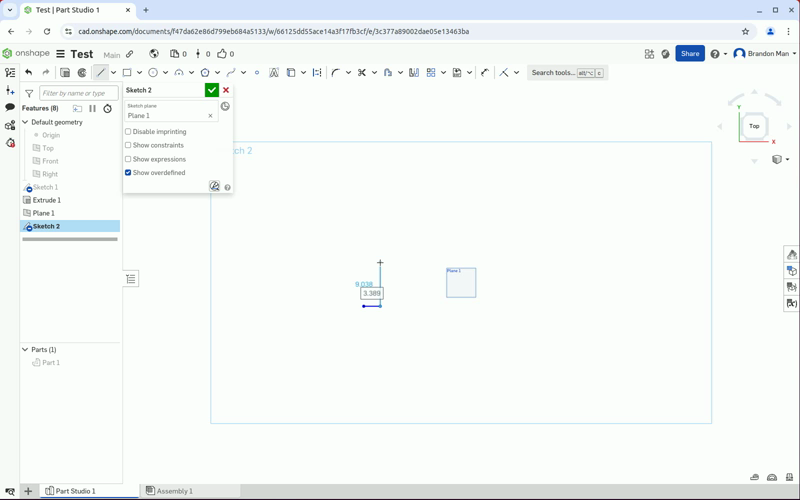
key_up(shift)
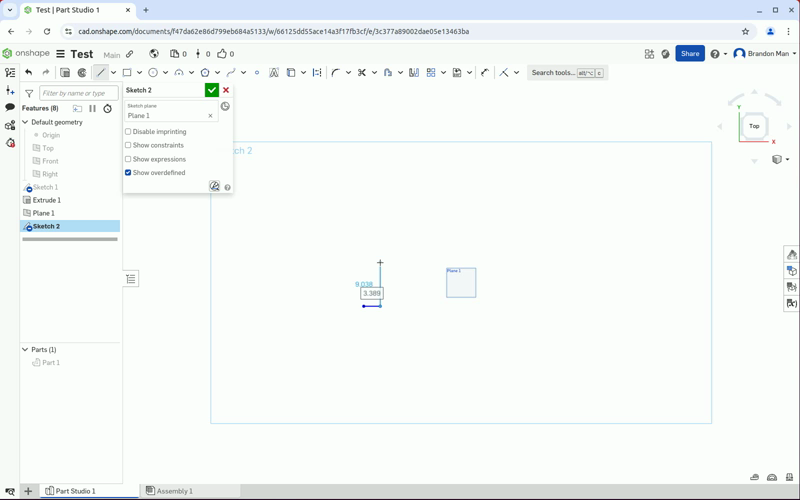
key_down(shift)
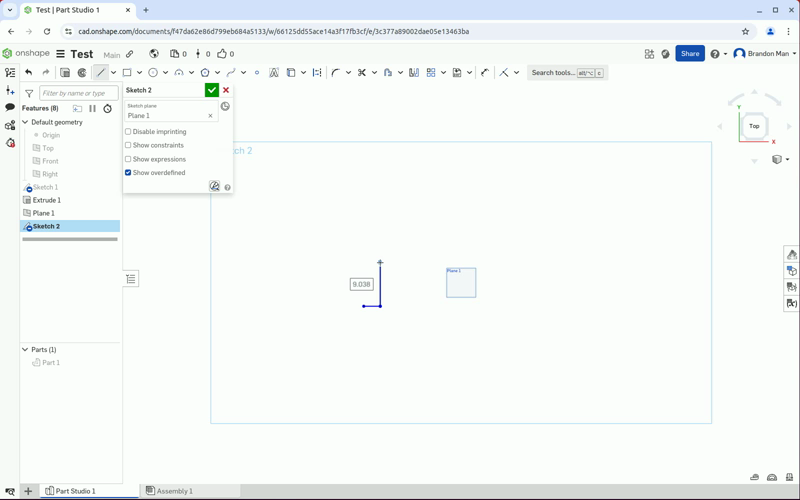
mouse_move(410, 262)
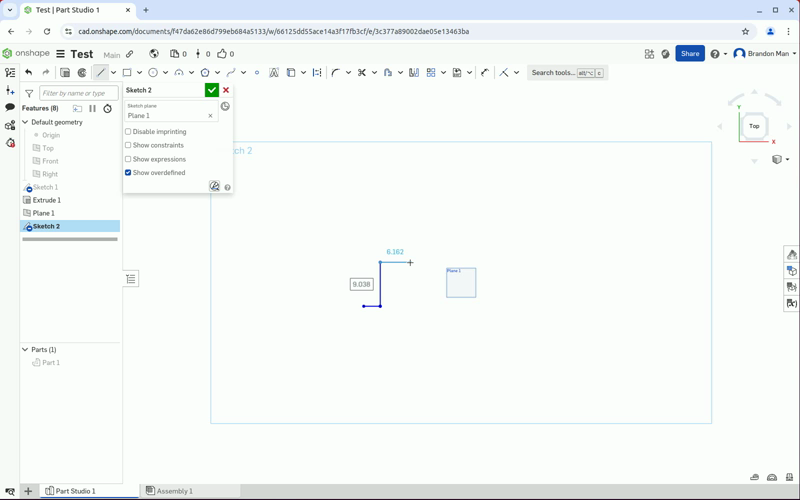
mouse_move(363, 262)
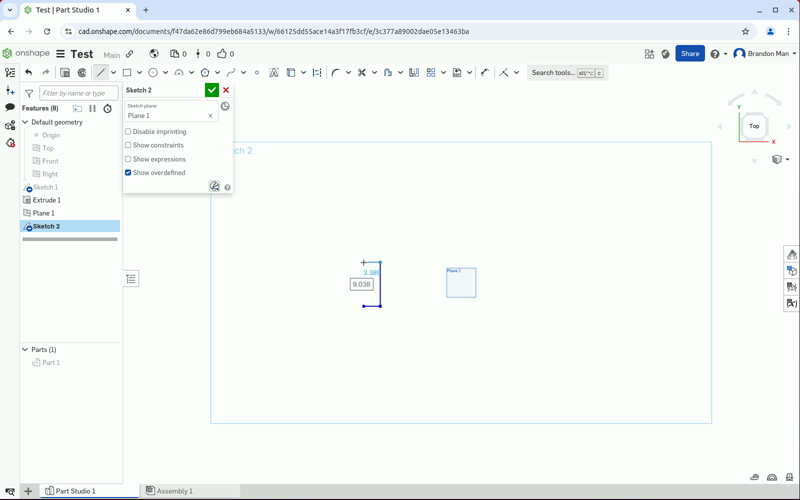
click(363, 262)
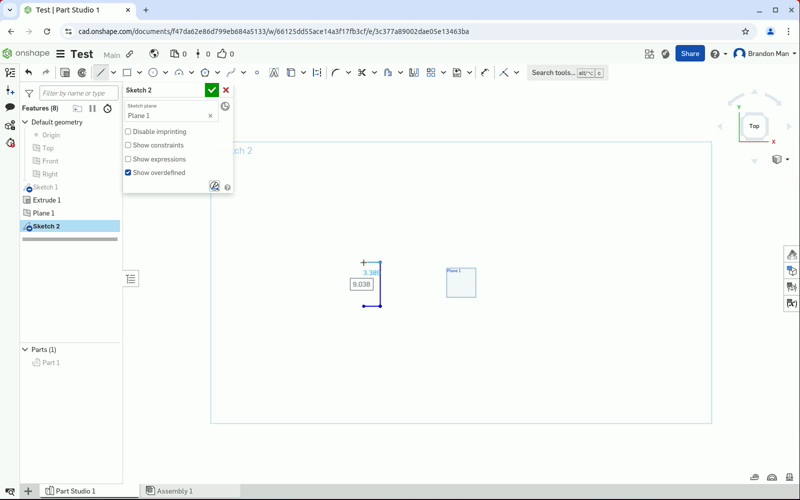
key_up(shift)
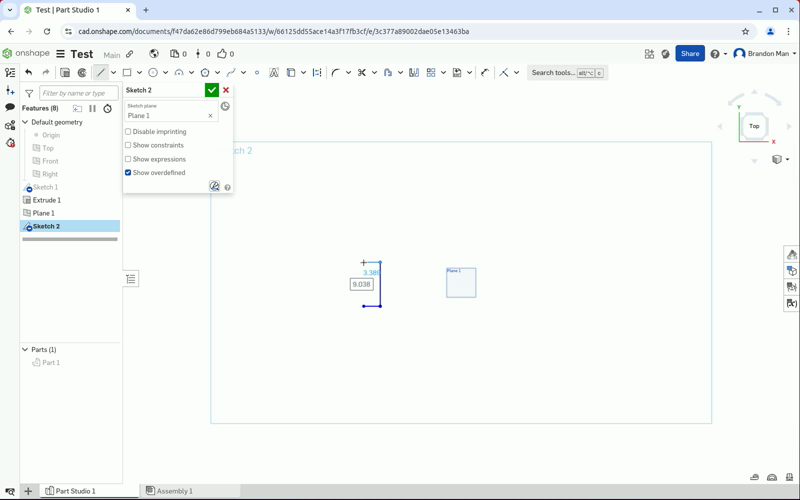
mouse_move(393, 262)
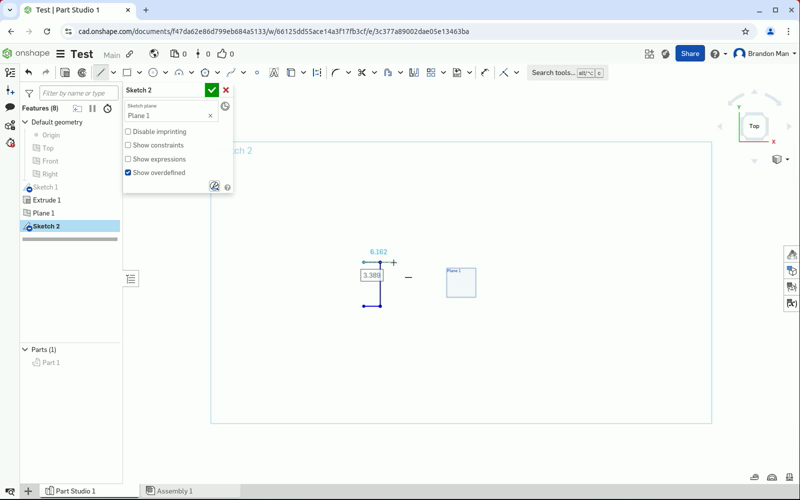
key_down(shift)
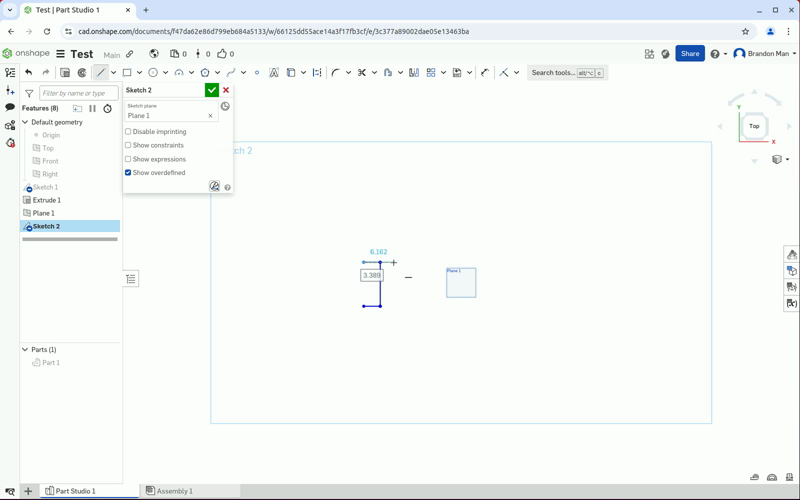
mouse_move(363, 306)
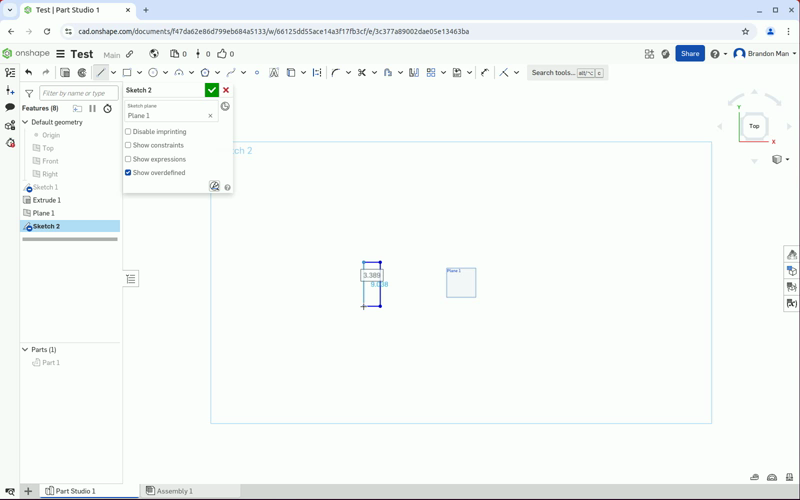
key_up(shift)
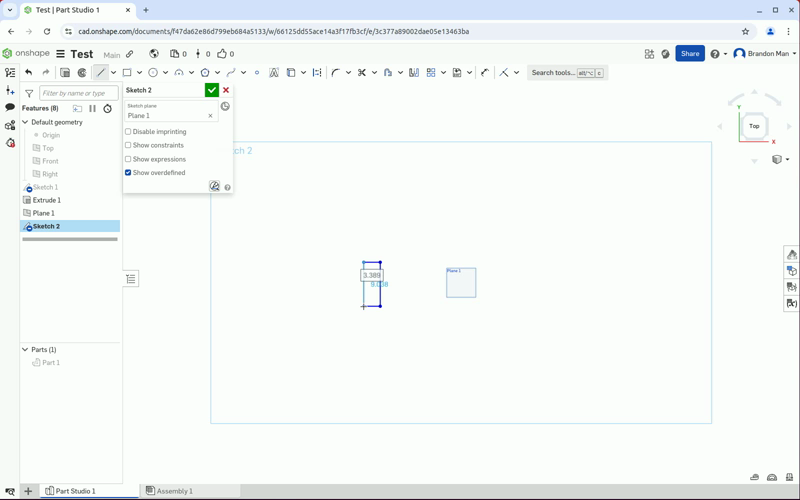
click(363, 306)
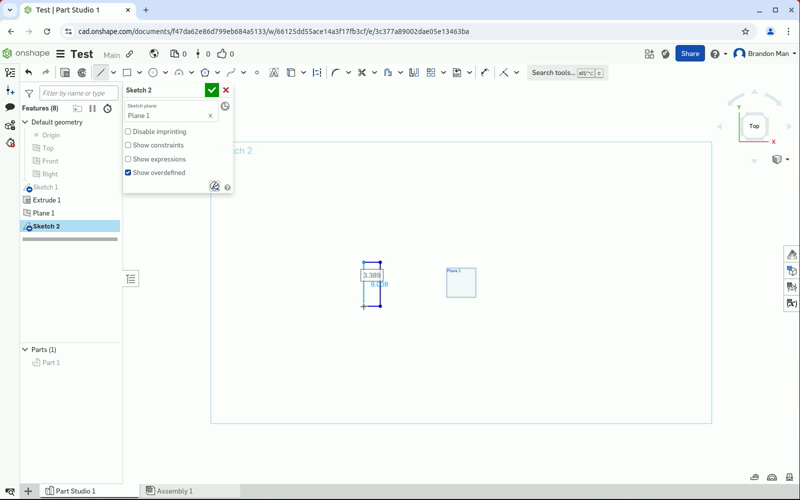
key(esc)
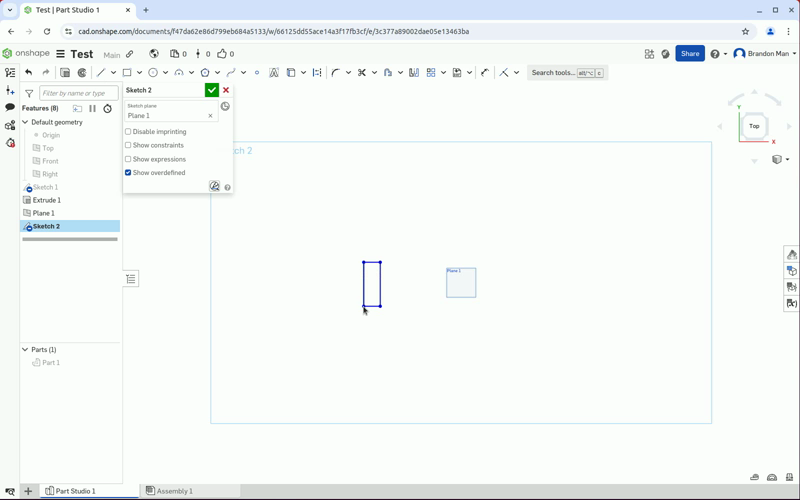
mouse_move(365, 263)
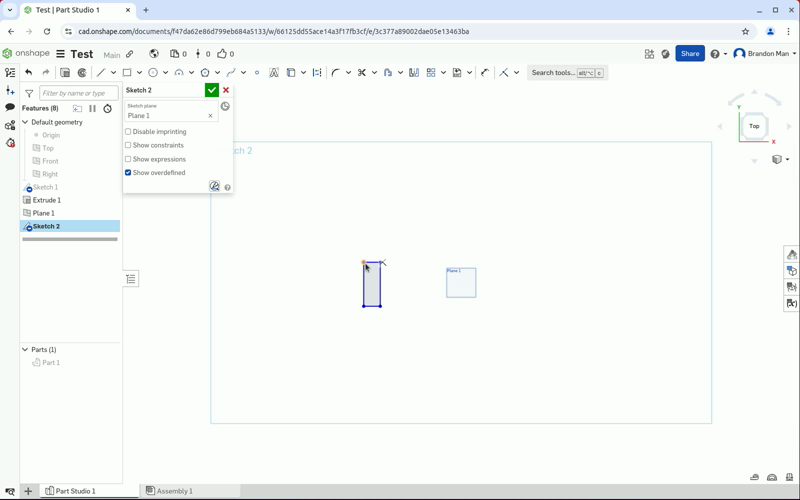
scroll(6)
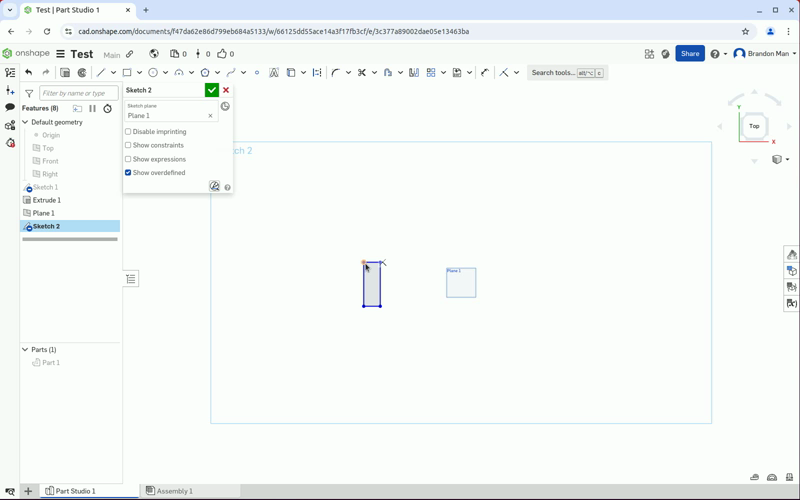
scroll(6)
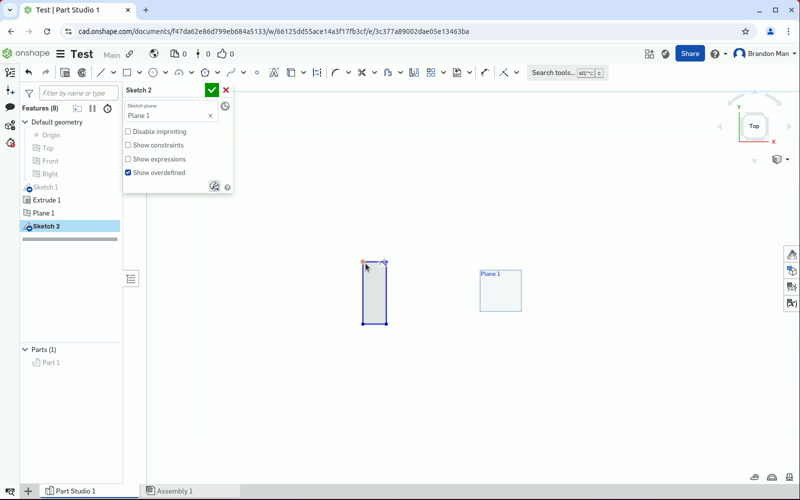
scroll(6)
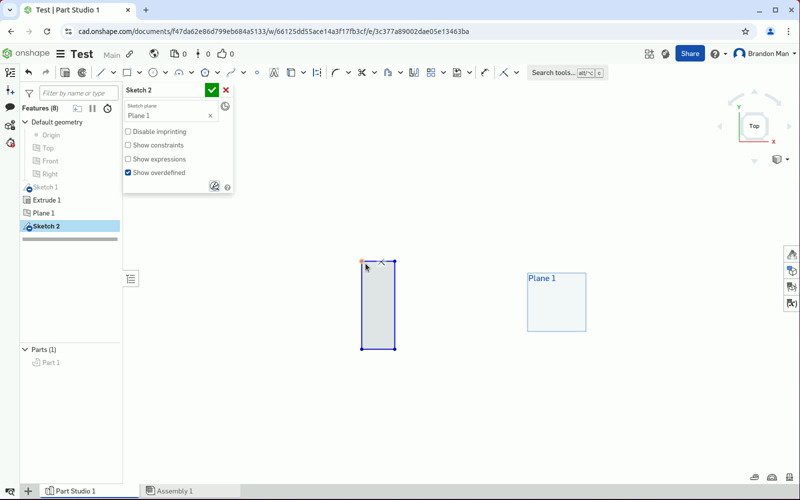
scroll(6)
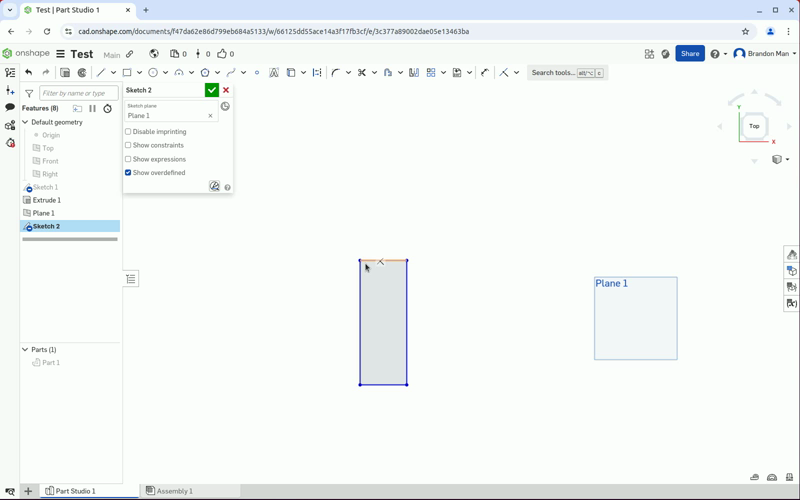
scroll(6)
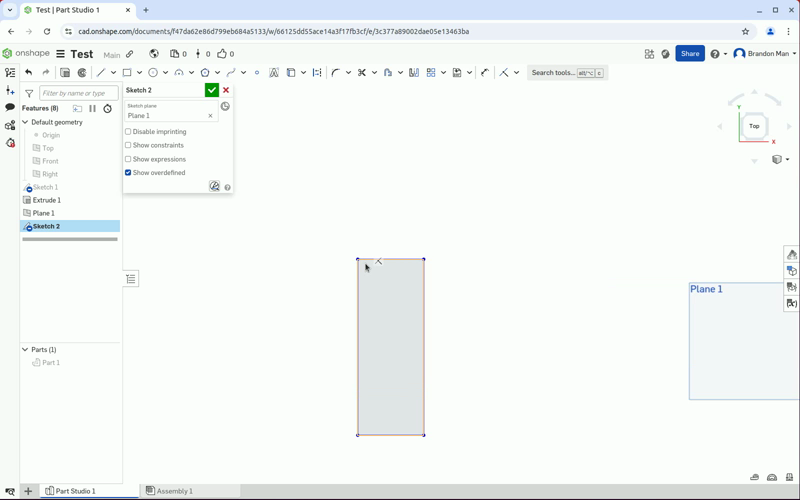
scroll(6)
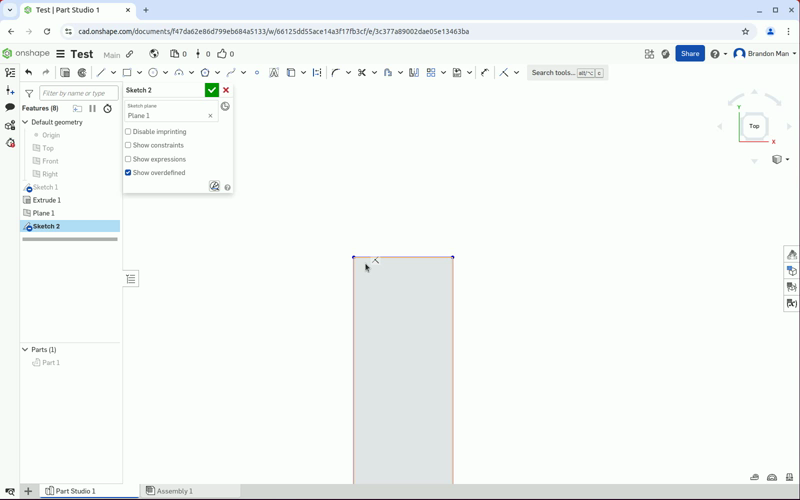
scroll(6)
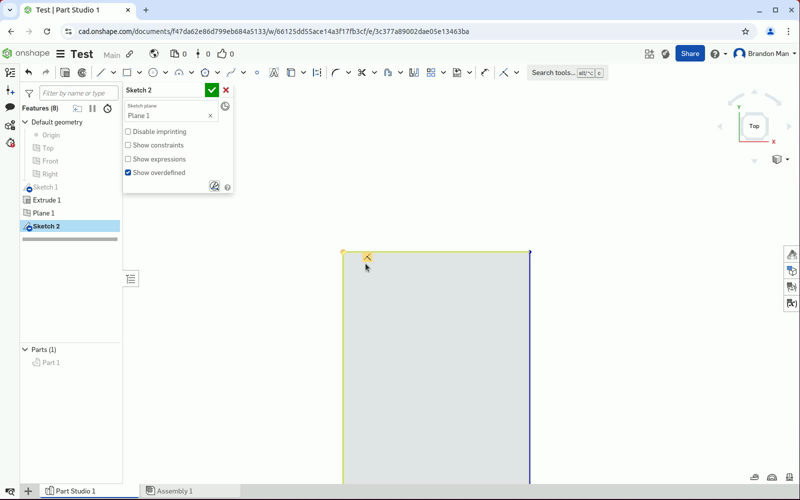
click(365, 263)
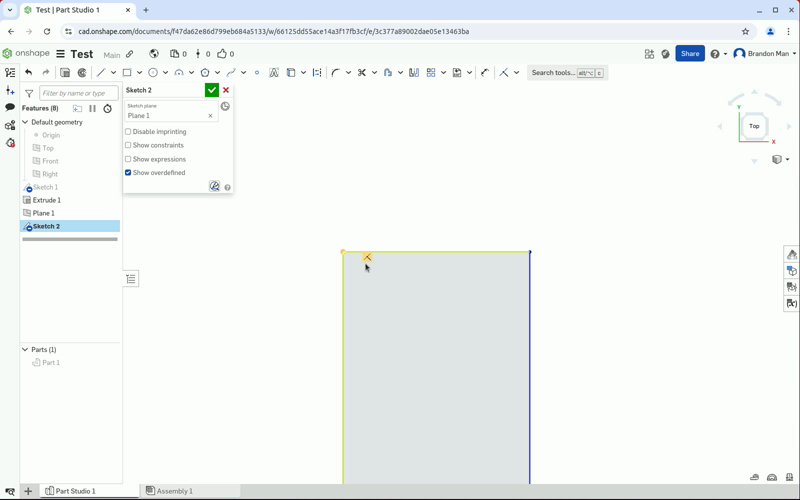
scroll(-6)
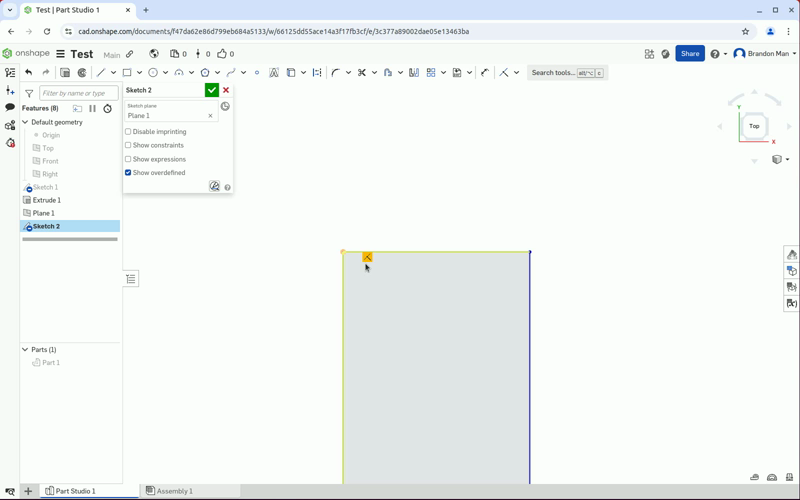
scroll(-6)
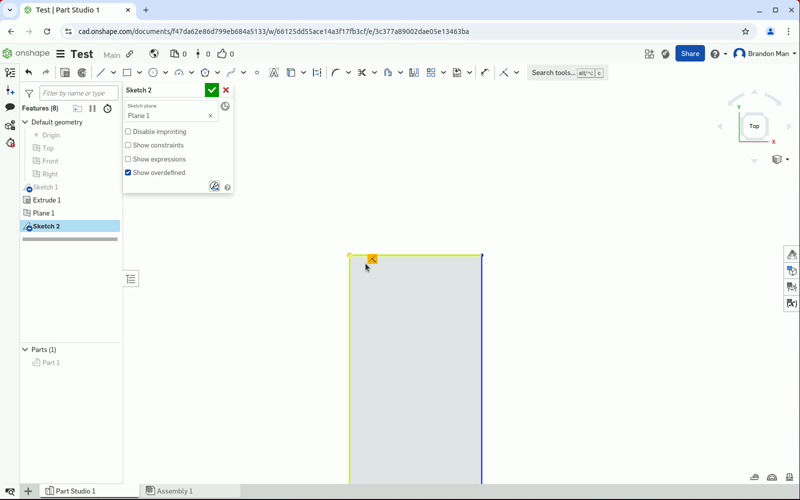
scroll(-6)
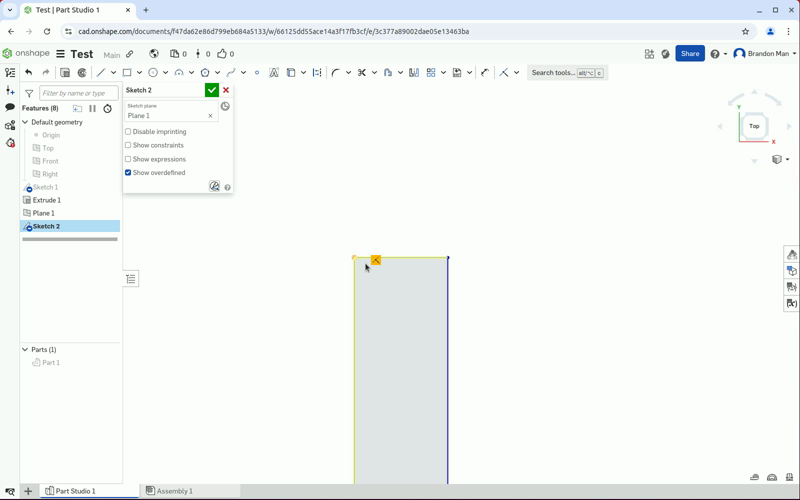
scroll(-6)
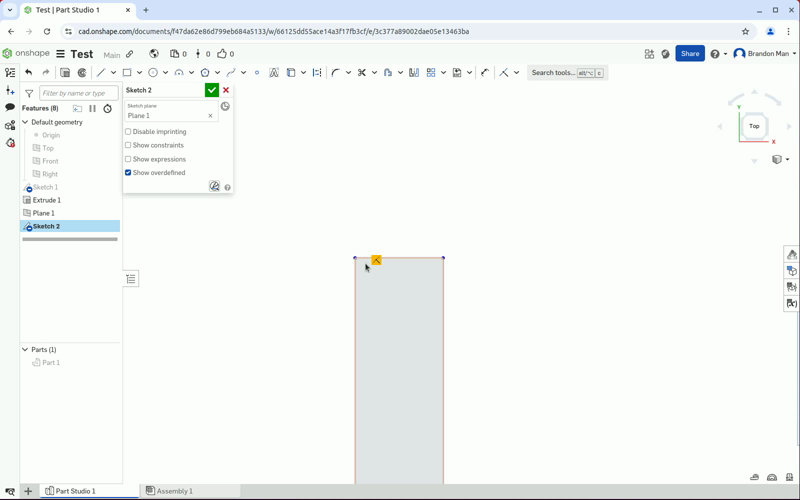
scroll(-6)
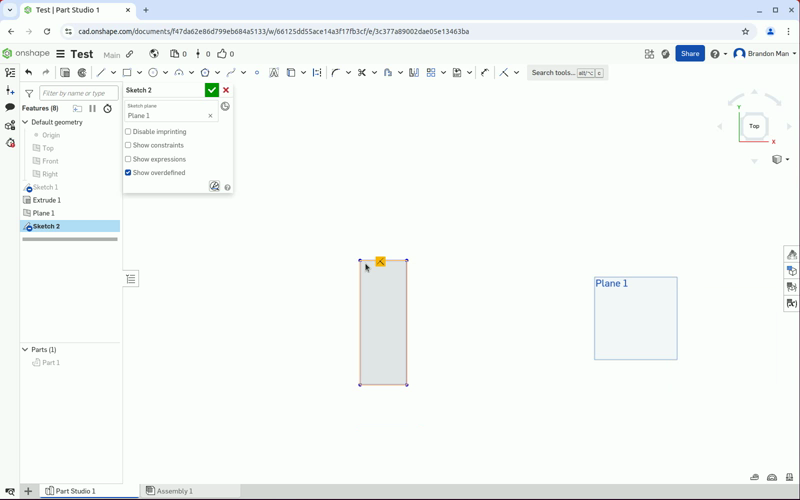
scroll(-6)
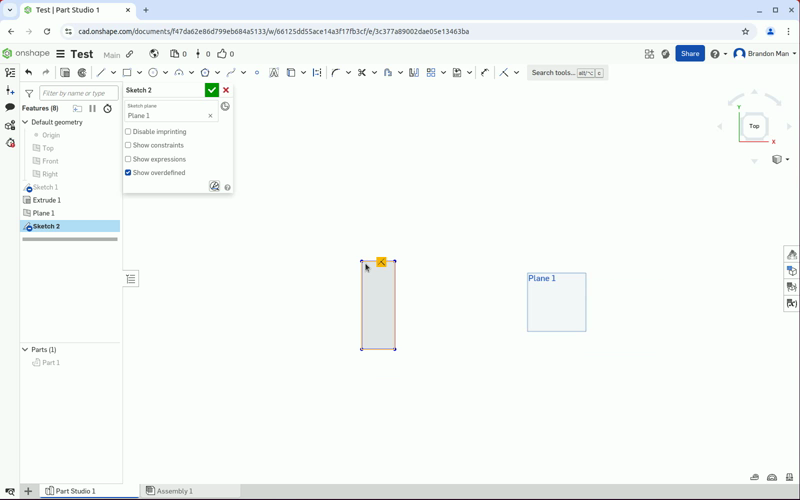
scroll(-6)
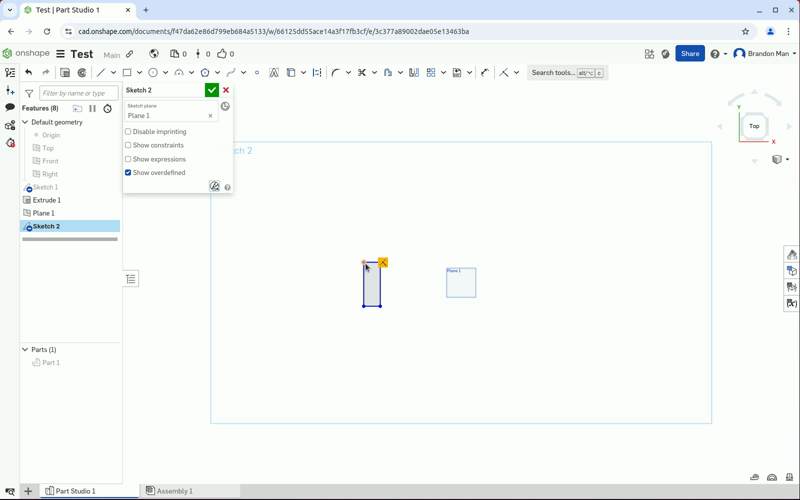
mouse_move(73, 352)
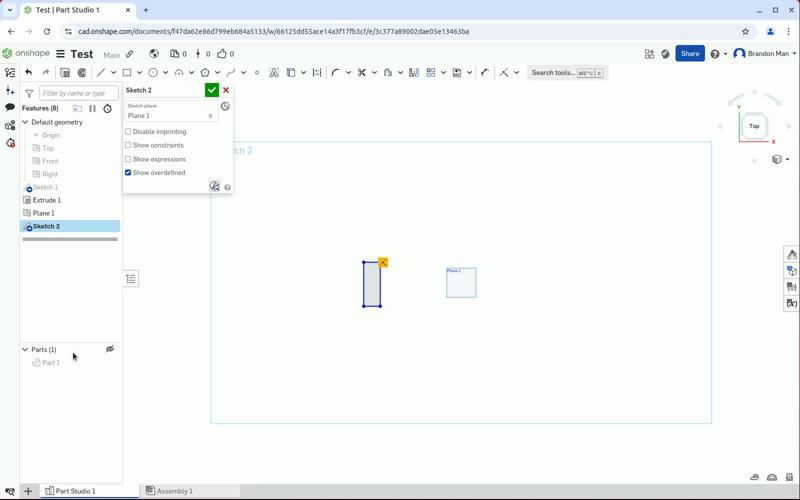
key(shift+y)
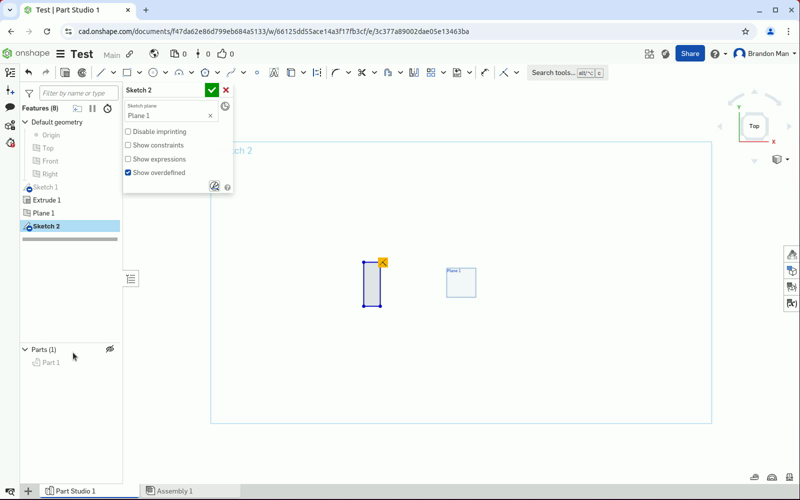
key(shift+e)
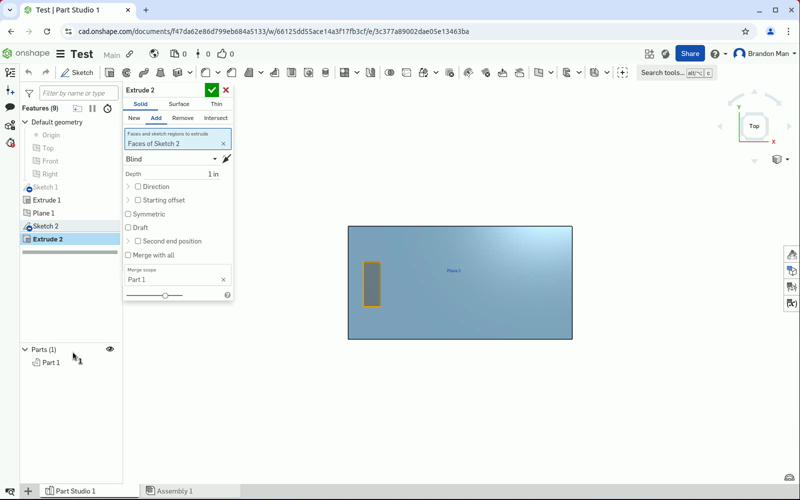
mouse_move(143, 106)
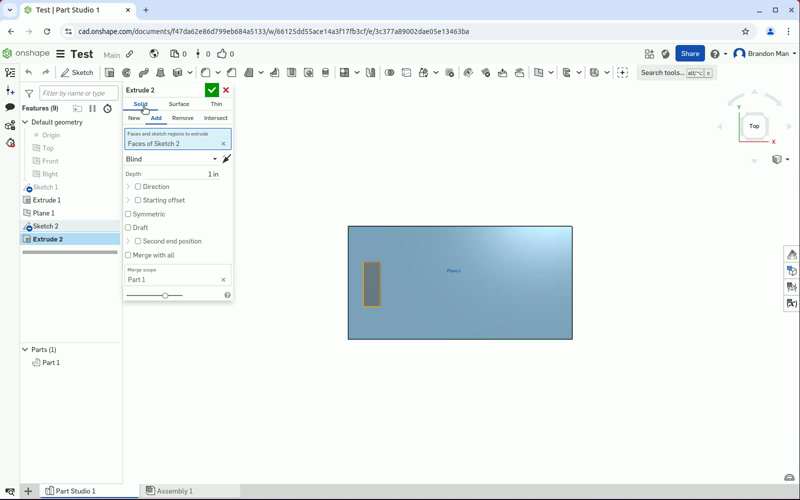
click(143, 106)
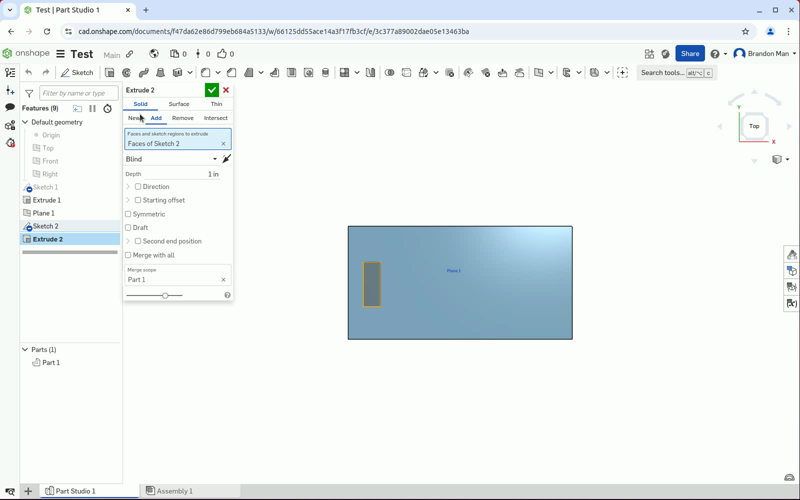
mouse_move(137, 120)
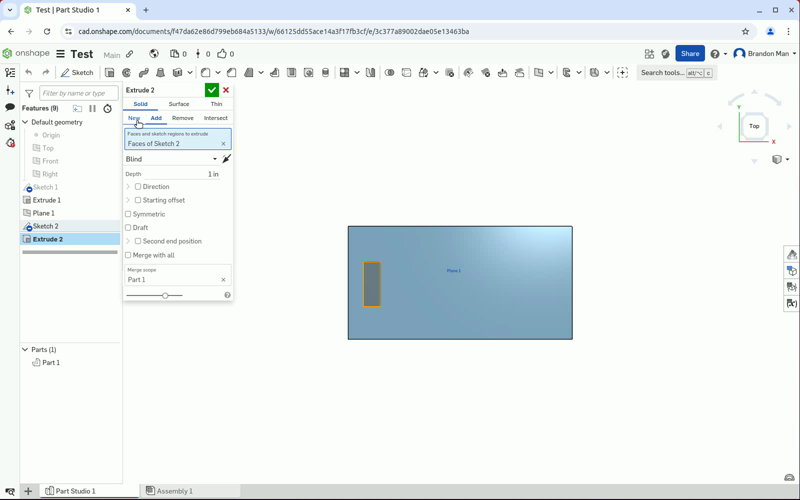
click(137, 120)
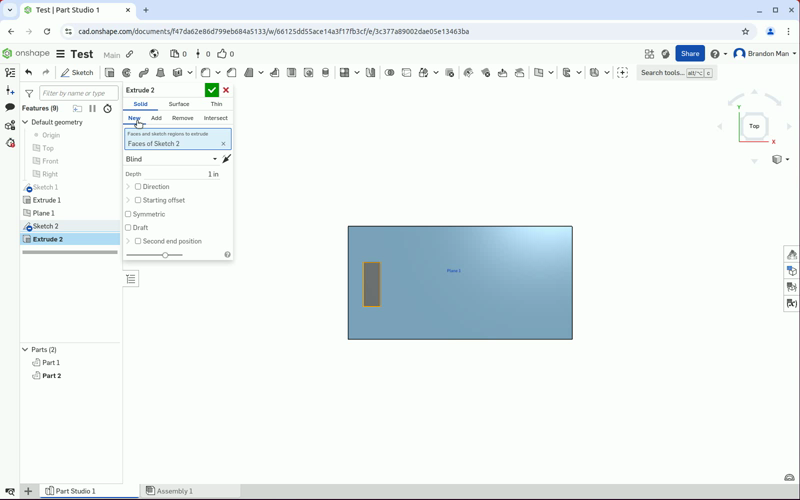
key(tab, 4)
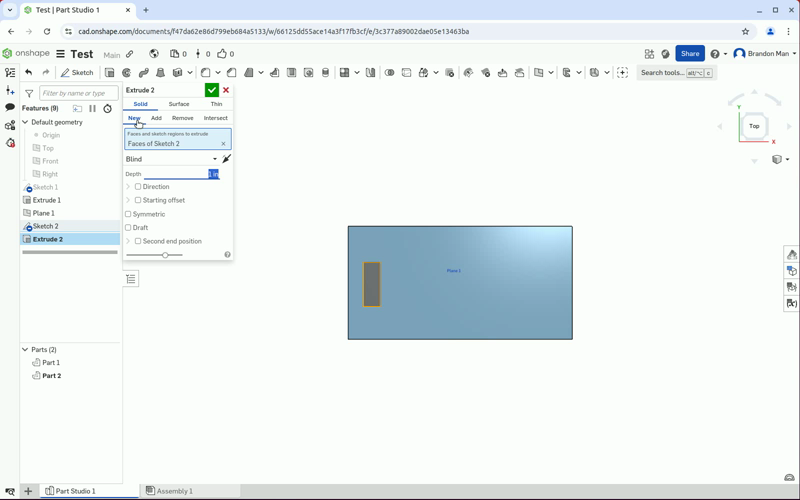
text(0.963)
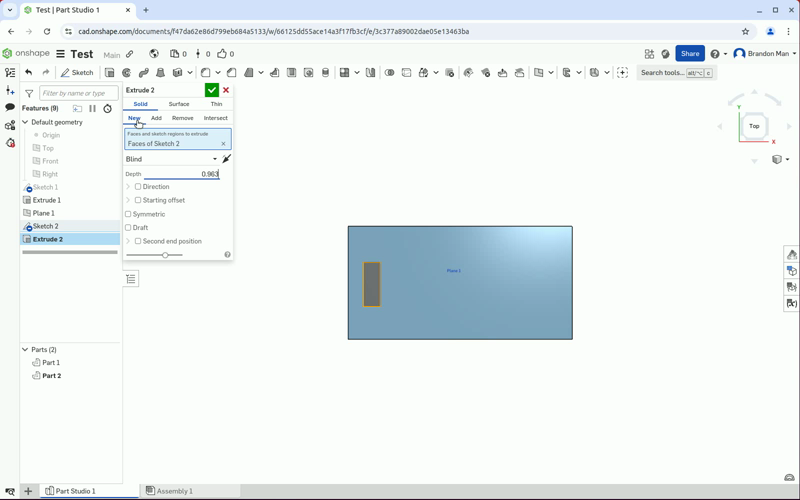
key(enter)
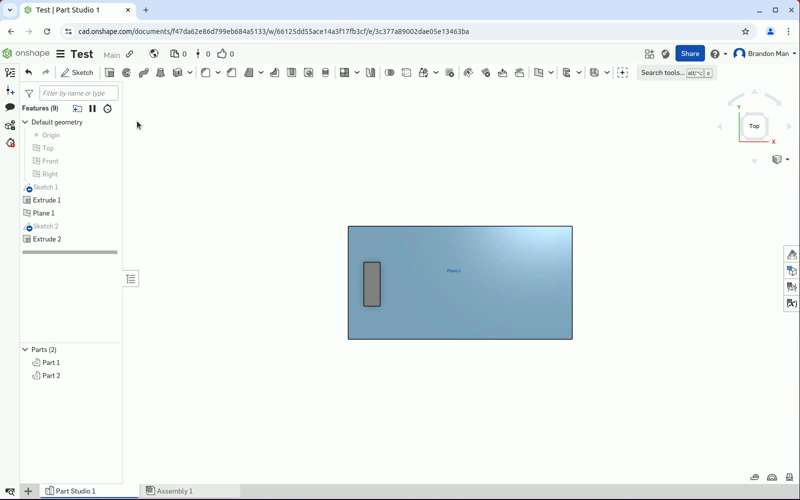
key(shift+h)
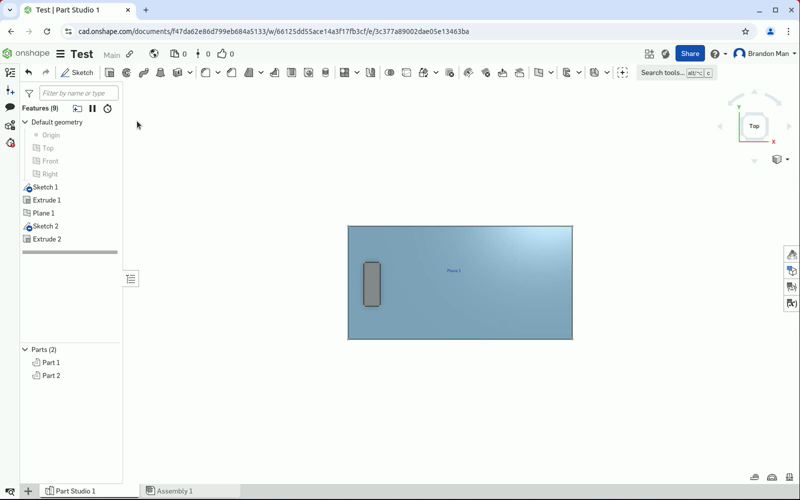
key(shift+h)
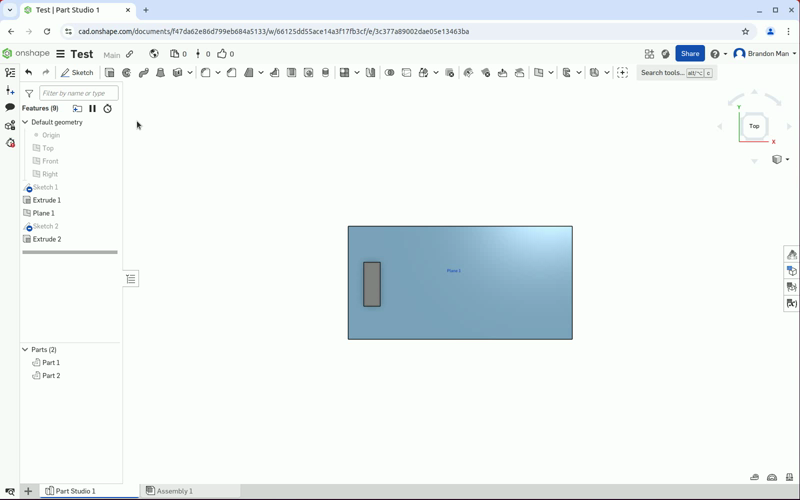
mouse_move(73, 189)
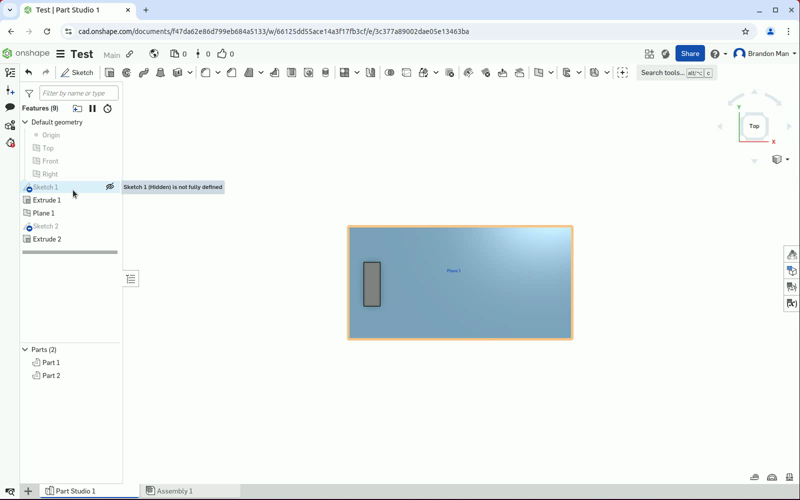
click(73, 189)
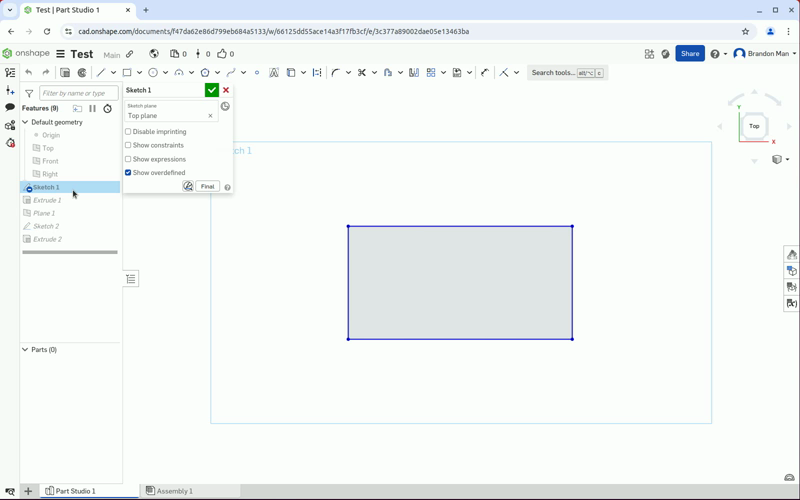
mouse_move(229, 92)
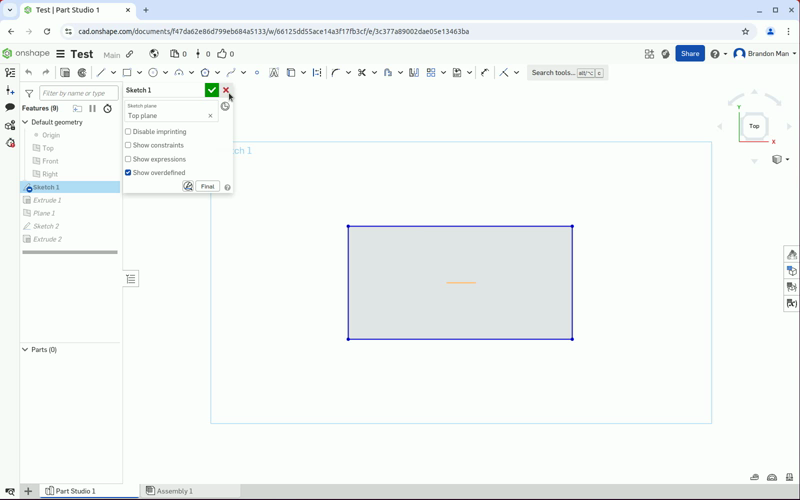
click(229, 92)
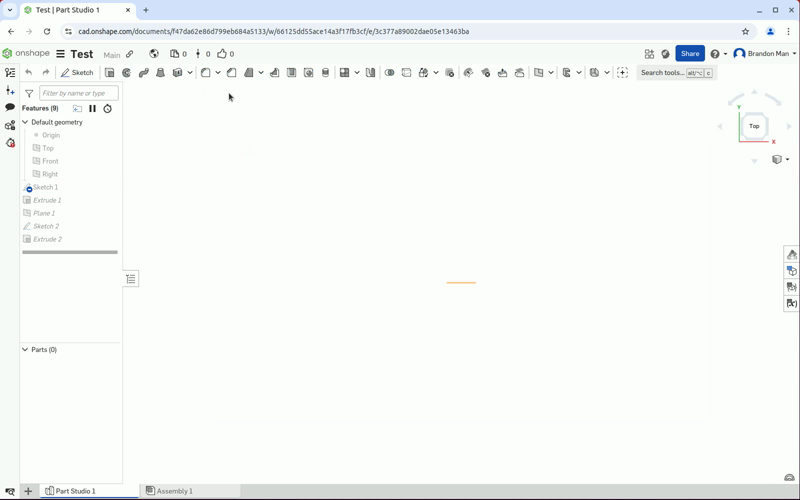
key(shift+s)
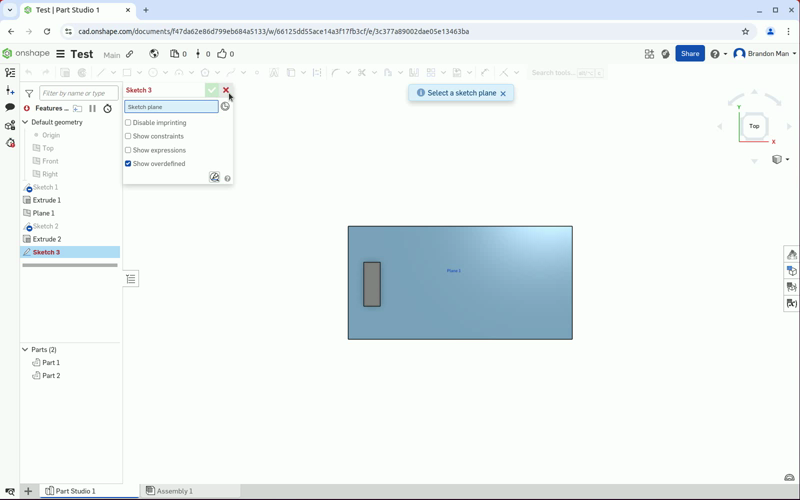
mouse_move(73, 215)
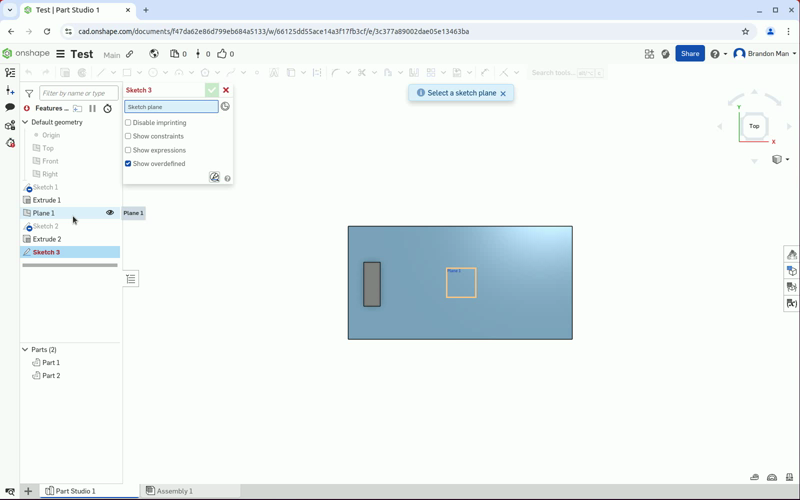
click(73, 215)
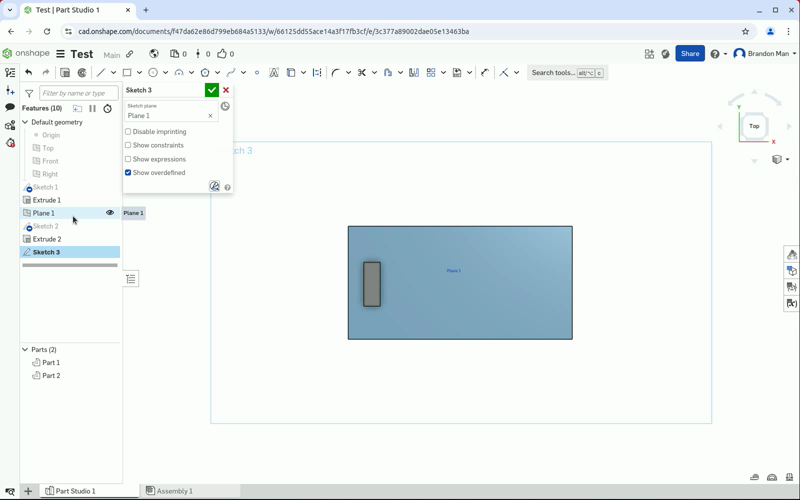
mouse_move(73, 352)
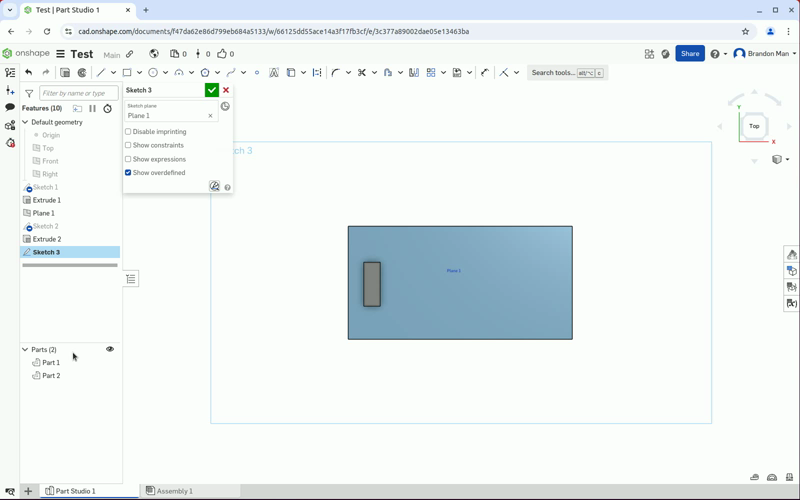
key(y)
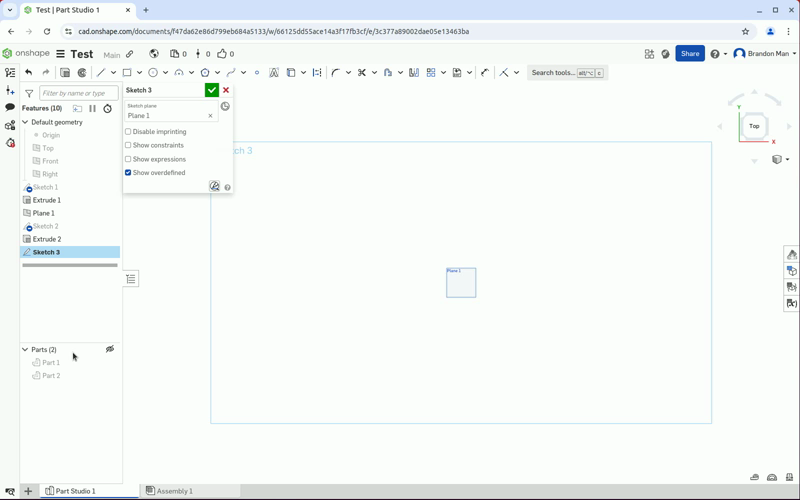
key(l)
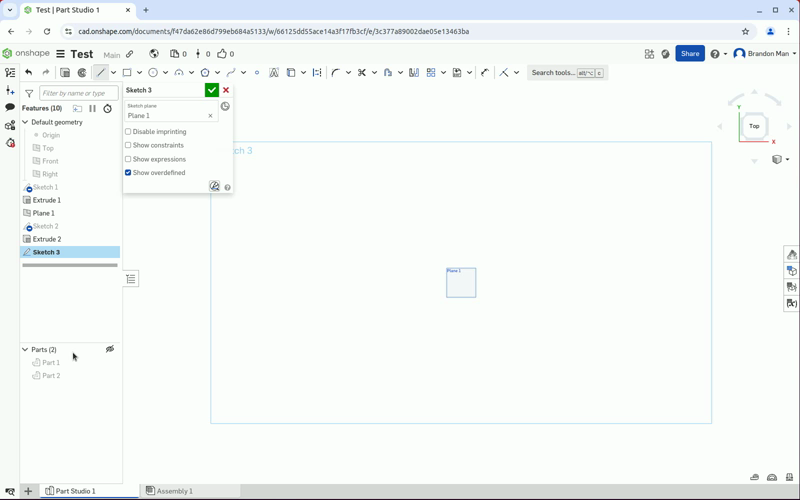
key_down(shift)
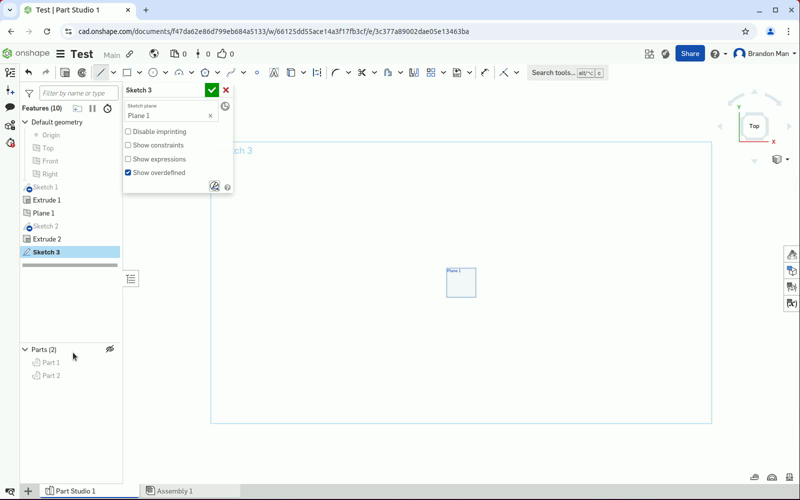
mouse_move(474, 291)
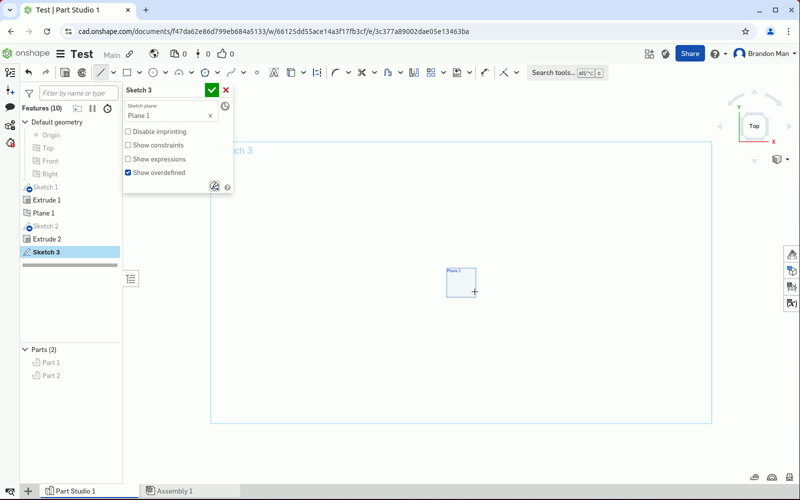
click(474, 291)
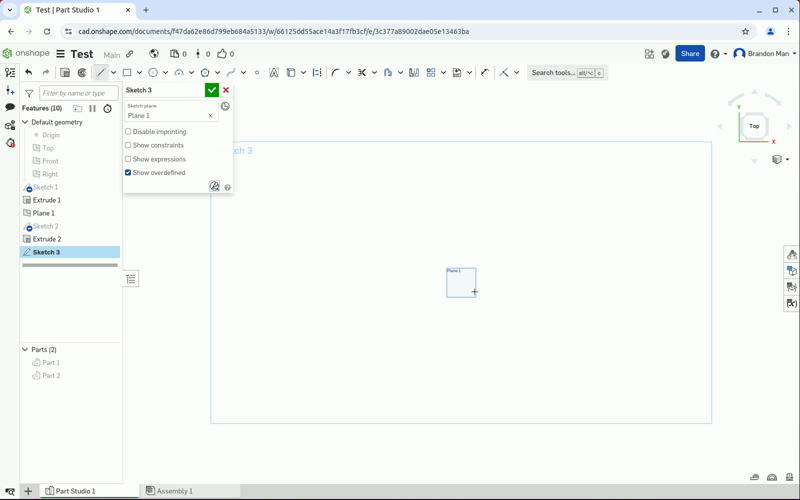
key_up(shift)
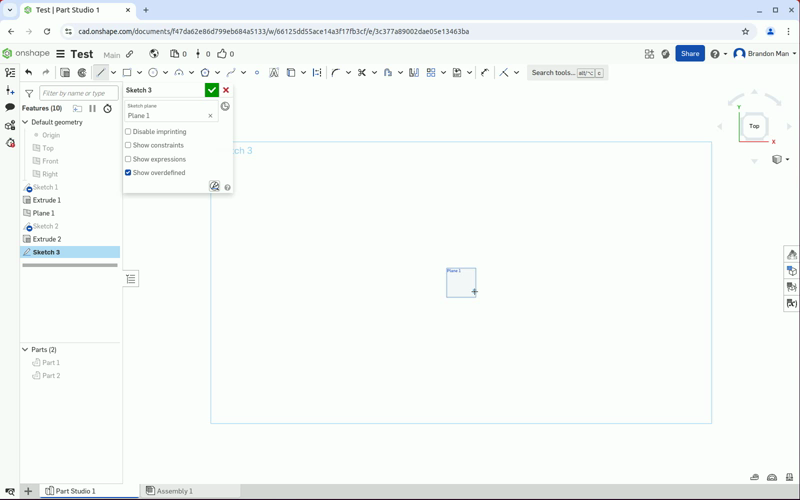
key_down(shift)
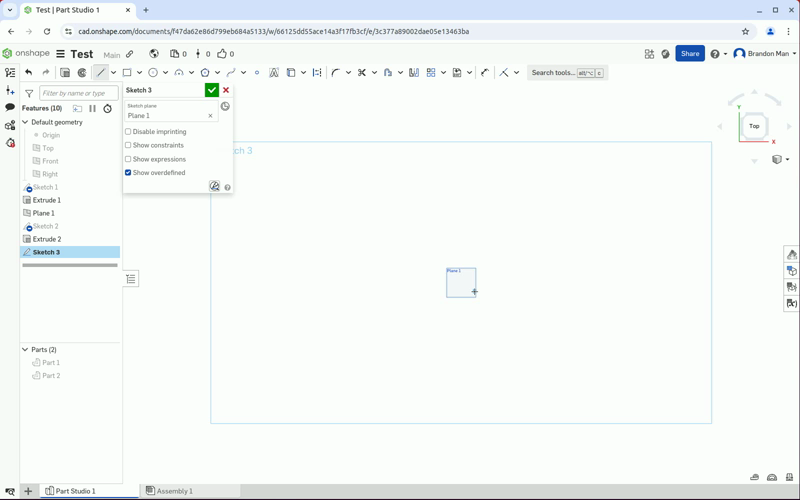
mouse_move(504, 291)
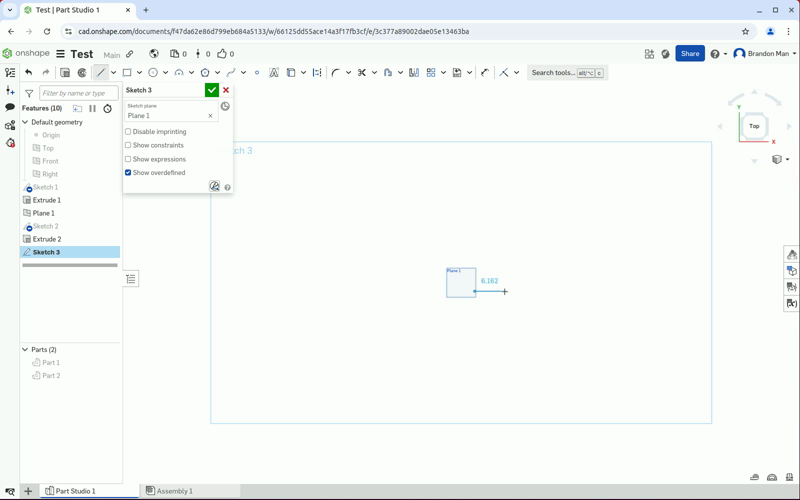
mouse_move(500, 291)
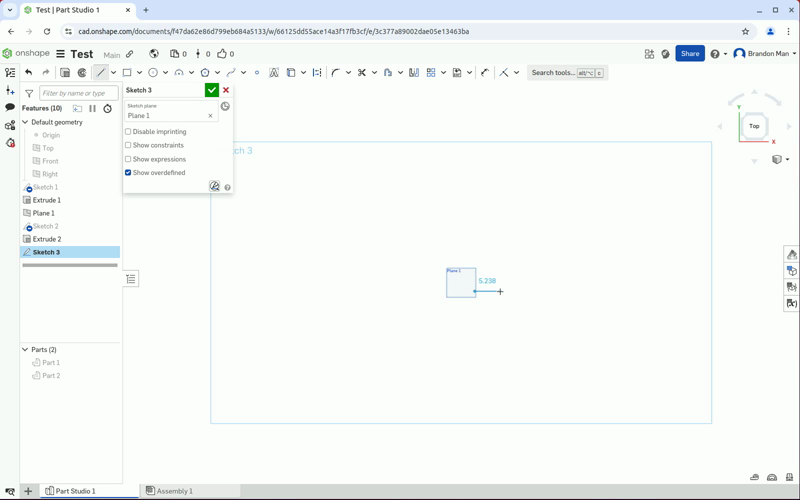
click(500, 291)
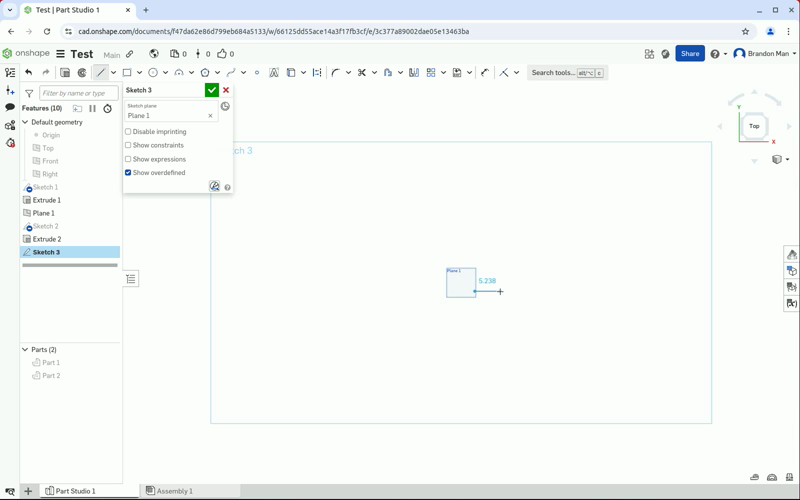
key_up(shift)
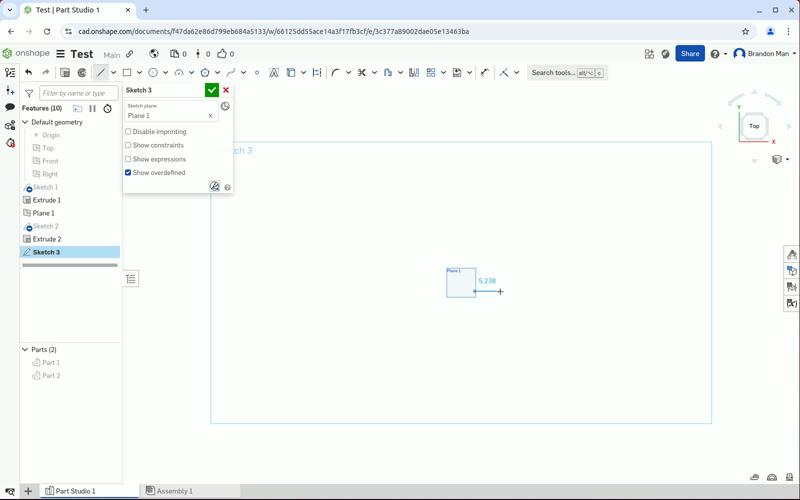
key_down(shift)
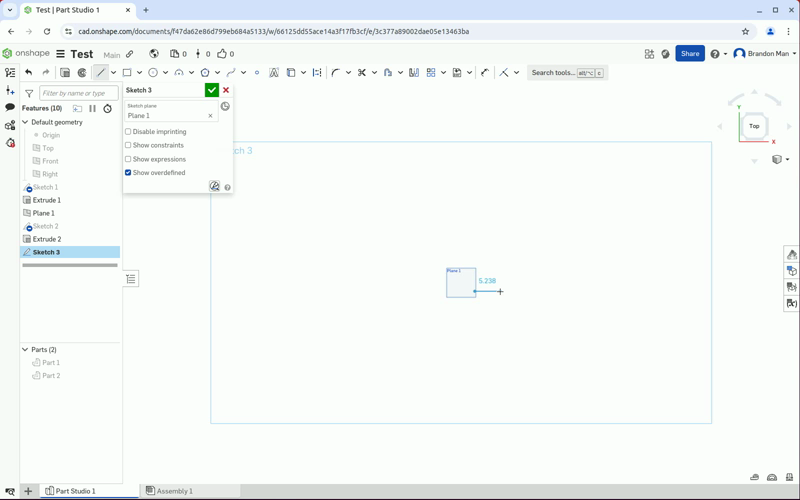
mouse_move(530, 291)
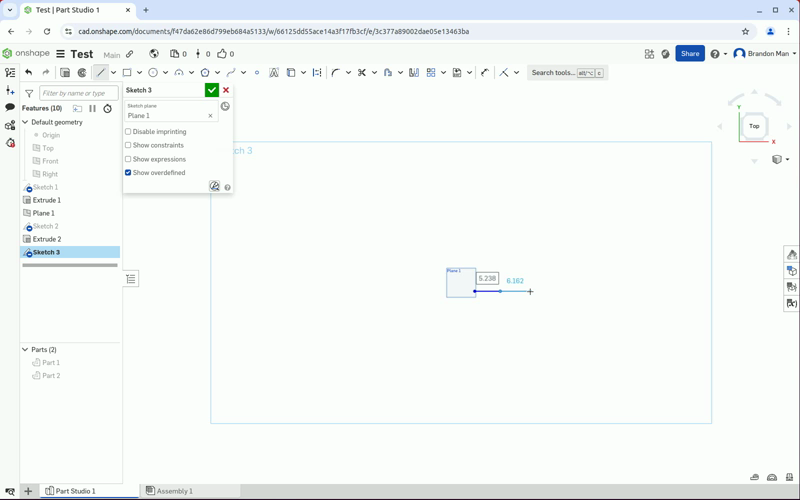
mouse_move(500, 275)
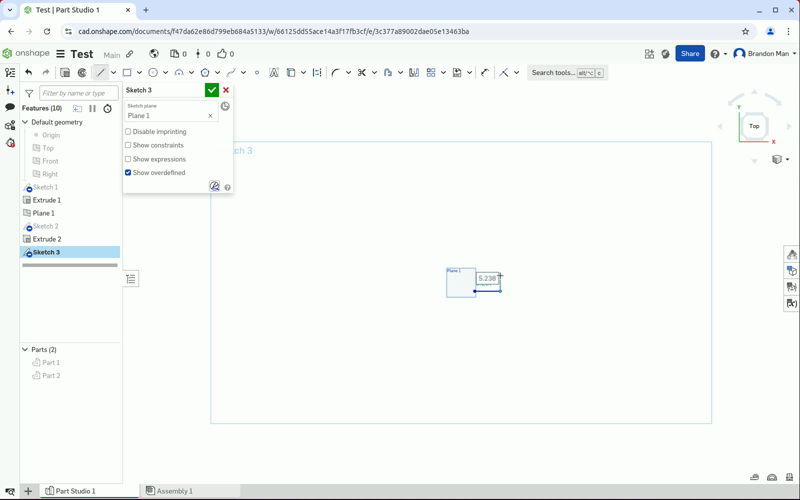
click(500, 275)
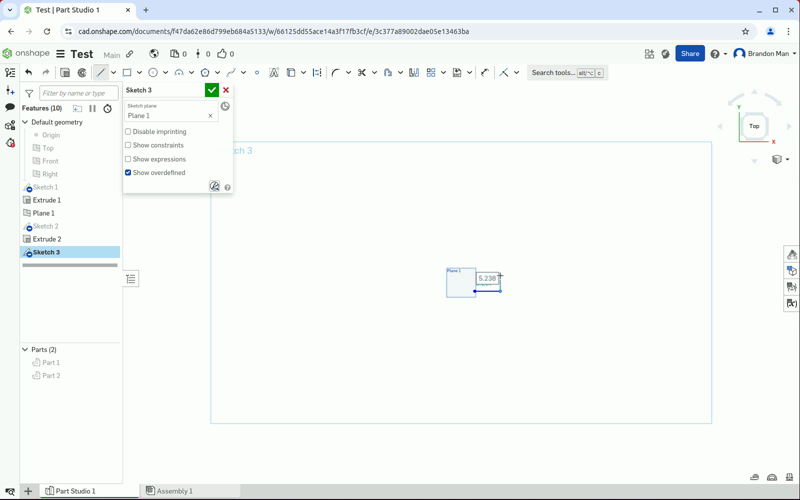
key_up(shift)
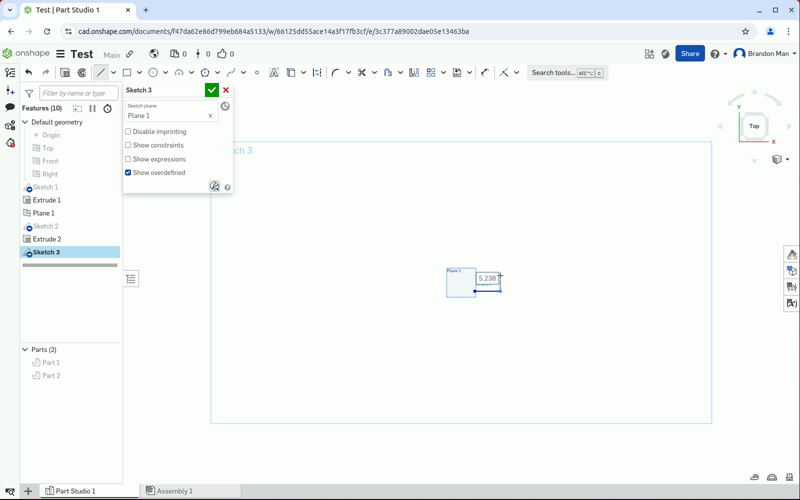
key_down(shift)
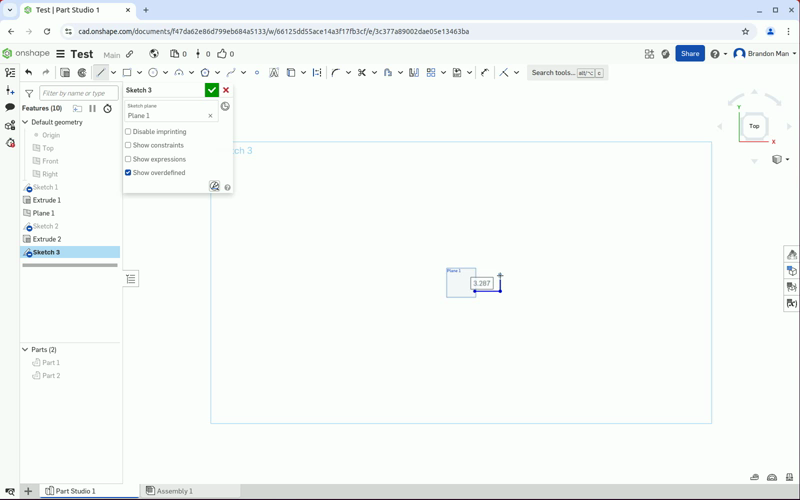
mouse_move(530, 275)
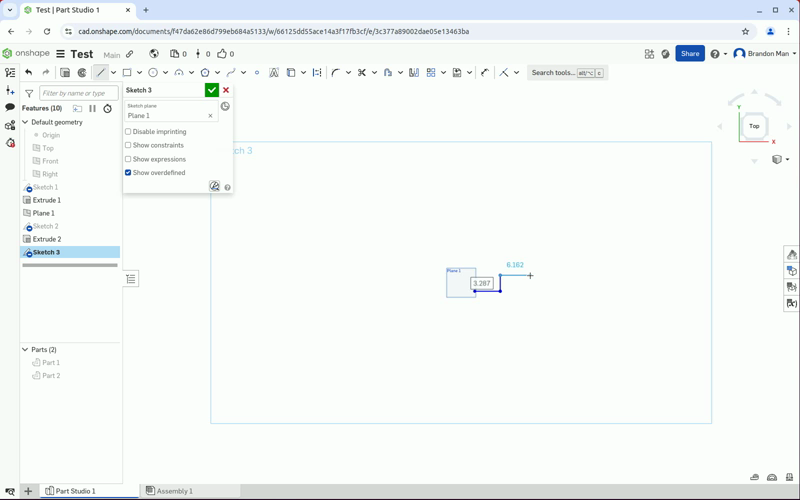
mouse_move(474, 275)
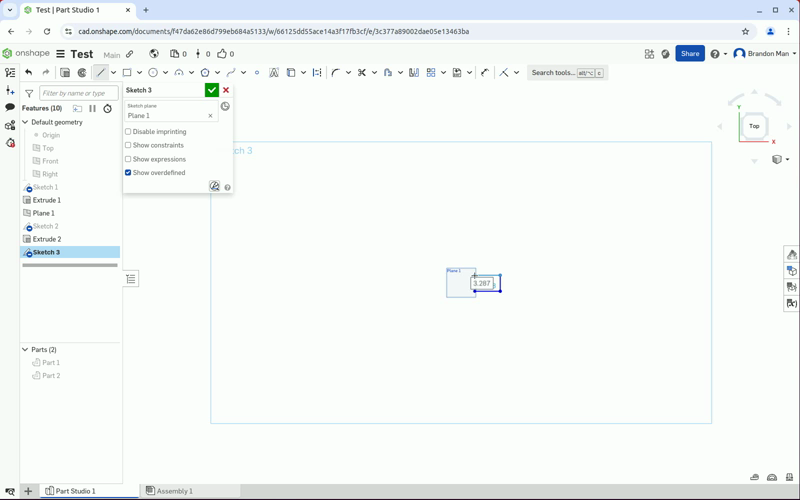
click(474, 275)
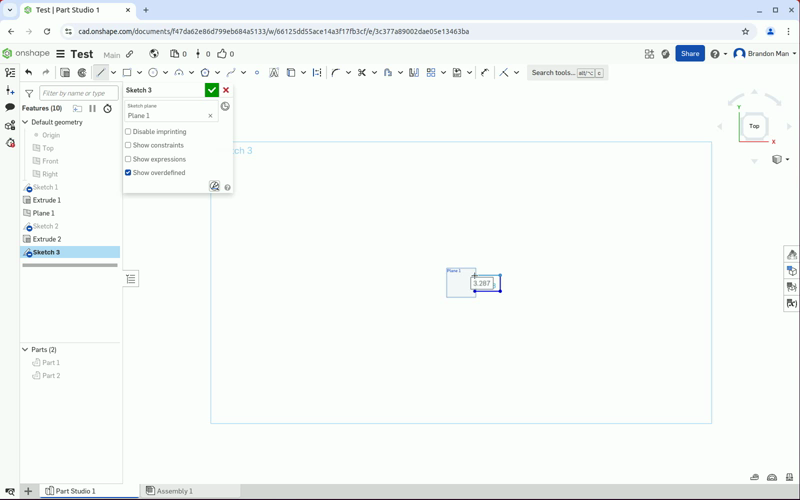
key_up(shift)
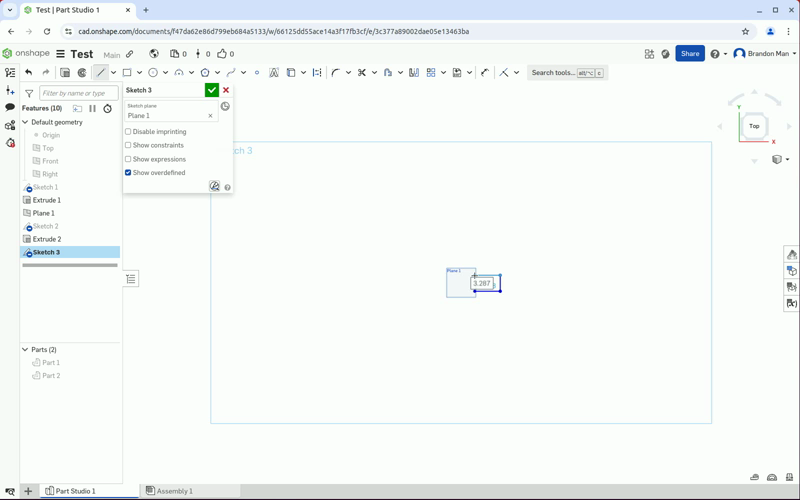
mouse_move(504, 275)
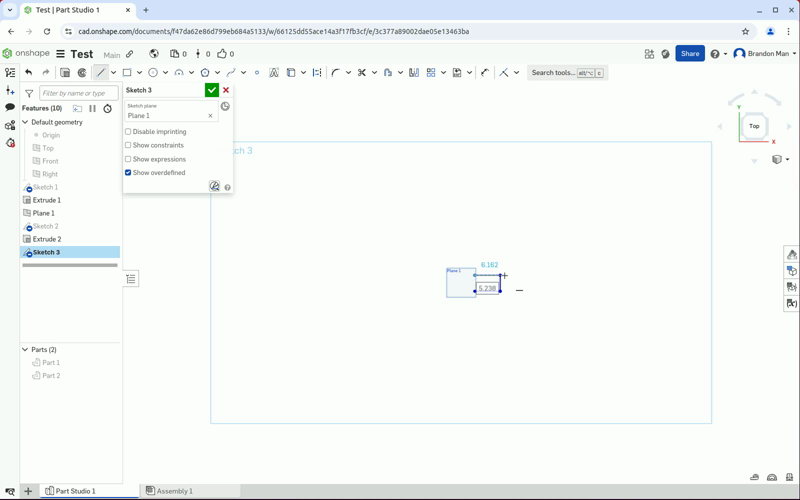
key_down(shift)
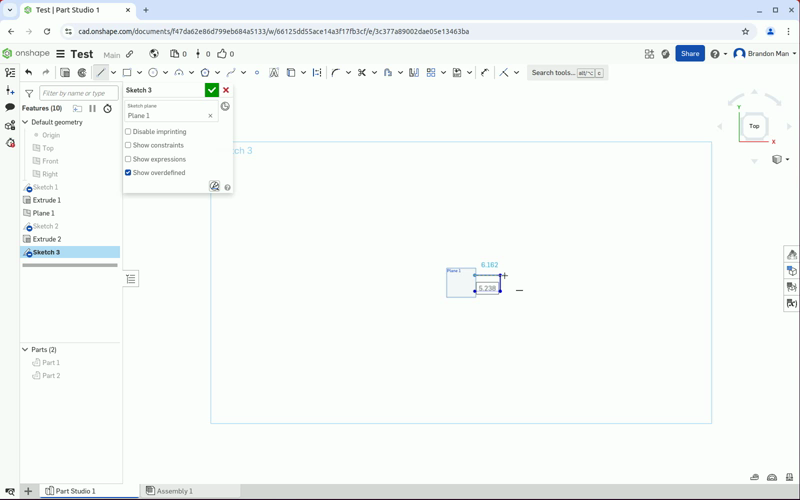
mouse_move(474, 291)
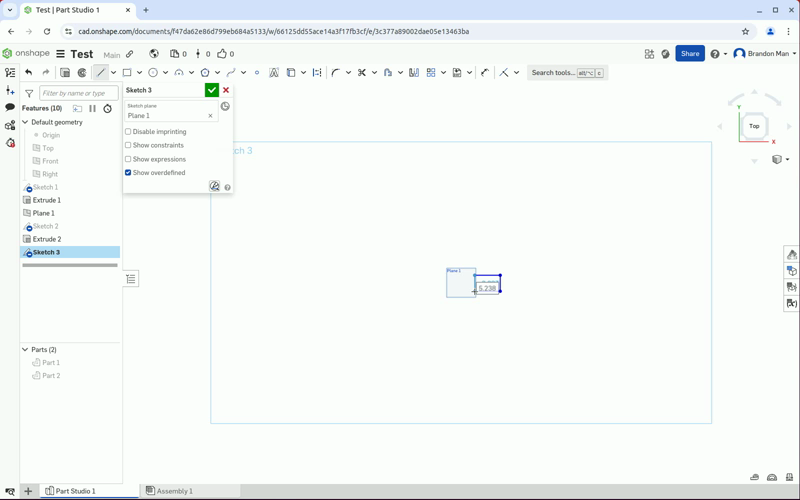
key_up(shift)
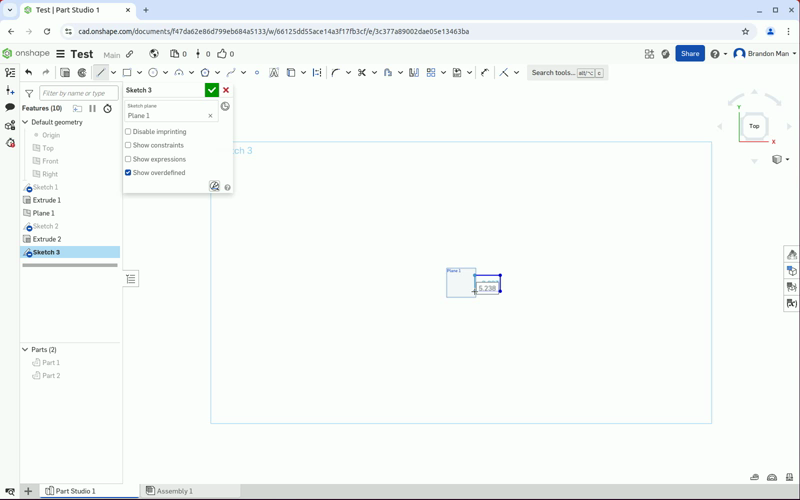
click(474, 291)
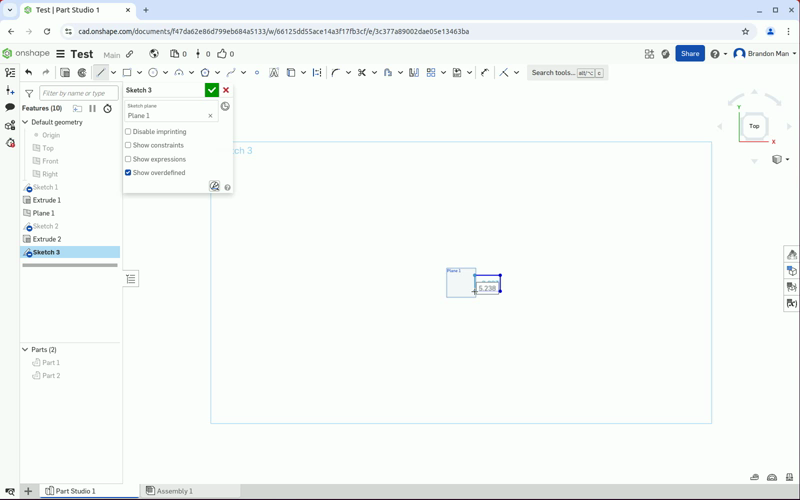
key(esc)
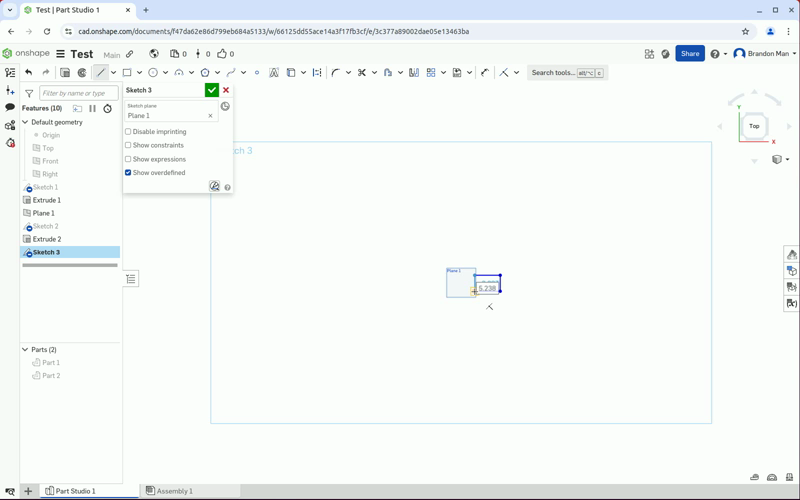
mouse_move(498, 288)
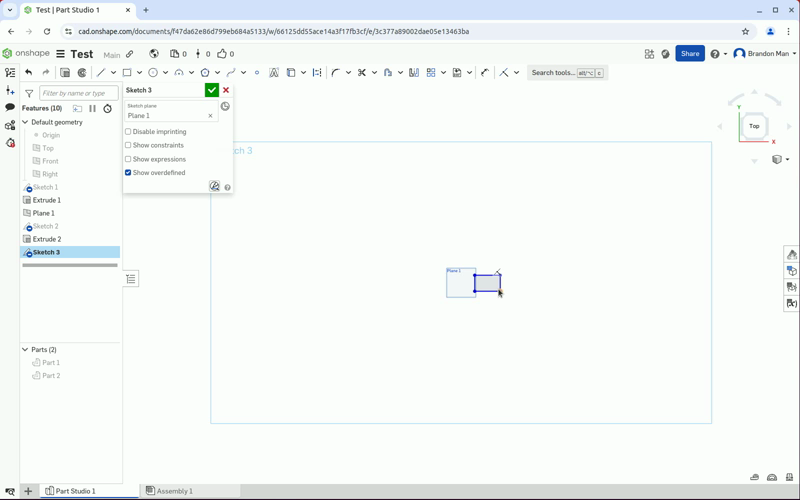
scroll(6)
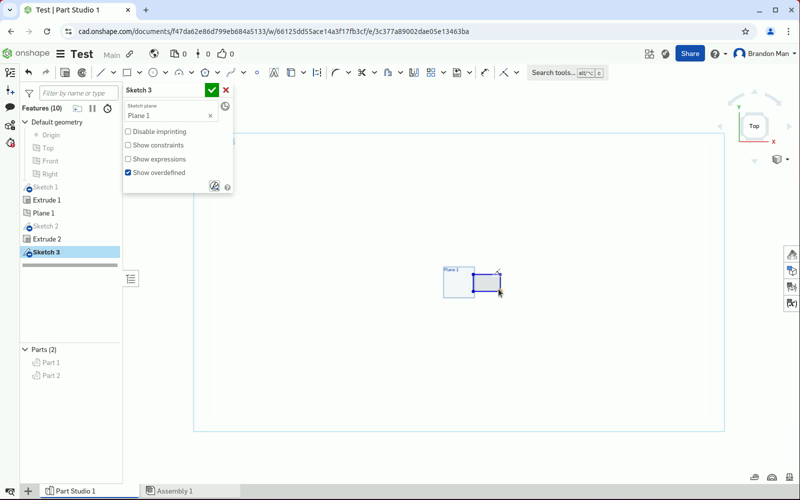
scroll(6)
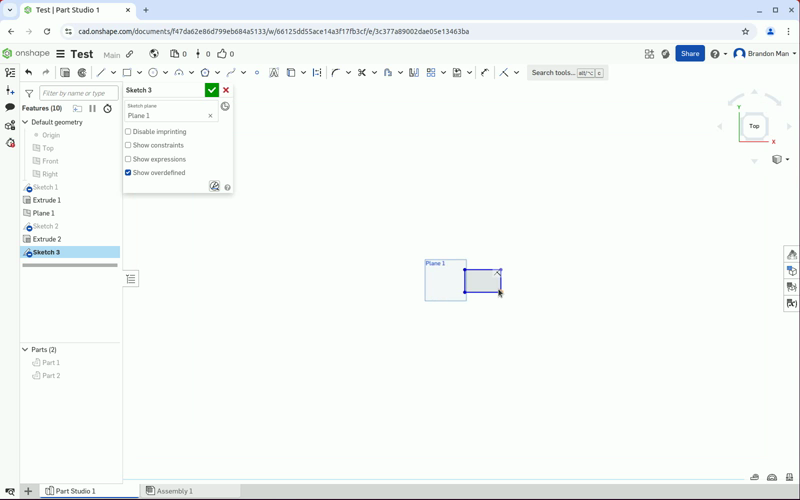
scroll(6)
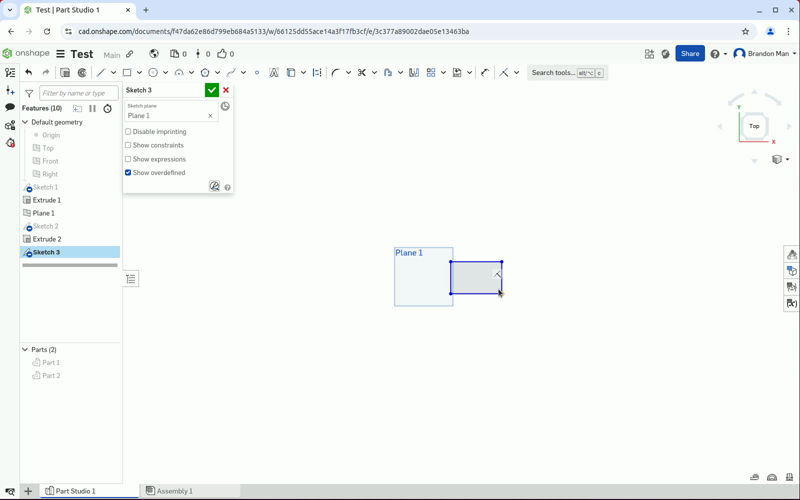
scroll(6)
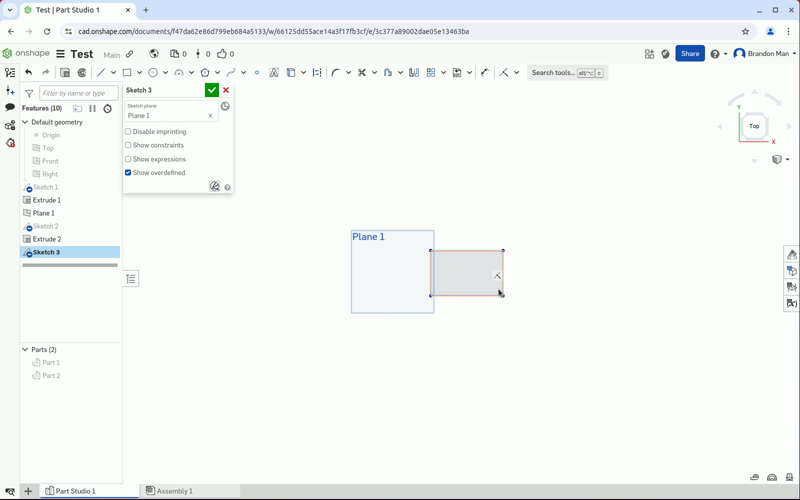
scroll(6)
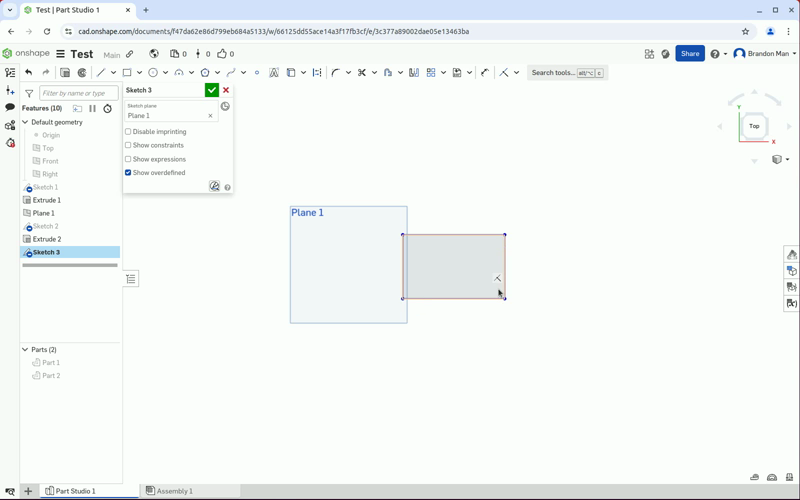
scroll(6)
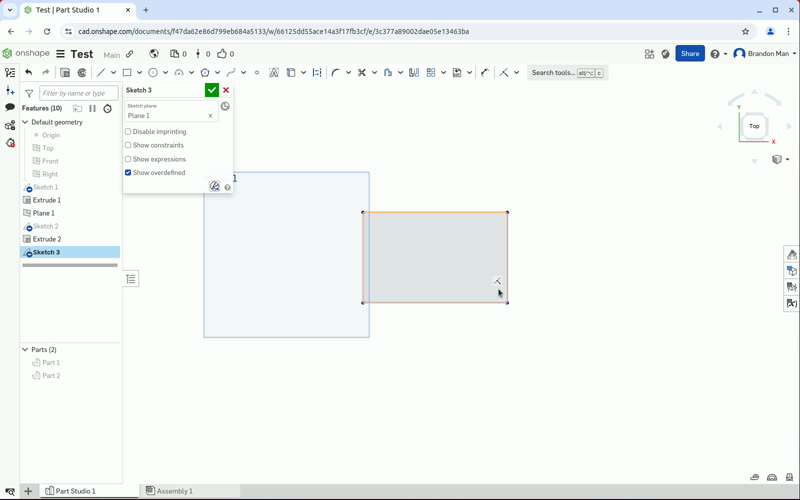
scroll(6)
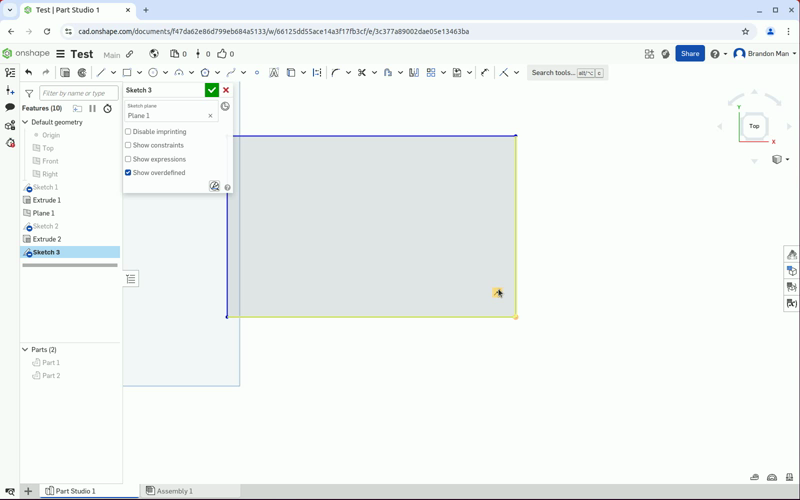
click(498, 288)
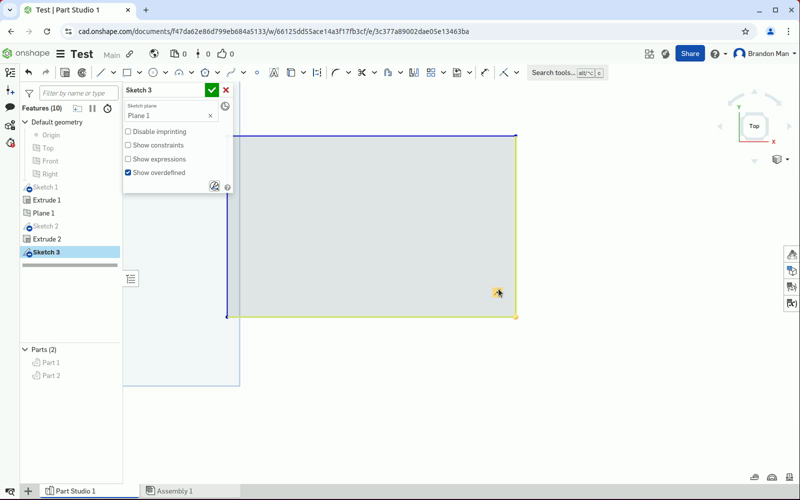
scroll(-6)
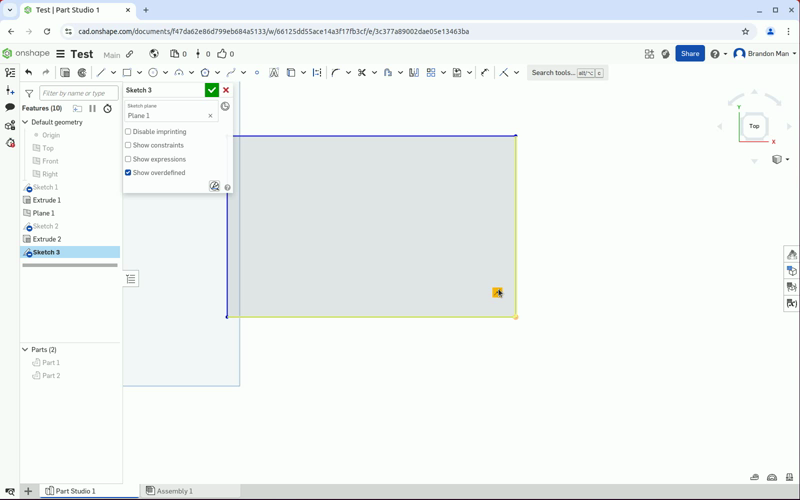
scroll(-6)
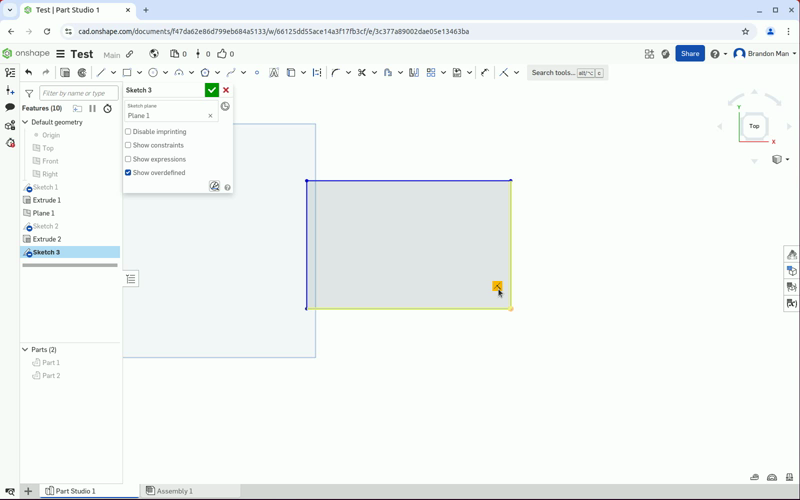
scroll(-6)
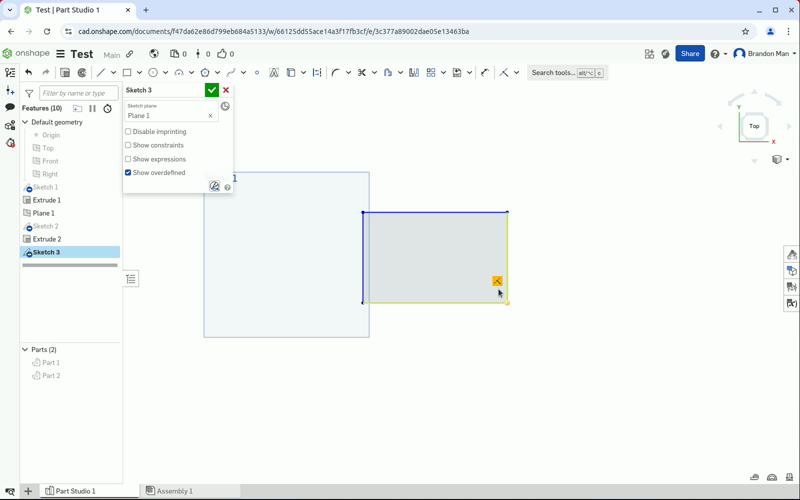
scroll(-6)
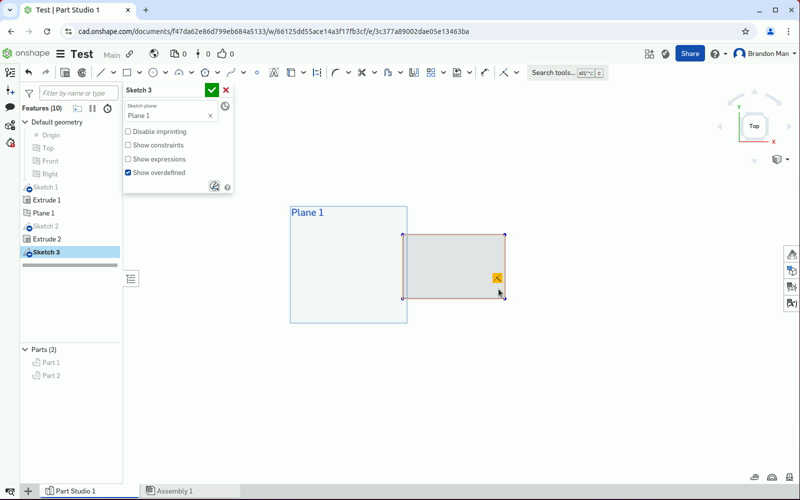
scroll(-6)
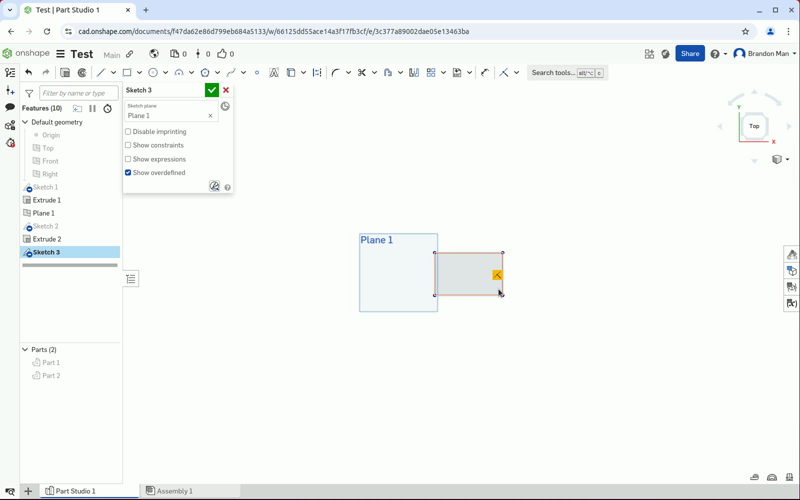
scroll(-6)
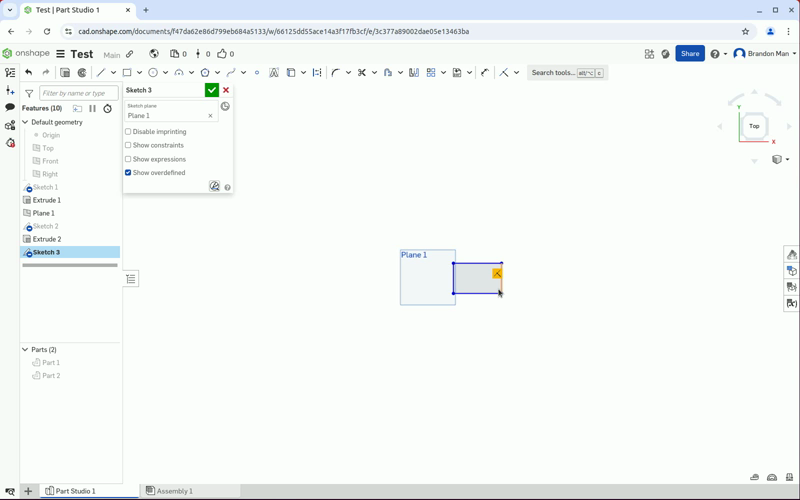
scroll(-6)
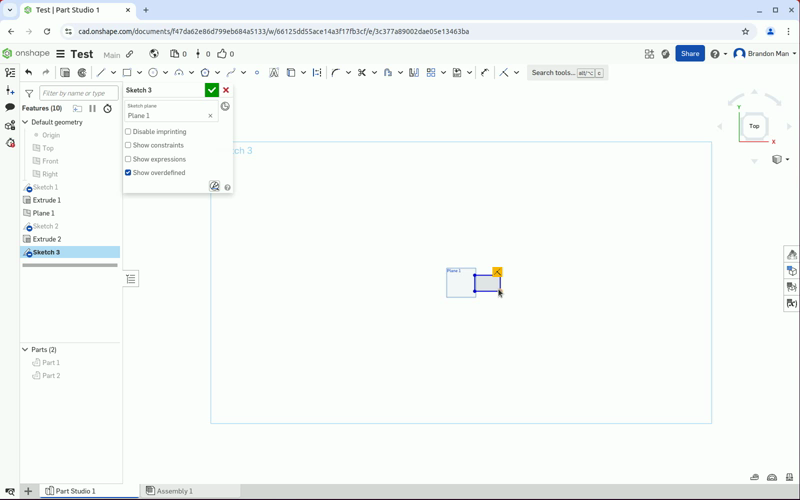
mouse_move(73, 352)
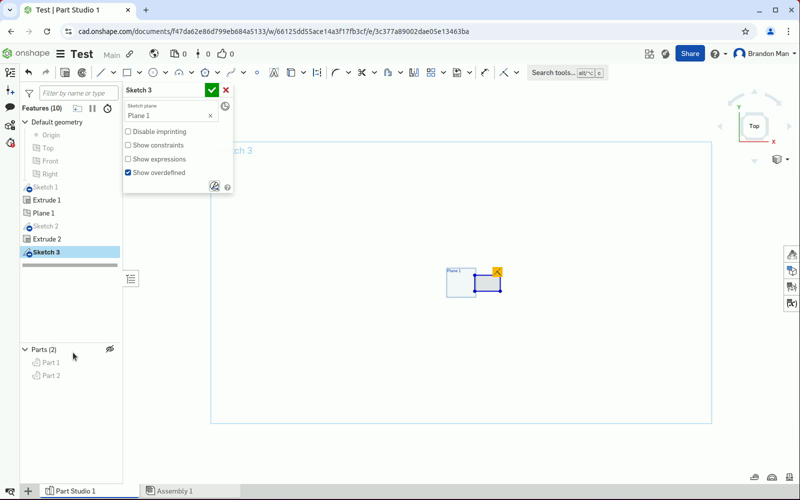
key(shift+y)
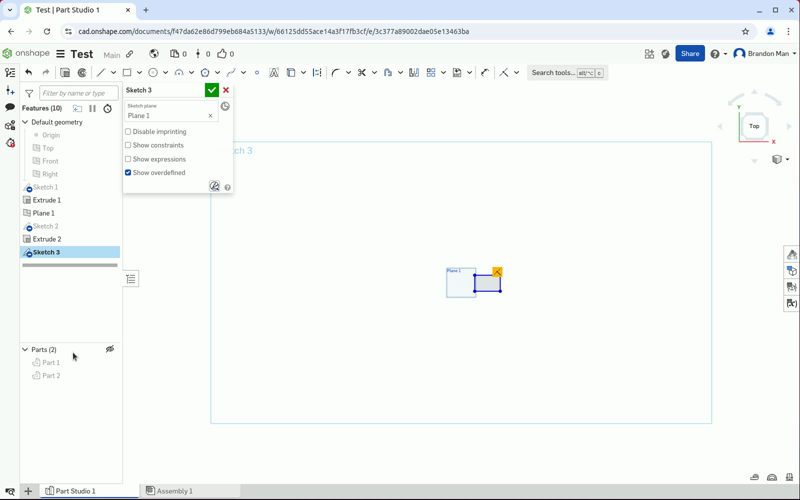
key(shift+e)
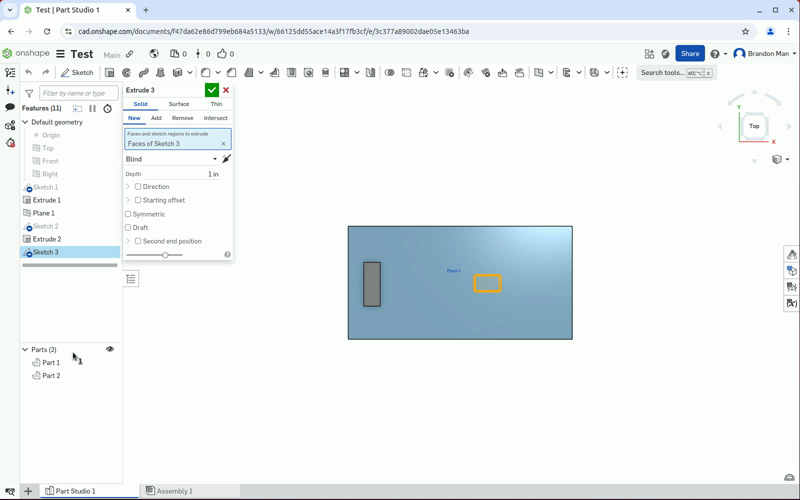
mouse_move(143, 106)
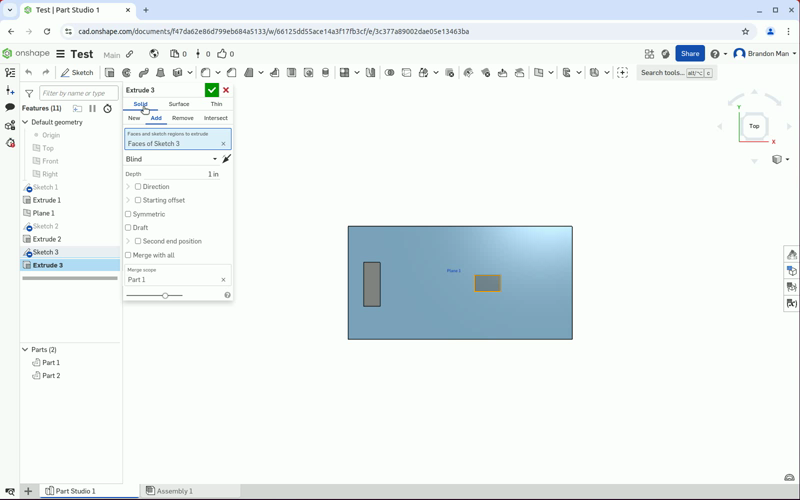
click(143, 106)
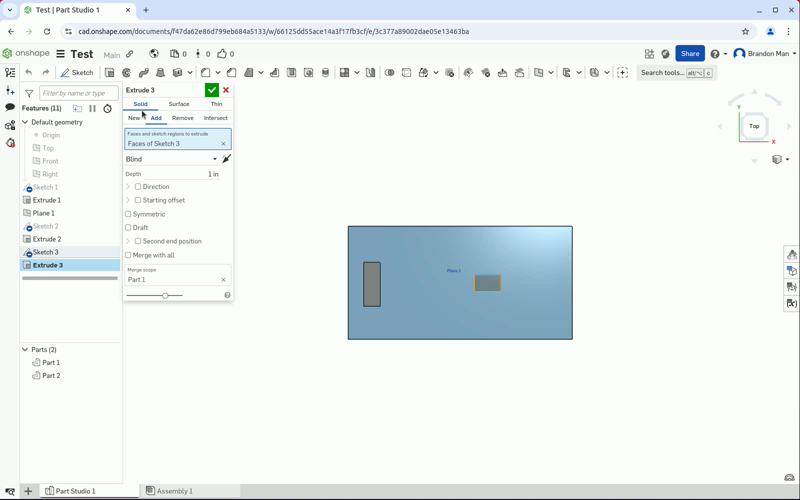
mouse_move(137, 120)
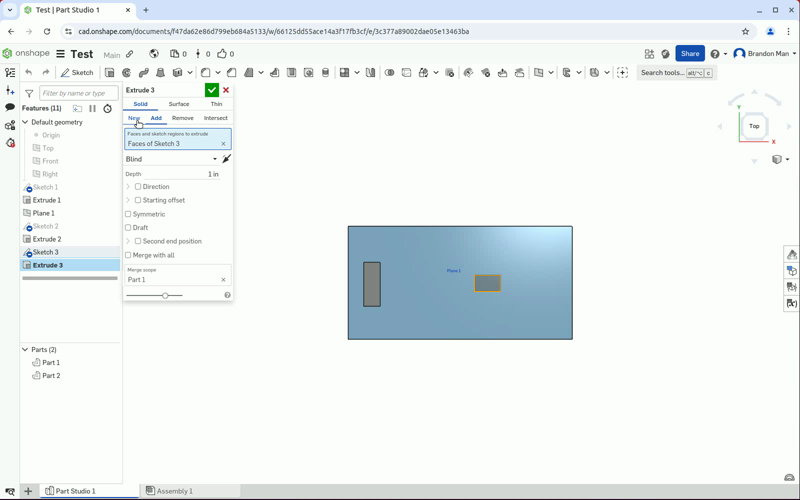
click(137, 120)
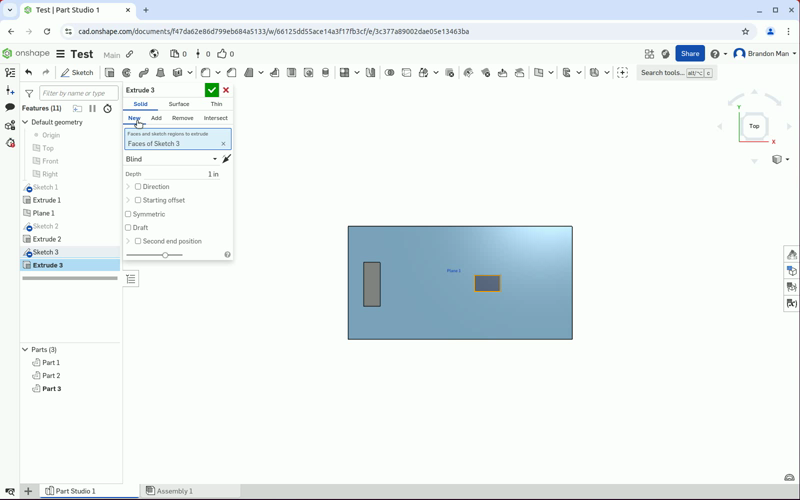
key(tab, 4)
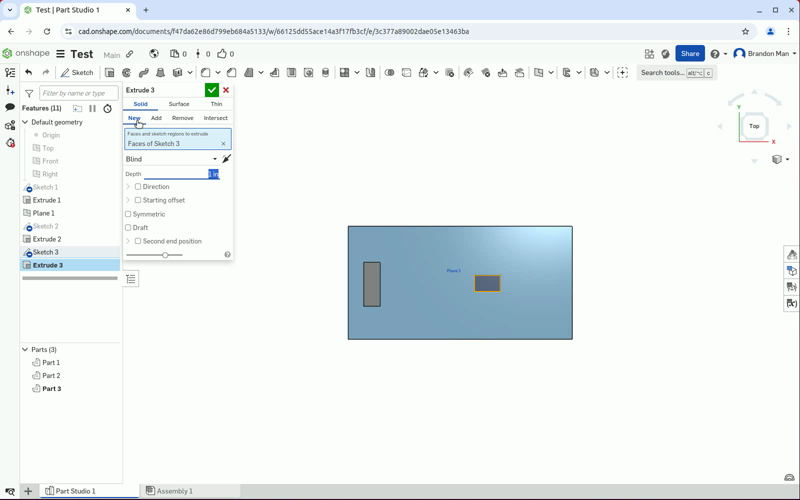
text(0.963)
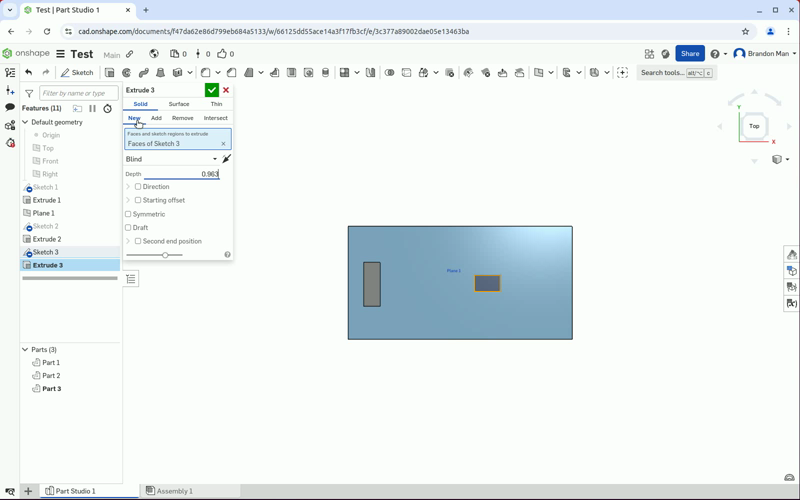
key(enter)
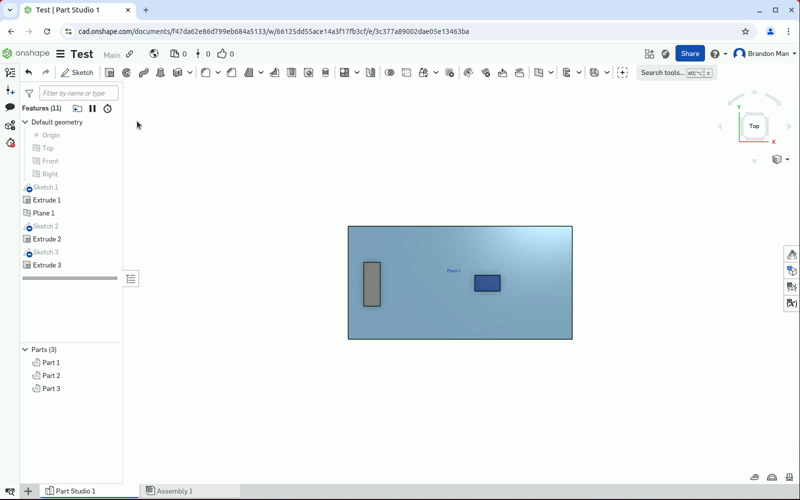
key(shift+h)
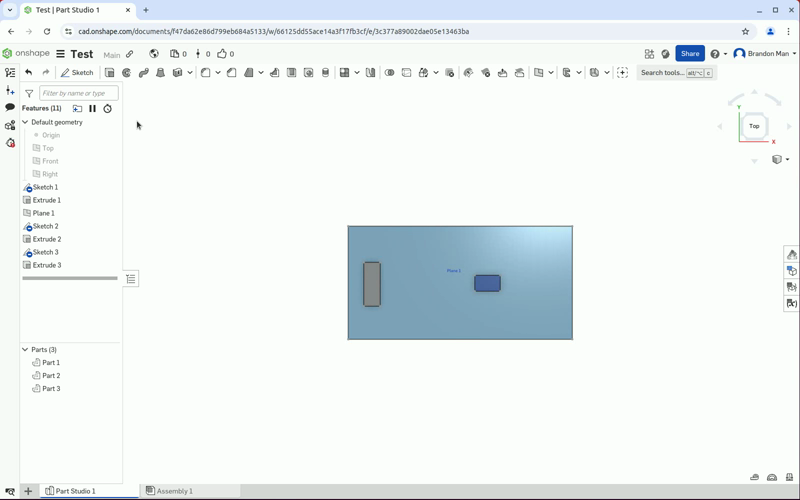
key(shift+h)
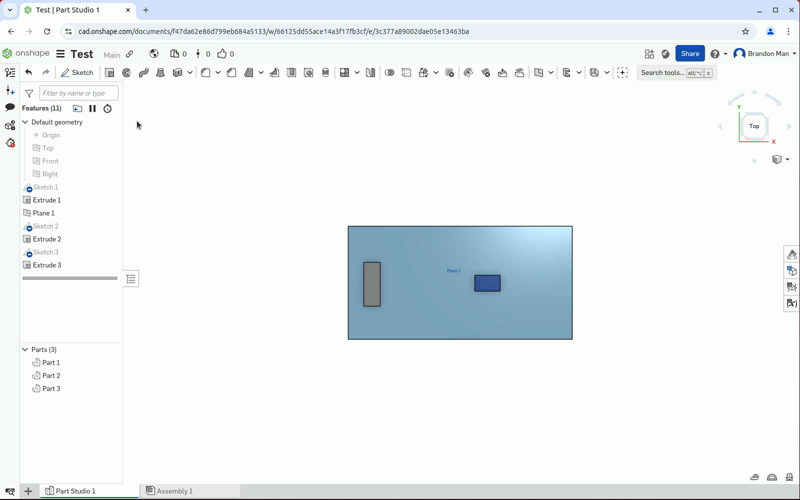
mouse_move(73, 189)
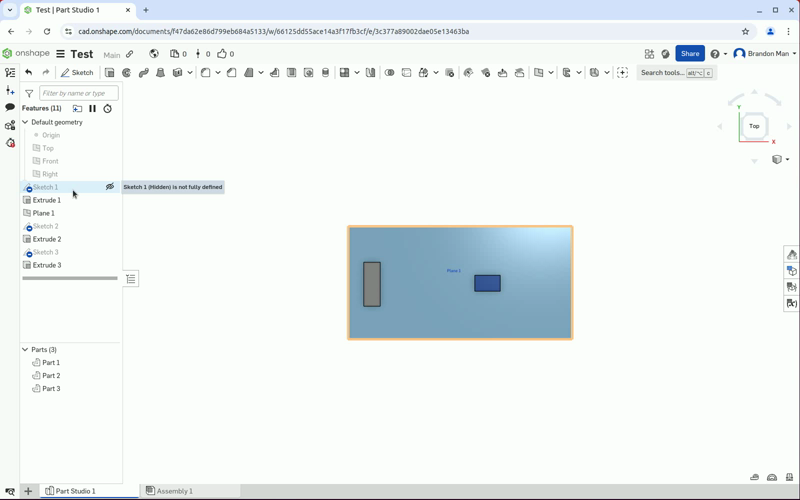
click(73, 189)
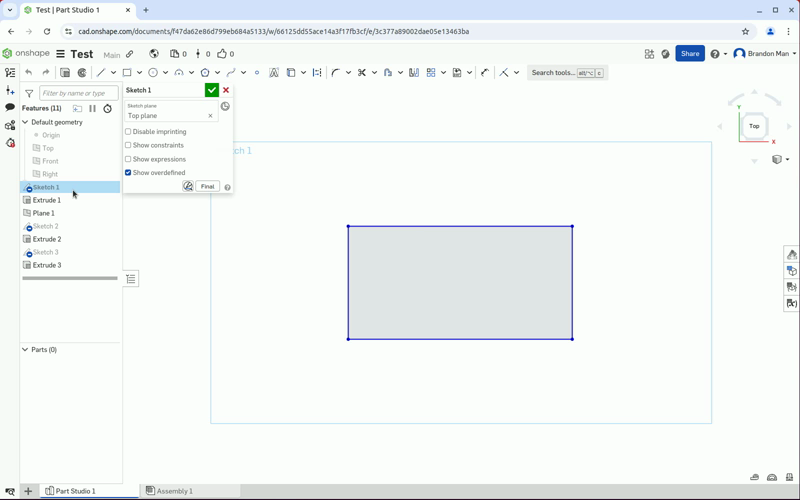
mouse_move(229, 92)
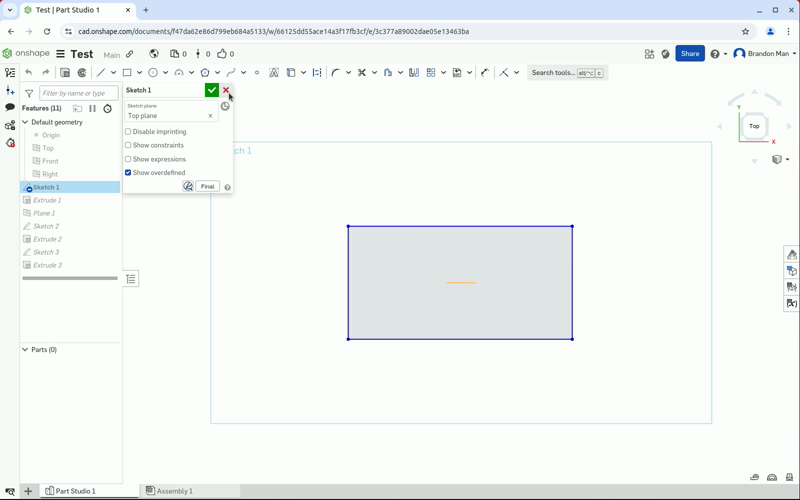
click(229, 92)
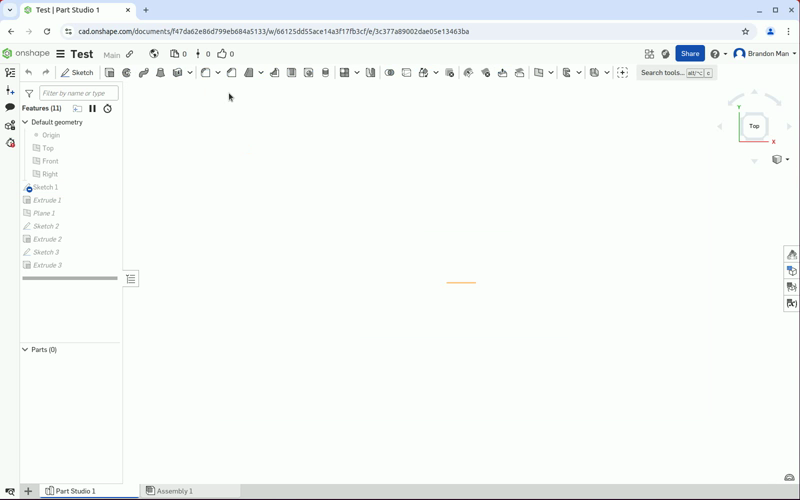
key(shift+s)
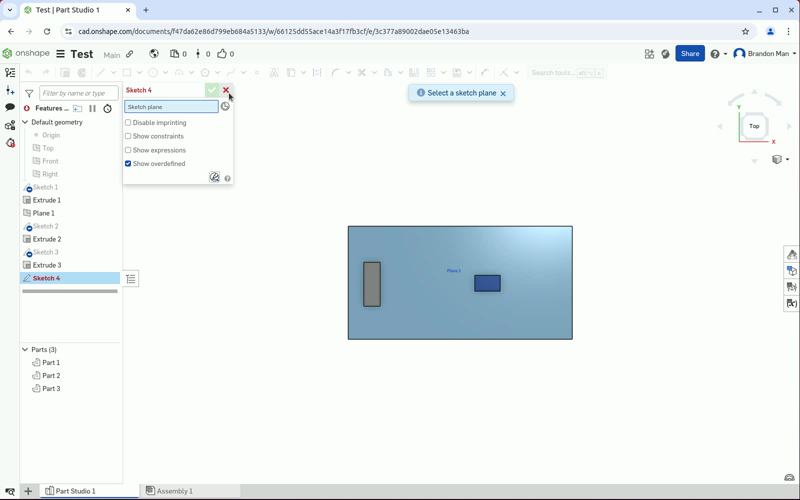
mouse_move(73, 215)
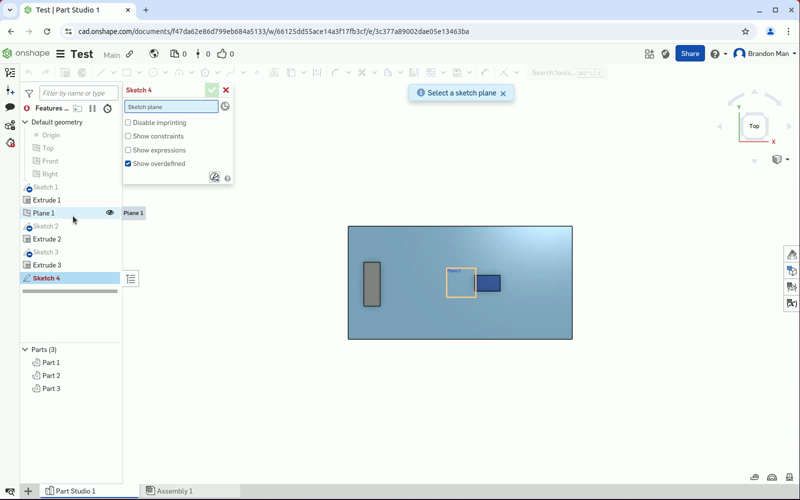
click(73, 215)
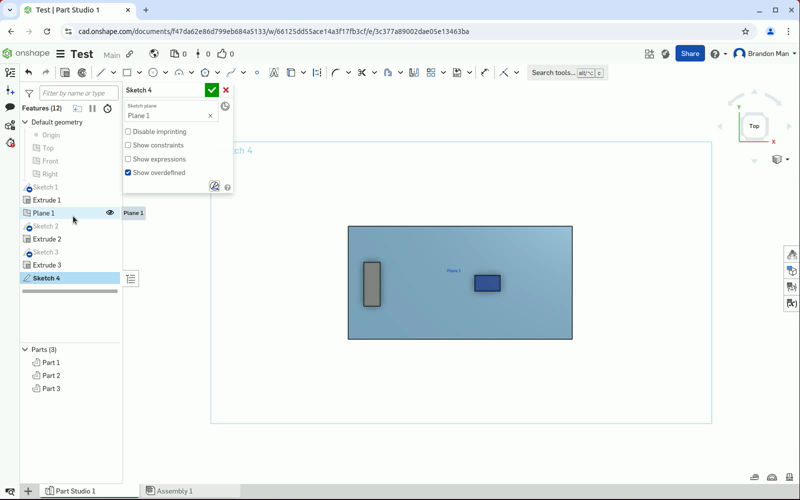
mouse_move(73, 352)
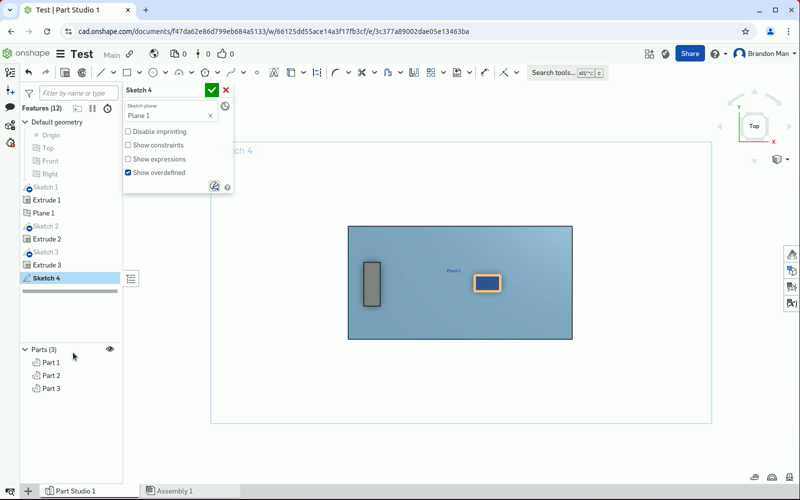
key(y)
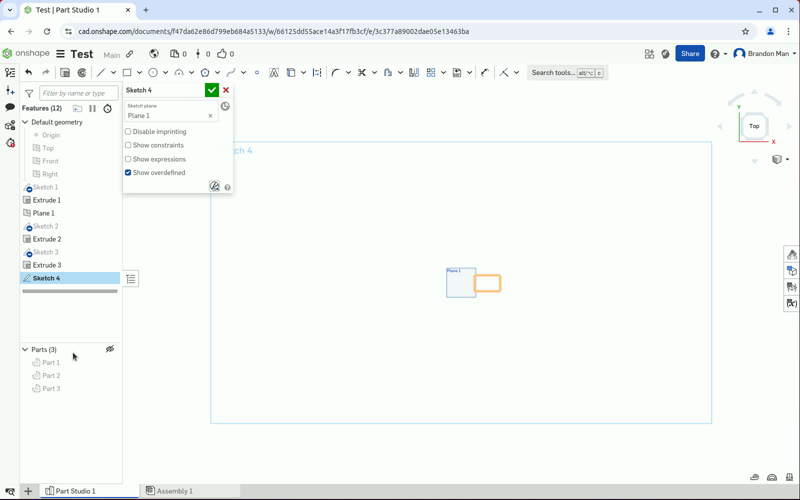
key(l)
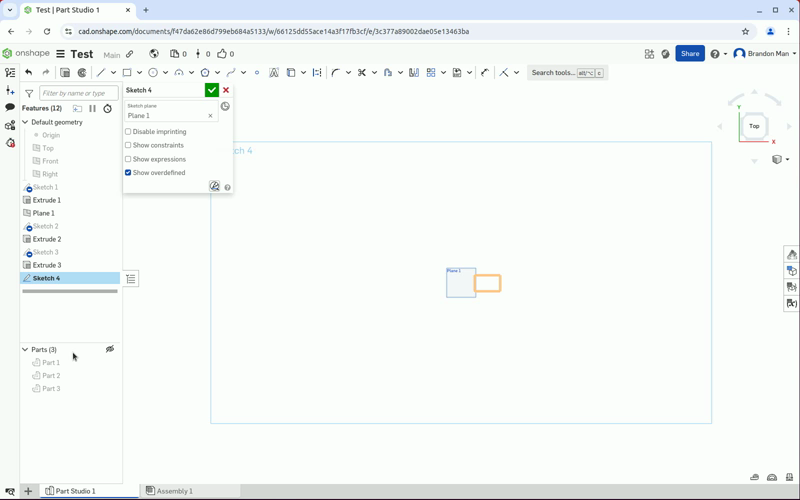
key_down(shift)
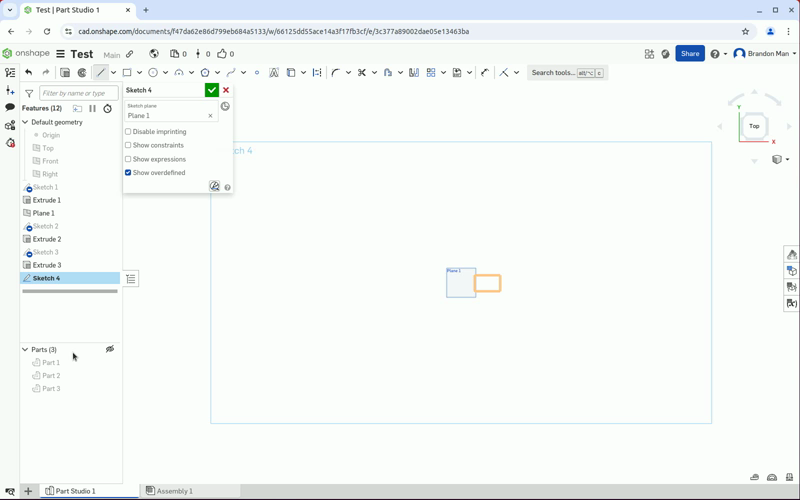
mouse_move(508, 287)
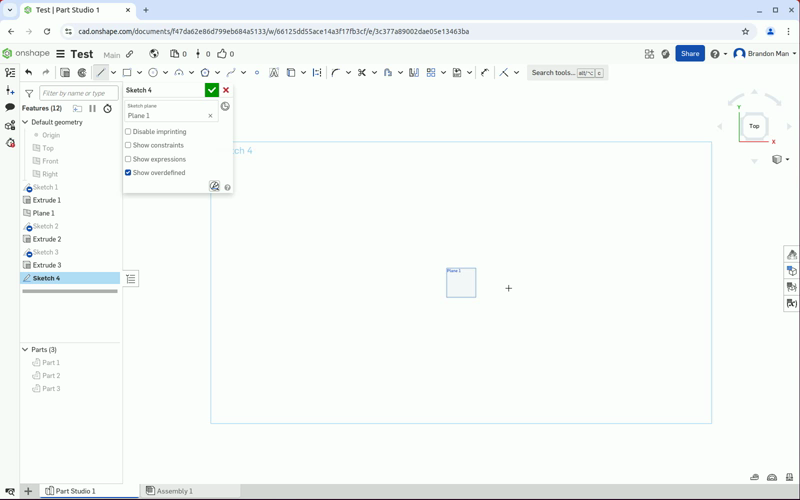
click(508, 287)
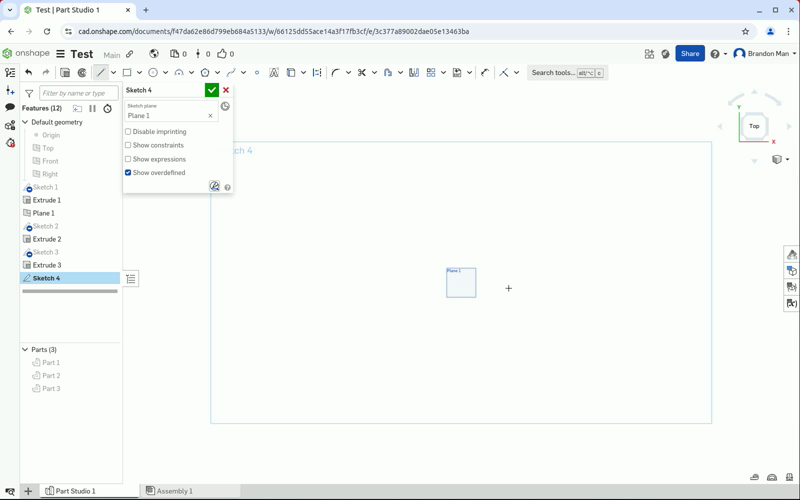
key_up(shift)
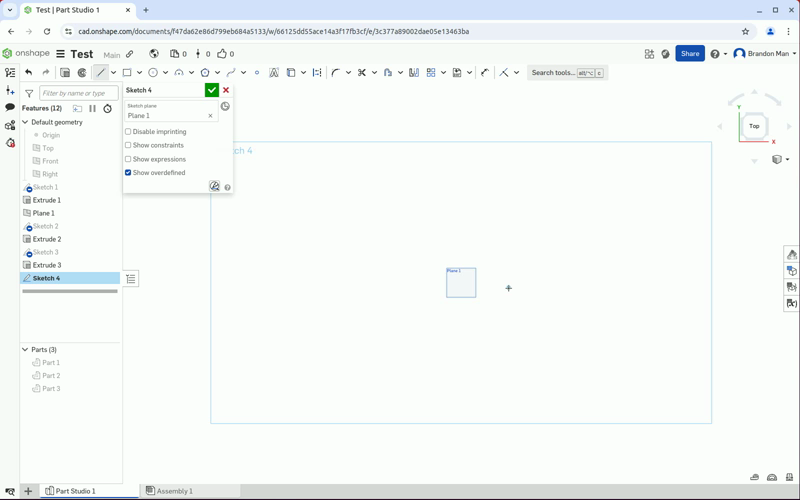
key_down(shift)
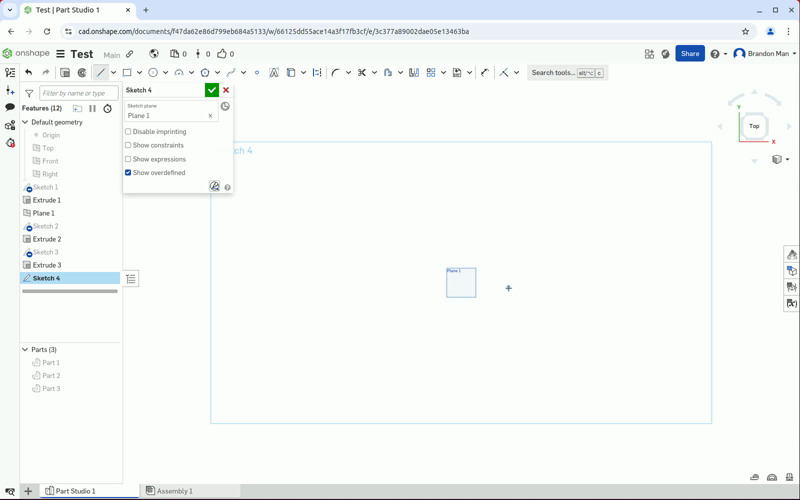
mouse_move(538, 287)
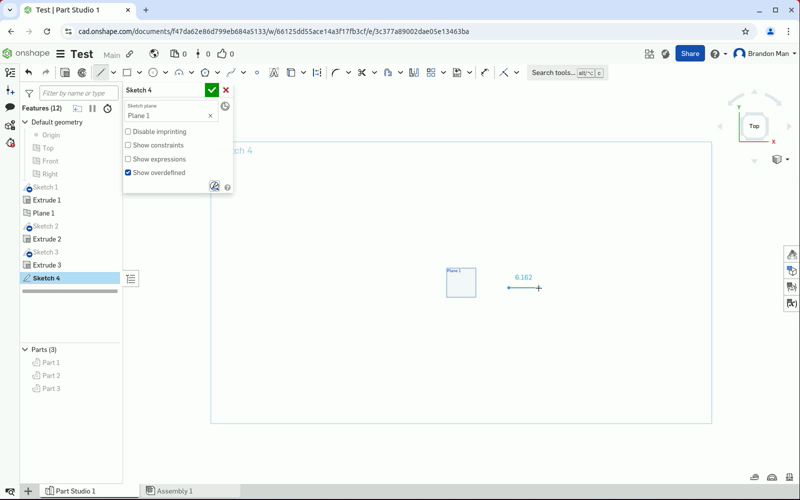
mouse_move(522, 287)
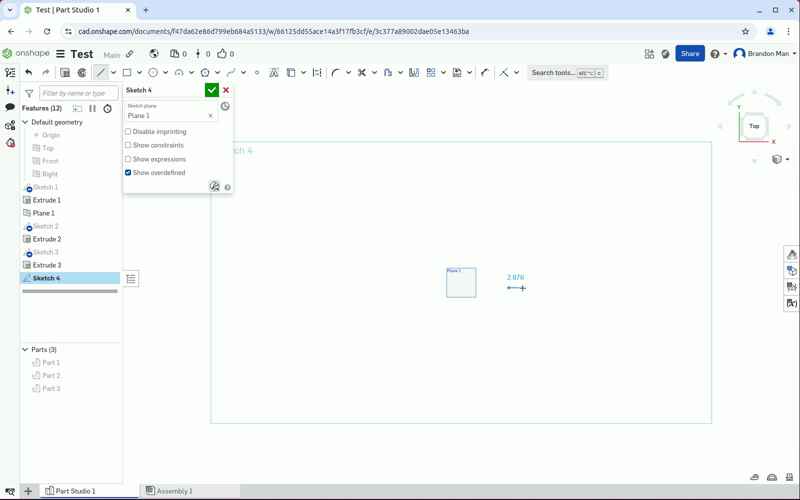
click(522, 287)
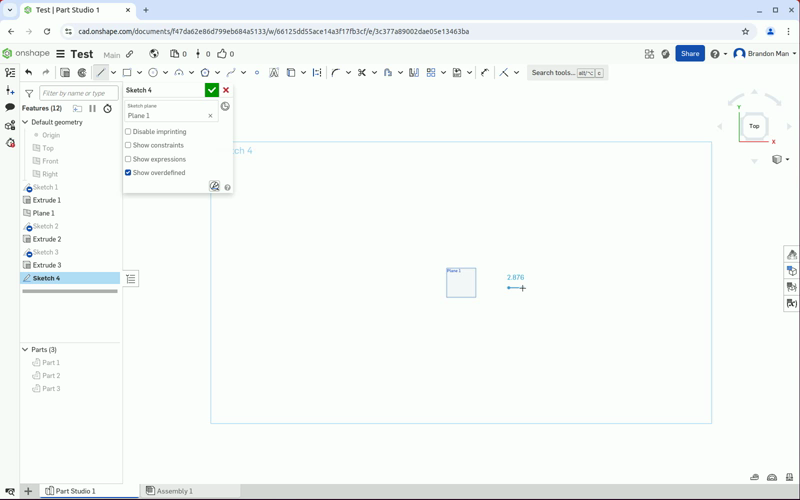
key_up(shift)
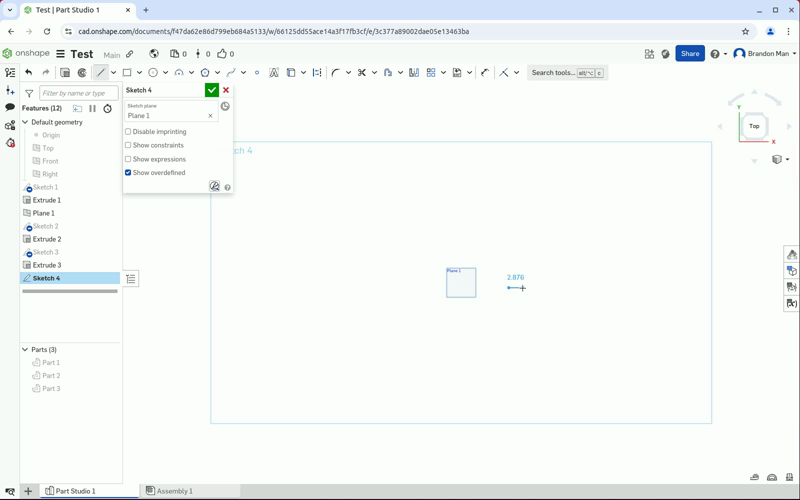
key_down(shift)
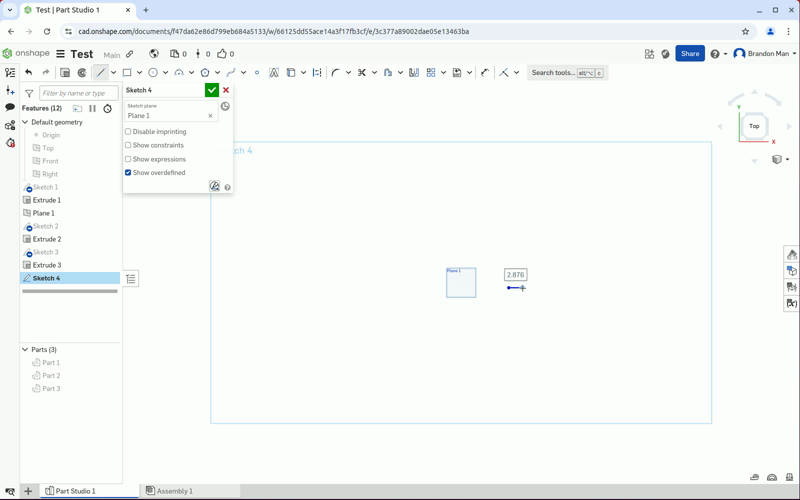
mouse_move(552, 287)
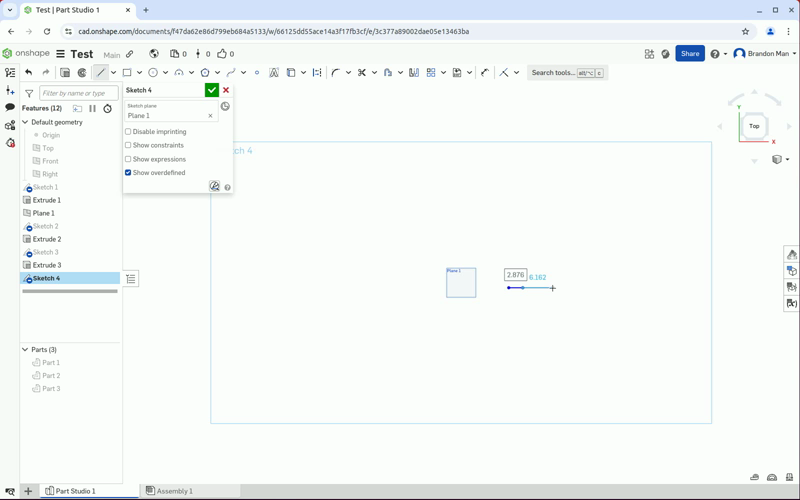
mouse_move(522, 281)
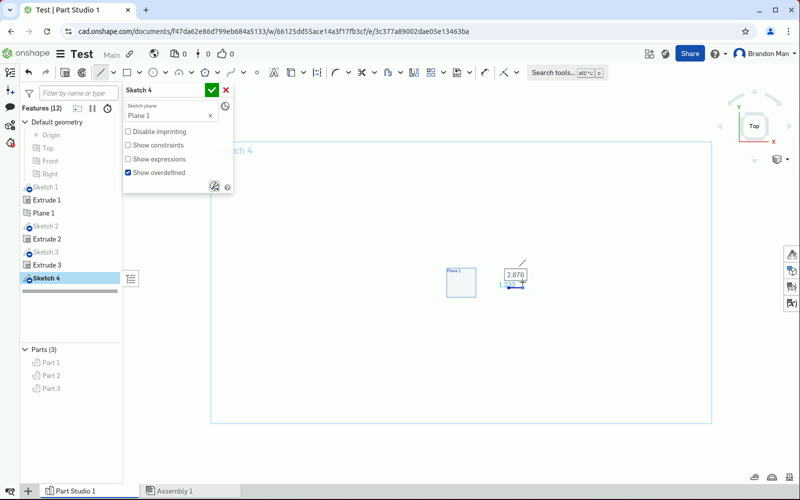
scroll(6)
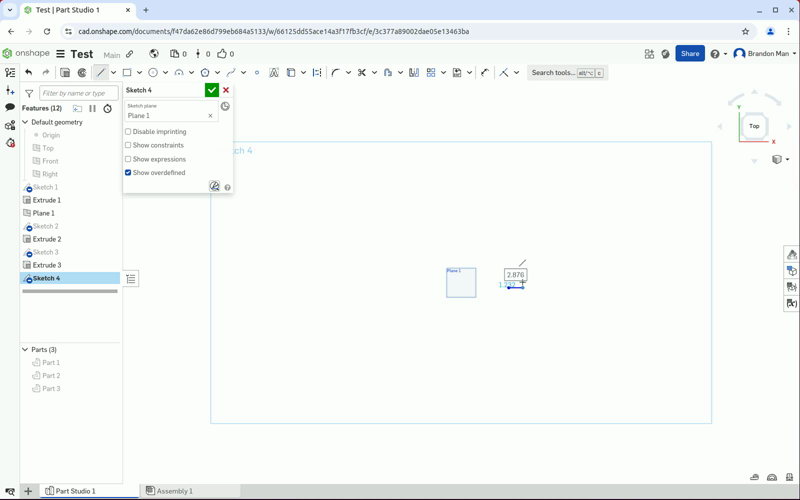
scroll(6)
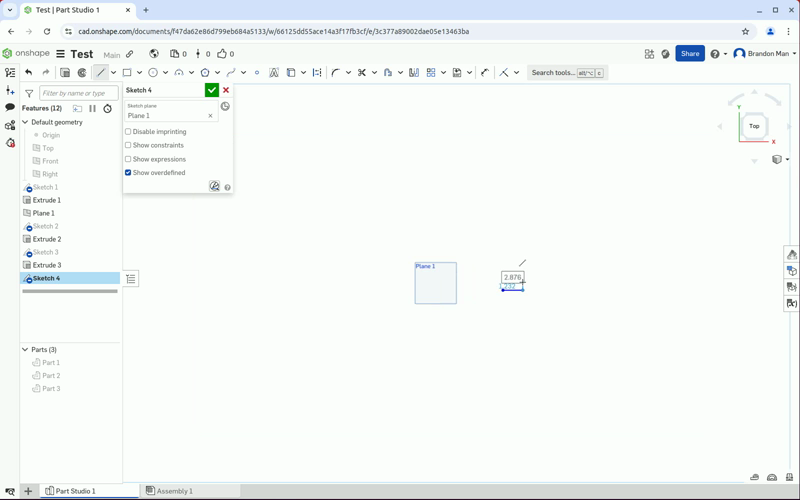
scroll(6)
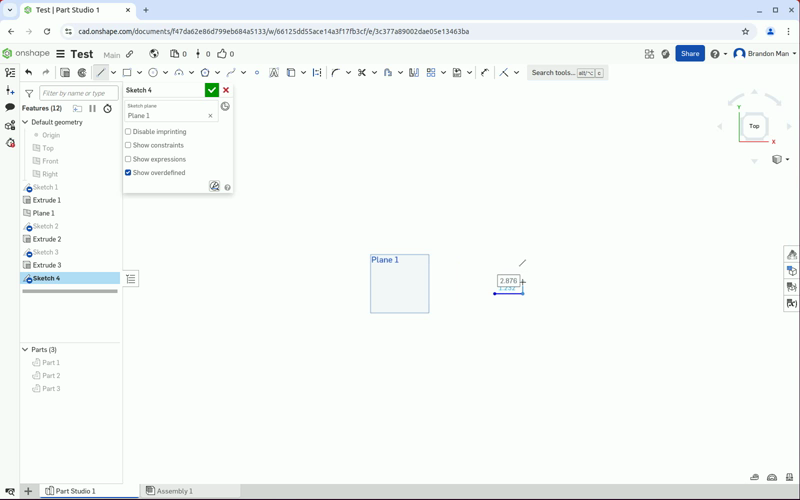
scroll(6)
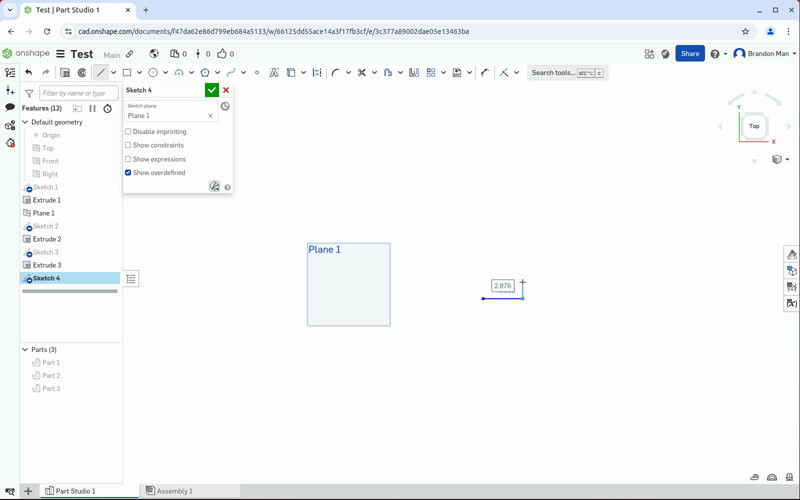
scroll(6)
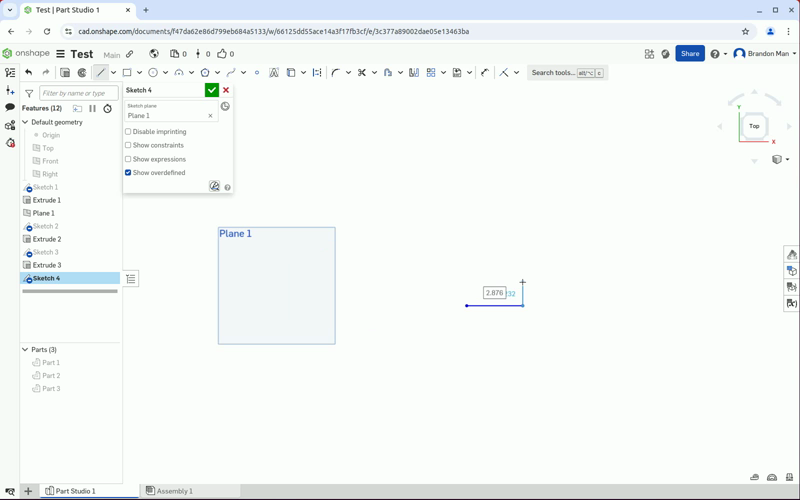
scroll(6)
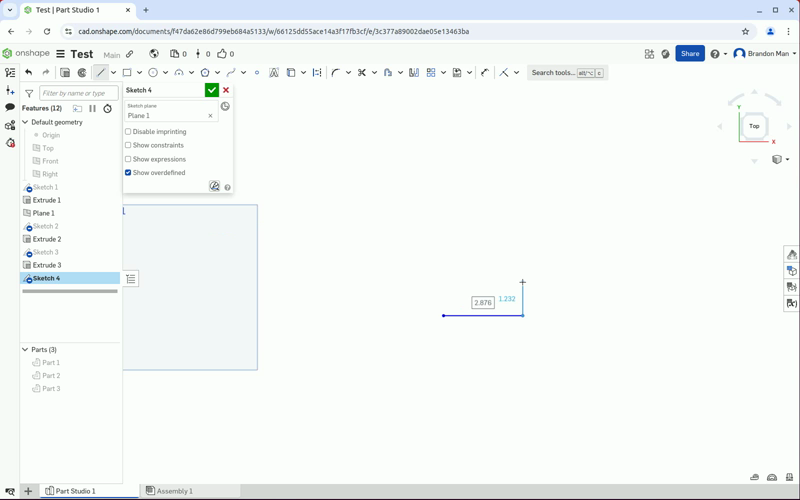
scroll(6)
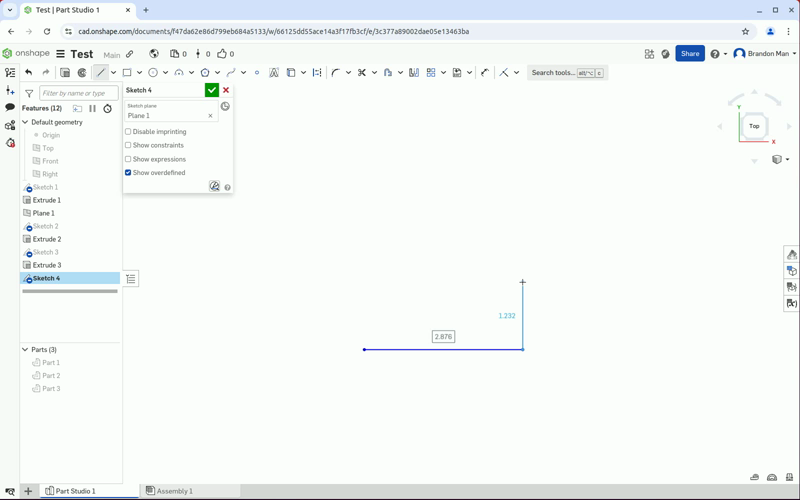
click(522, 281)
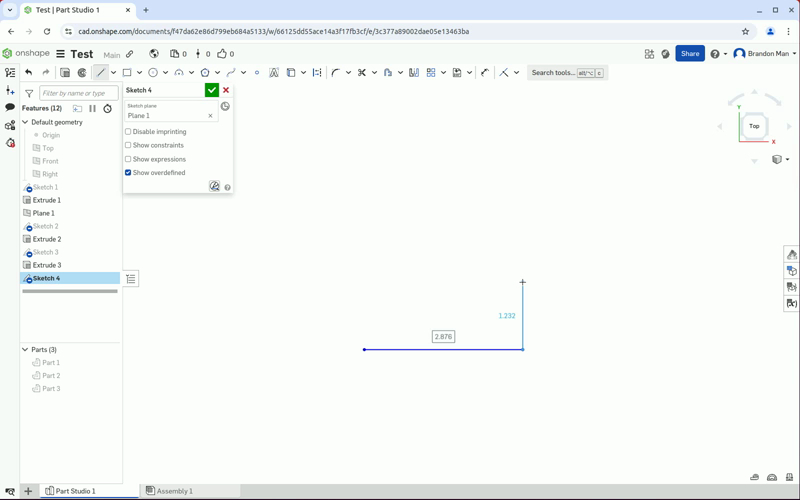
scroll(-6)
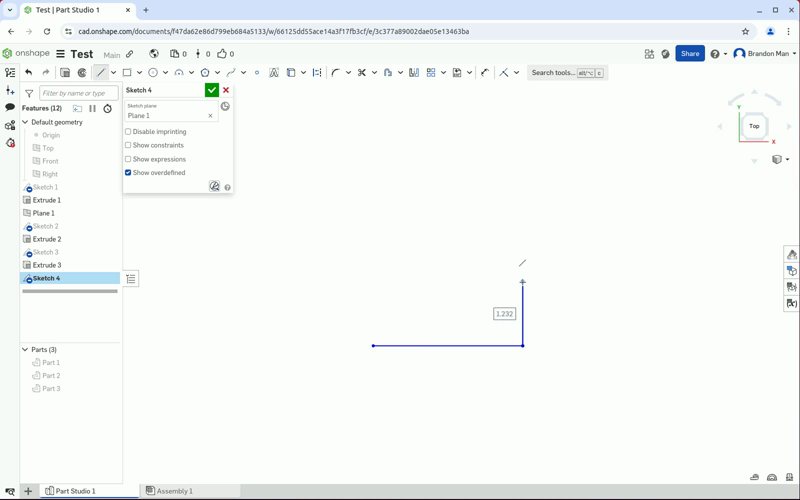
scroll(-6)
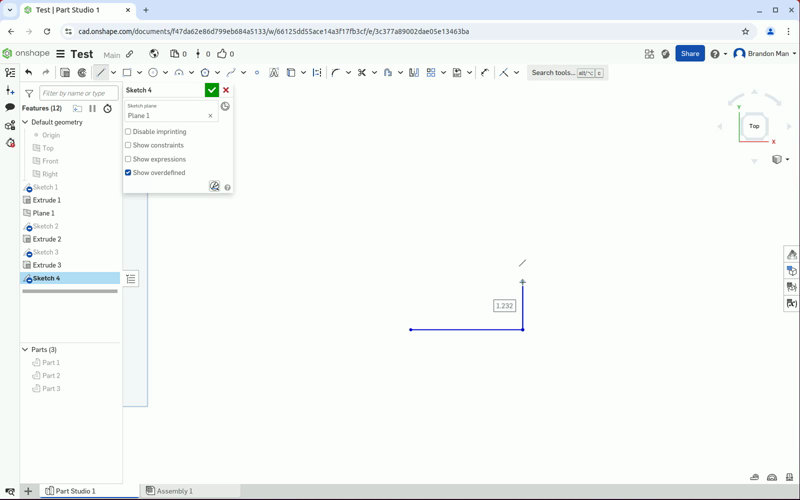
scroll(-6)
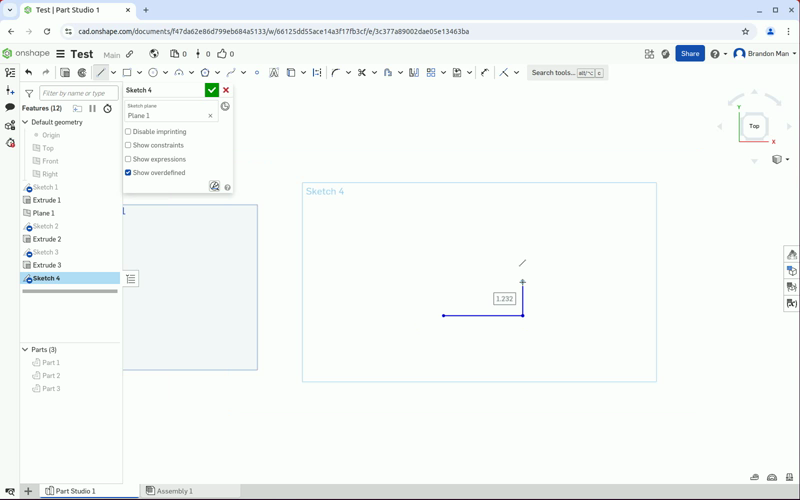
scroll(-6)
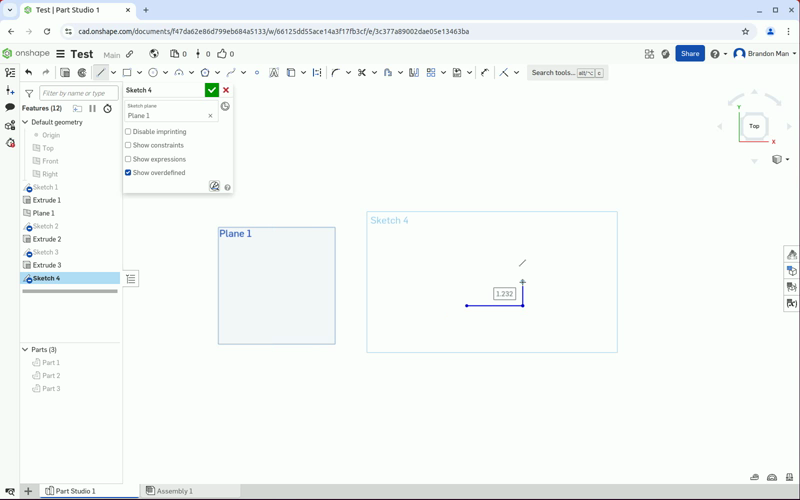
scroll(-6)
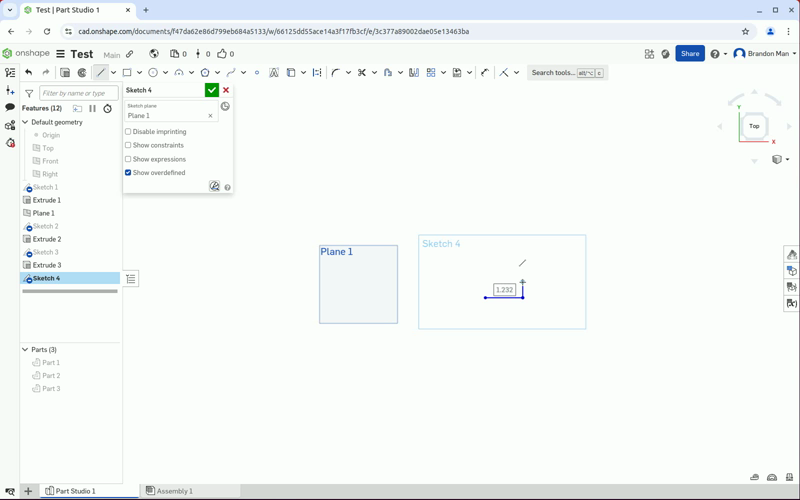
scroll(-6)
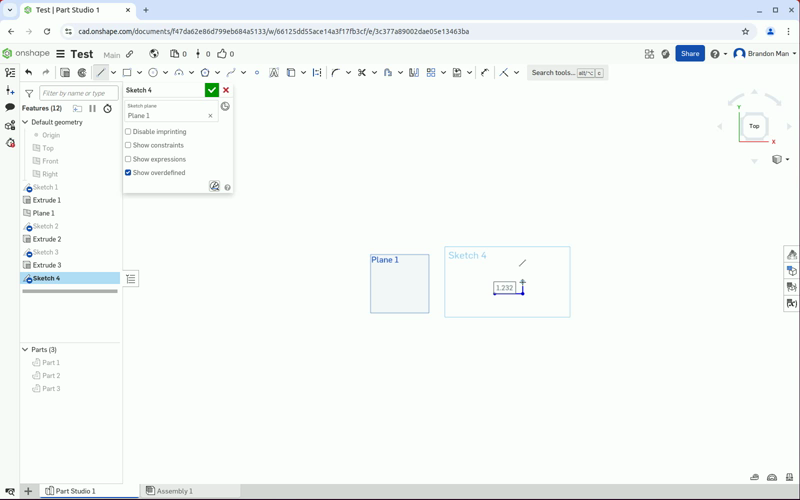
scroll(-6)
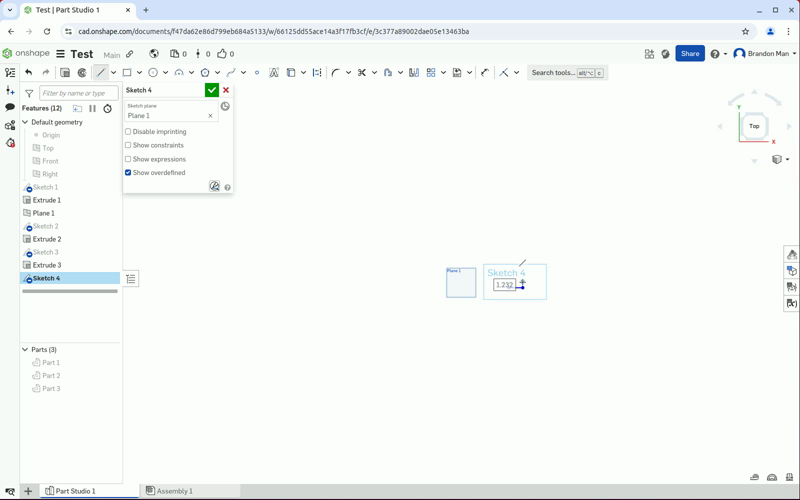
key_up(shift)
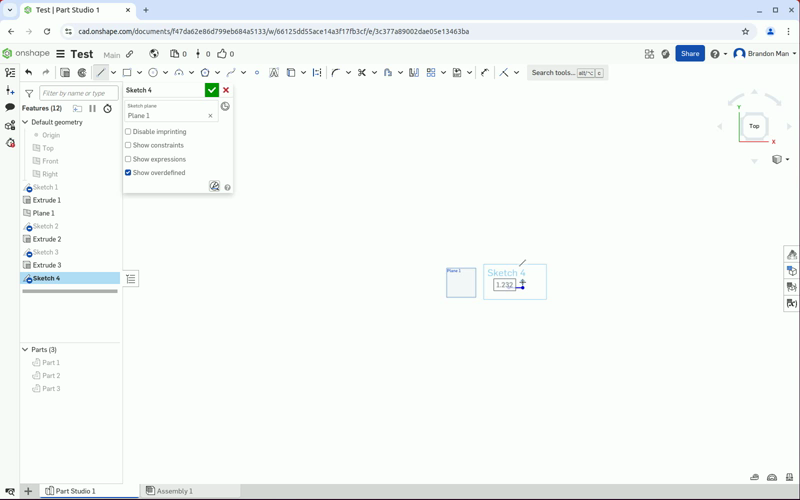
key_down(shift)
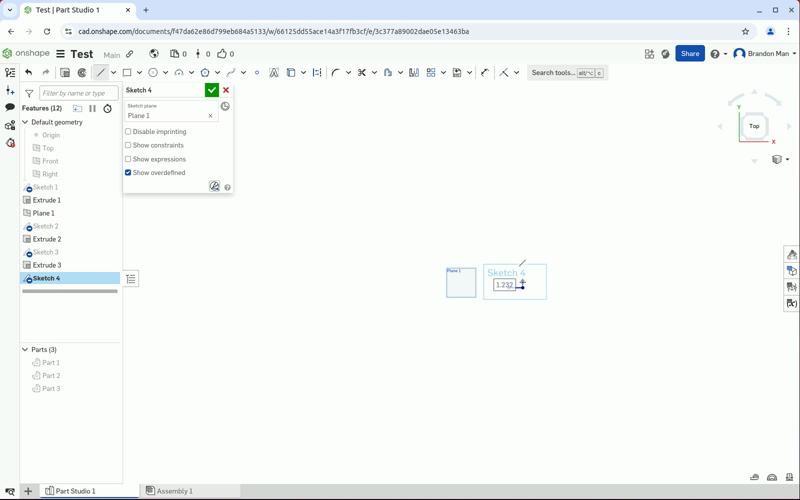
mouse_move(552, 281)
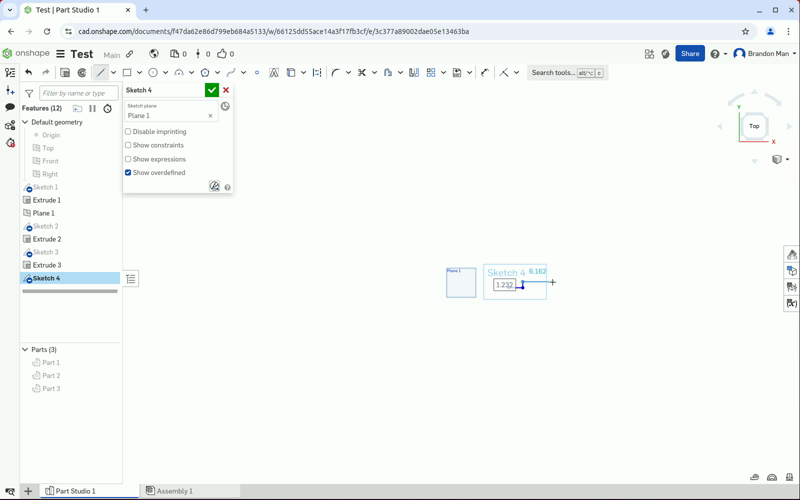
mouse_move(508, 281)
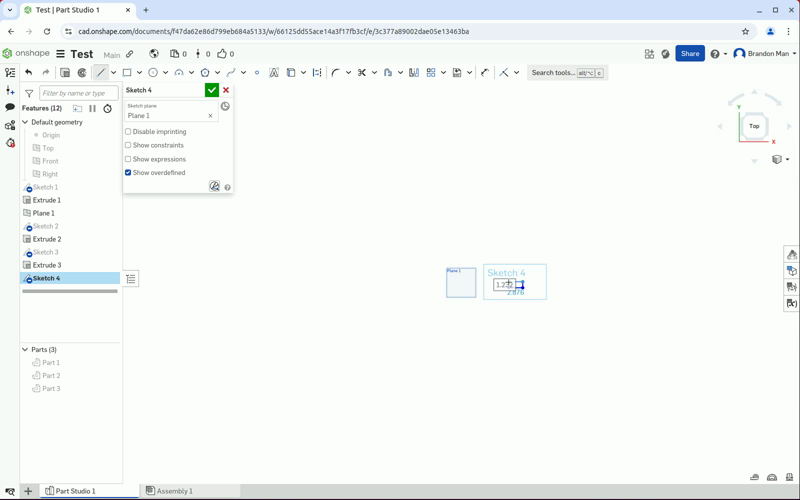
click(508, 281)
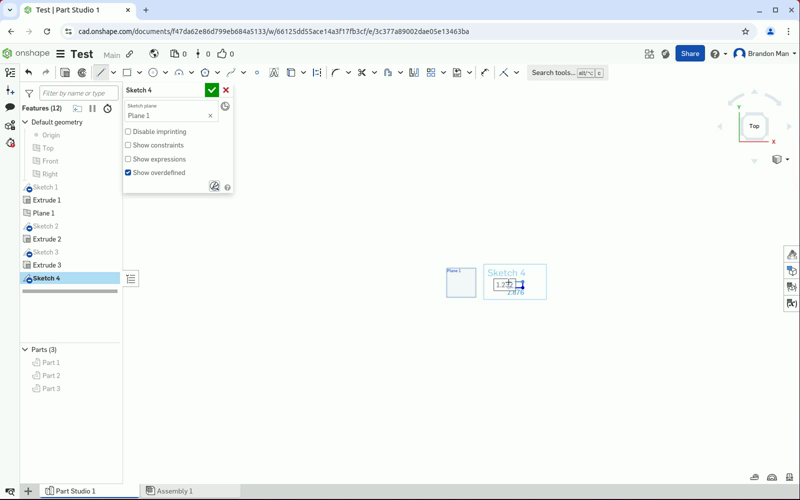
key_up(shift)
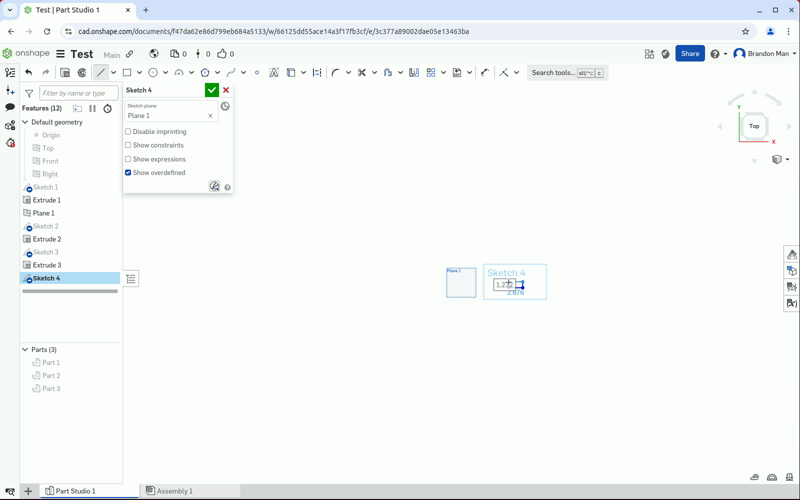
mouse_move(538, 281)
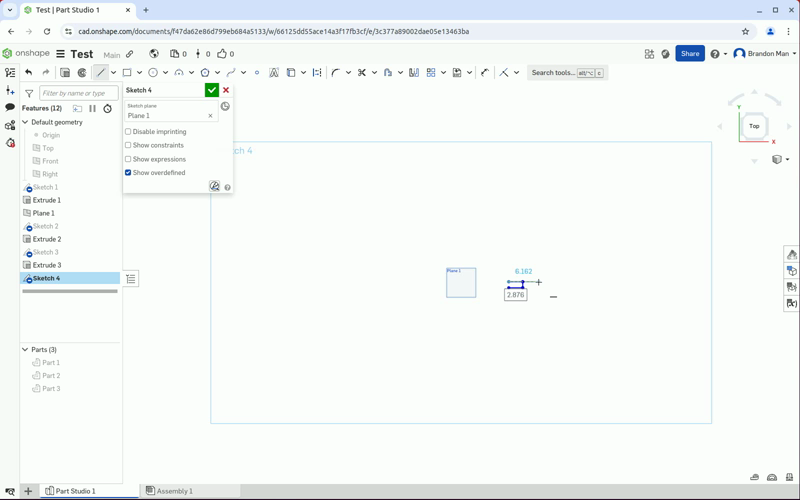
key_down(shift)
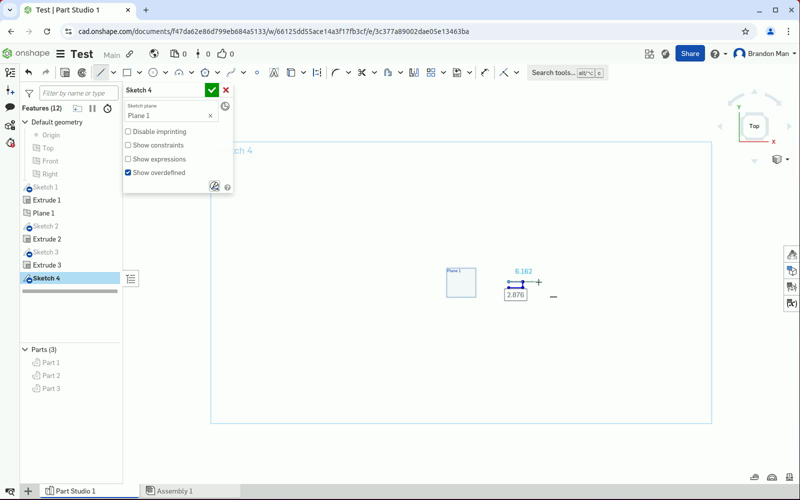
mouse_move(508, 287)
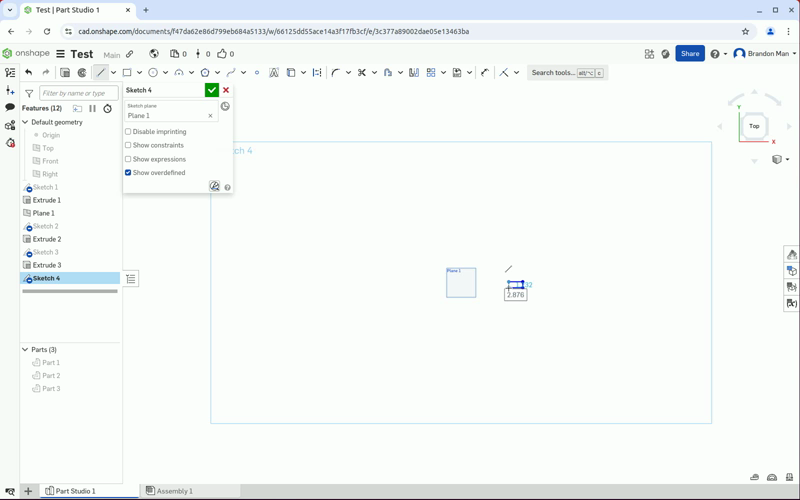
scroll(6)
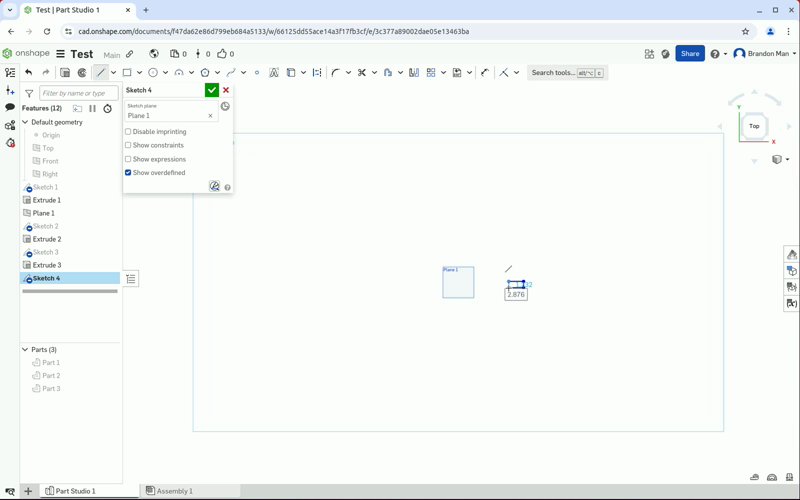
scroll(6)
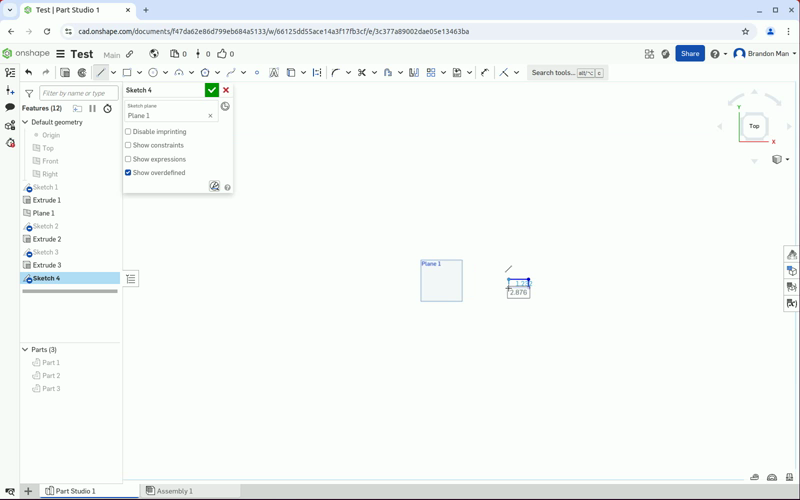
scroll(6)
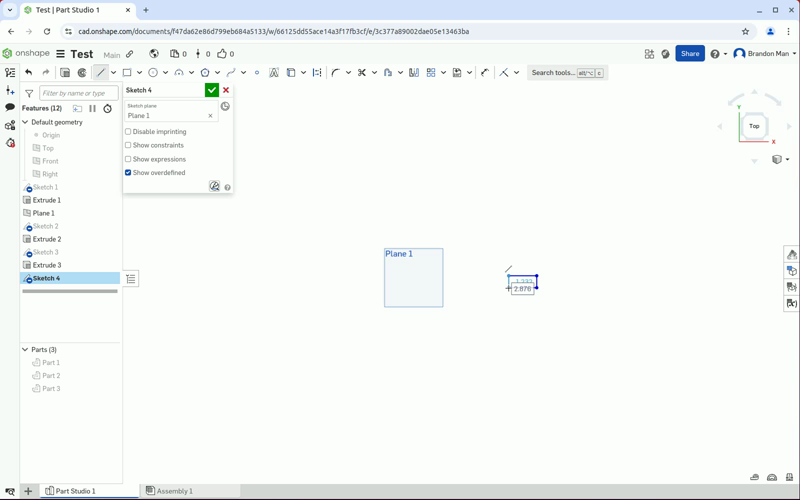
scroll(6)
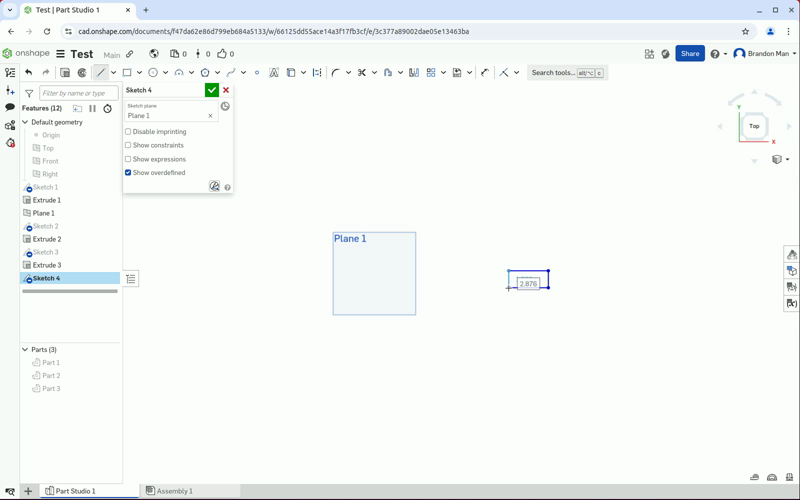
scroll(6)
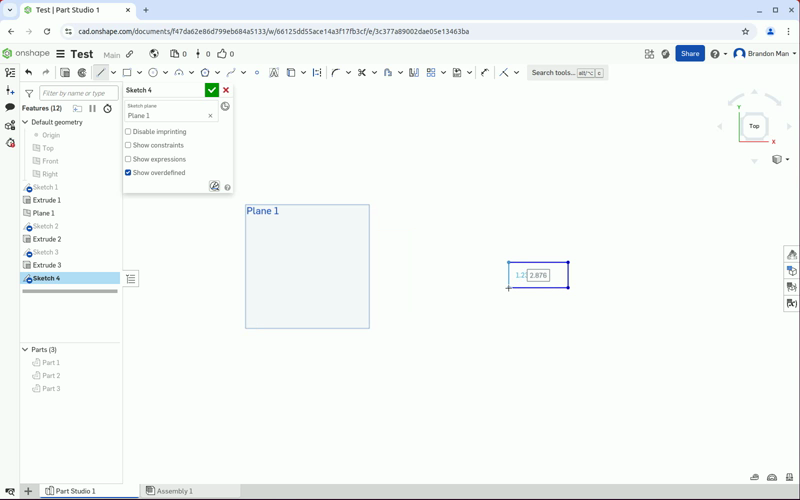
scroll(6)
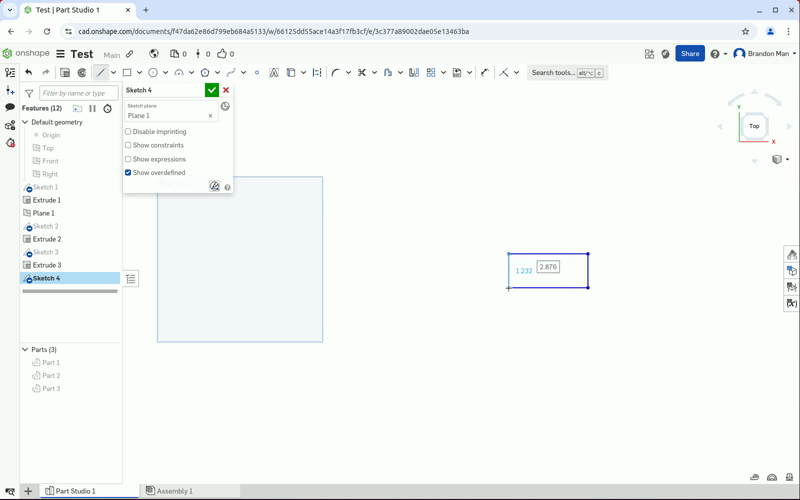
scroll(6)
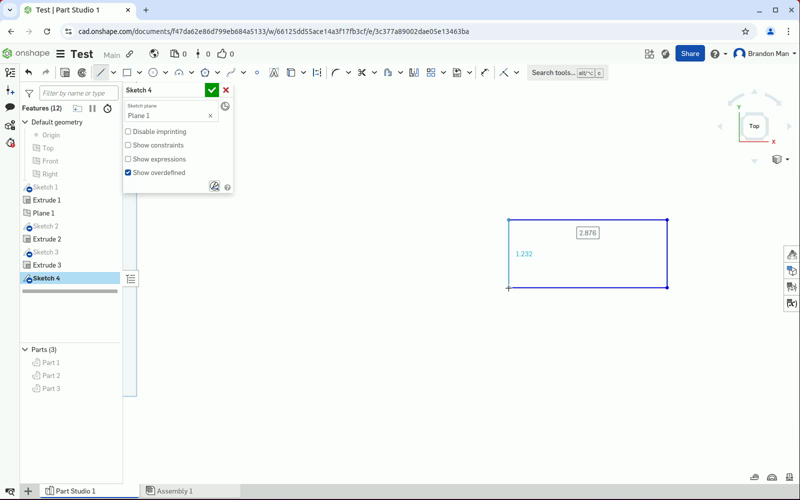
key_up(shift)
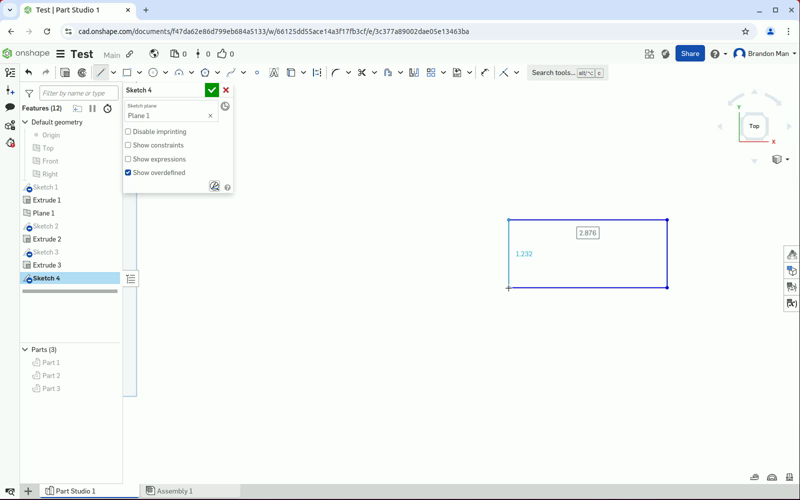
click(508, 287)
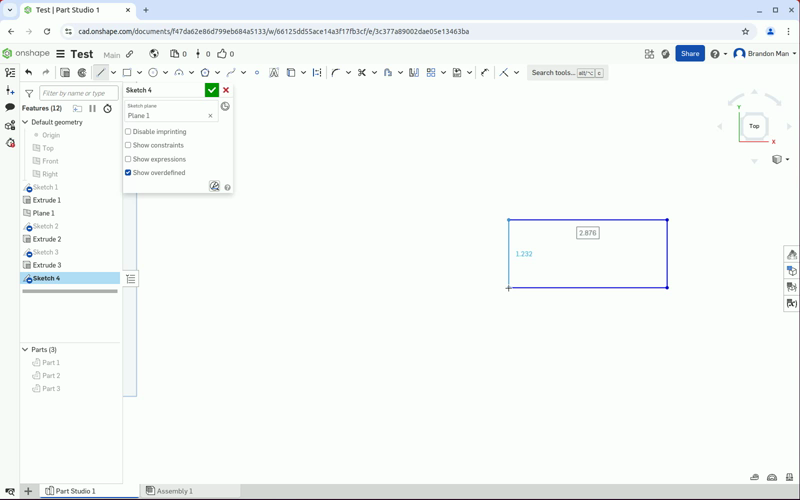
scroll(-6)
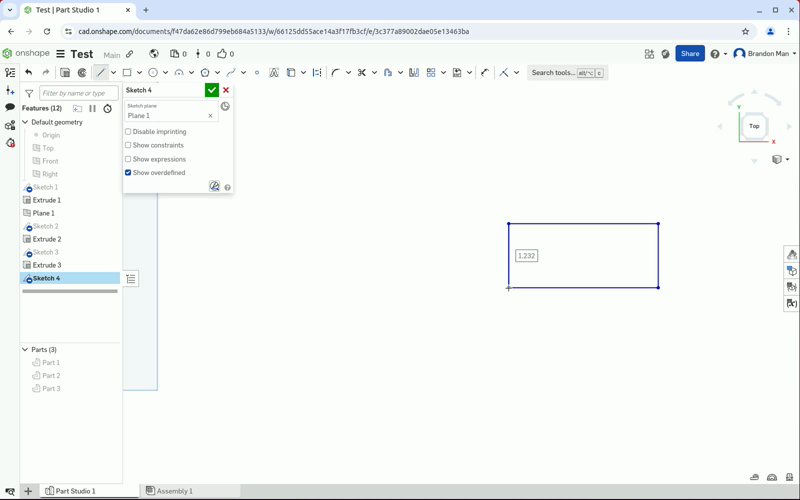
scroll(-6)
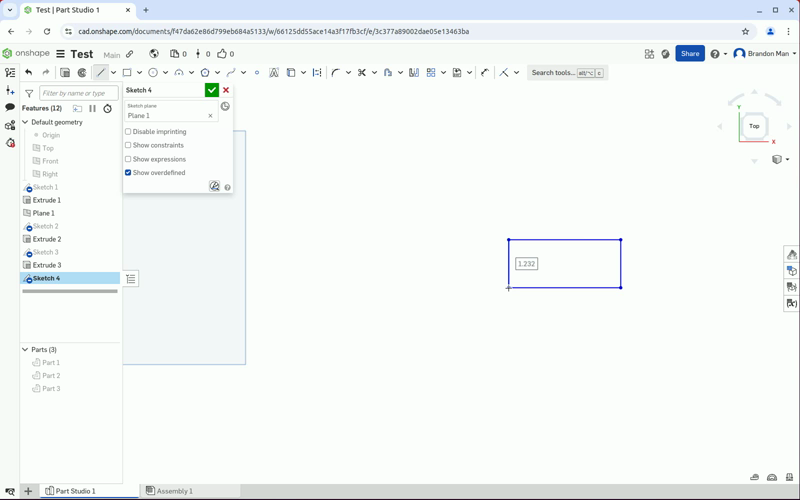
scroll(-6)
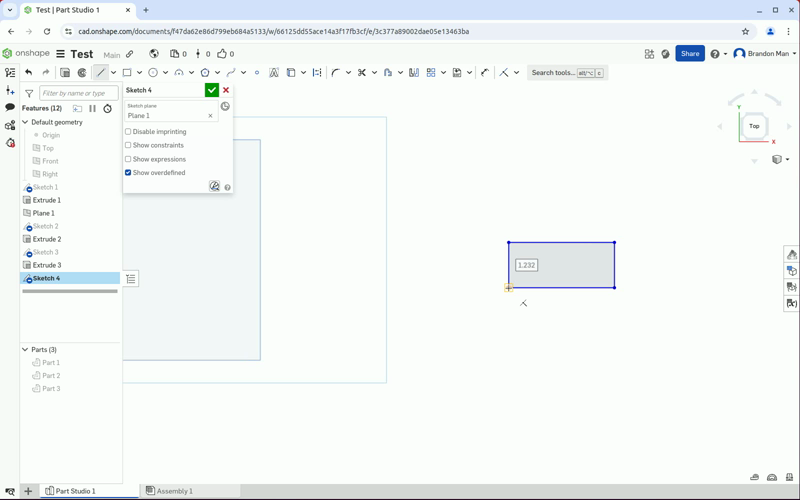
scroll(-6)
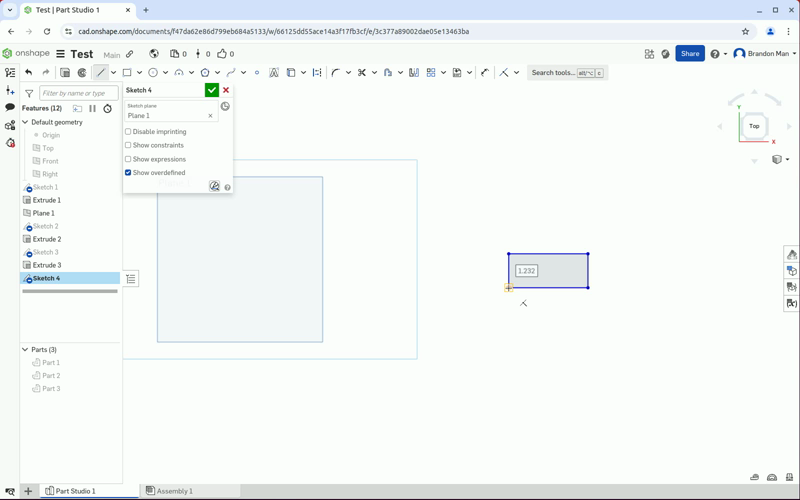
scroll(-6)
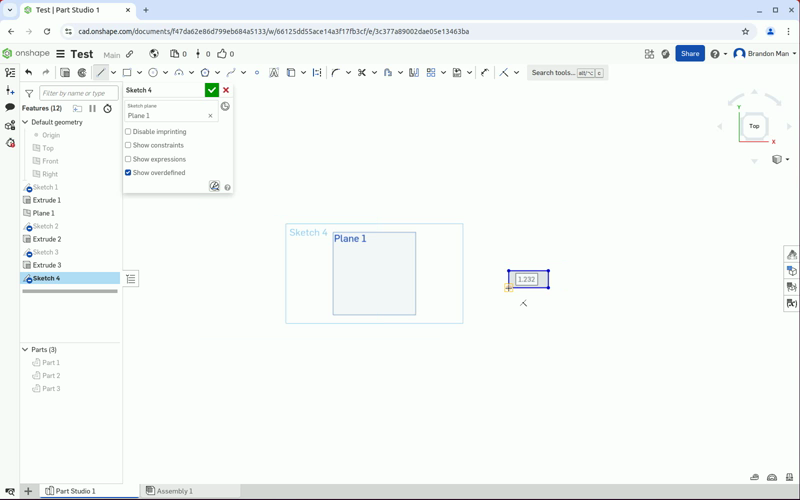
scroll(-6)
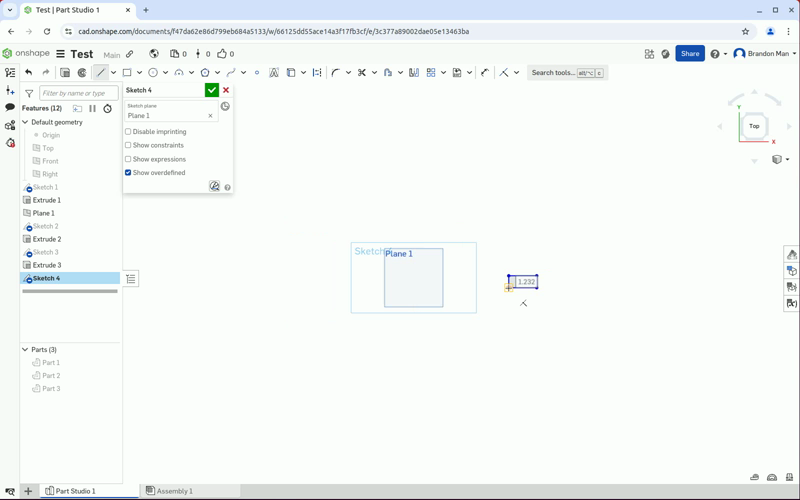
scroll(-6)
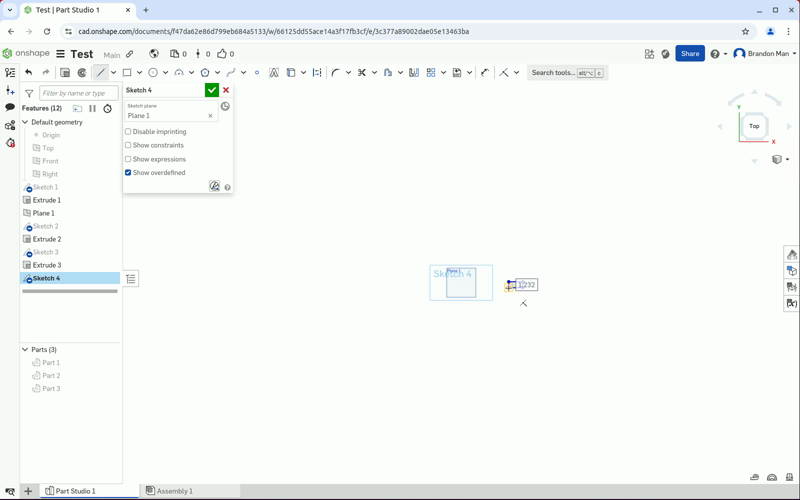
key(esc)
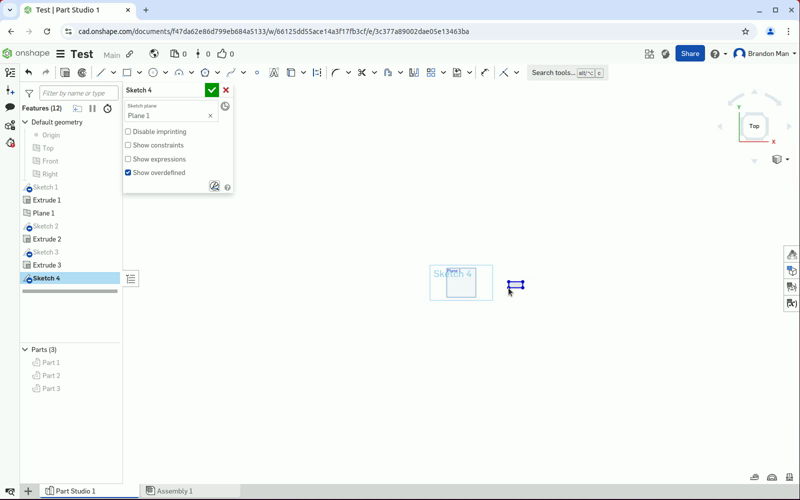
mouse_move(516, 282)
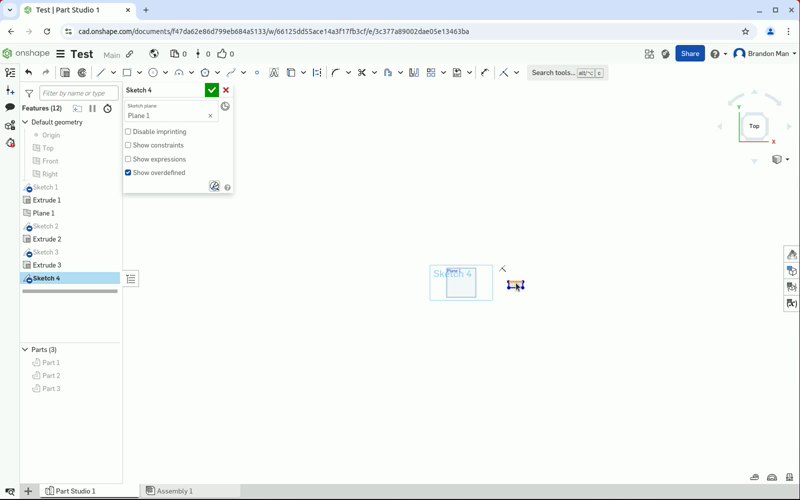
scroll(6)
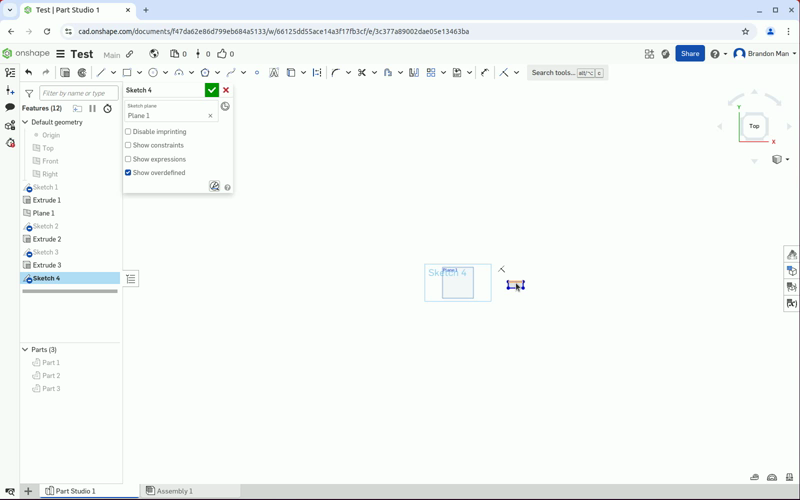
scroll(6)
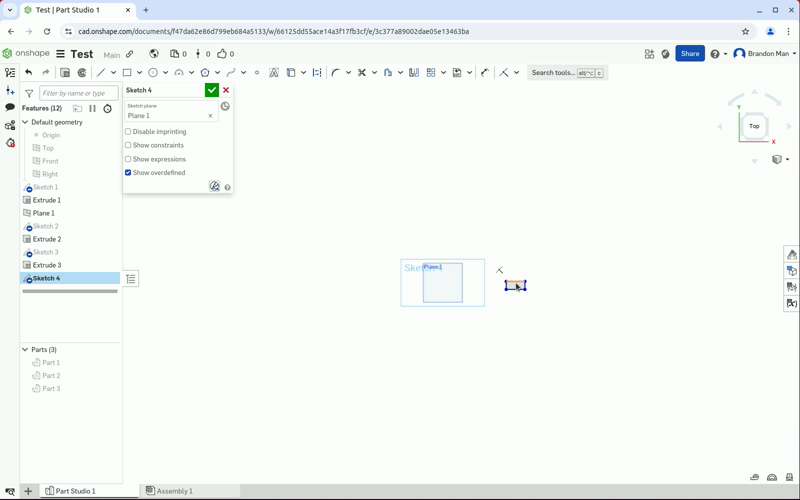
scroll(6)
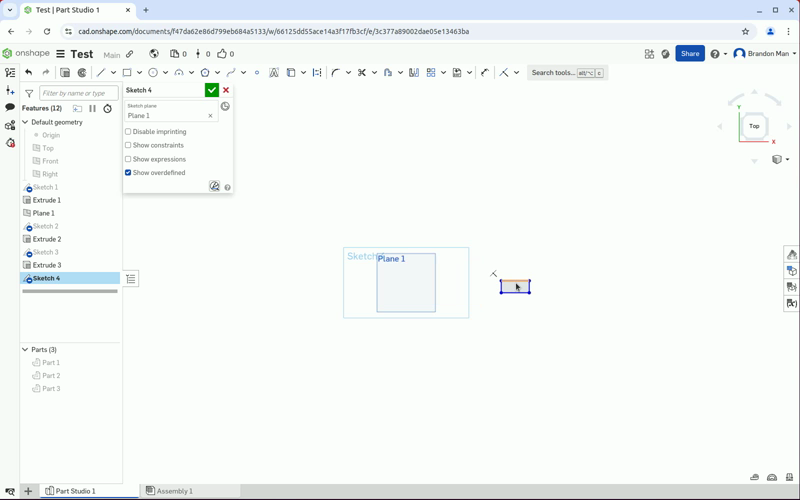
scroll(6)
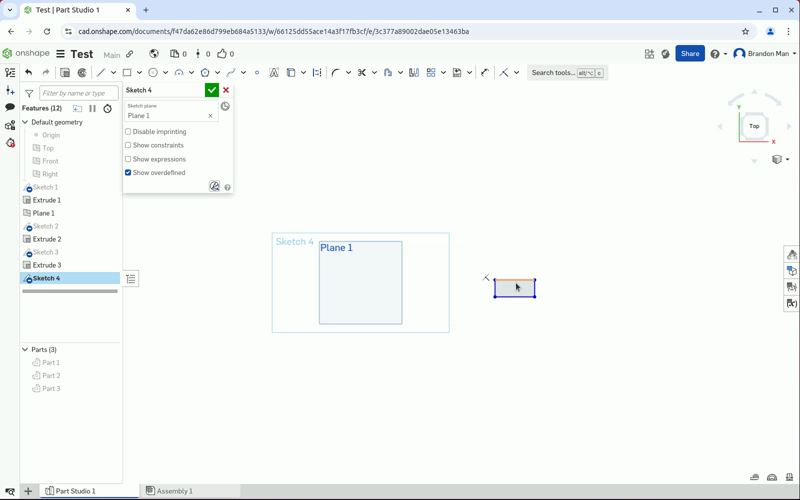
scroll(6)
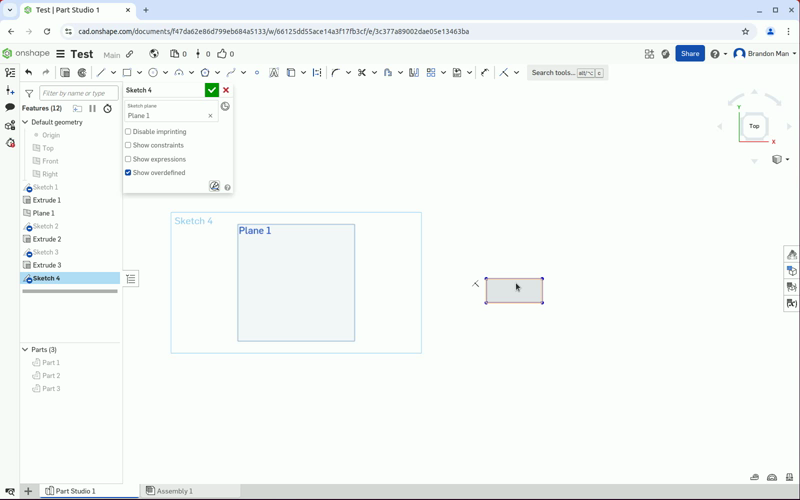
scroll(6)
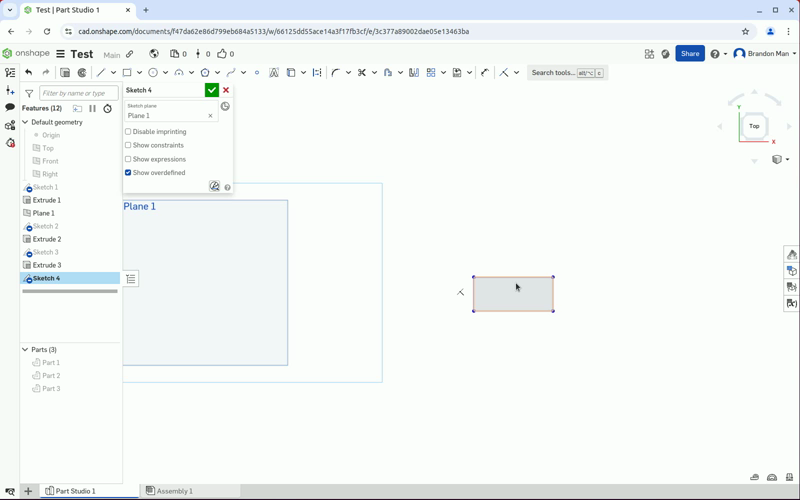
scroll(6)
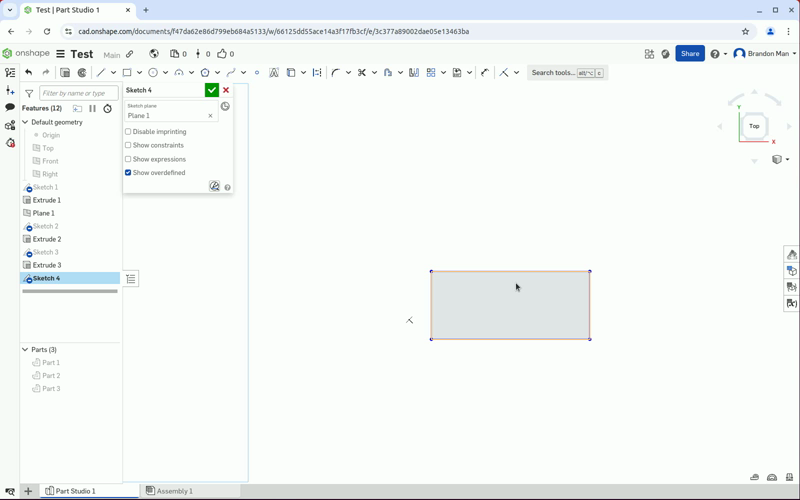
click(516, 282)
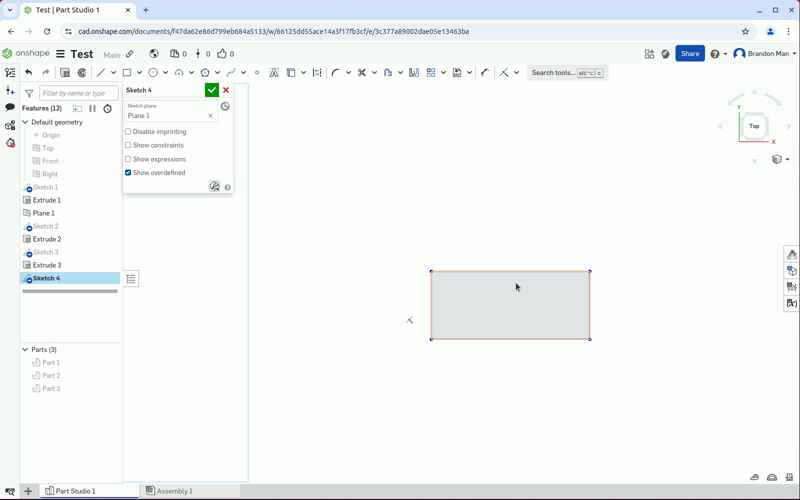
scroll(-6)
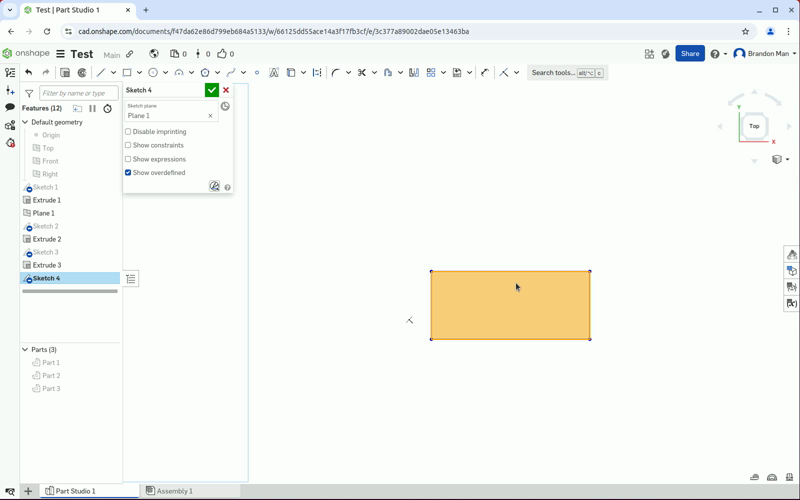
scroll(-6)
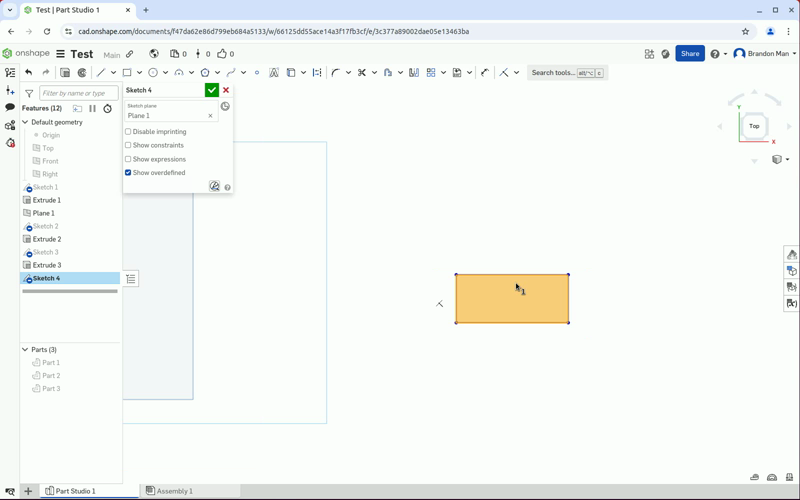
scroll(-6)
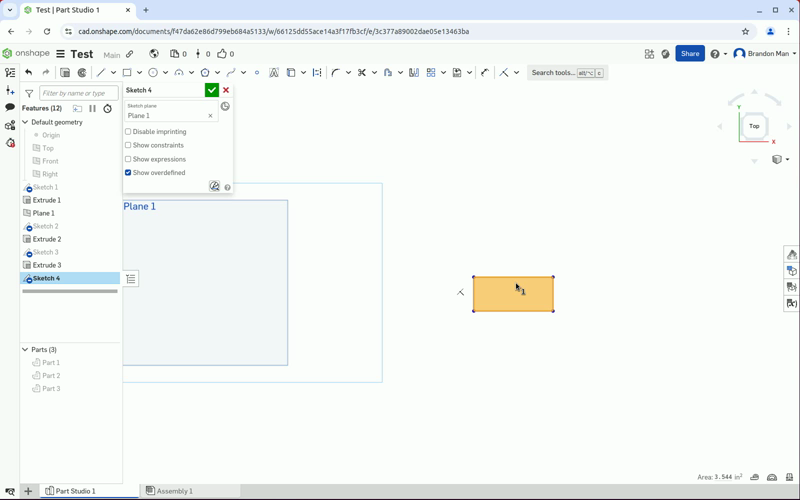
scroll(-6)
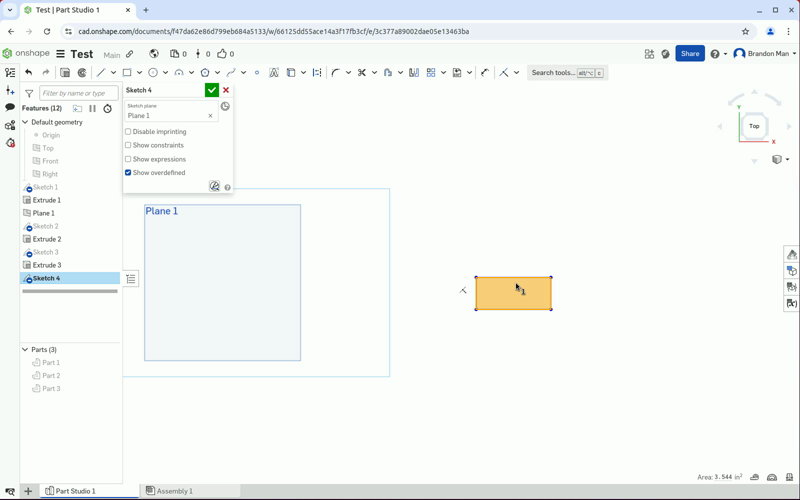
scroll(-6)
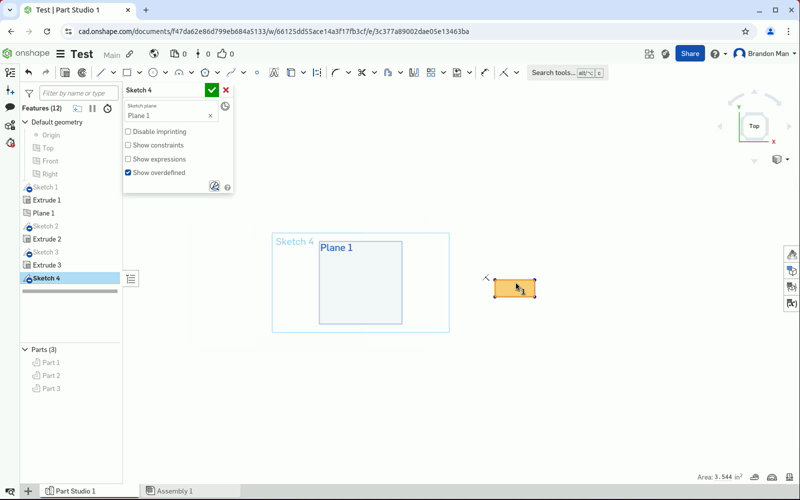
scroll(-6)
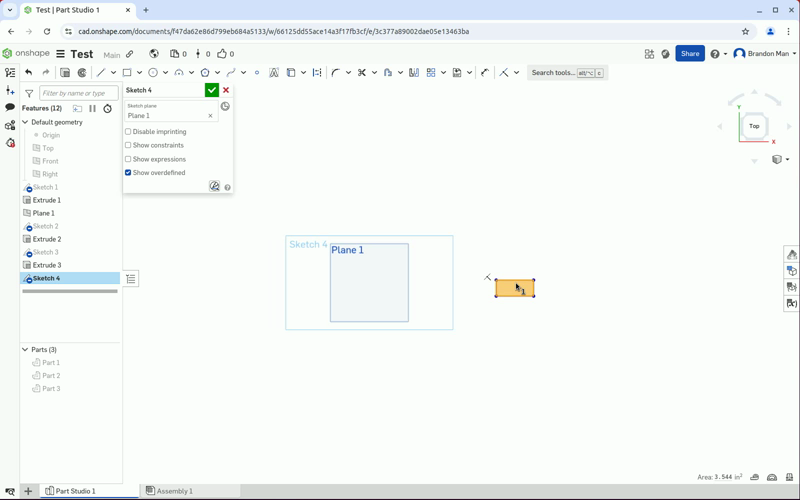
scroll(-6)
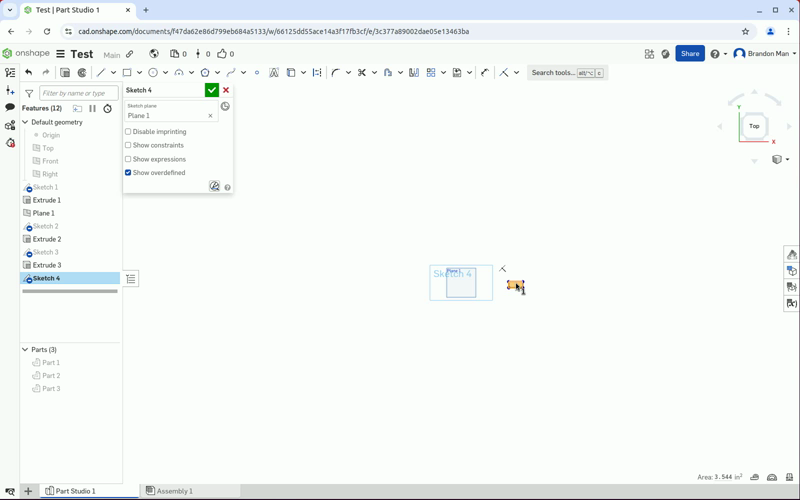
mouse_move(73, 352)
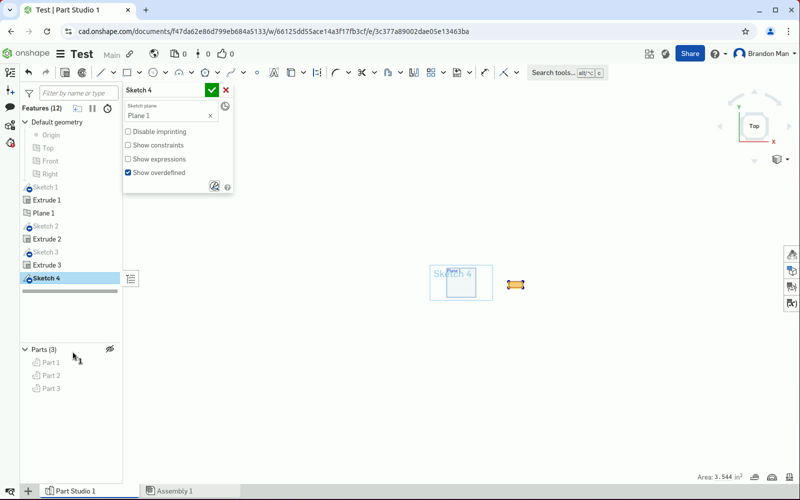
key(shift+y)
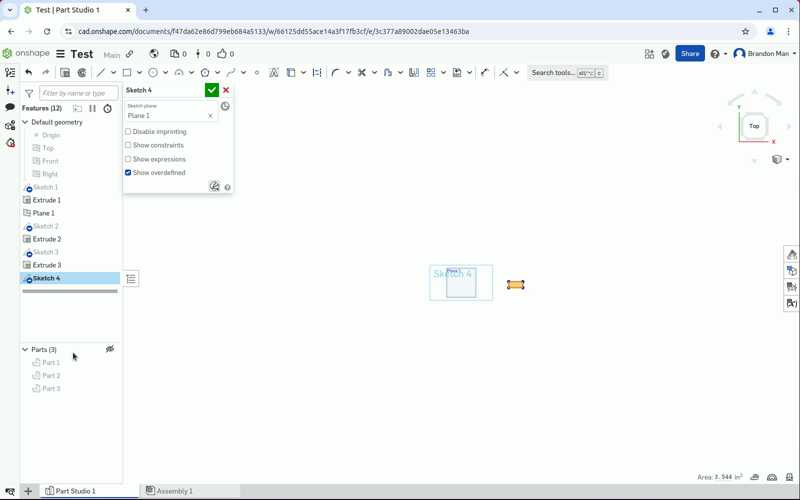
key(shift+e)
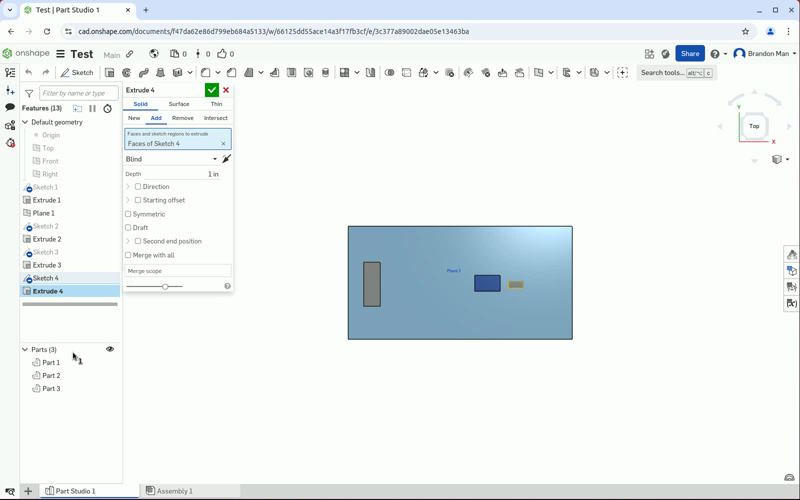
mouse_move(143, 106)
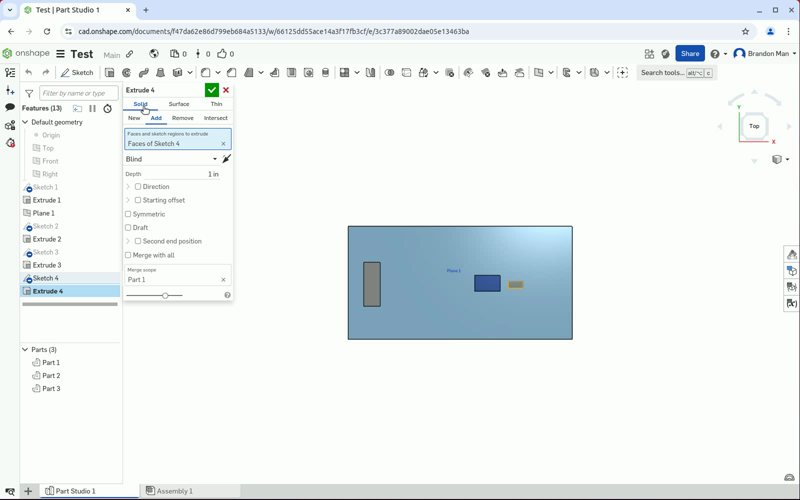
click(143, 106)
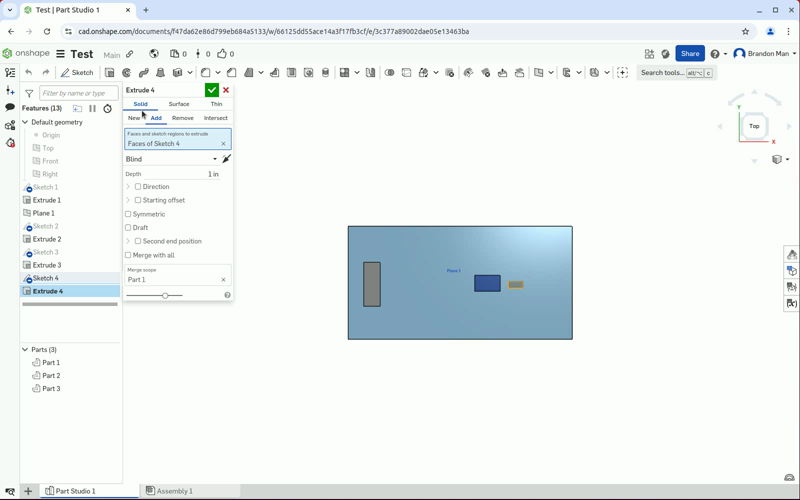
mouse_move(137, 120)
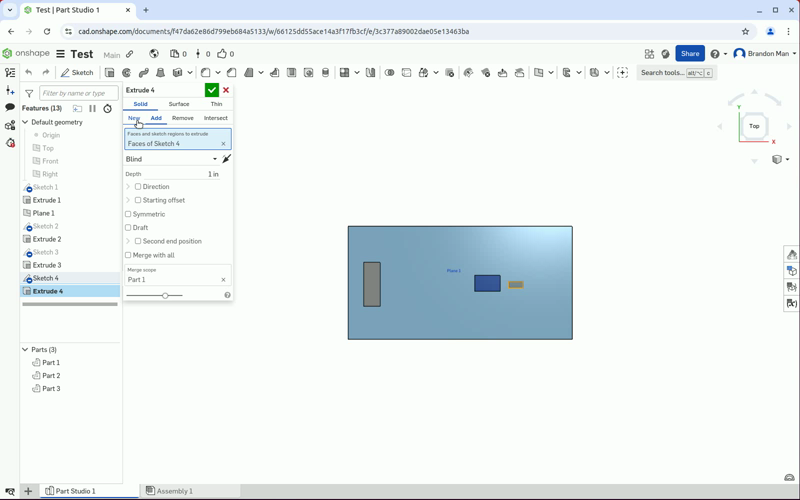
click(137, 120)
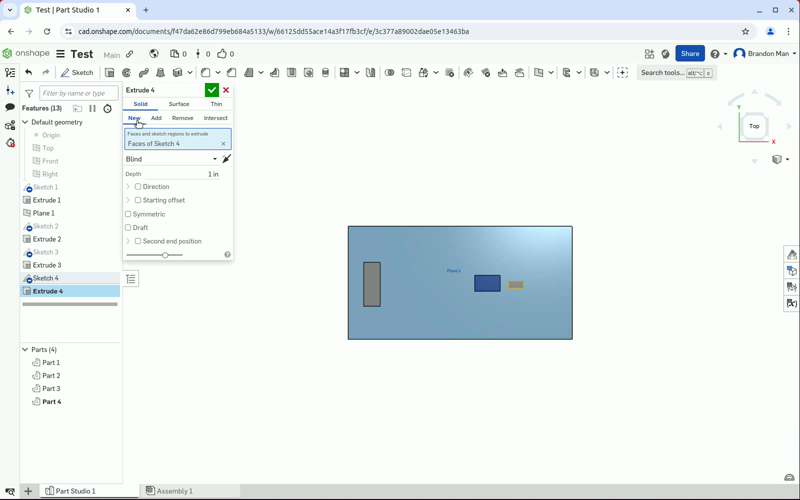
key(tab, 4)
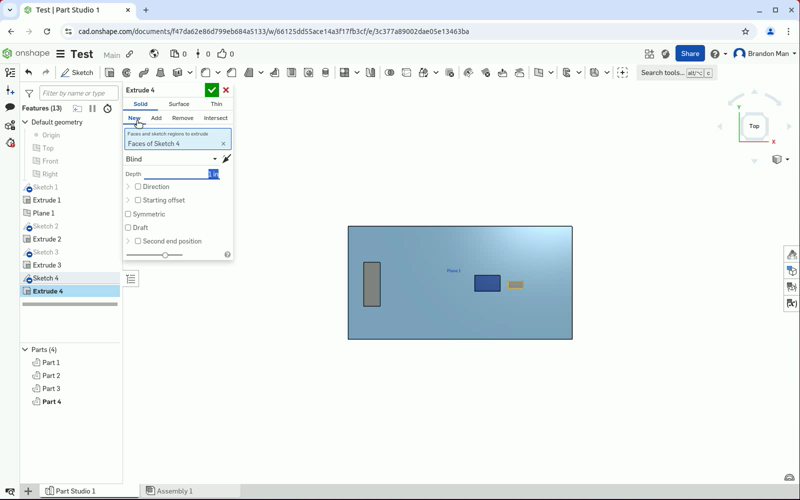
text(0.963)
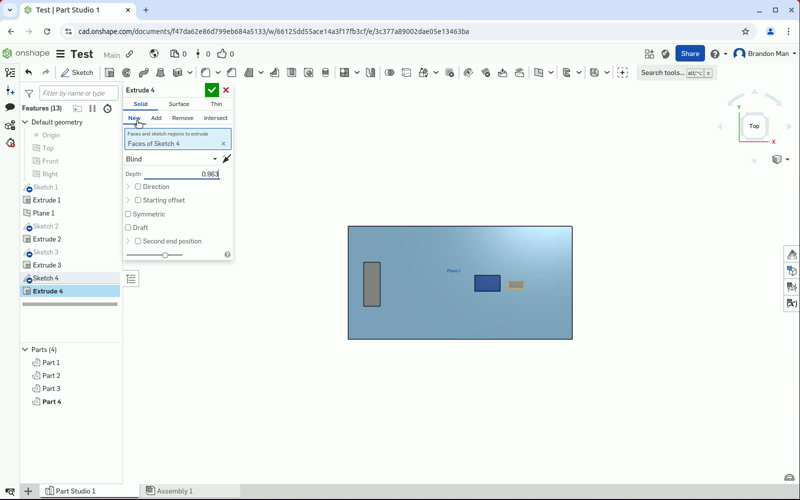
key(enter)
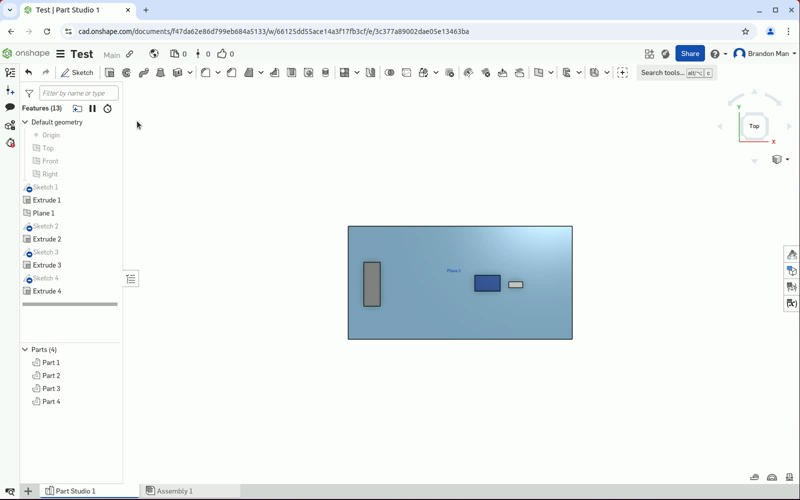
key(shift+h)
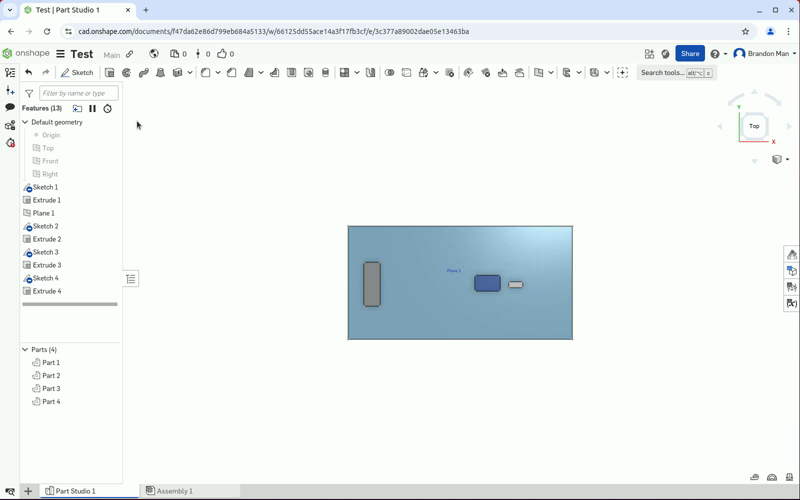
key(shift+h)
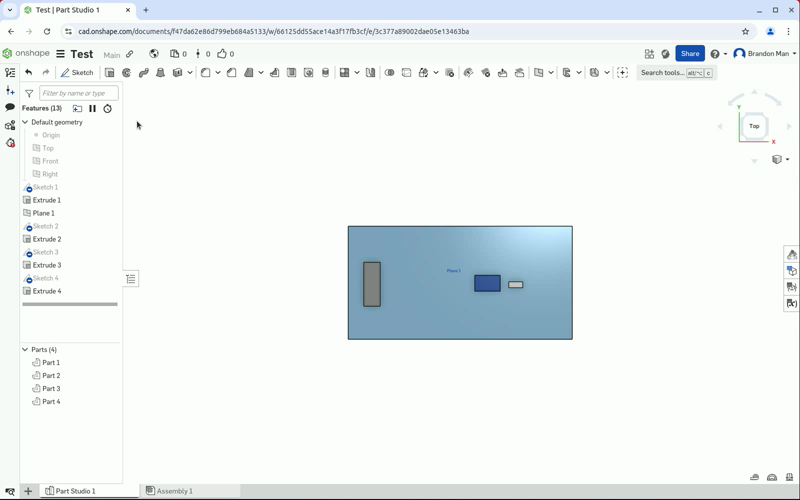
mouse_move(73, 189)
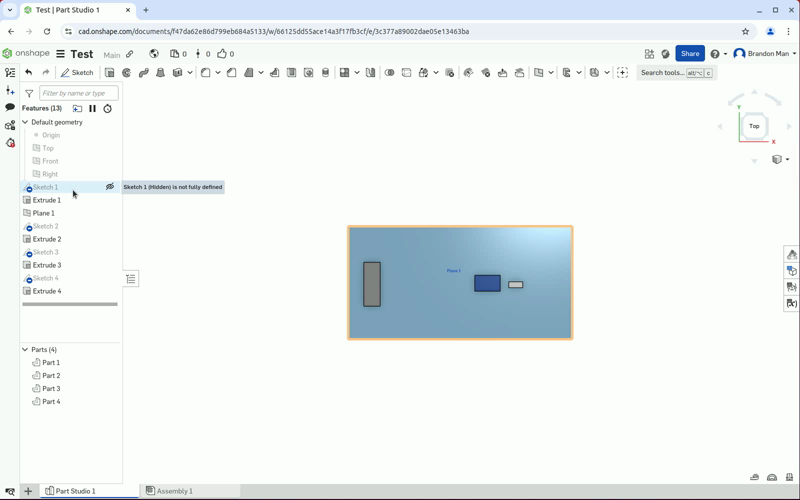
click(73, 189)
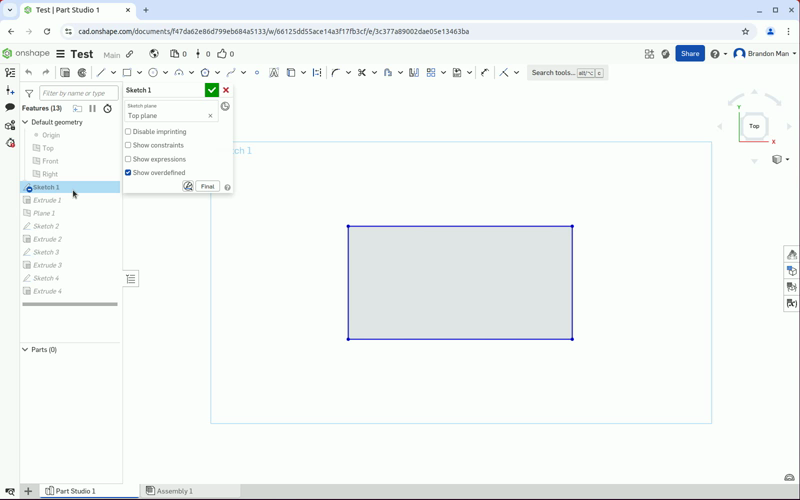
mouse_move(229, 92)
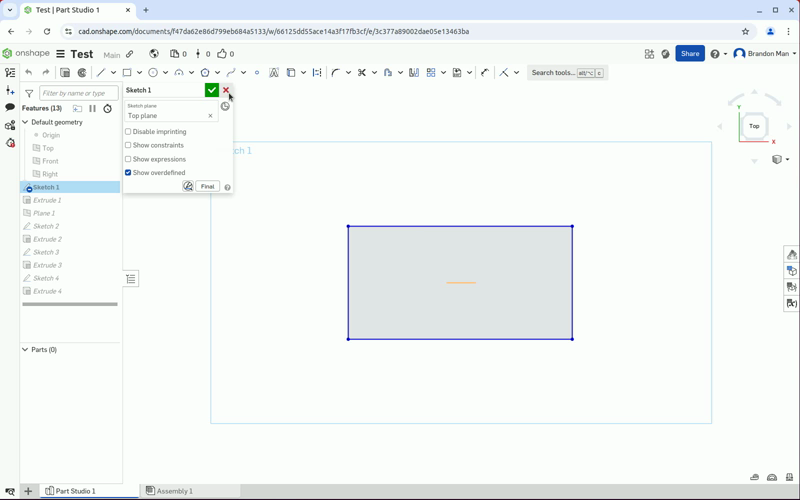
click(229, 92)
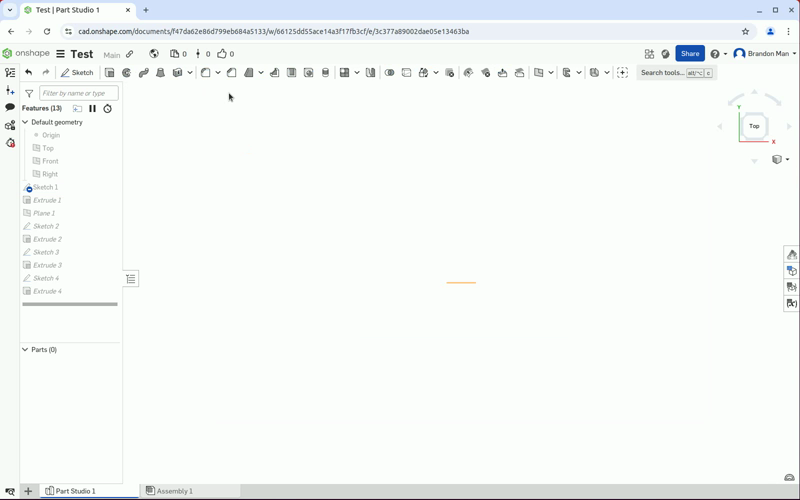
key(shift+s)
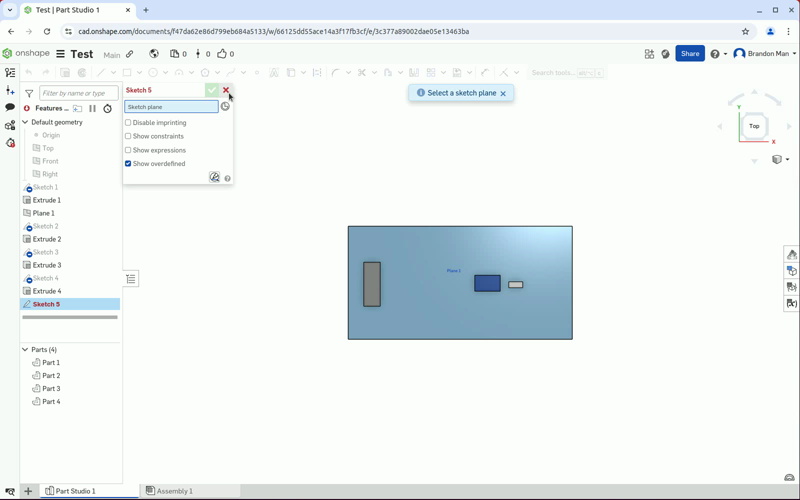
mouse_move(73, 215)
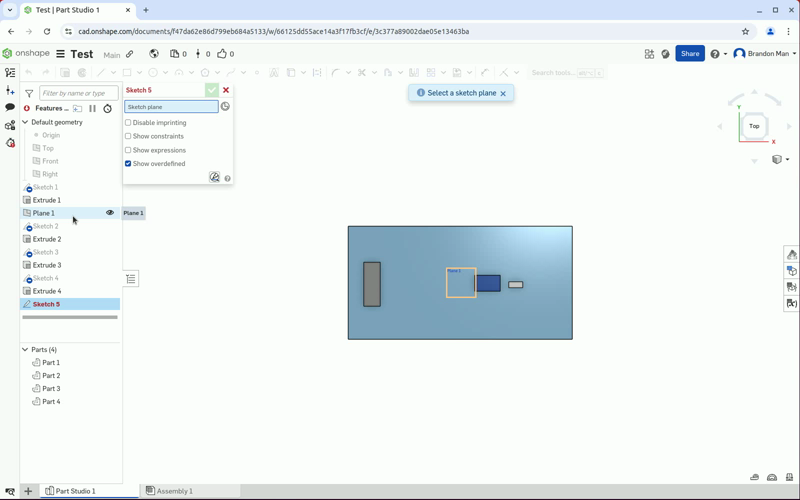
click(73, 215)
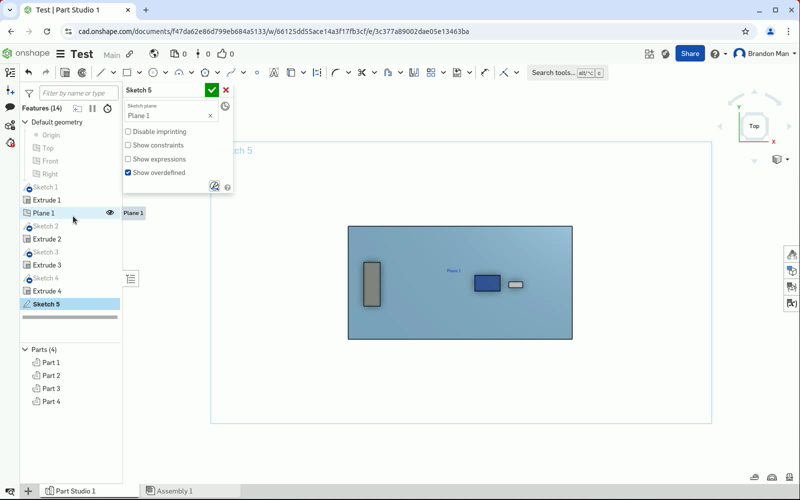
mouse_move(73, 352)
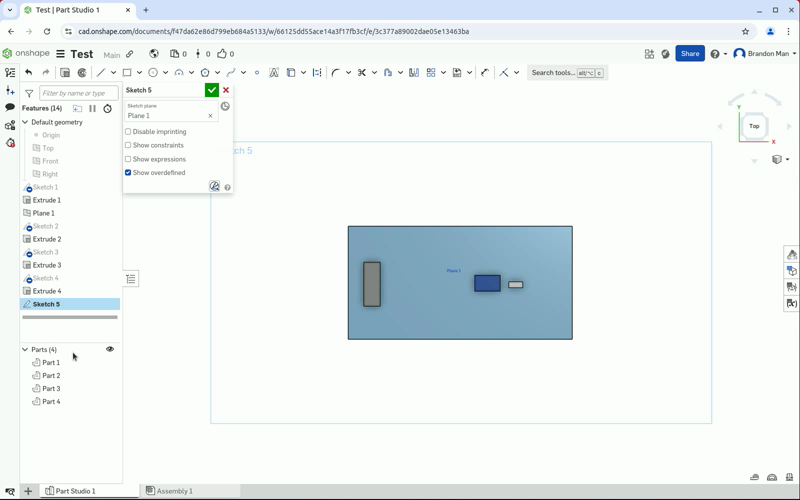
key(y)
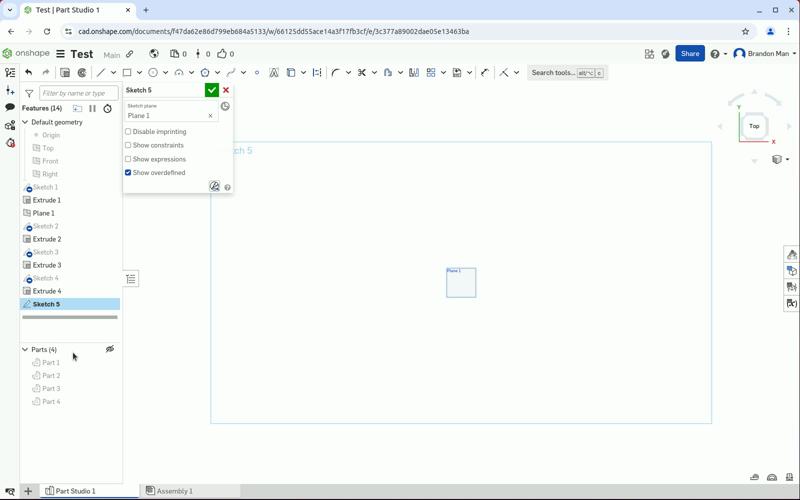
key(l)
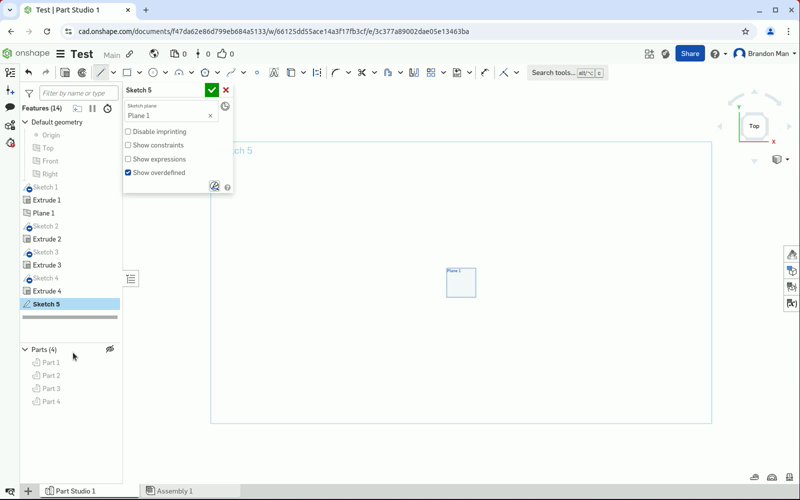
key_down(shift)
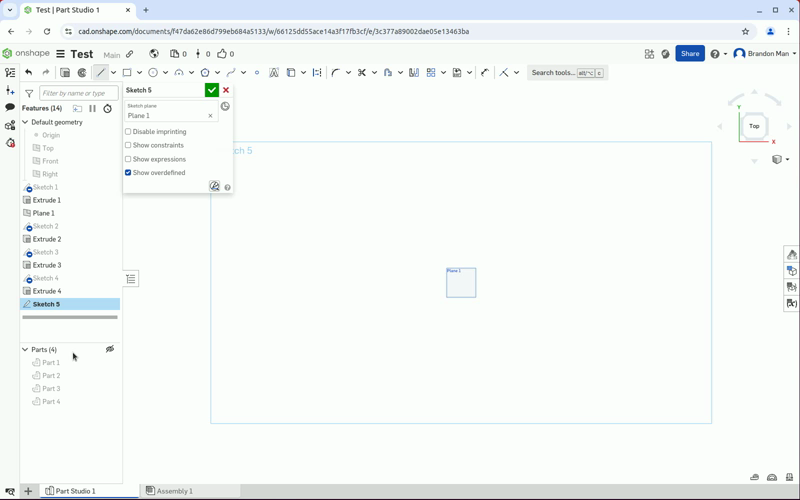
mouse_move(528, 325)
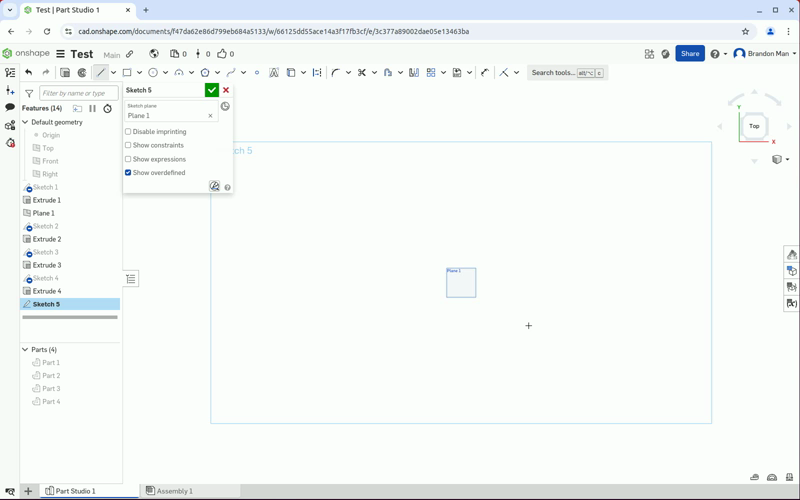
click(528, 325)
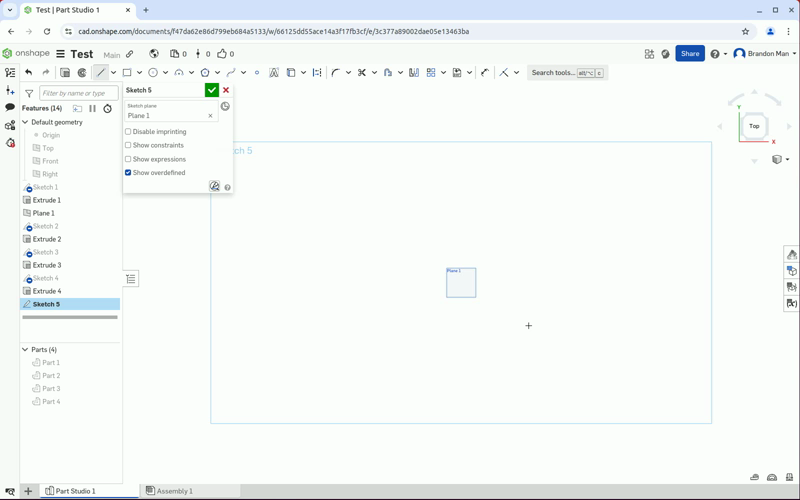
key_up(shift)
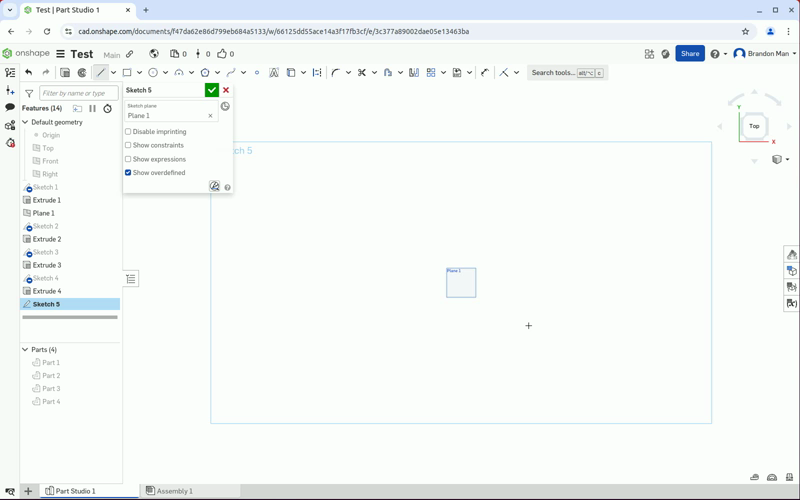
key_down(shift)
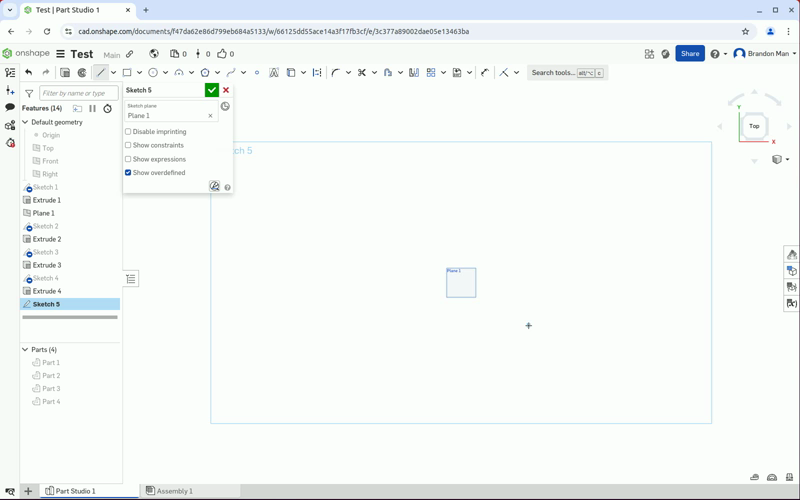
mouse_move(558, 325)
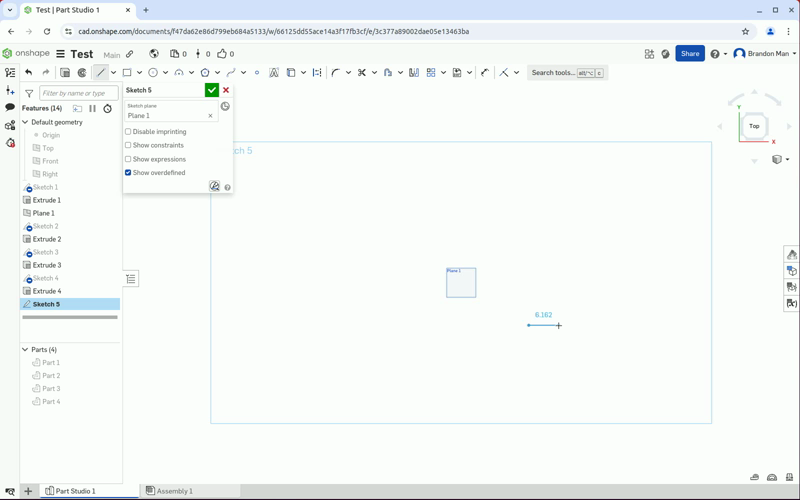
mouse_move(564, 325)
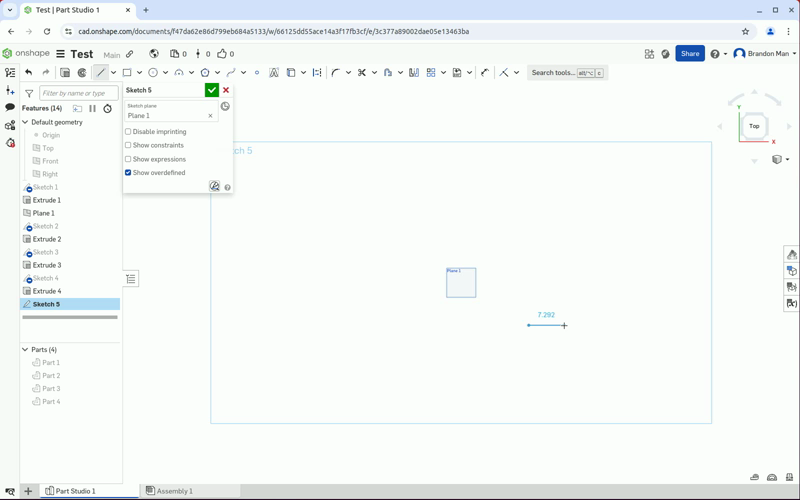
click(564, 325)
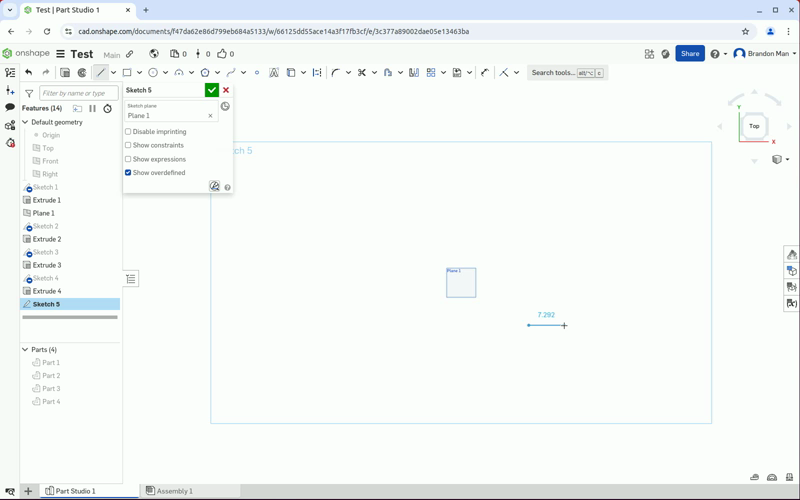
key_up(shift)
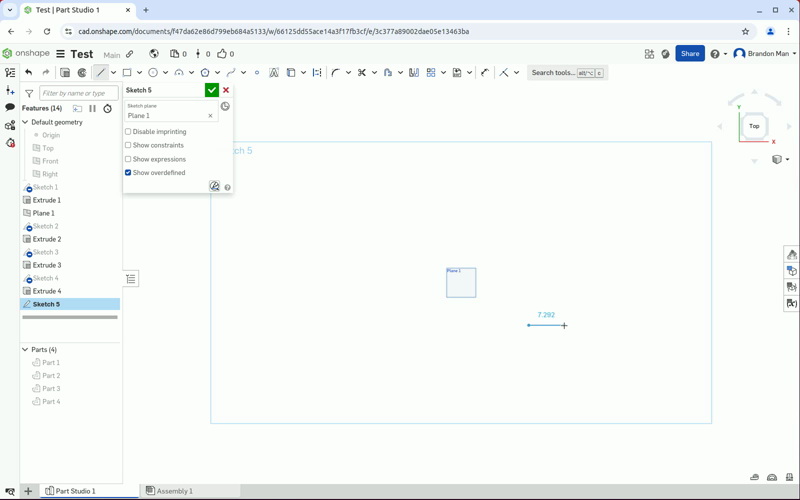
key_down(shift)
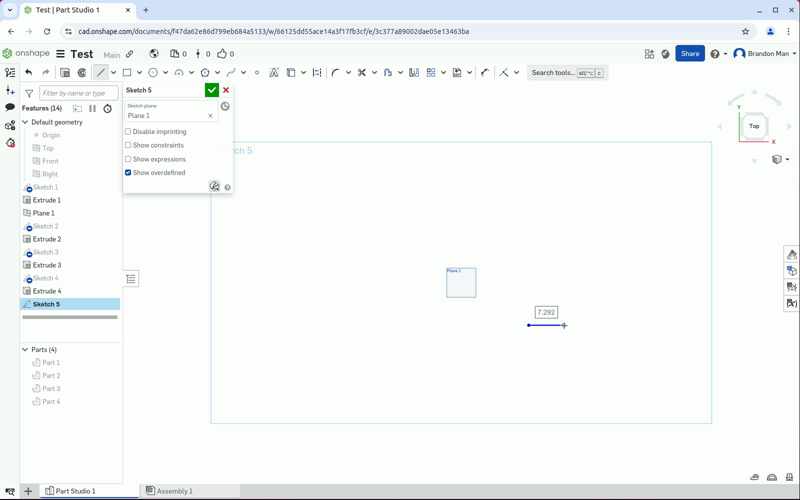
mouse_move(564, 245)
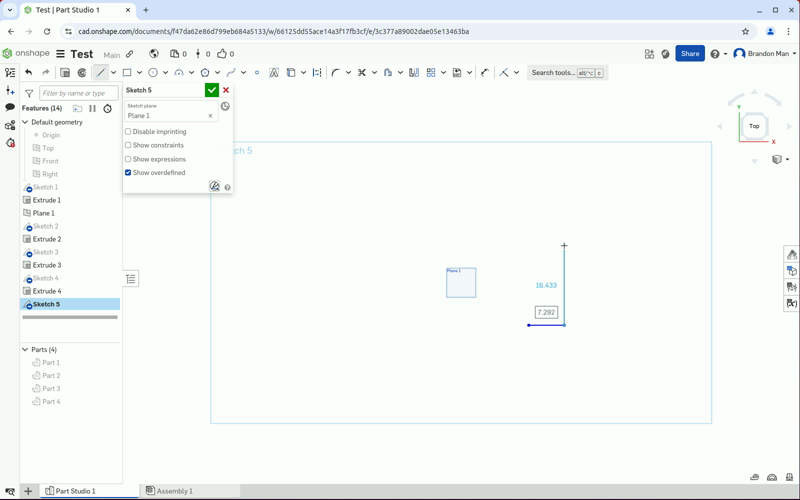
click(564, 245)
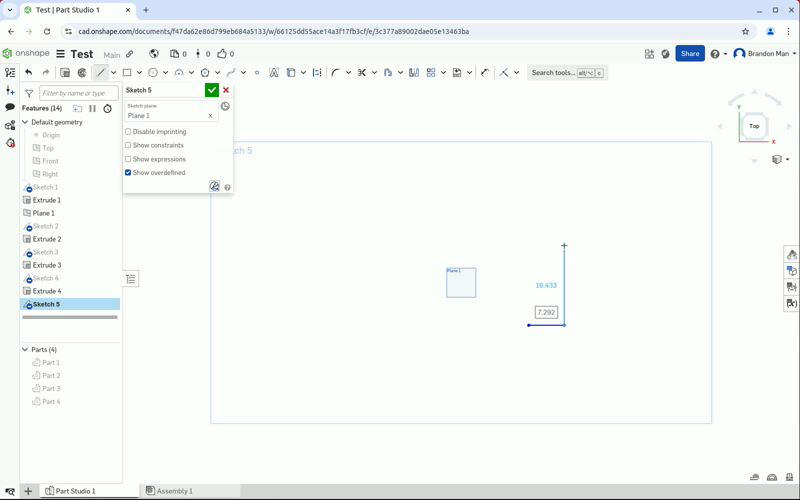
key_up(shift)
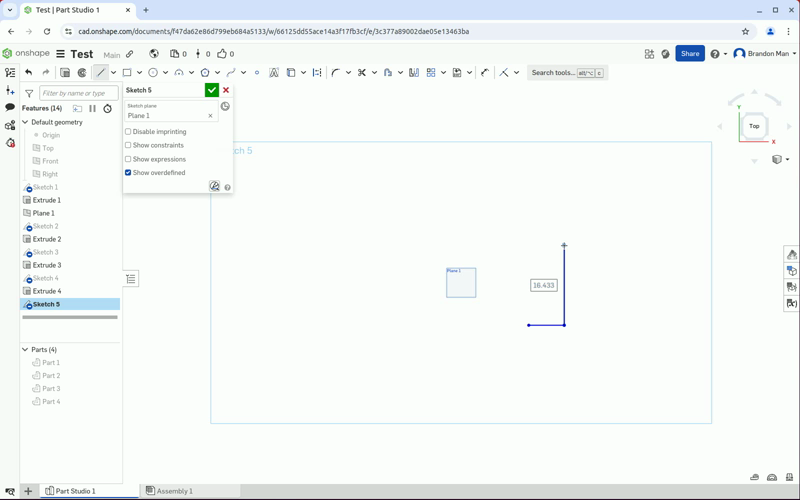
key_down(shift)
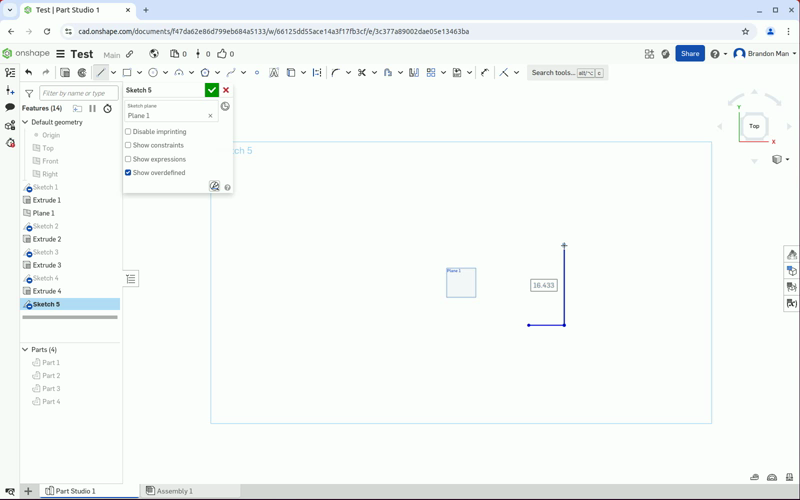
mouse_move(589, 245)
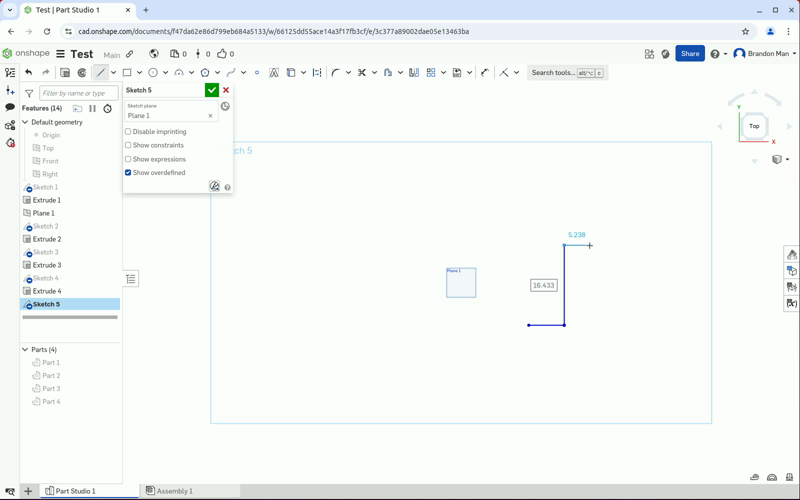
mouse_move(528, 245)
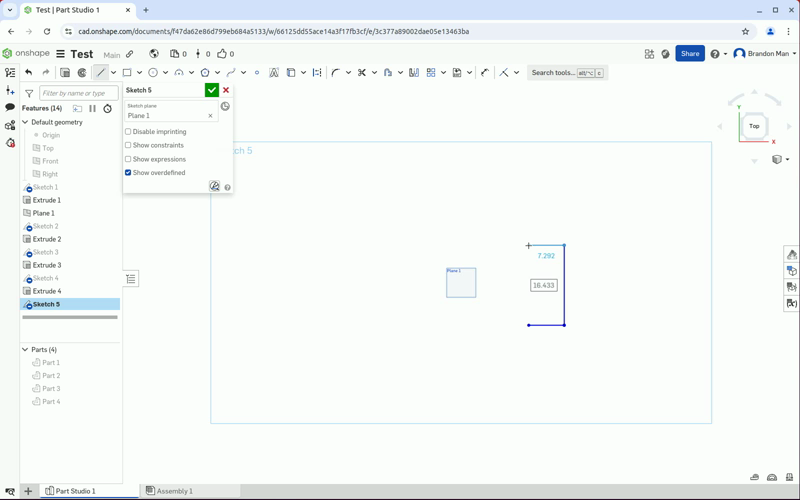
click(528, 245)
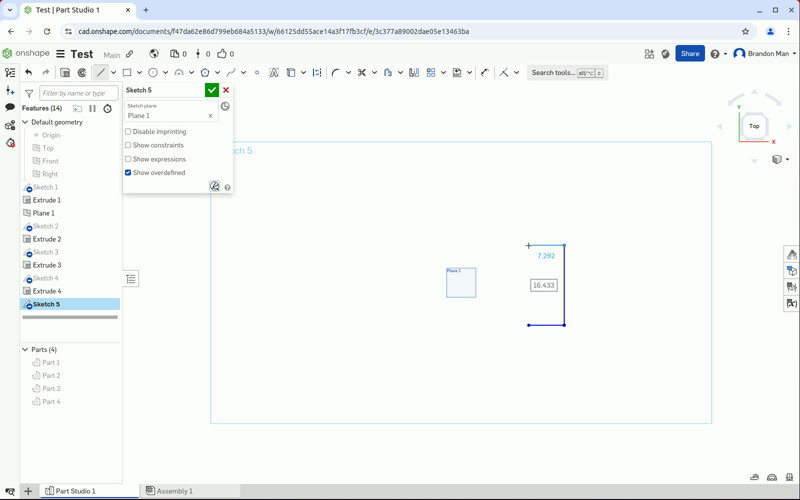
key_up(shift)
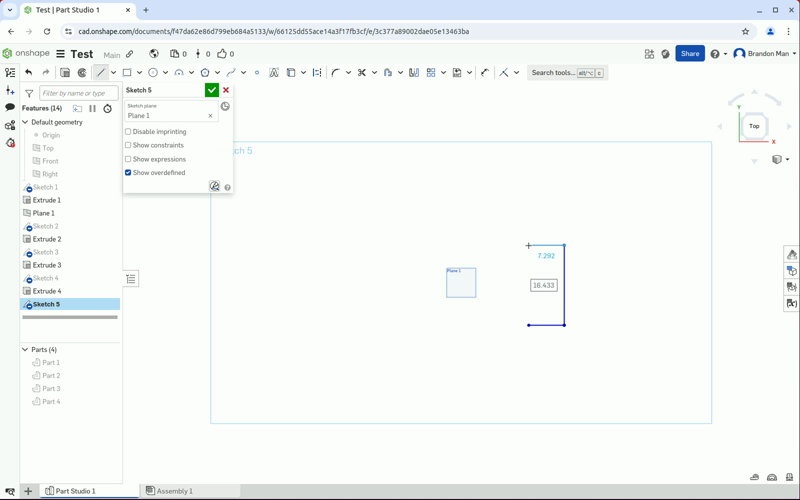
key_down(shift)
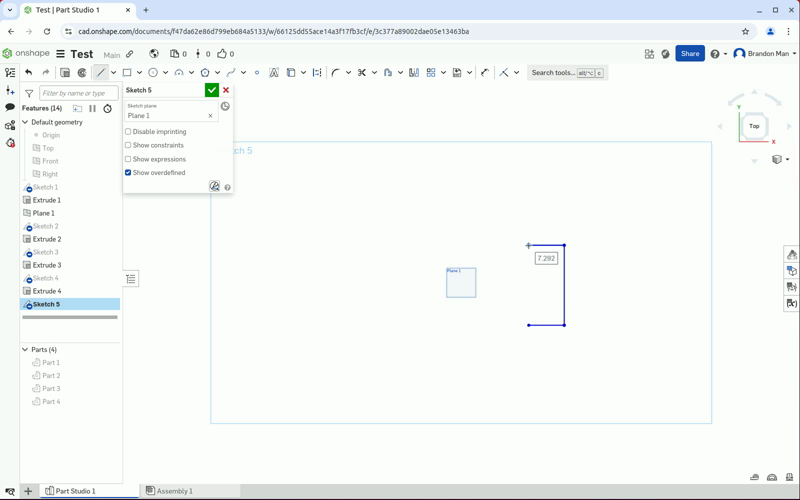
mouse_move(528, 325)
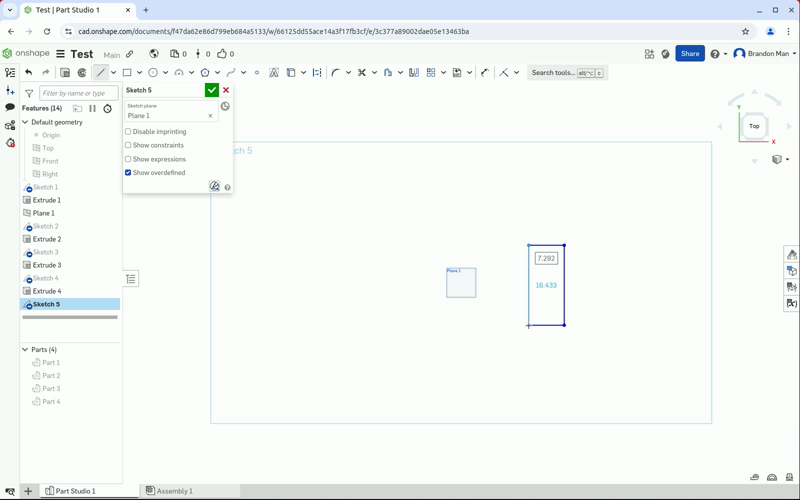
key_up(shift)
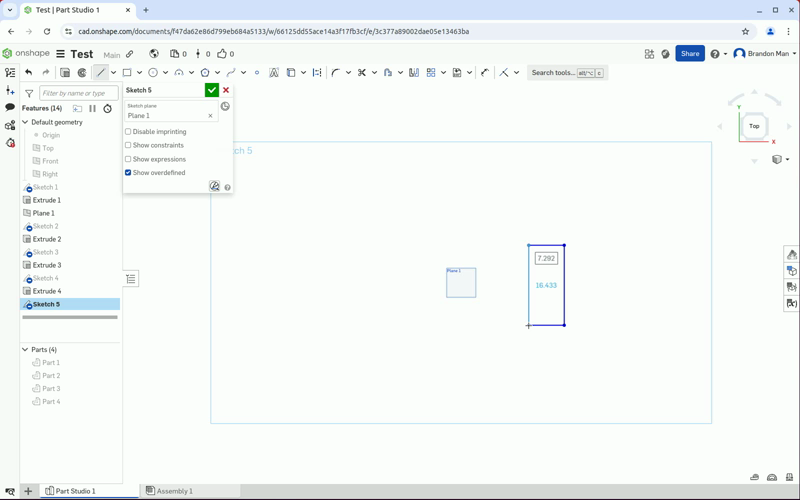
click(528, 325)
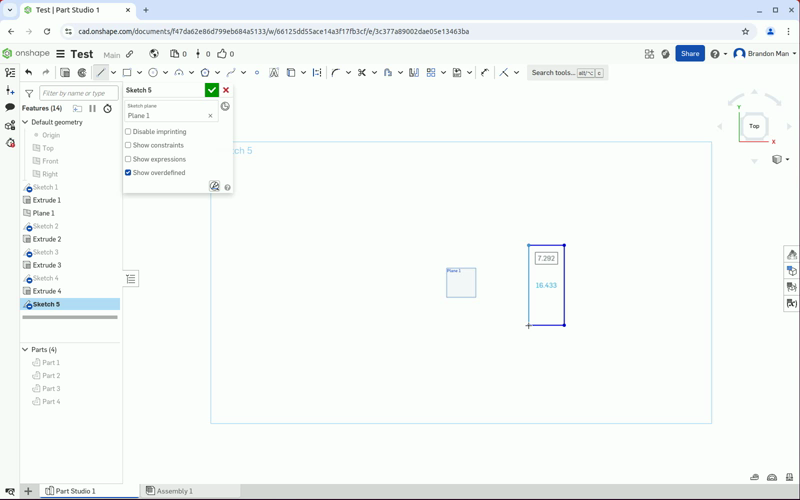
key(esc)
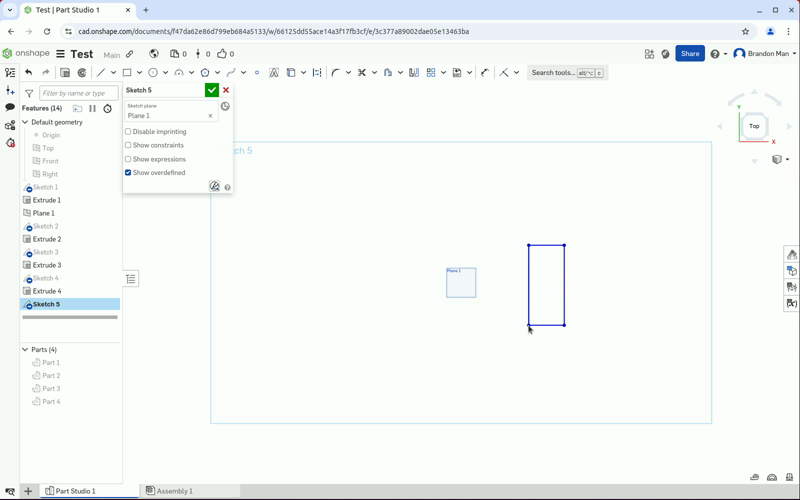
mouse_move(532, 300)
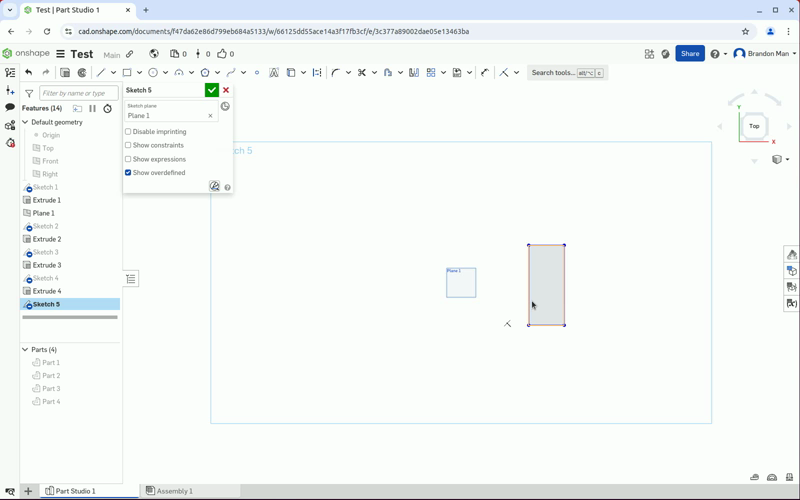
click(532, 300)
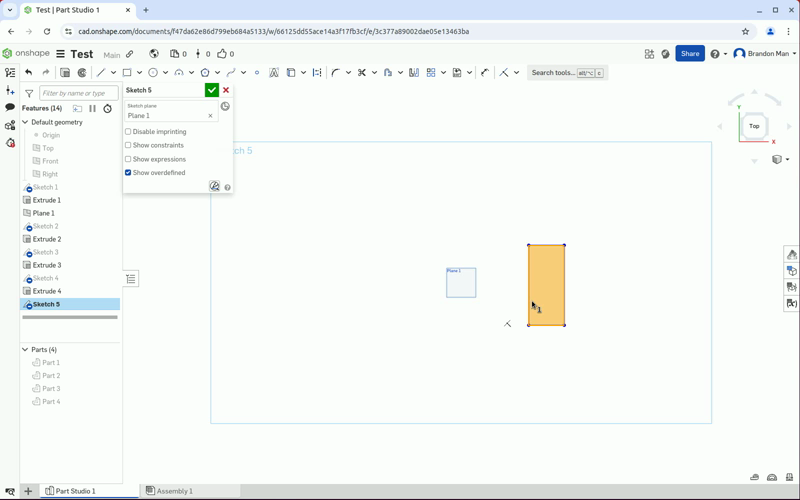
mouse_move(73, 352)
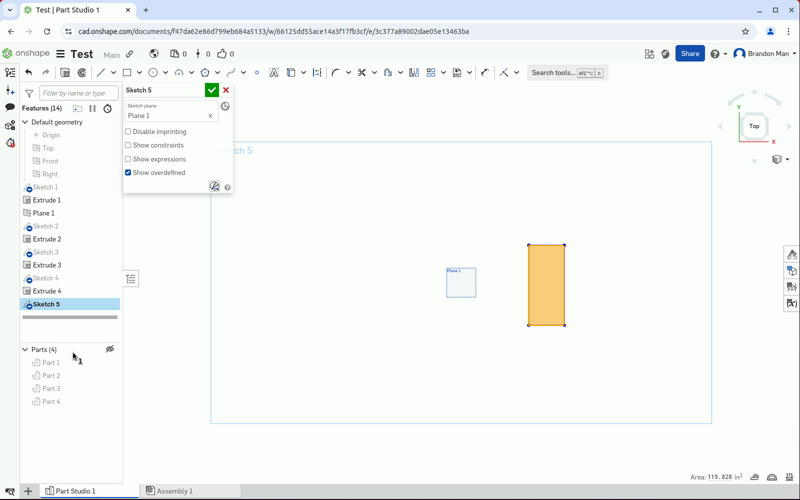
key(shift+y)
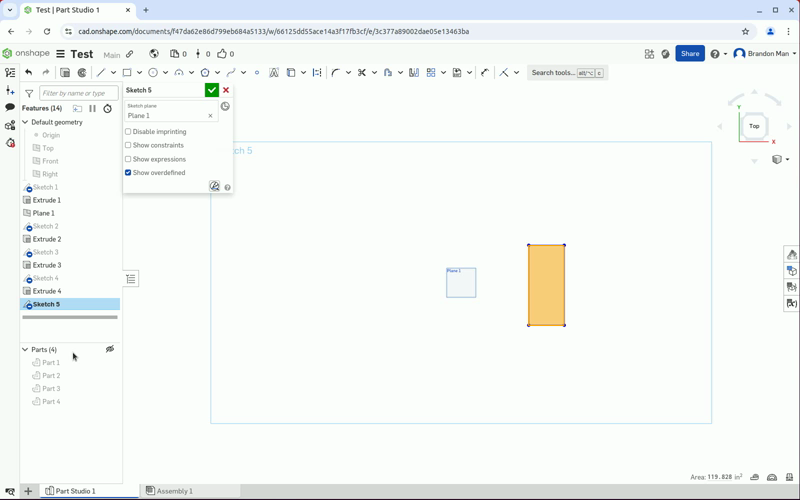
key(shift+e)
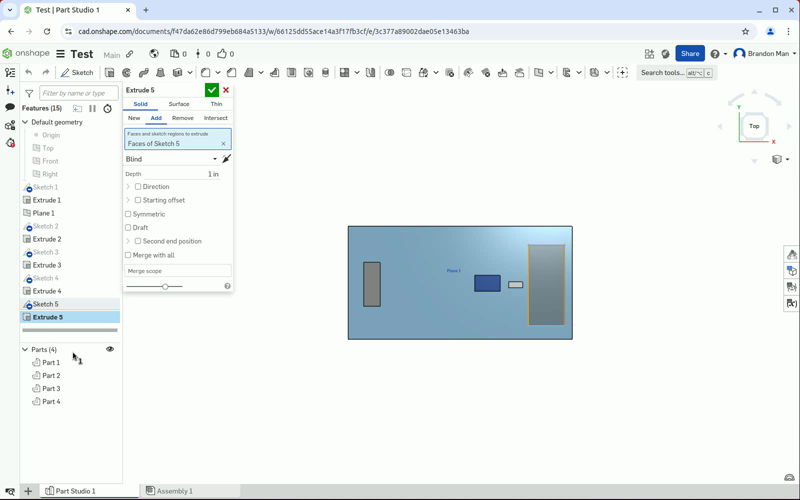
mouse_move(143, 106)
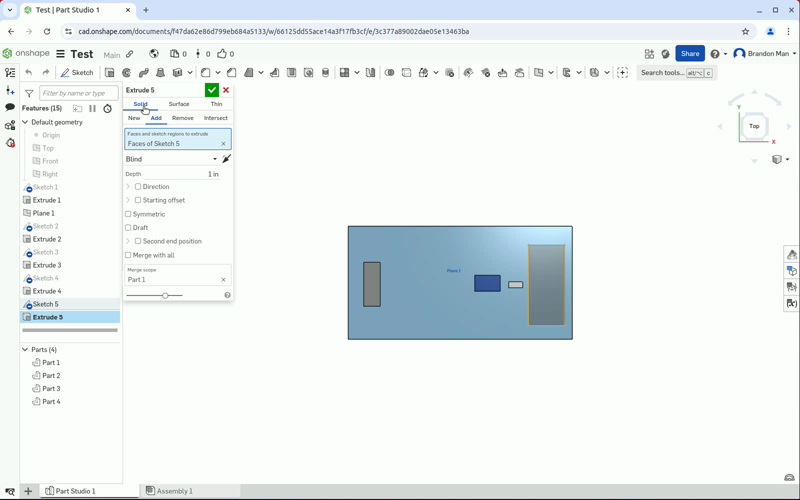
click(143, 106)
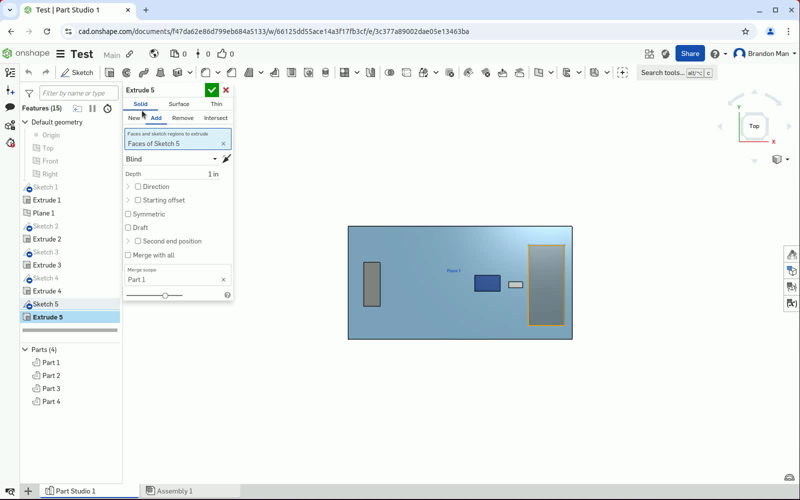
mouse_move(137, 120)
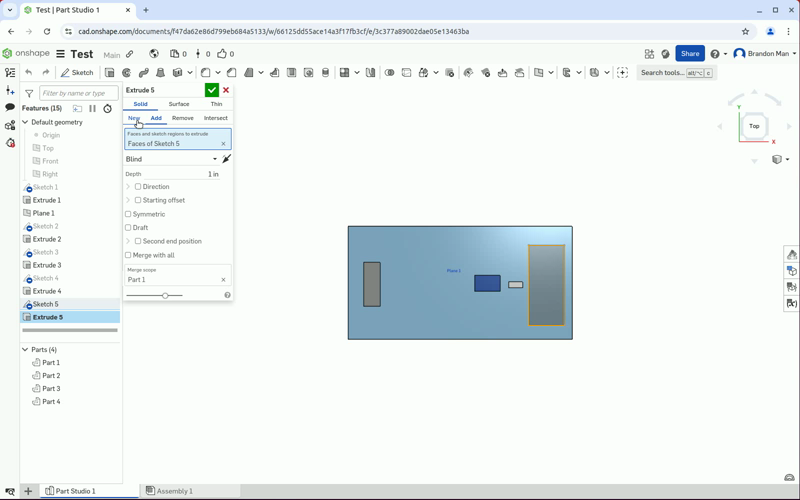
click(137, 120)
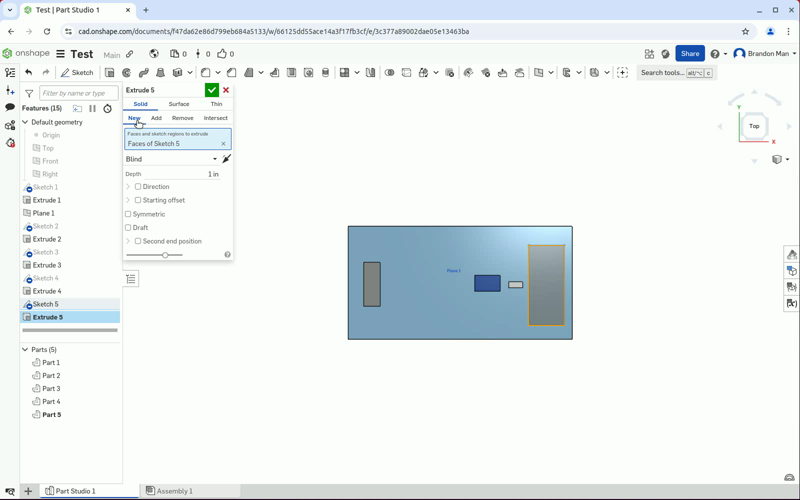
key(tab, 4)
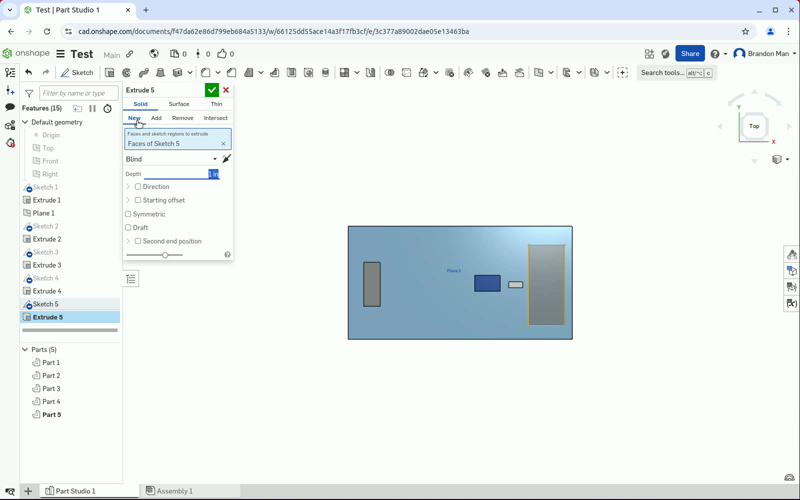
text(0.963)
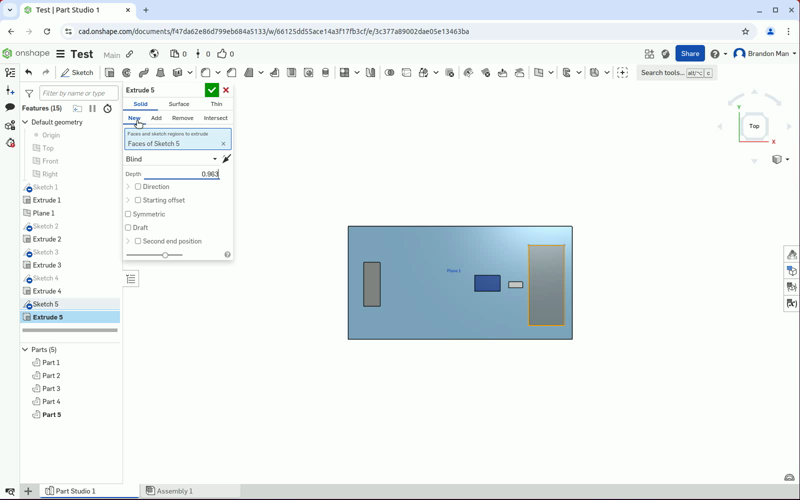
key(enter)
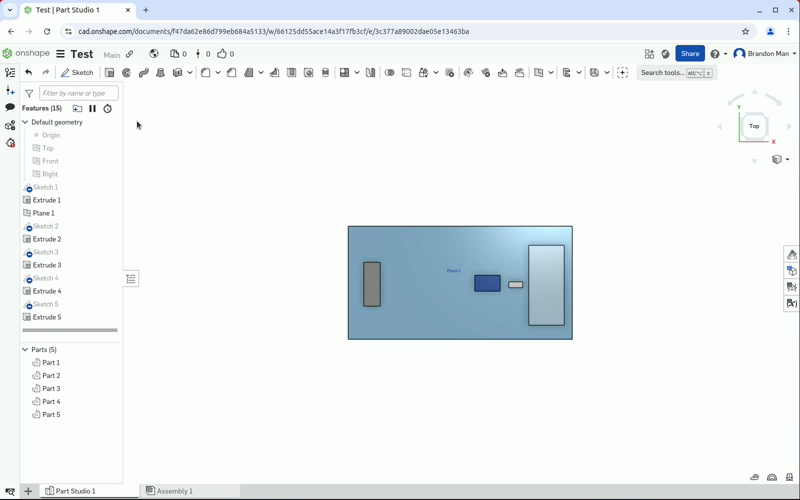
key(shift+h)
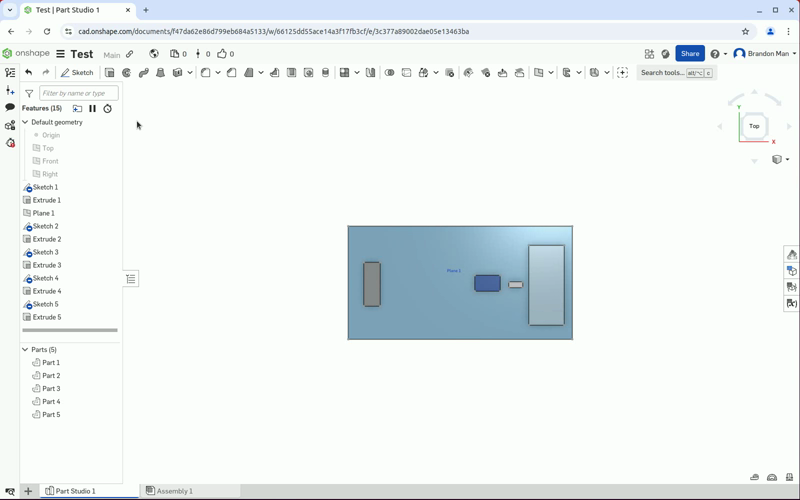
key(shift+h)
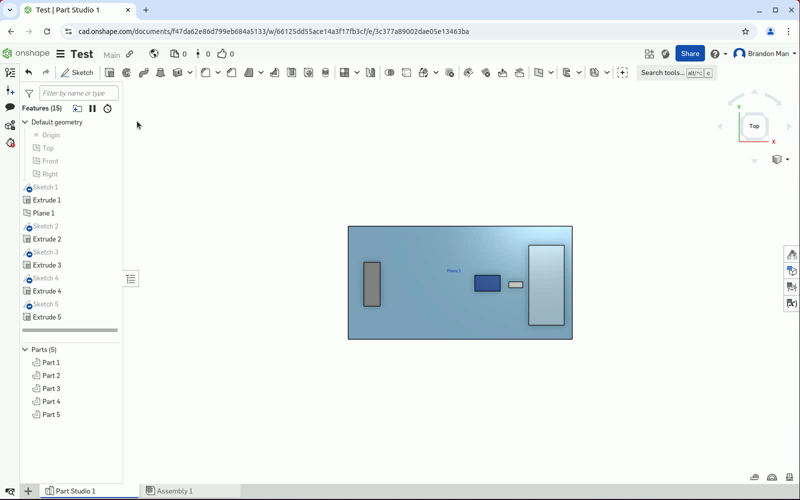
mouse_move(73, 189)
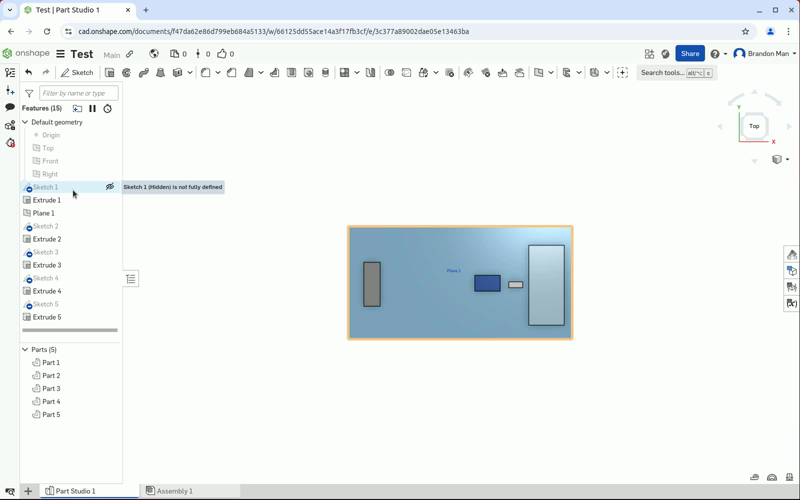
click(73, 189)
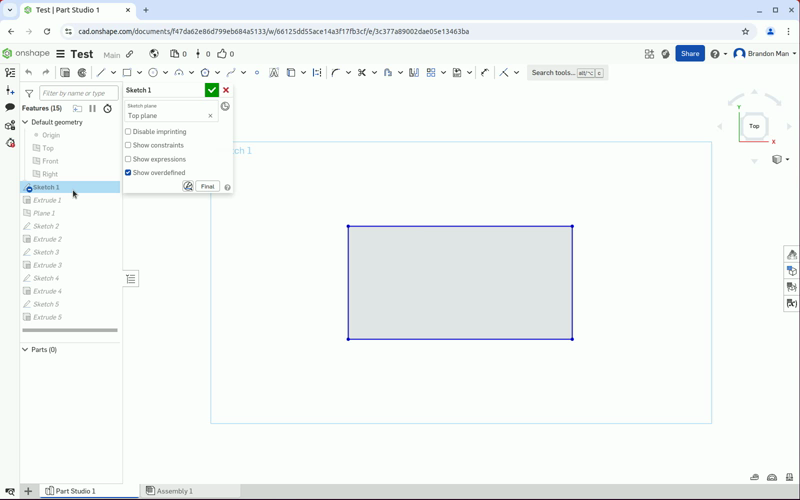
mouse_move(229, 92)
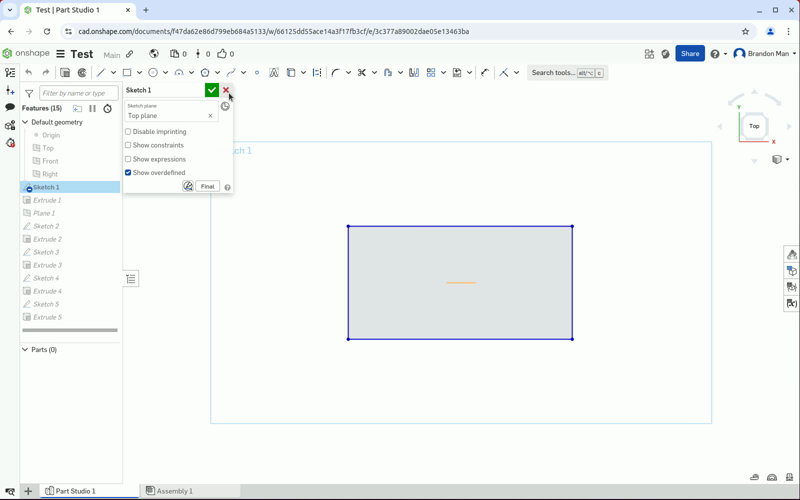
click(229, 92)
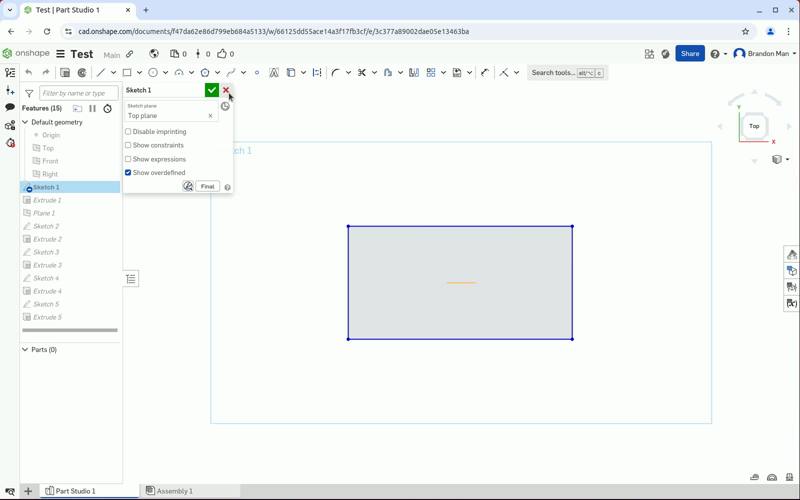
key(shift+s)
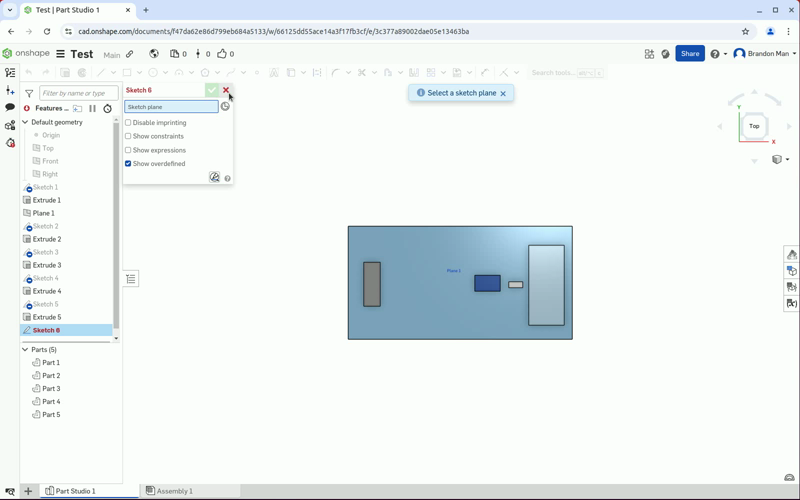
mouse_move(69, 215)
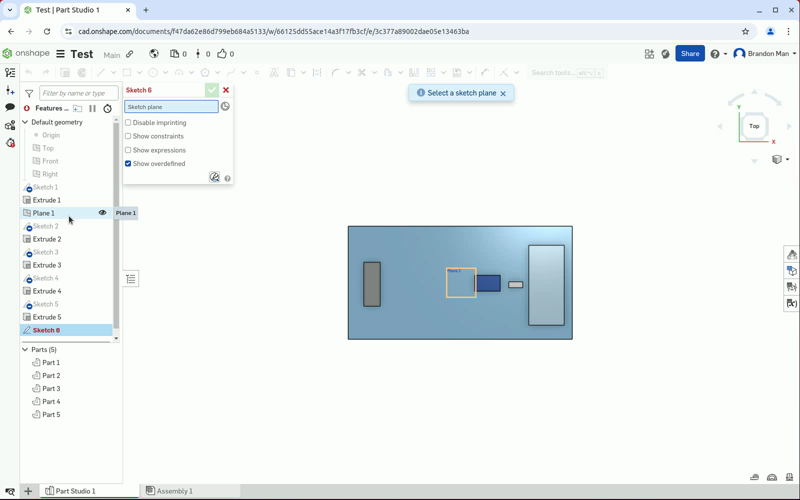
click(69, 215)
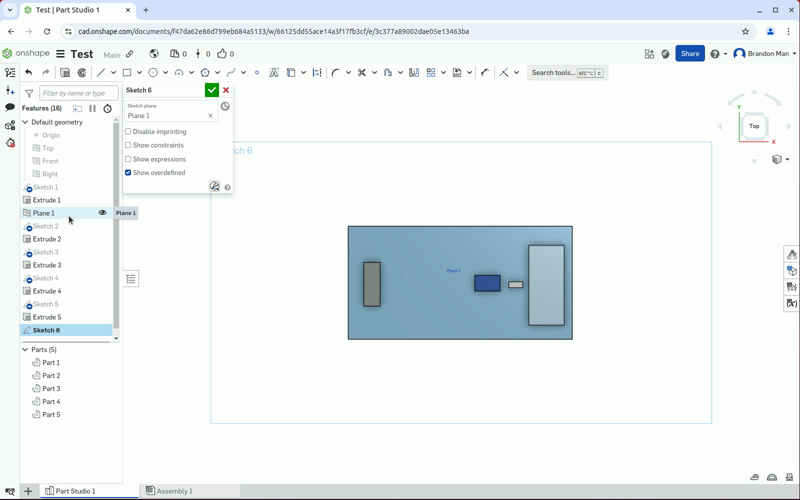
mouse_move(73, 352)
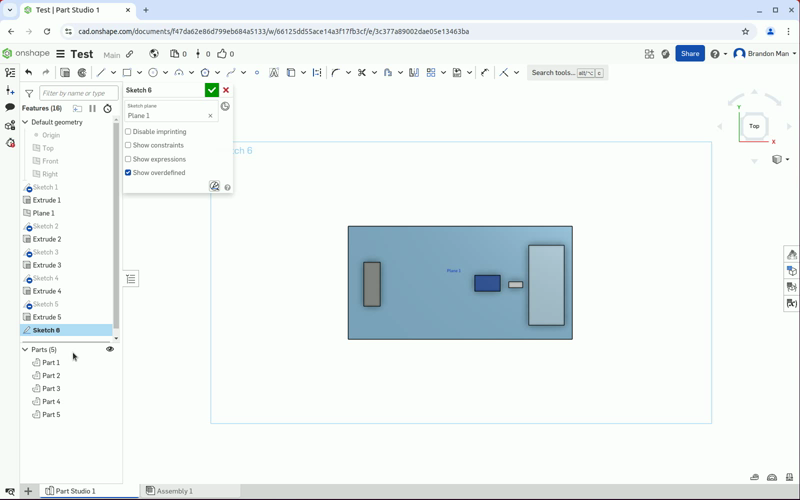
key(y)
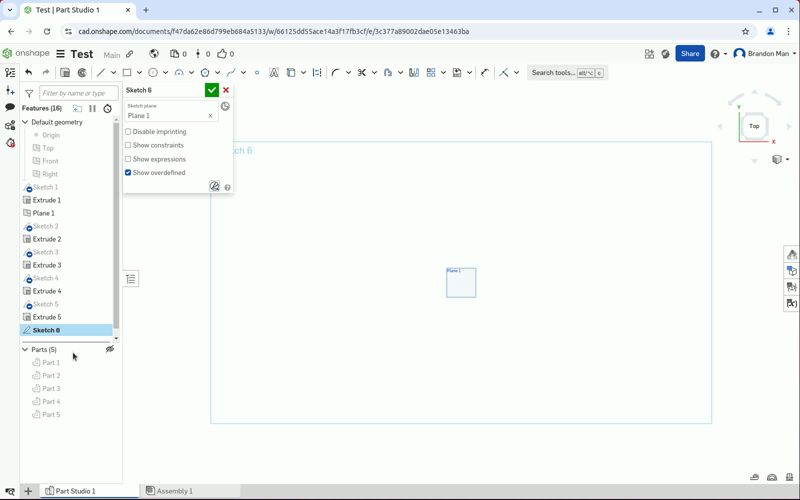
key(l)
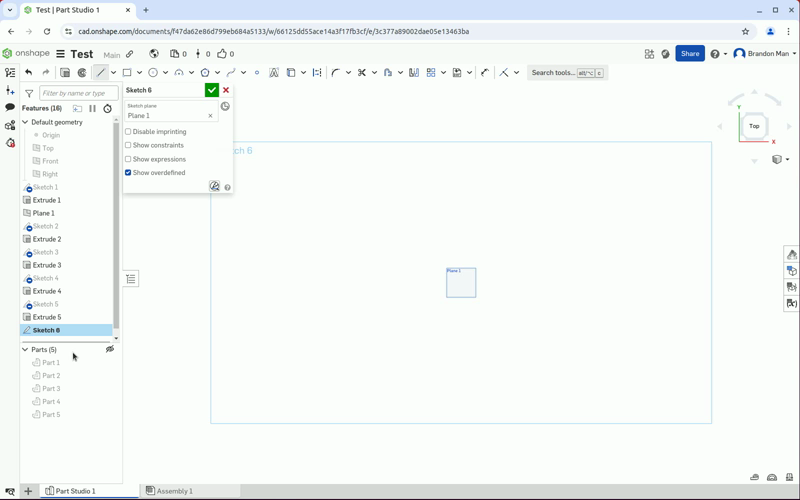
key_down(shift)
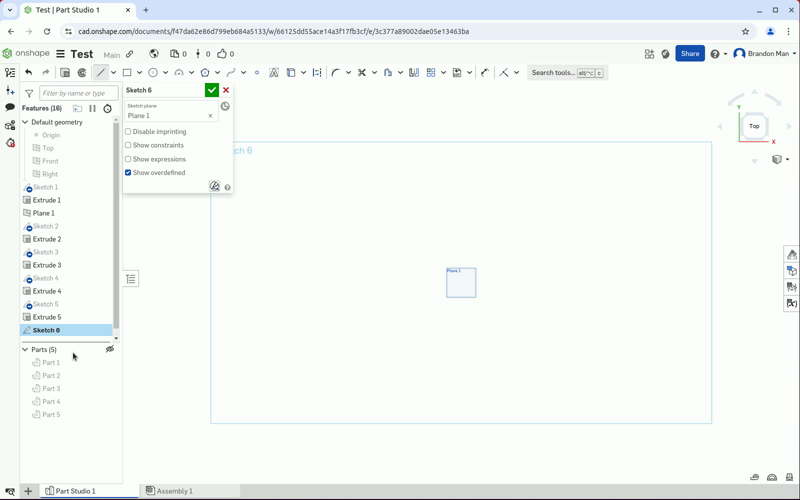
mouse_move(390, 298)
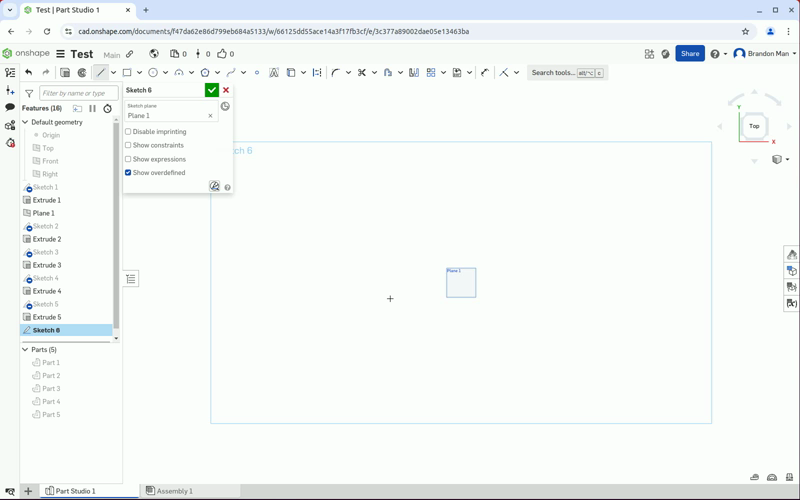
click(390, 298)
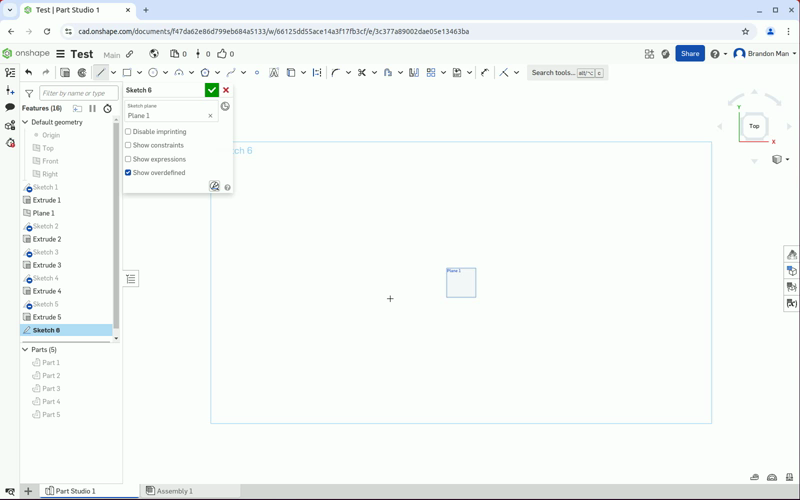
key_up(shift)
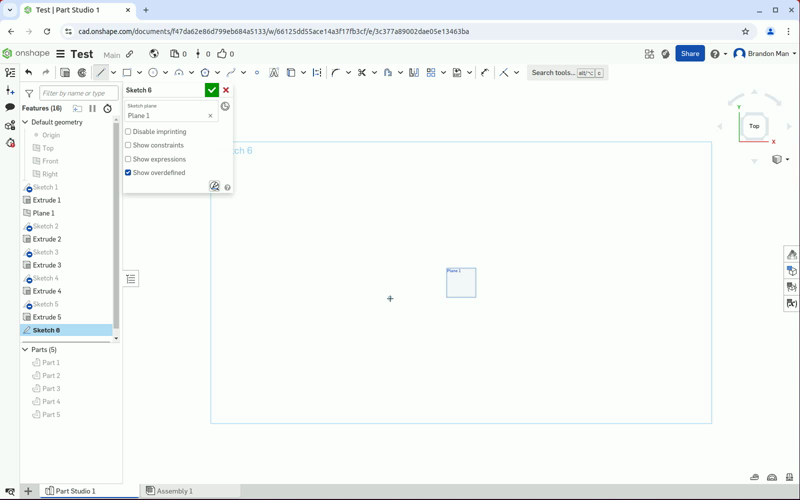
key_down(shift)
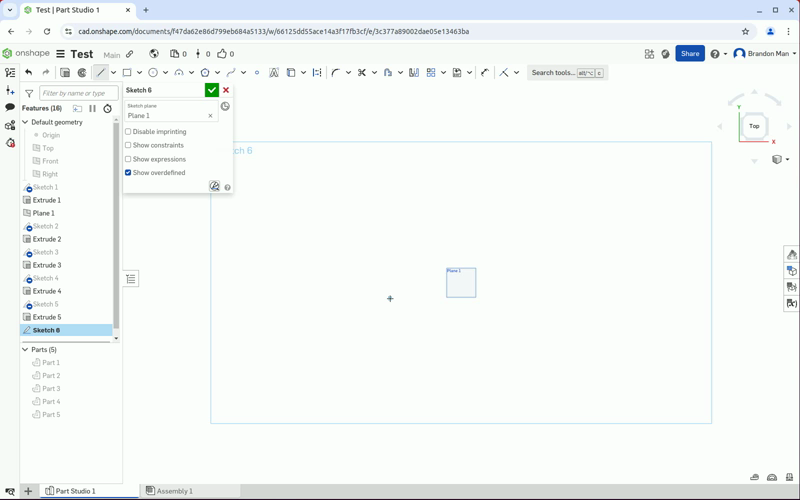
mouse_move(420, 298)
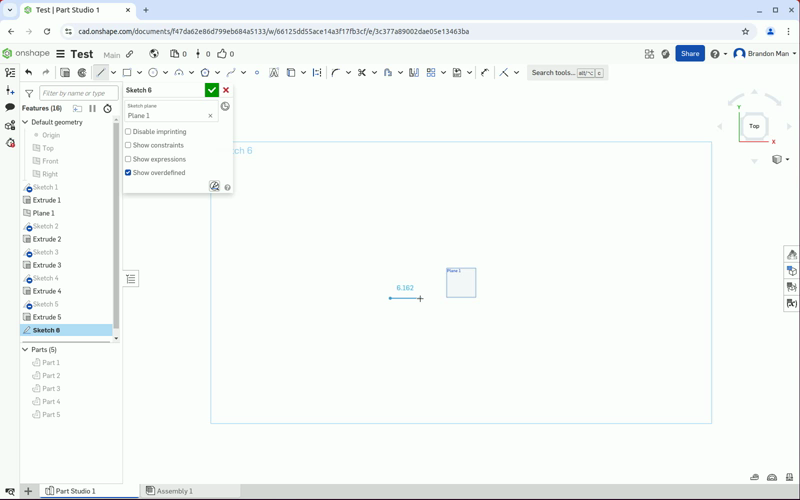
mouse_move(439, 298)
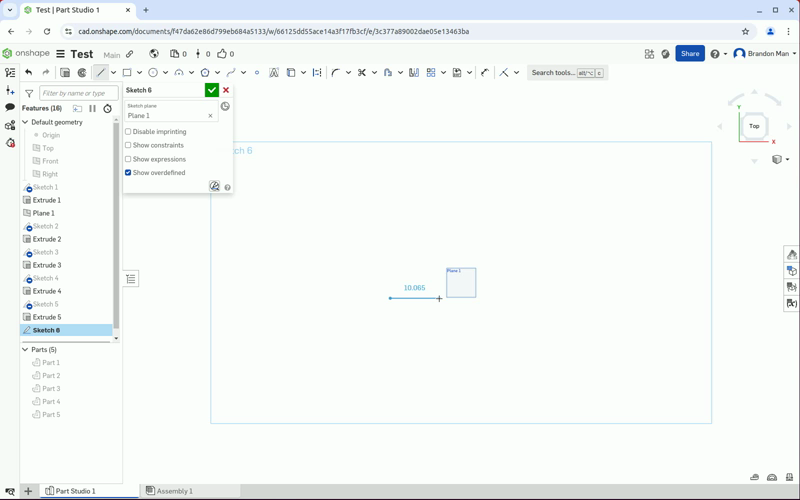
click(439, 298)
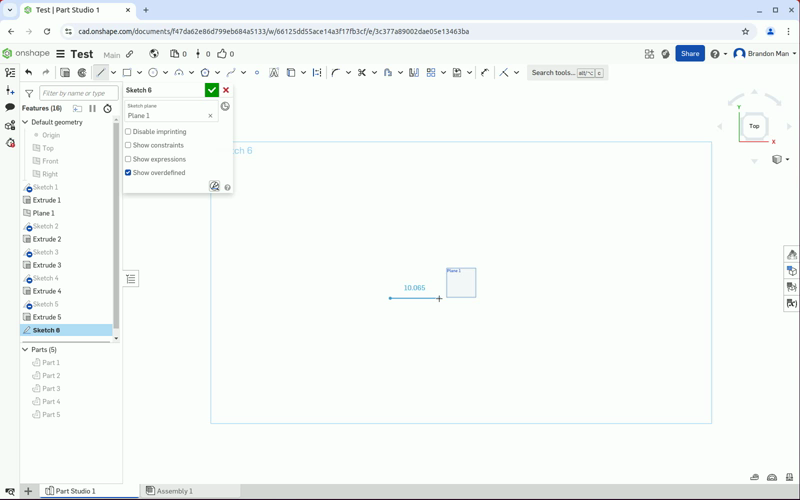
key_up(shift)
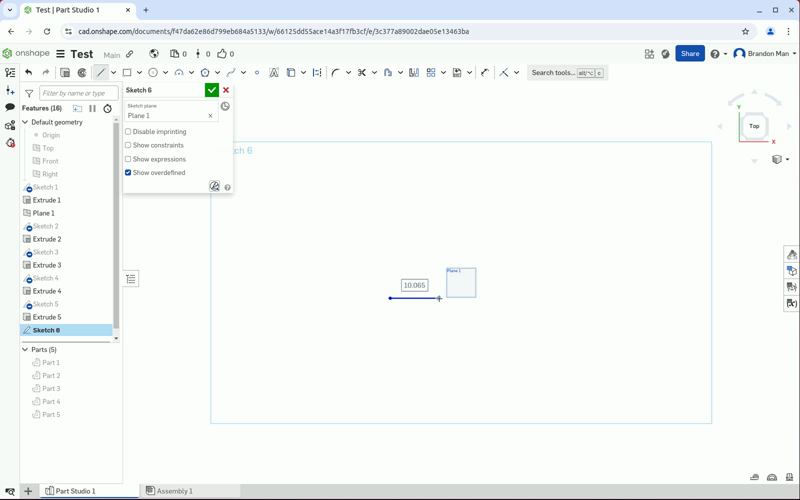
key_down(shift)
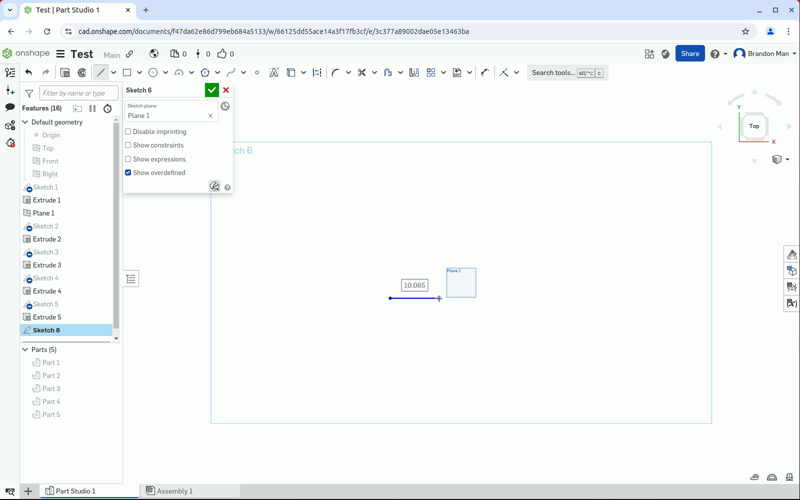
mouse_move(469, 298)
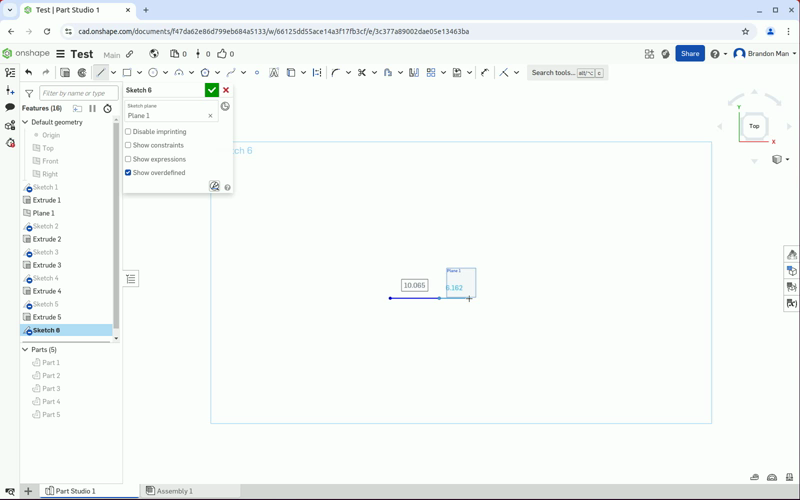
mouse_move(439, 273)
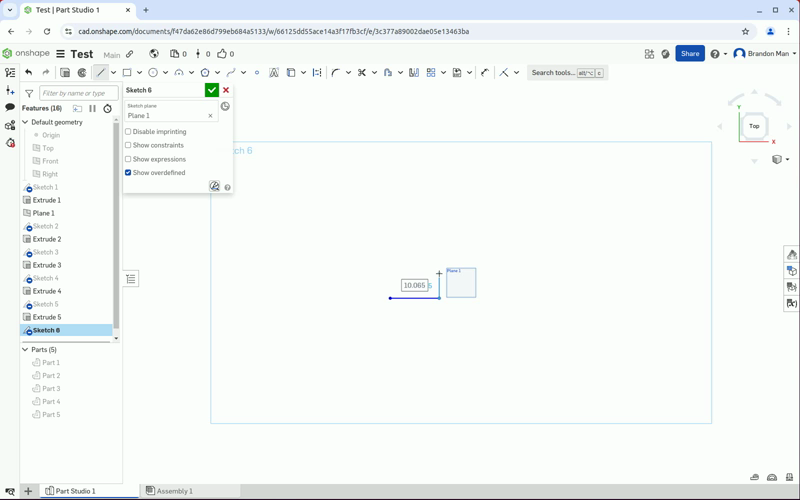
click(439, 273)
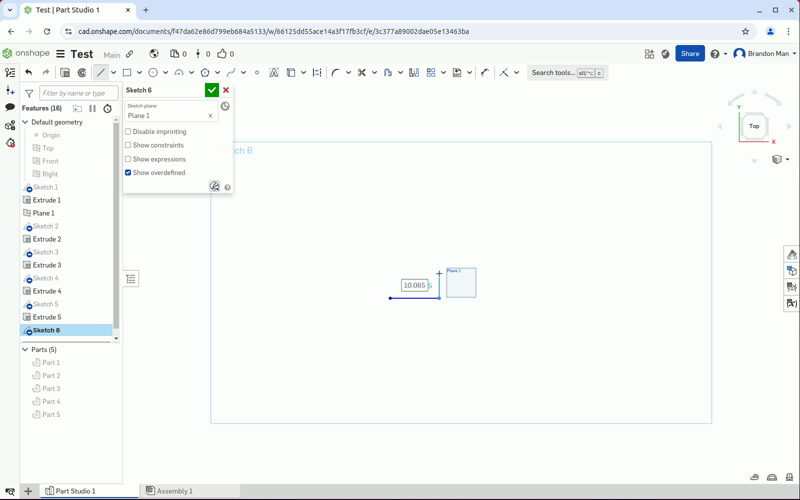
key_up(shift)
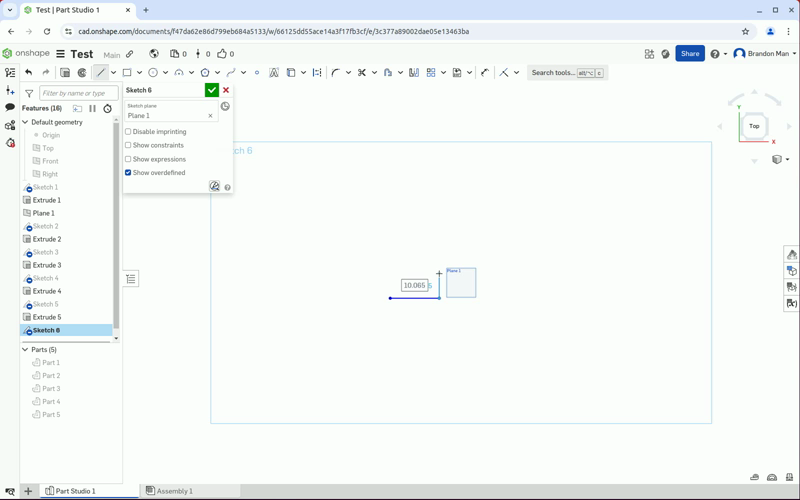
key_down(shift)
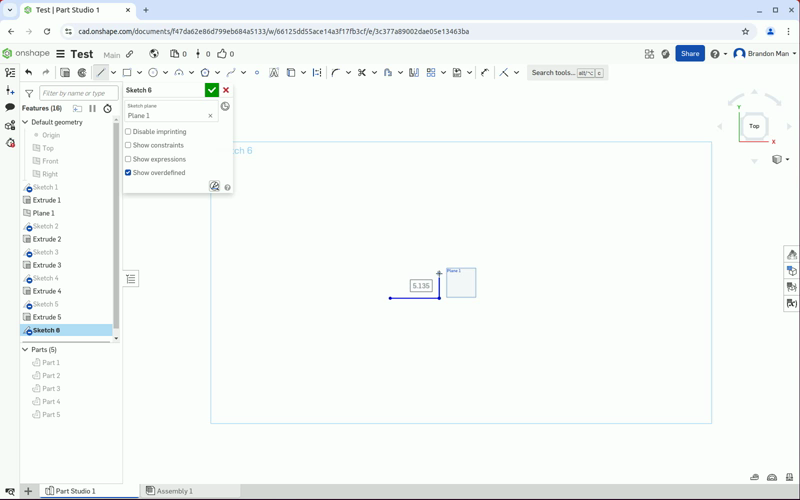
mouse_move(469, 273)
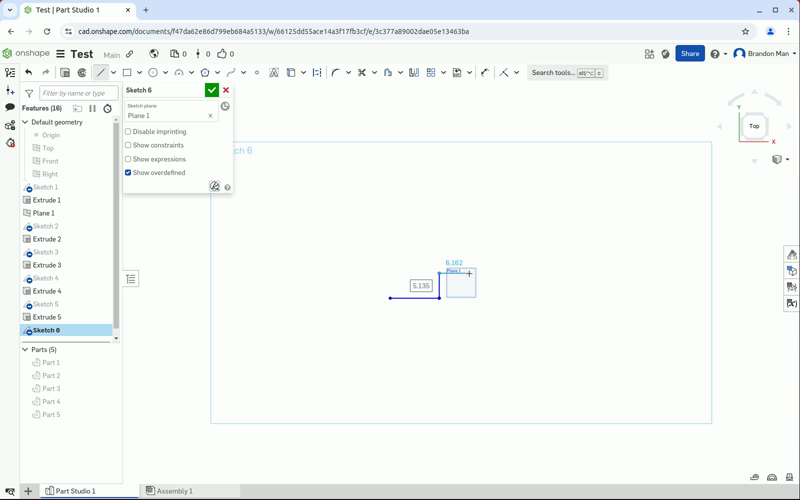
mouse_move(390, 273)
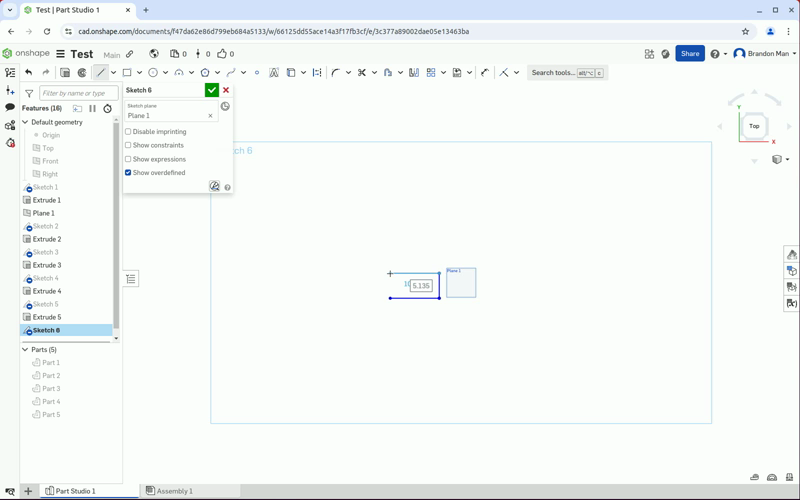
click(390, 273)
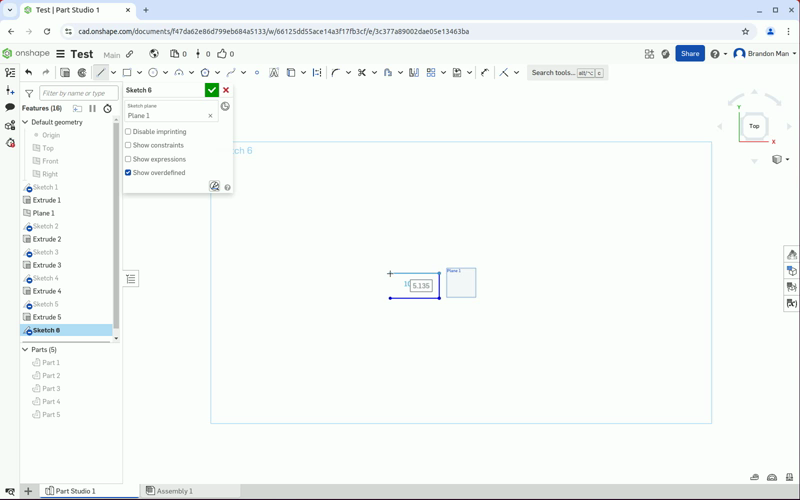
key_up(shift)
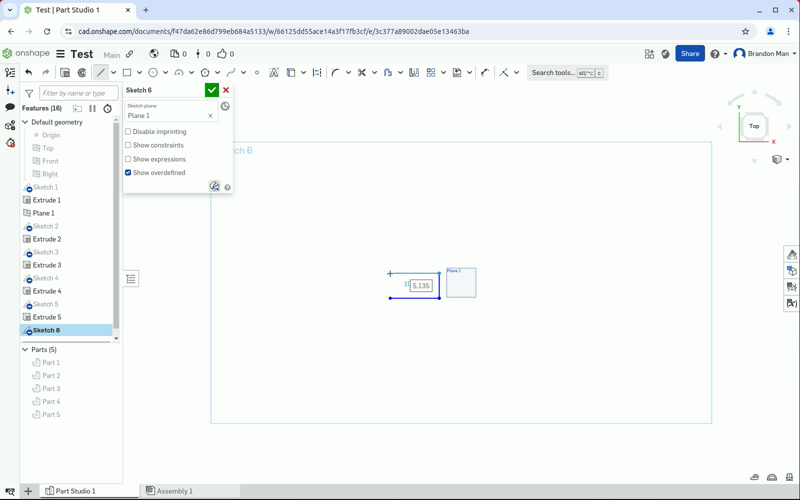
mouse_move(420, 273)
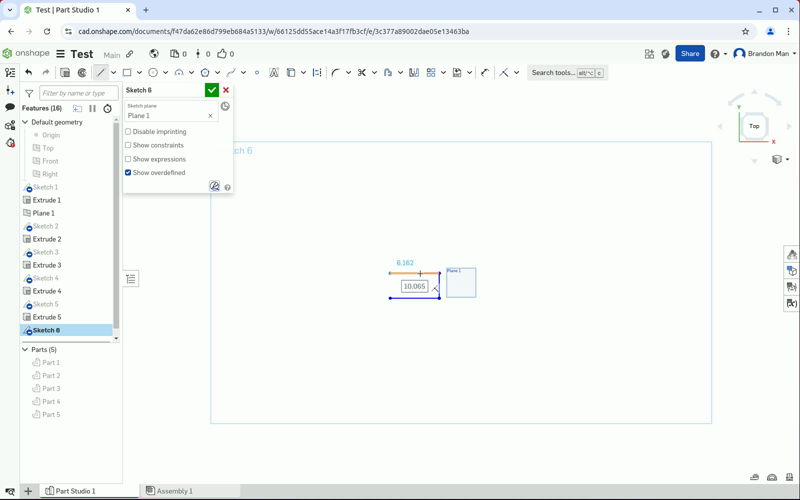
key_down(shift)
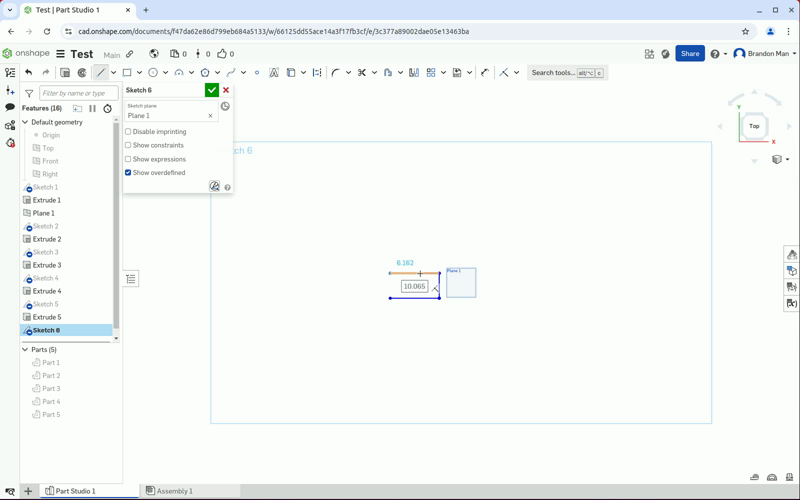
mouse_move(390, 298)
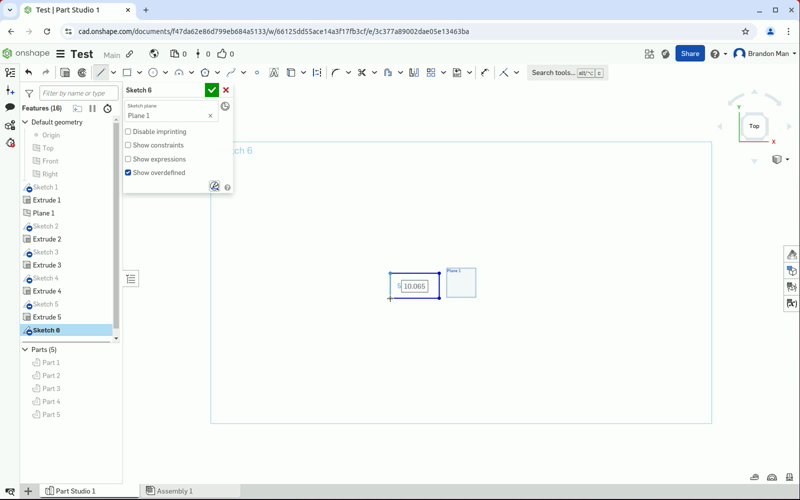
key_up(shift)
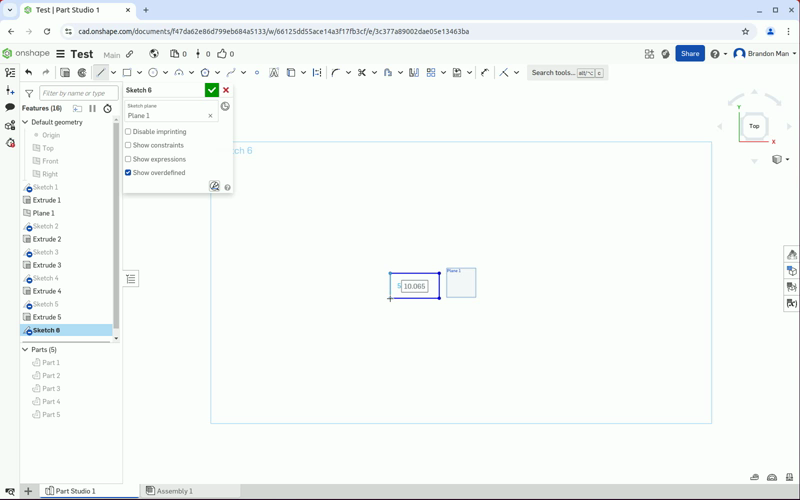
click(390, 298)
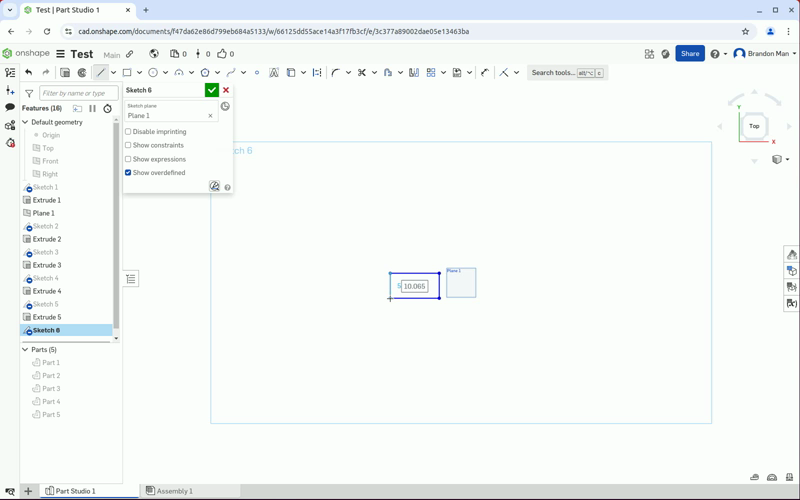
key(esc)
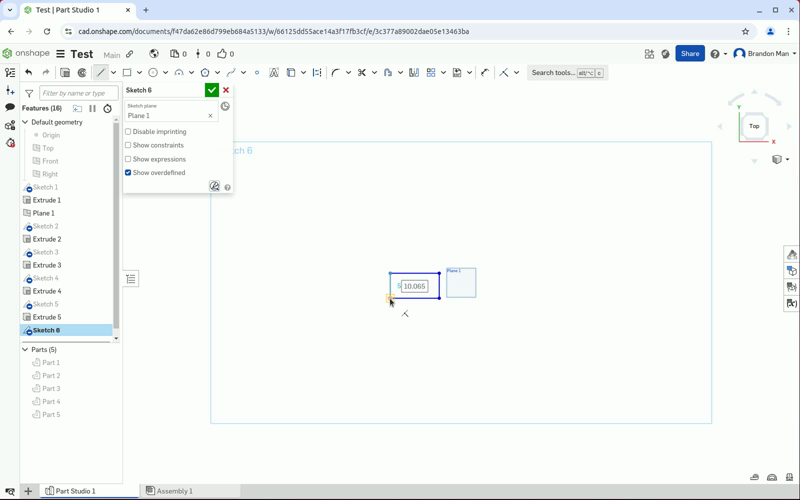
mouse_move(404, 287)
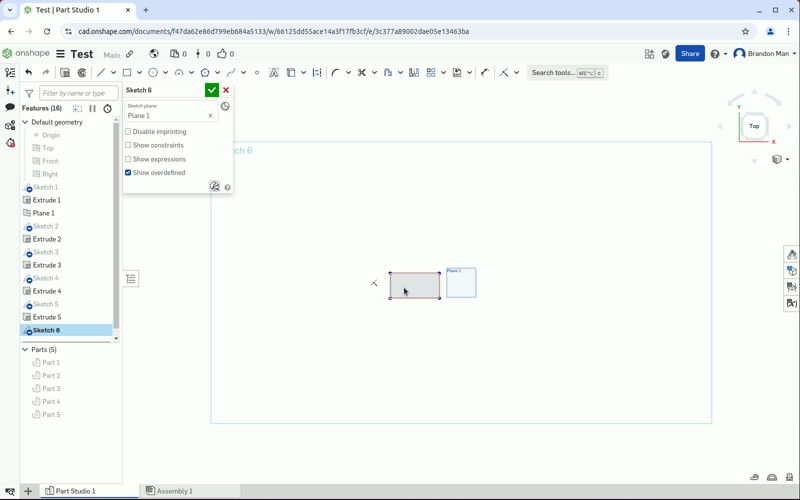
scroll(6)
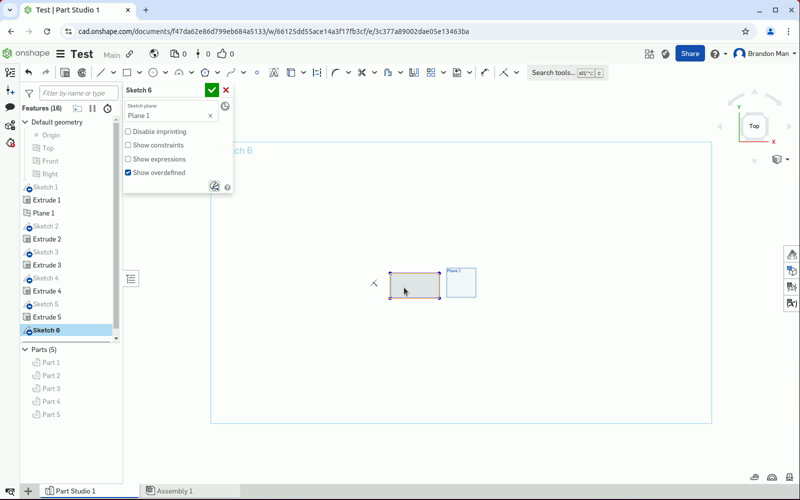
scroll(6)
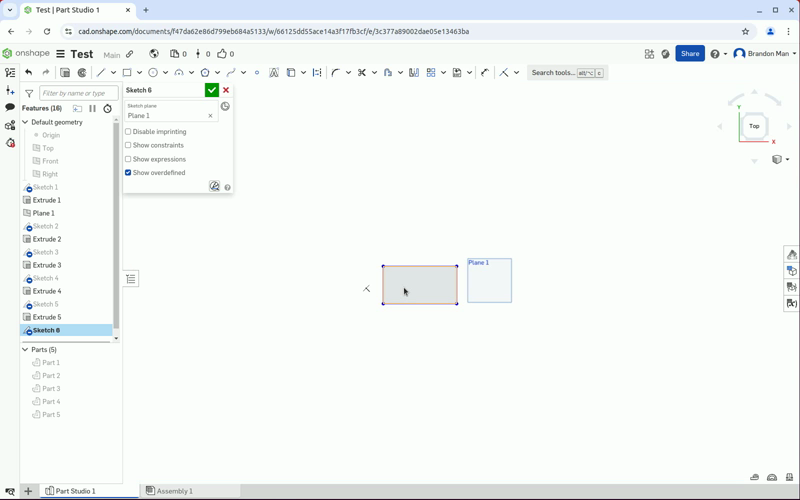
scroll(6)
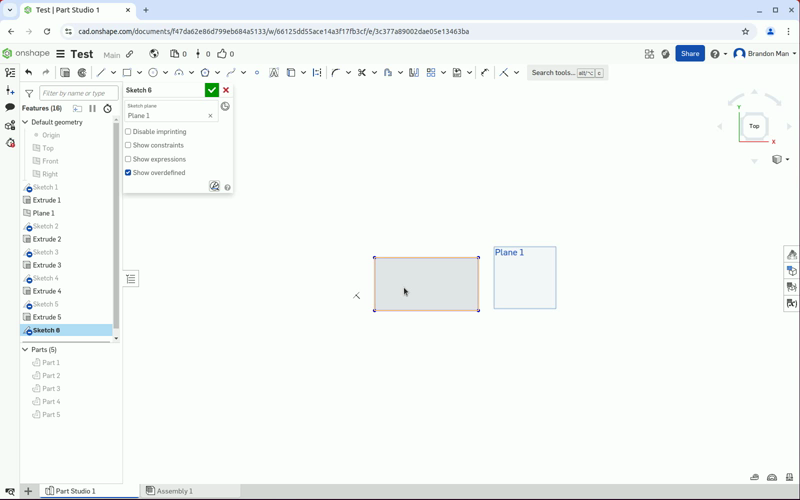
scroll(6)
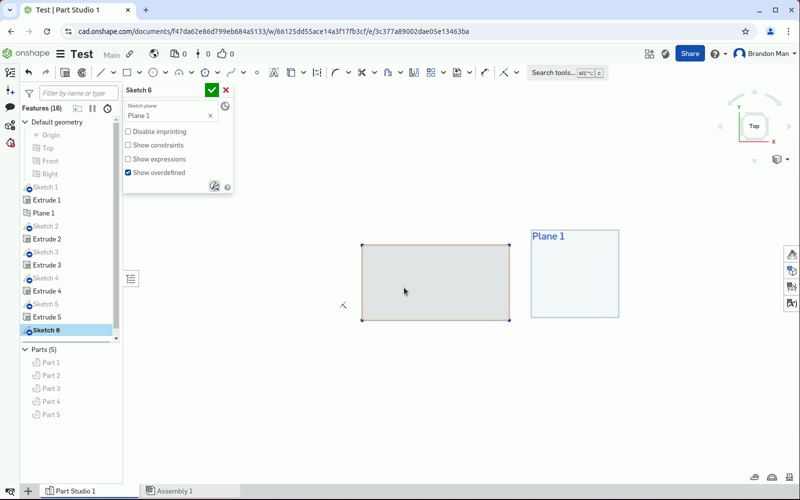
scroll(6)
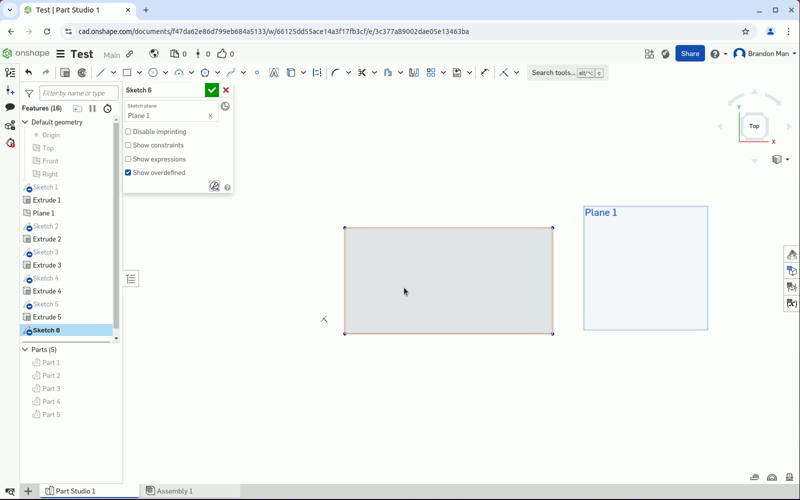
scroll(6)
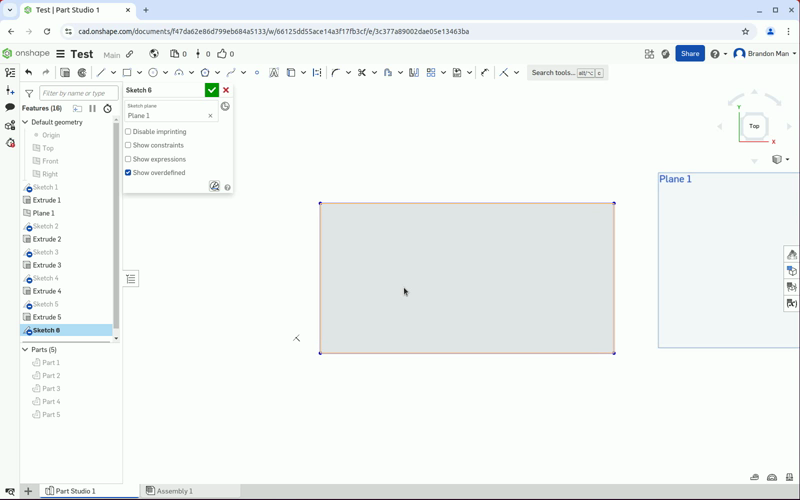
scroll(6)
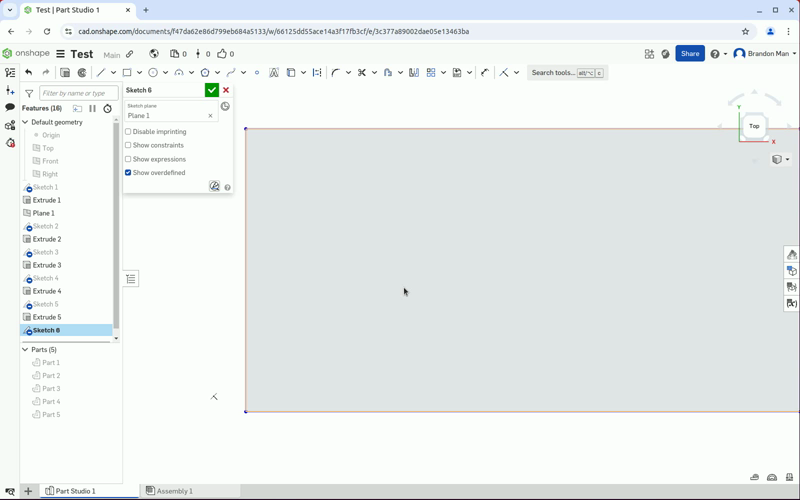
click(404, 287)
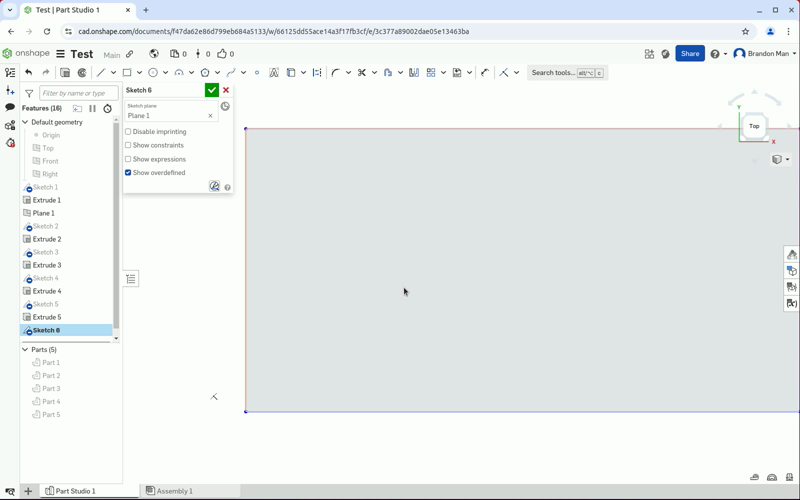
scroll(-6)
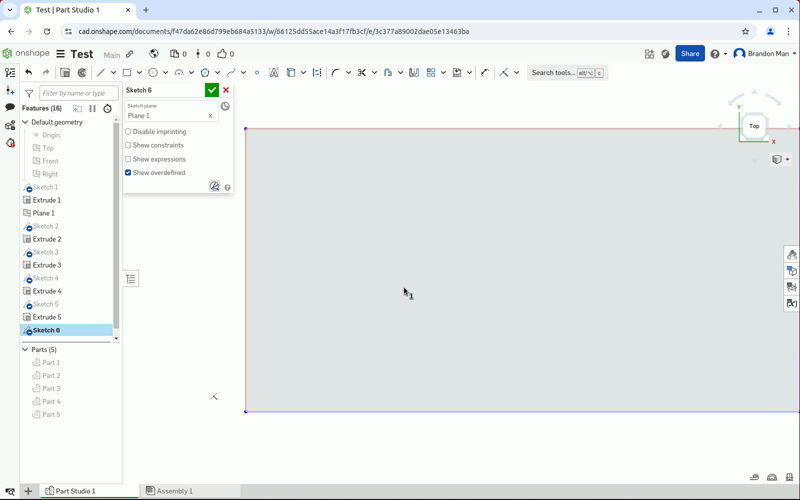
scroll(-6)
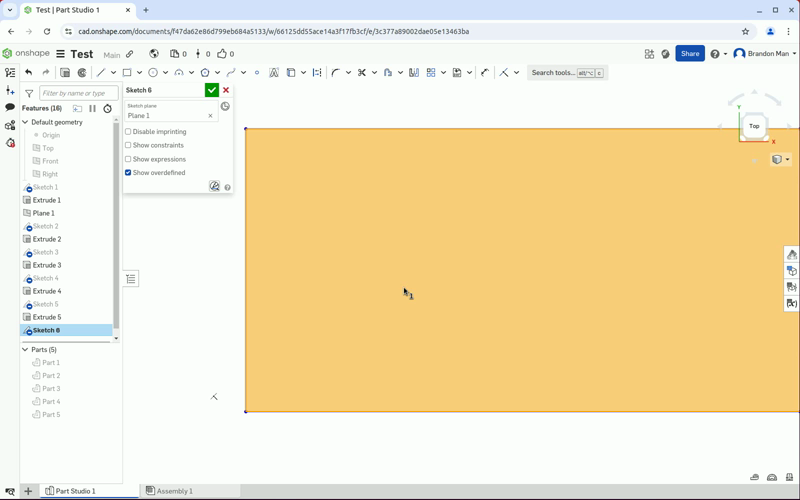
scroll(-6)
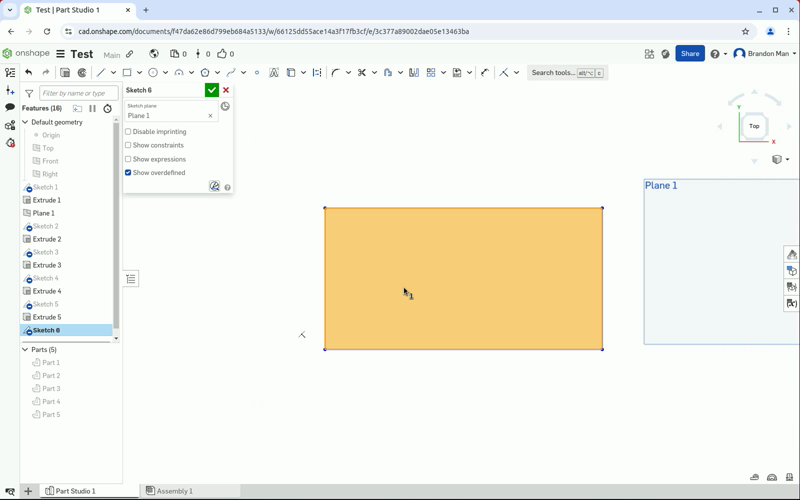
scroll(-6)
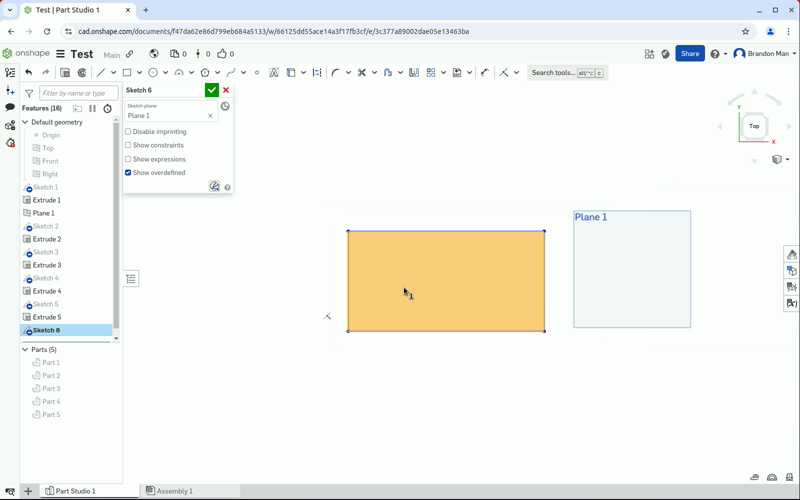
scroll(-6)
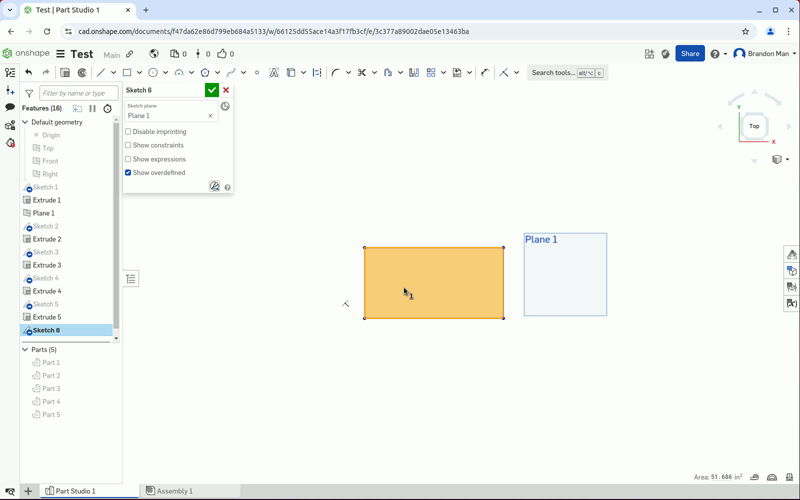
scroll(-6)
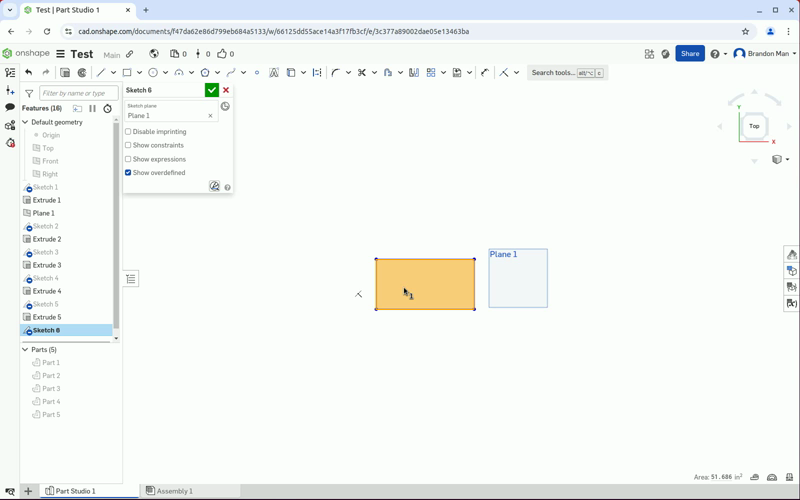
scroll(-6)
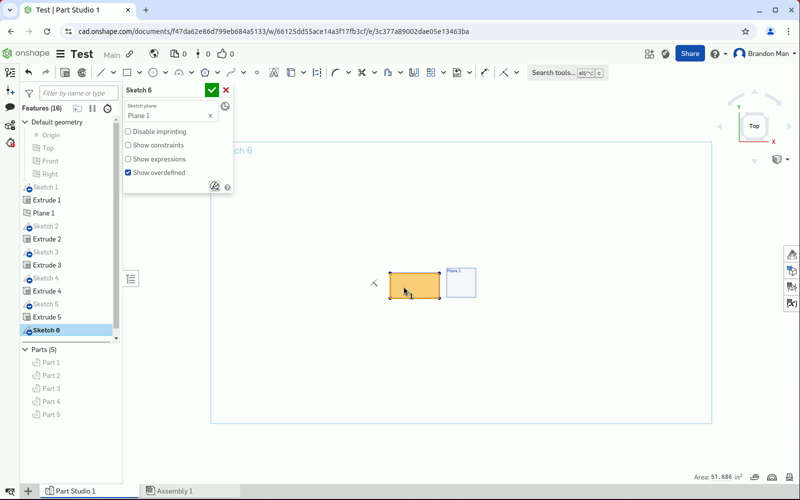
mouse_move(73, 352)
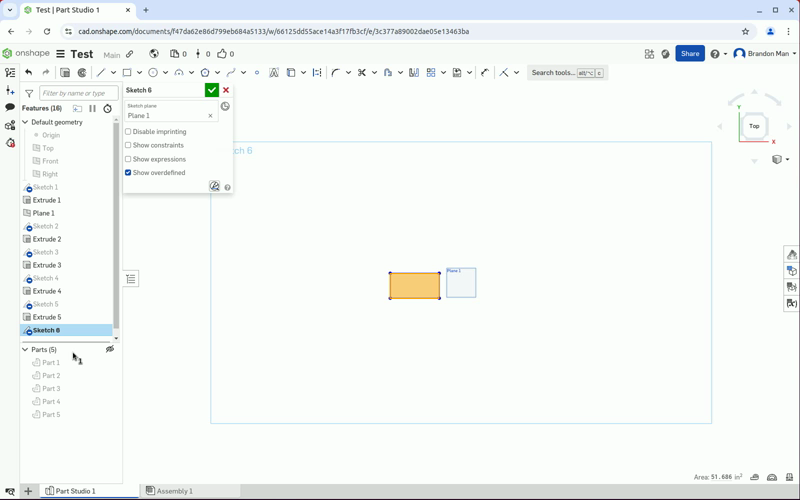
key(shift+y)
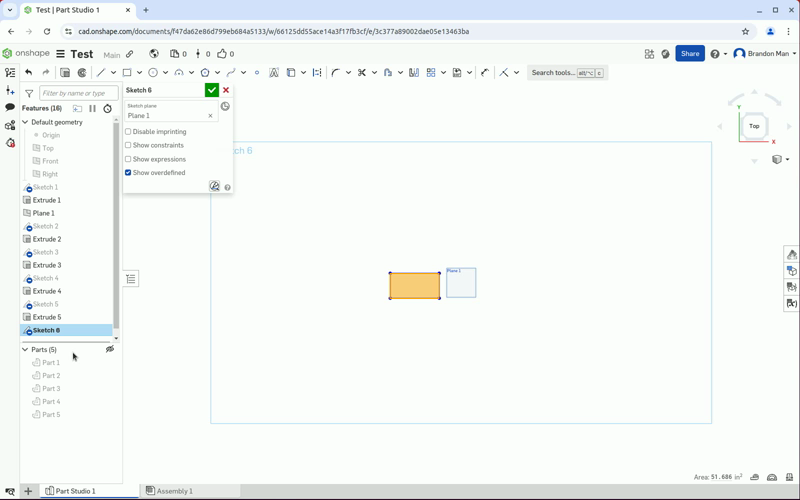
key(shift+e)
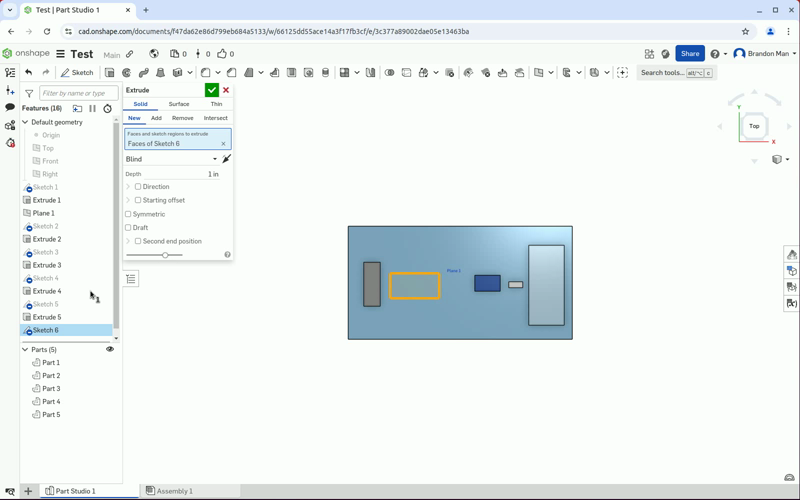
mouse_move(143, 106)
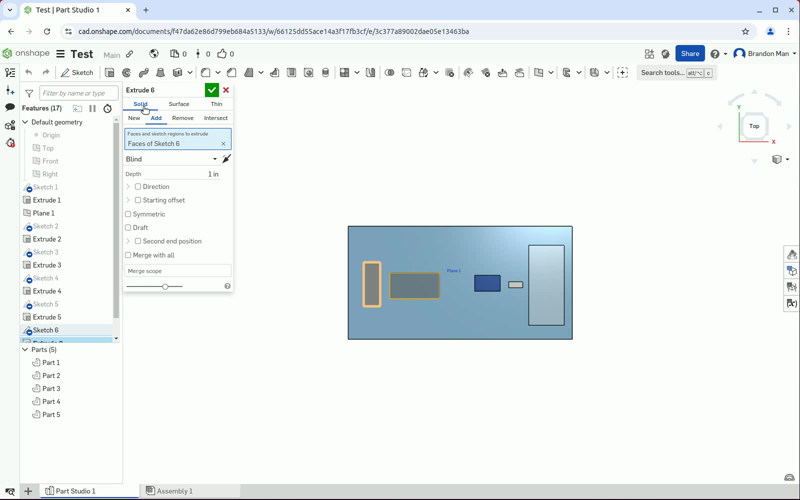
click(143, 106)
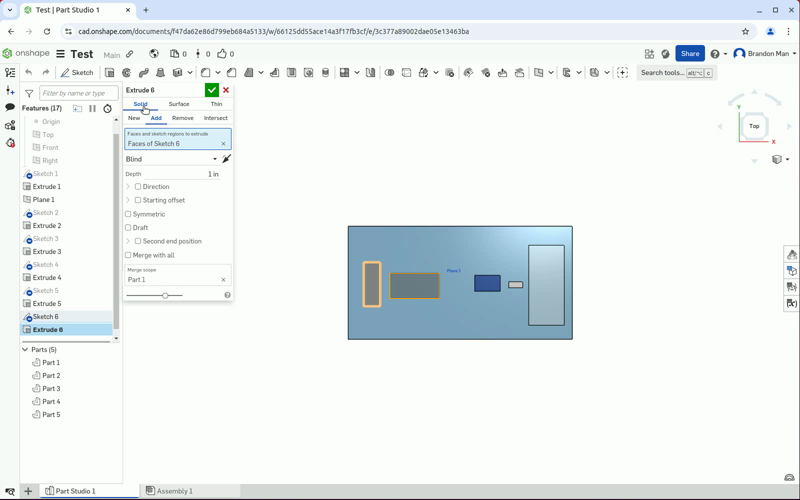
mouse_move(137, 120)
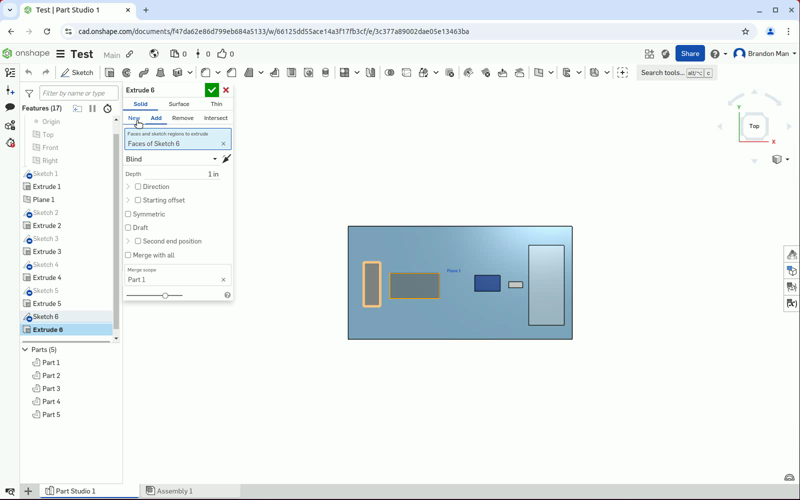
click(137, 120)
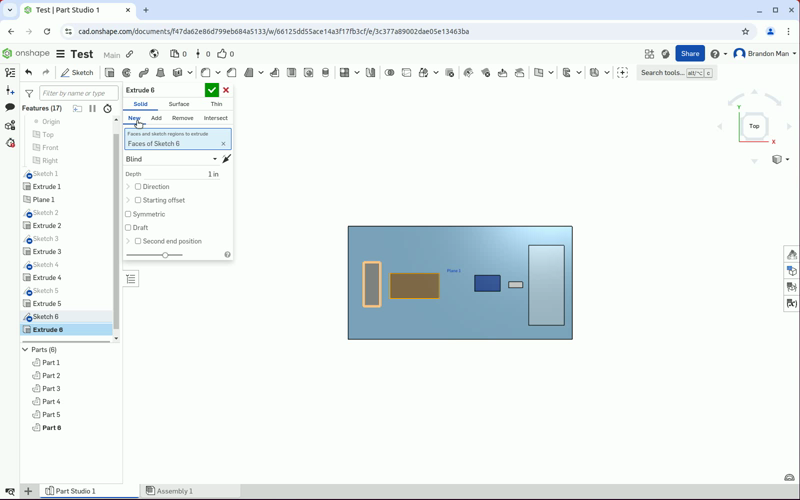
key(tab, 4)
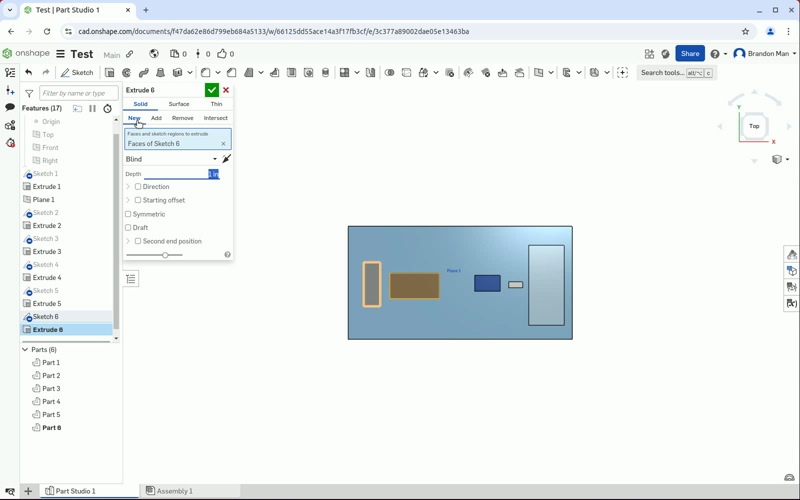
text(0.963)
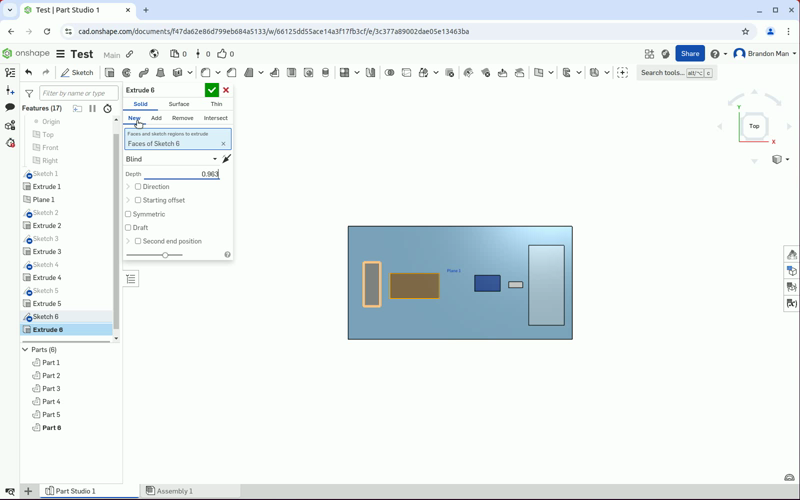
key(enter)
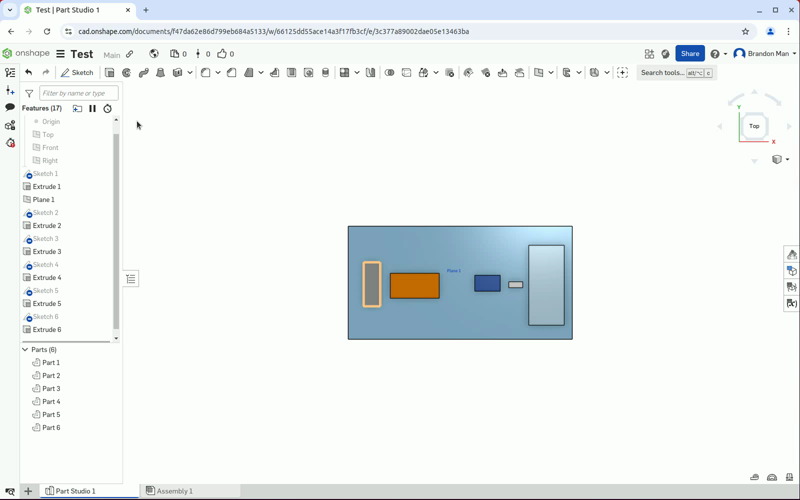
key(shift+h)
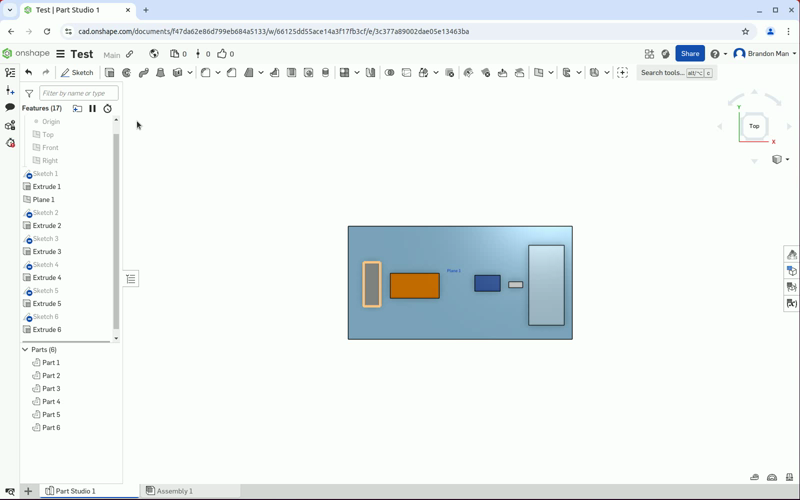
key(shift+h)
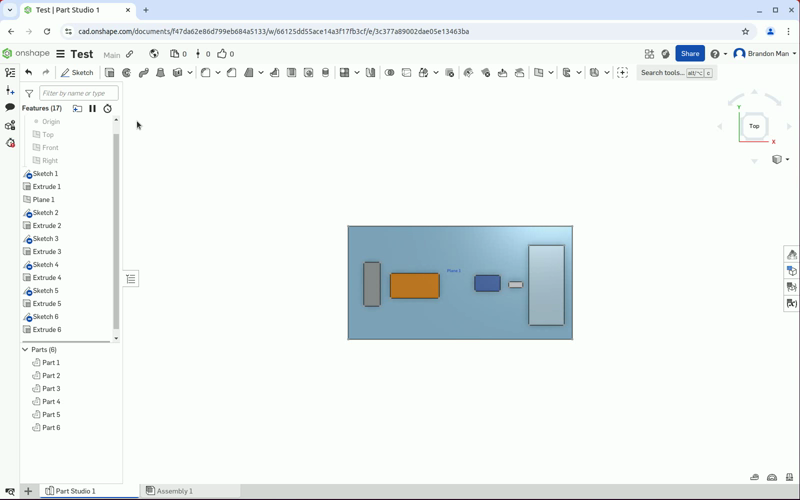
key(shift+7)
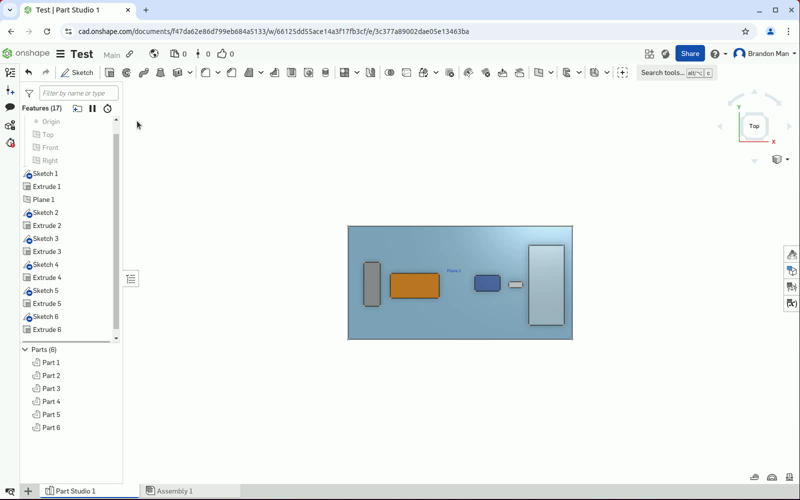
key(up, 3)
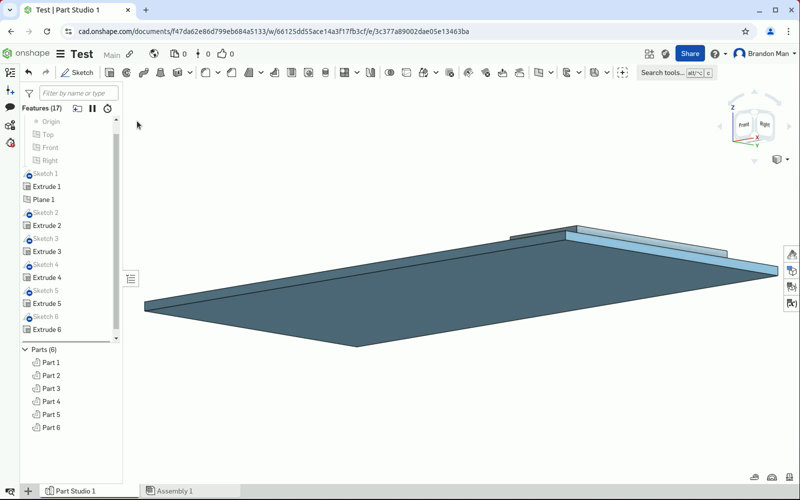
key(left, 3)
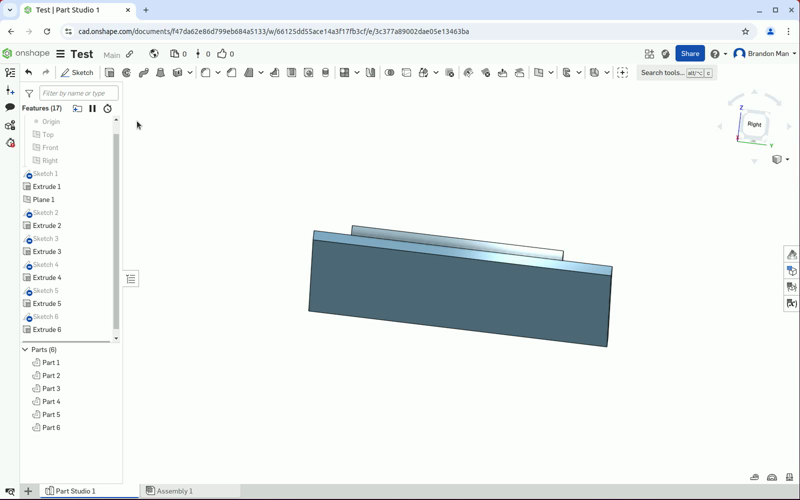
key(right, 3)
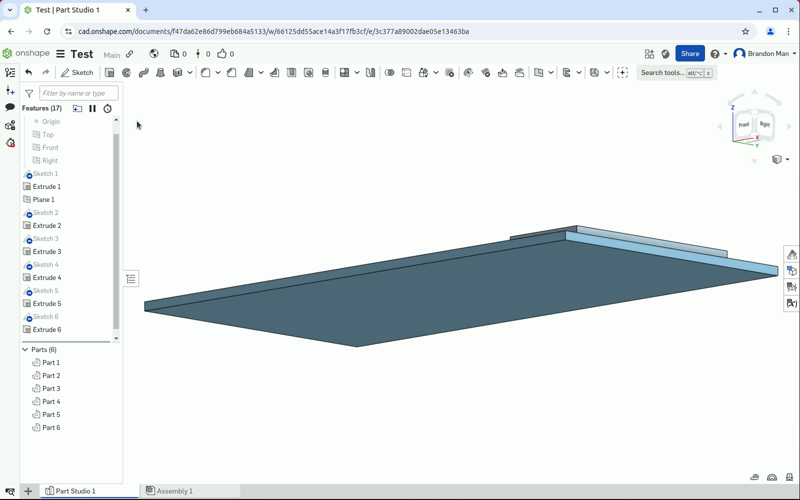
key(down, 3)
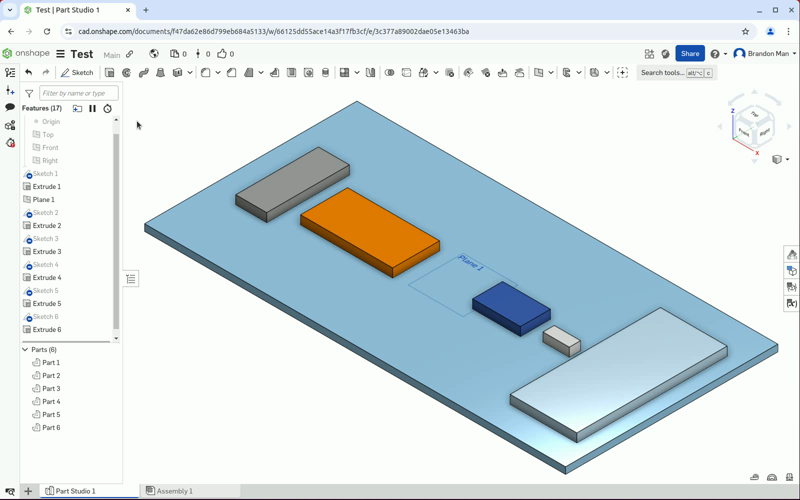
mouse_move(69, 176)
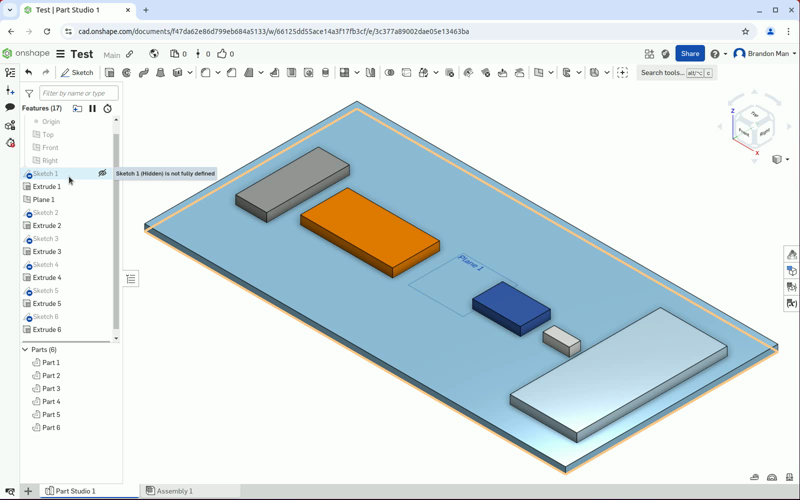
click(69, 176)